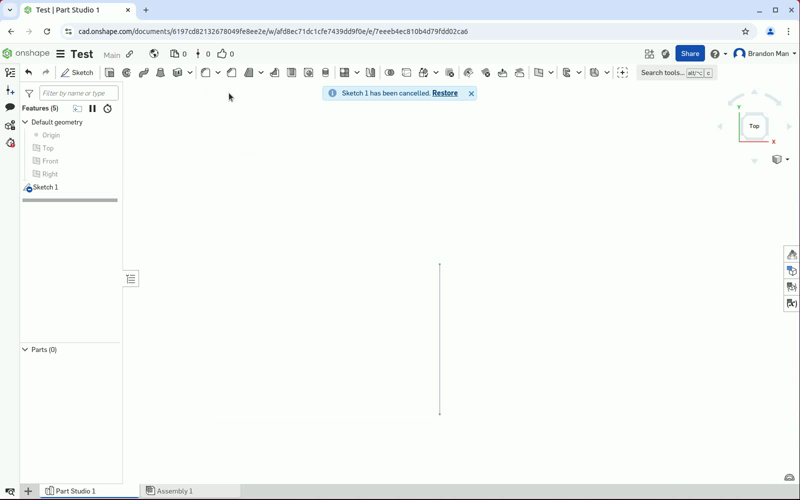
key(shift+h)
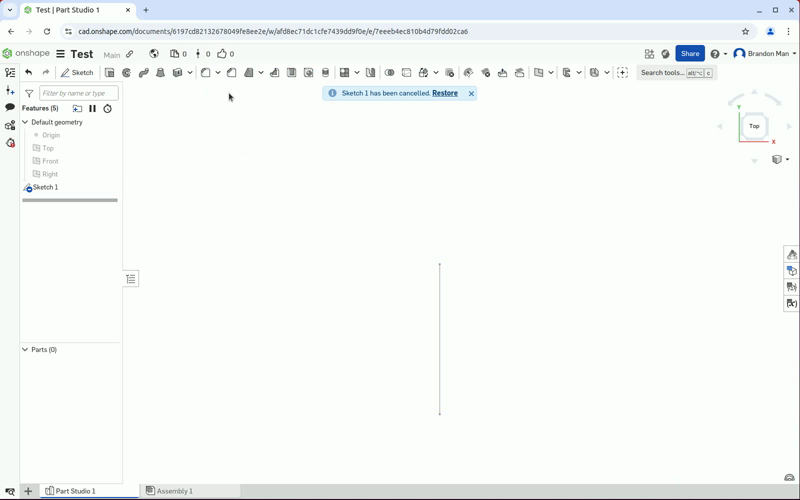
key(shift+s)
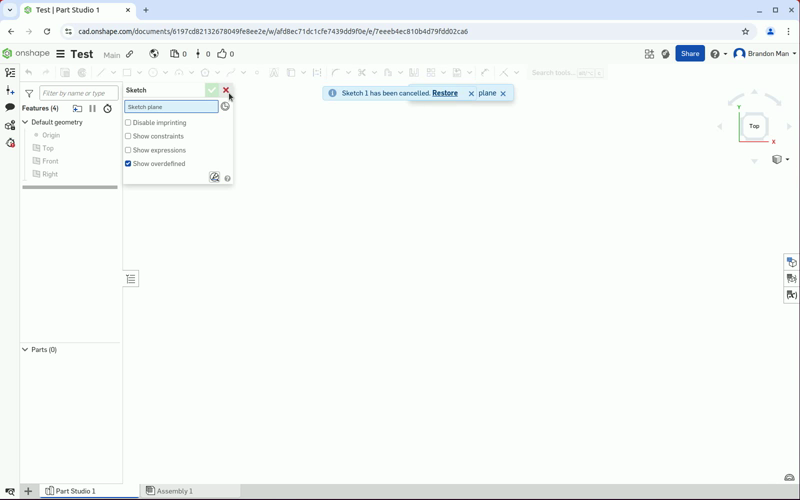
mouse_move(73, 150)
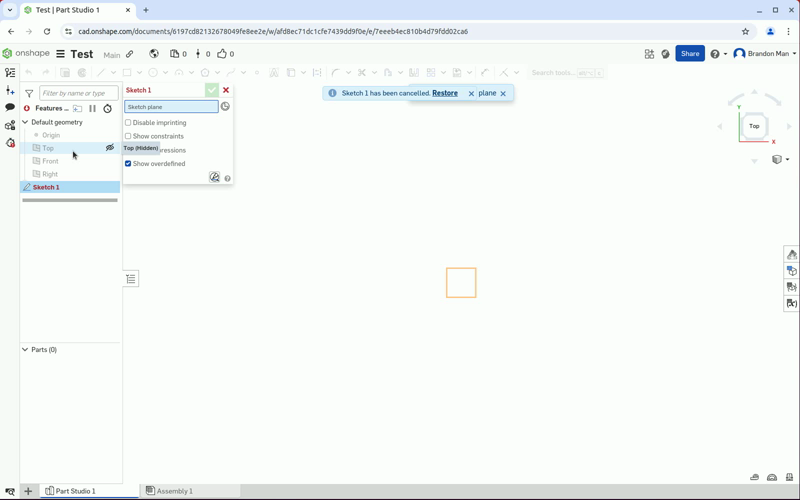
click(73, 150)
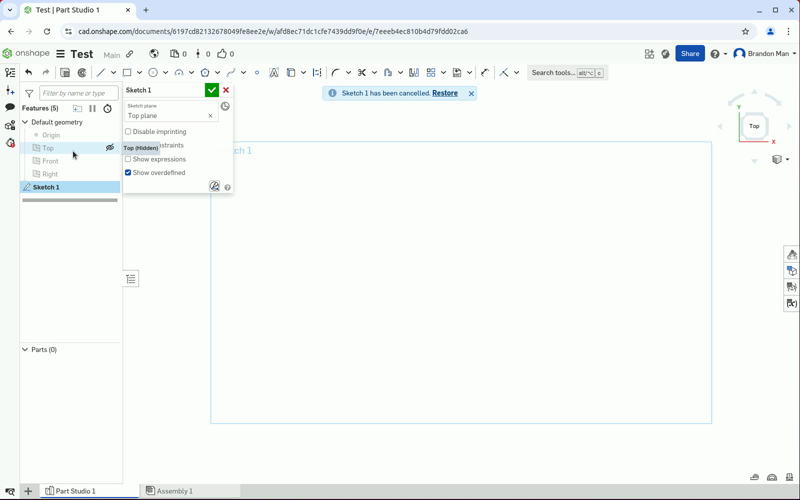
mouse_move(73, 352)
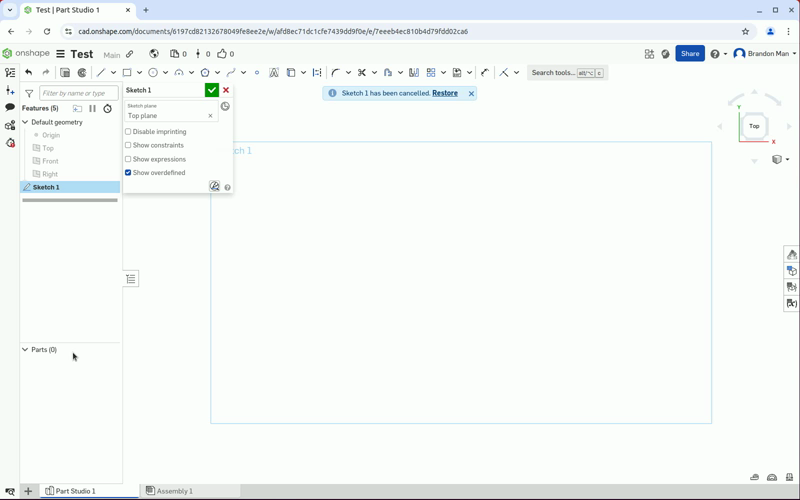
key(y)
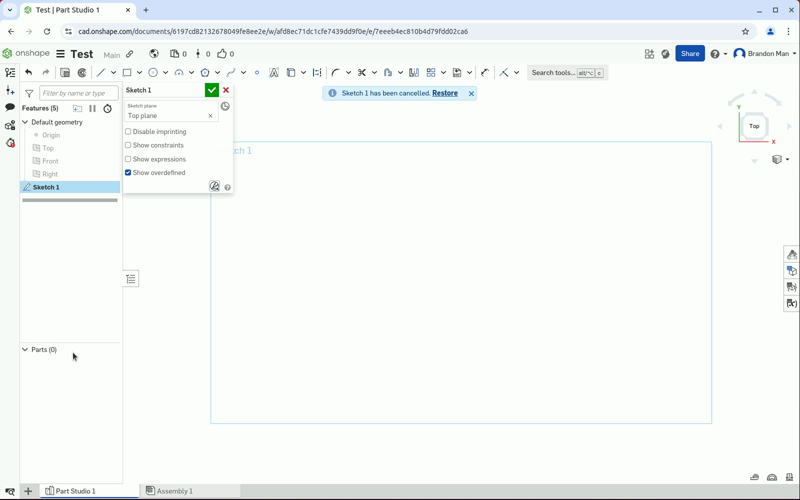
key(l)
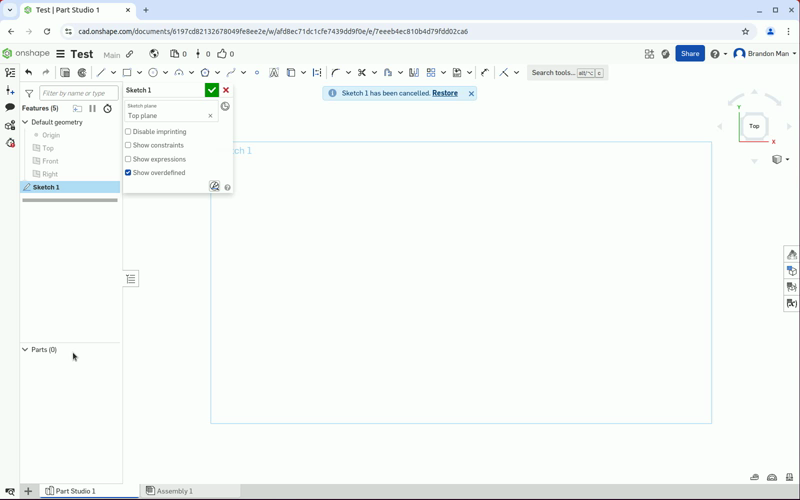
key_down(shift)
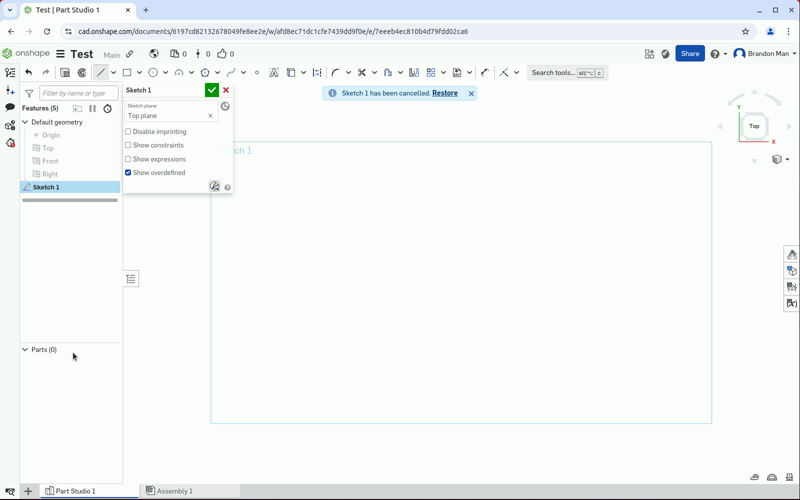
mouse_move(414, 304)
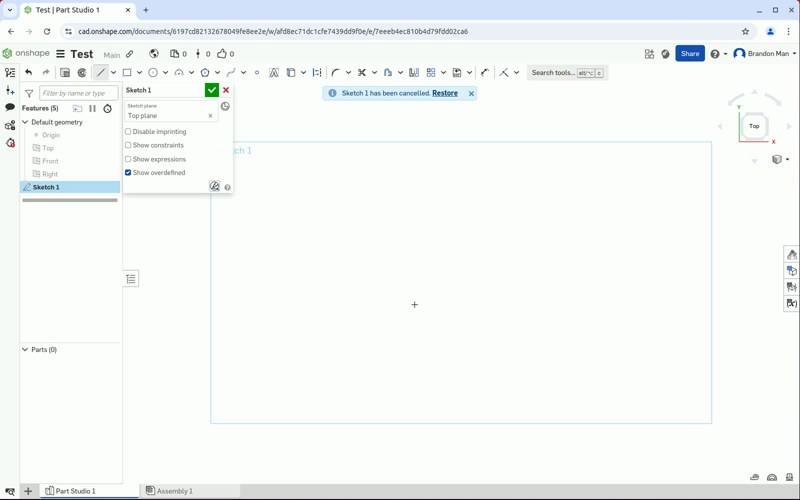
click(414, 304)
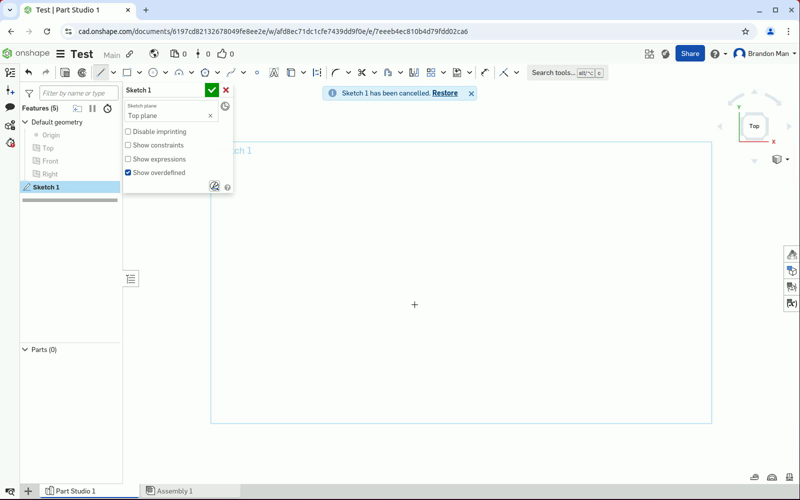
key_up(shift)
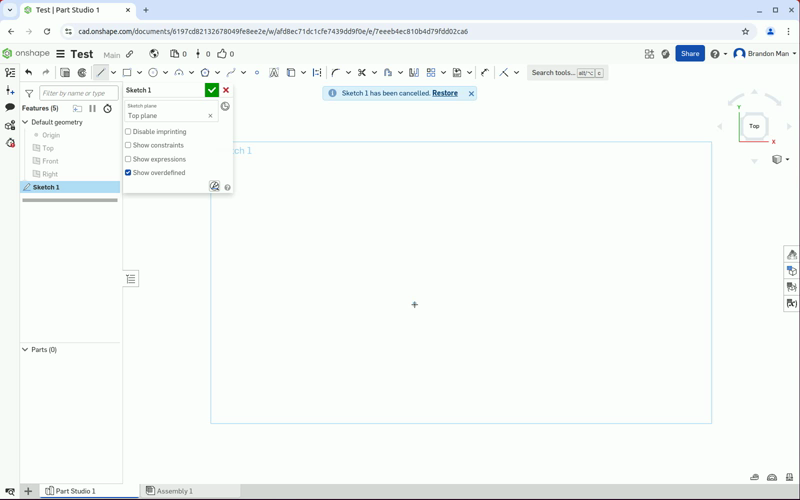
key_down(shift)
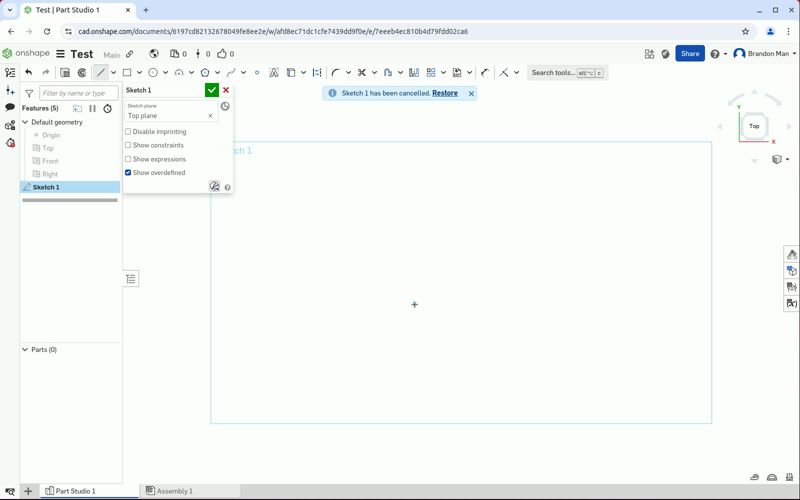
mouse_move(444, 304)
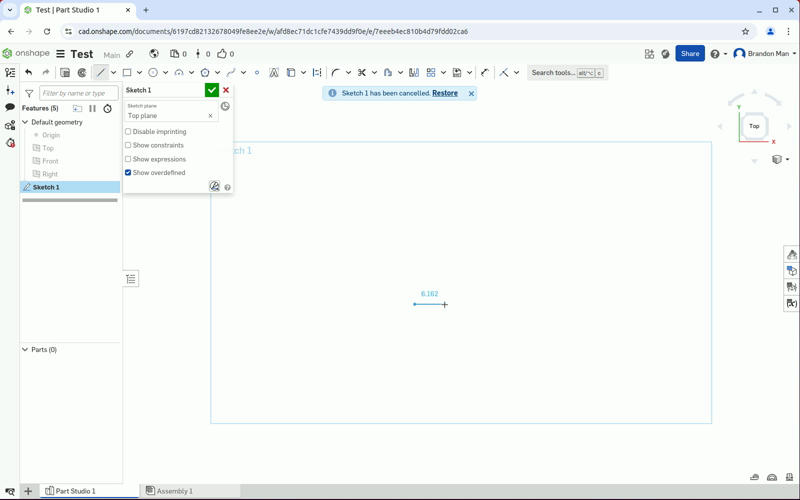
mouse_move(456, 310)
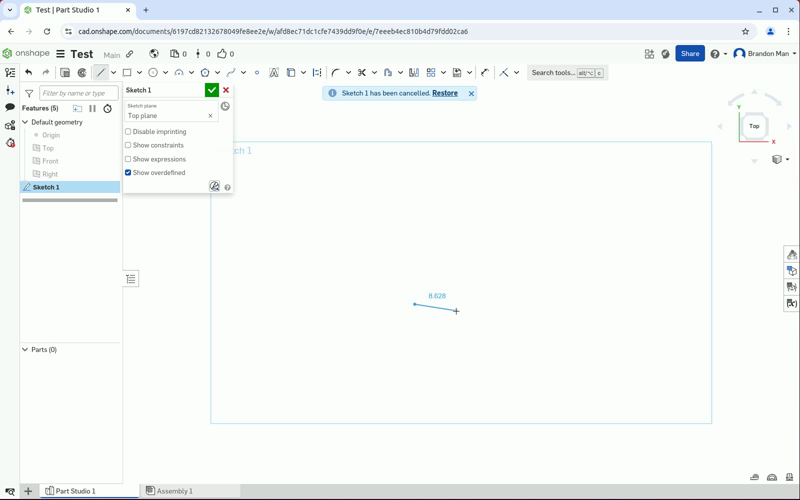
click(456, 310)
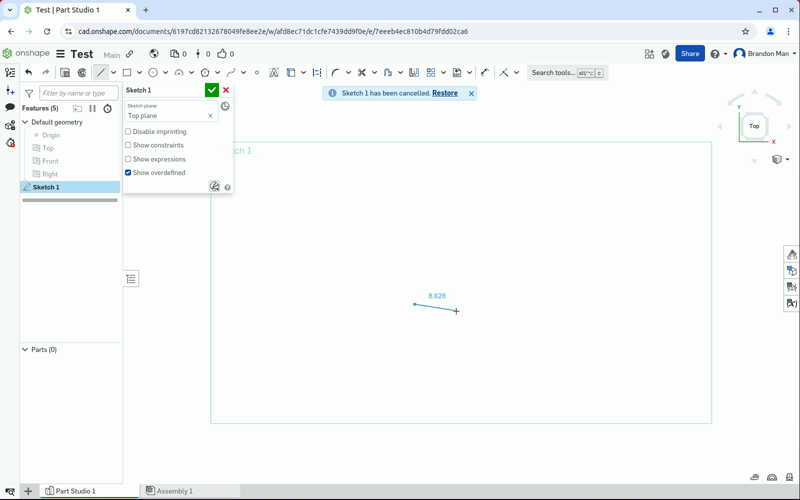
key_up(shift)
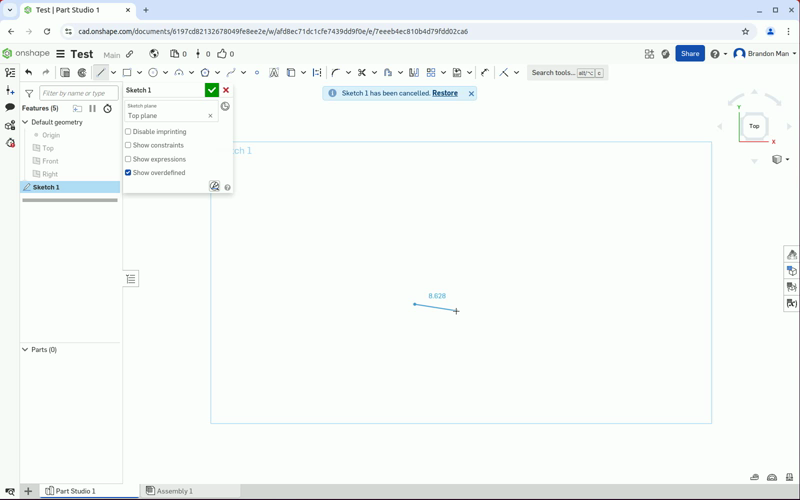
key_down(shift)
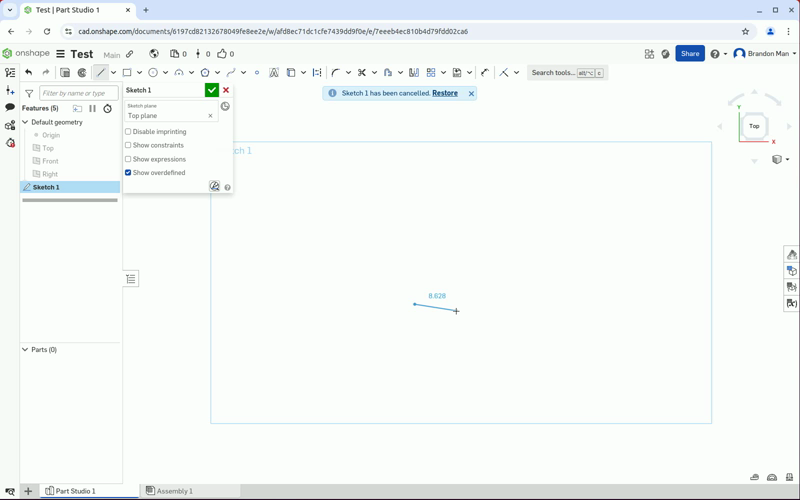
mouse_move(486, 310)
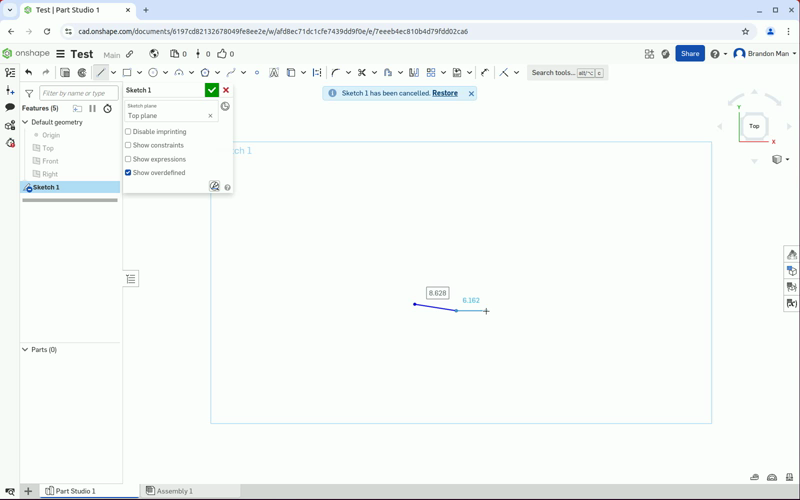
mouse_move(460, 282)
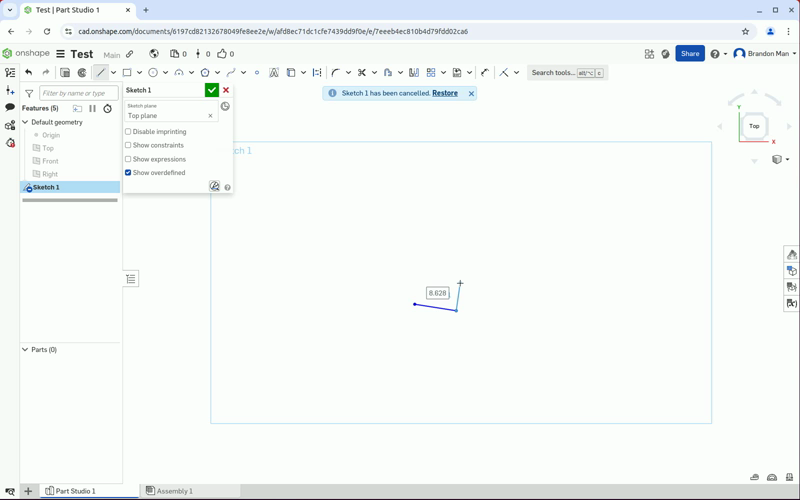
click(460, 282)
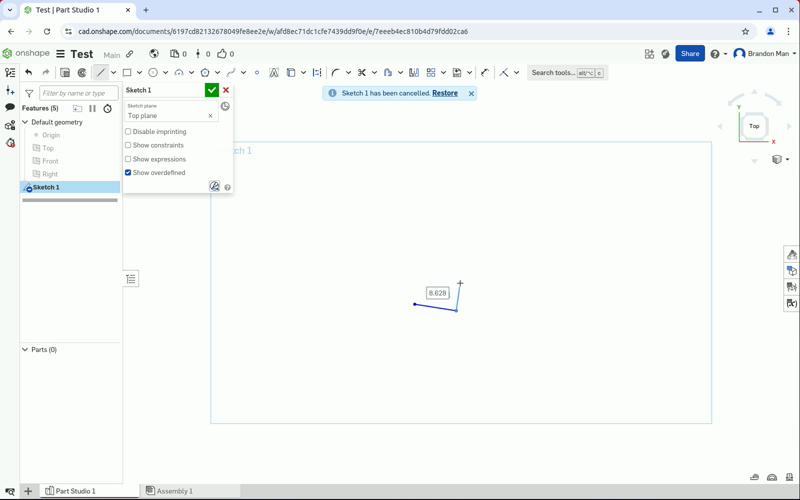
key_up(shift)
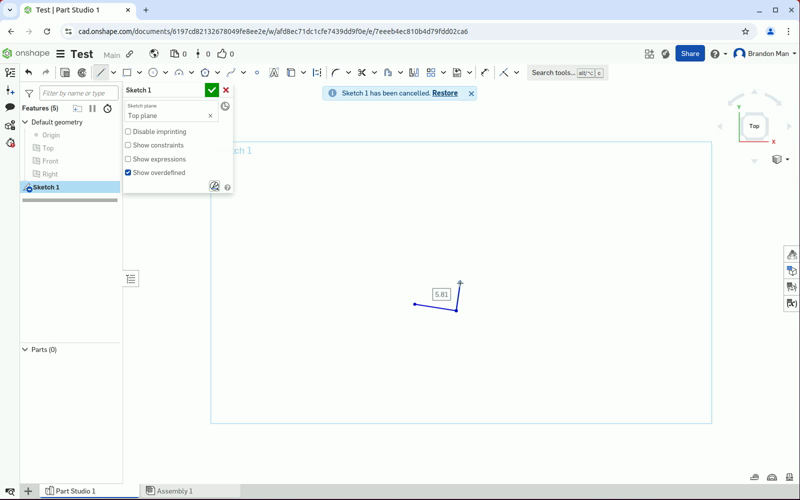
key_down(shift)
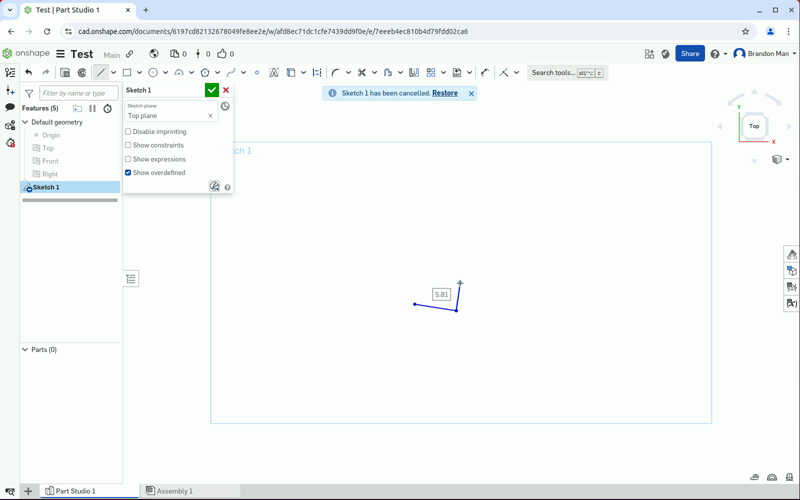
mouse_move(490, 282)
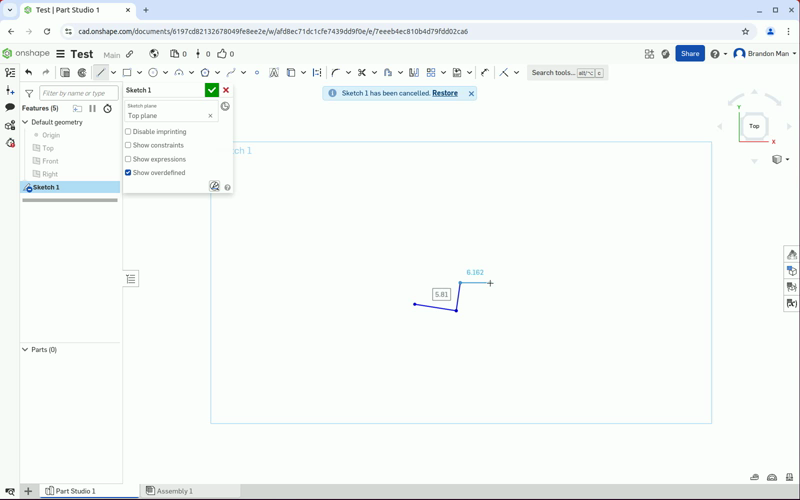
mouse_move(460, 266)
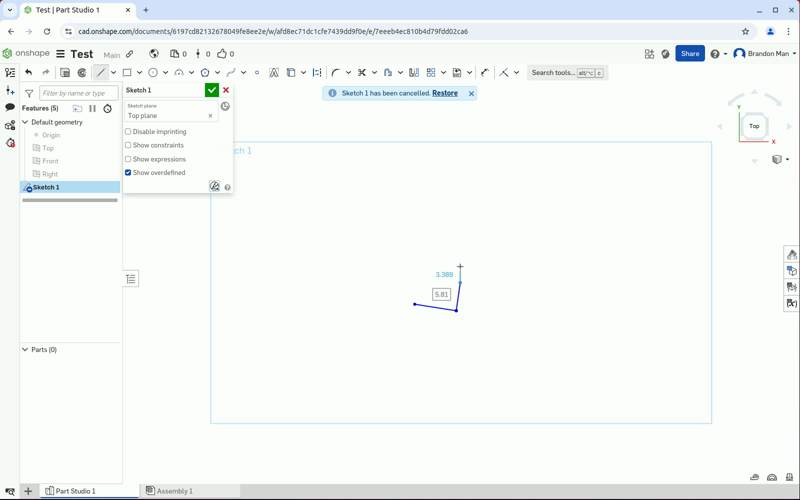
click(460, 266)
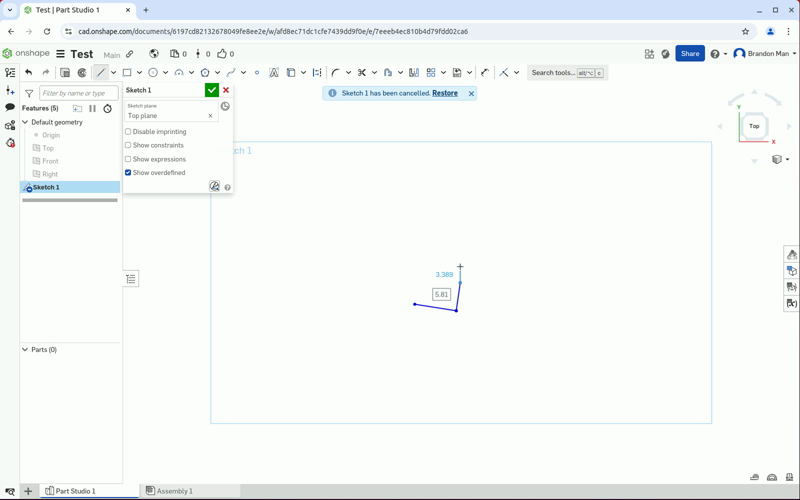
key_up(shift)
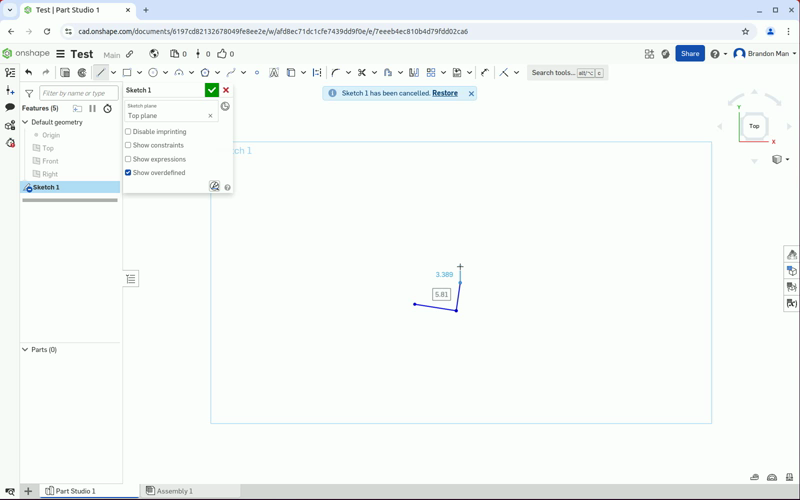
key_down(shift)
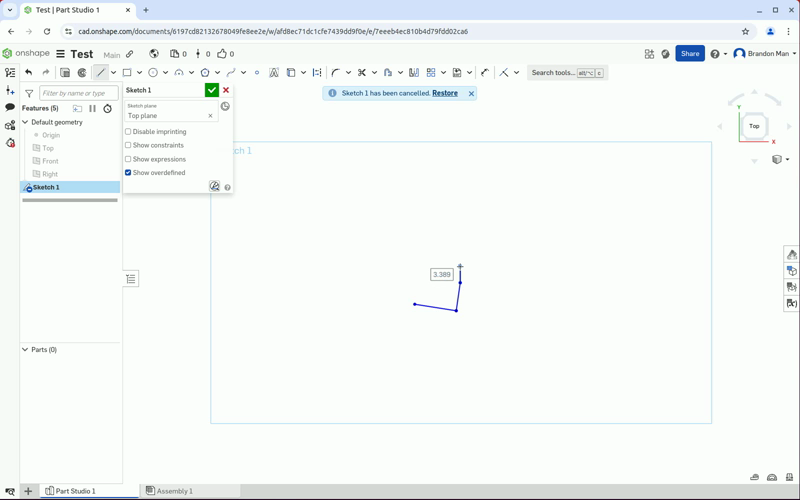
mouse_move(490, 266)
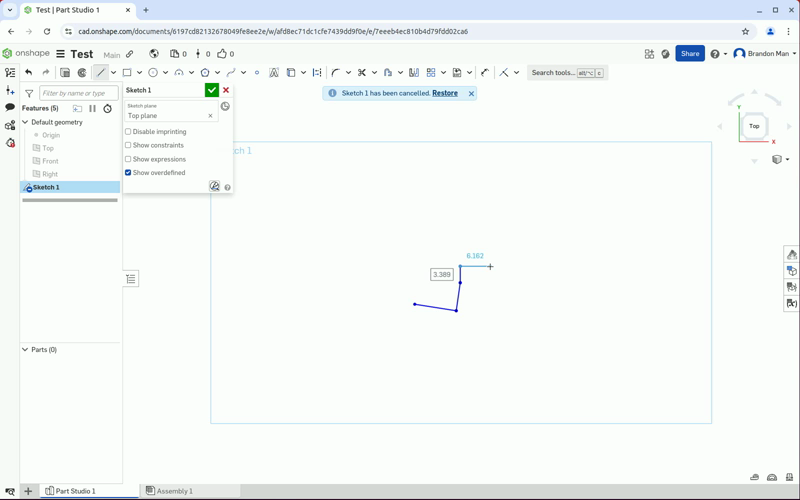
mouse_move(460, 254)
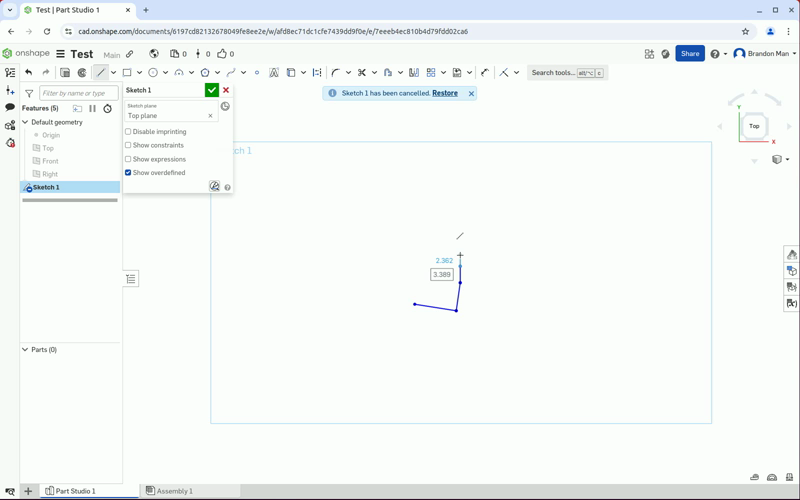
click(460, 254)
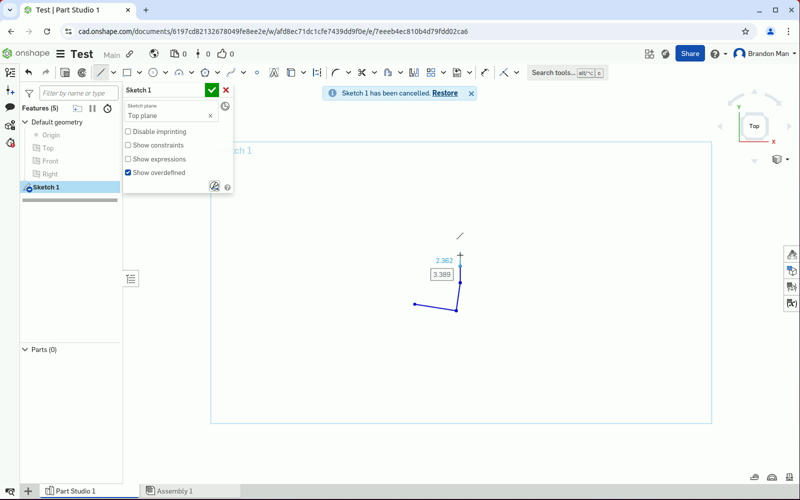
key_up(shift)
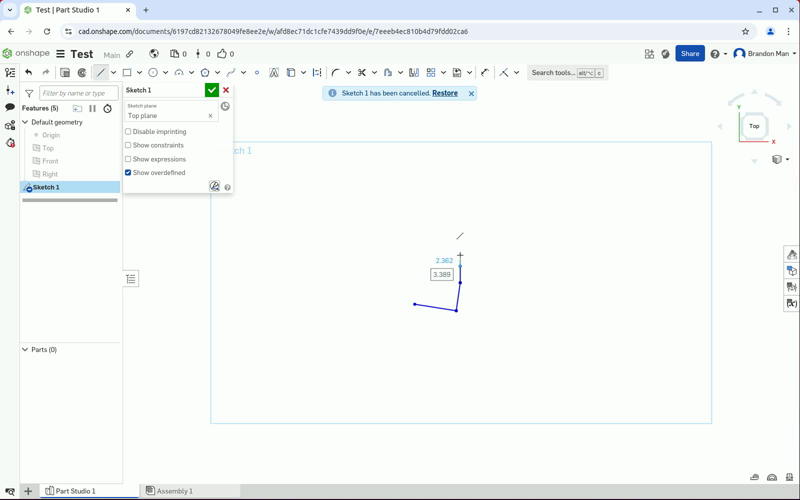
key_down(shift)
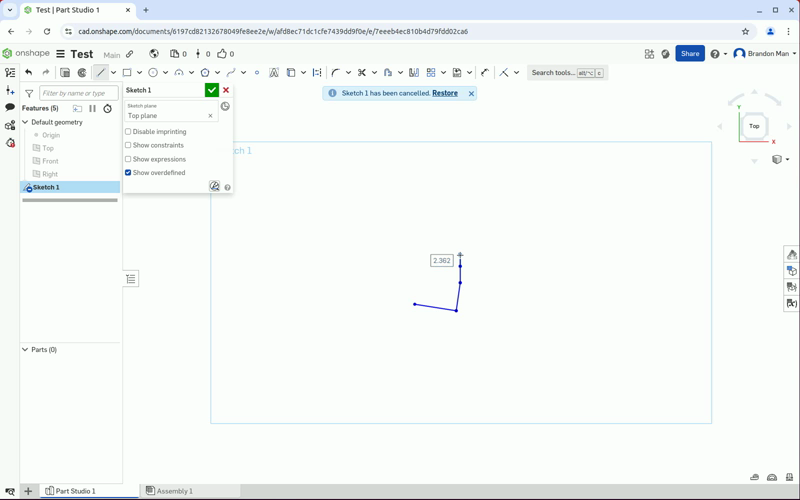
mouse_move(490, 254)
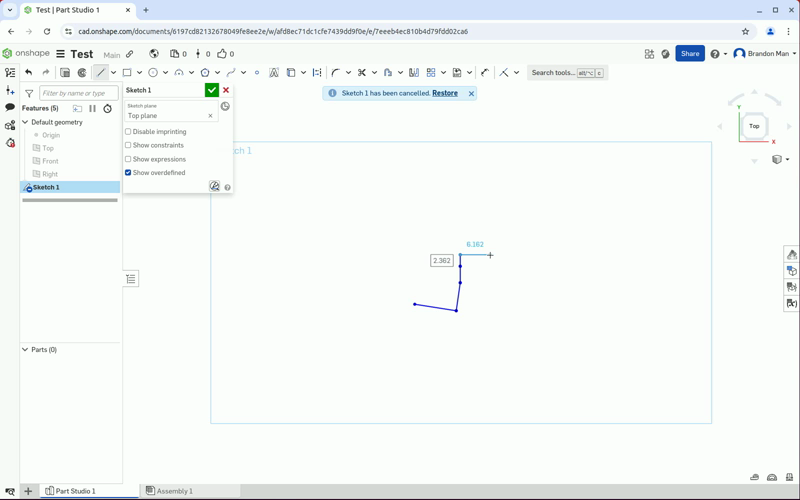
mouse_move(460, 227)
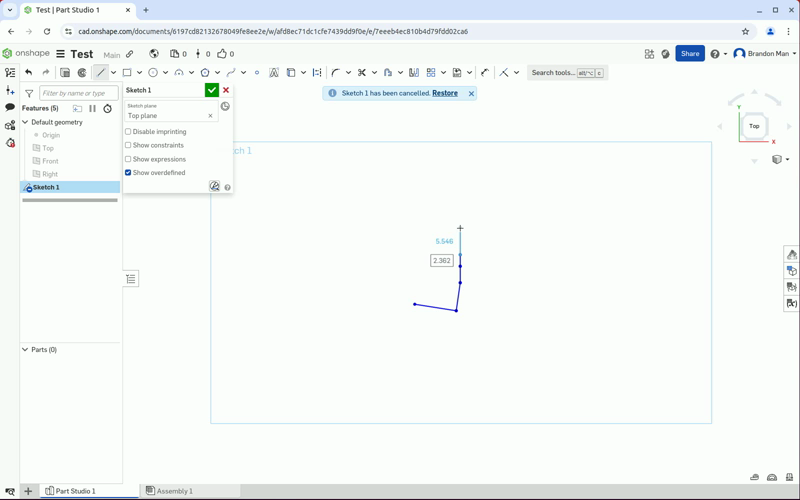
click(460, 227)
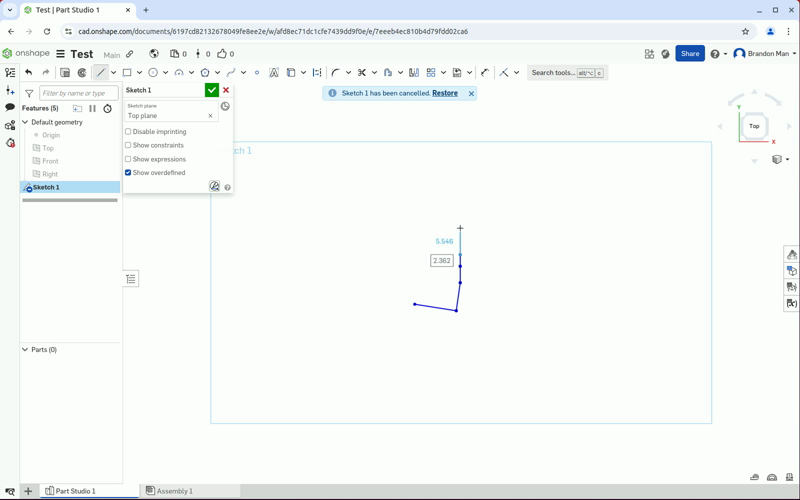
key_up(shift)
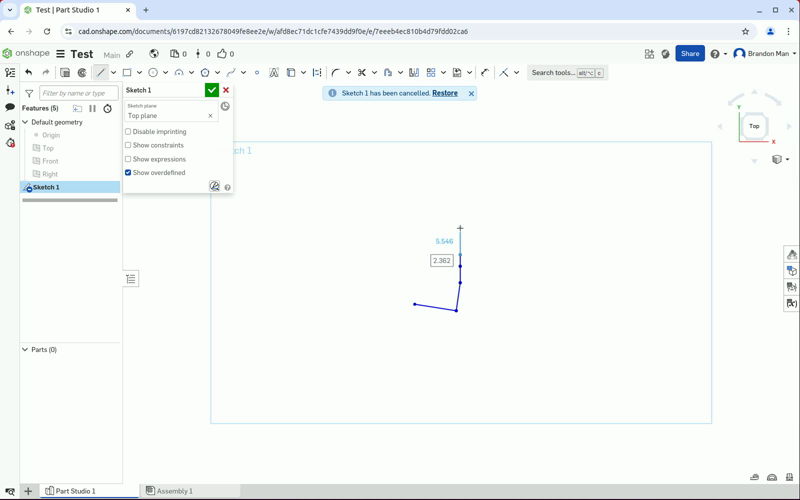
key_down(shift)
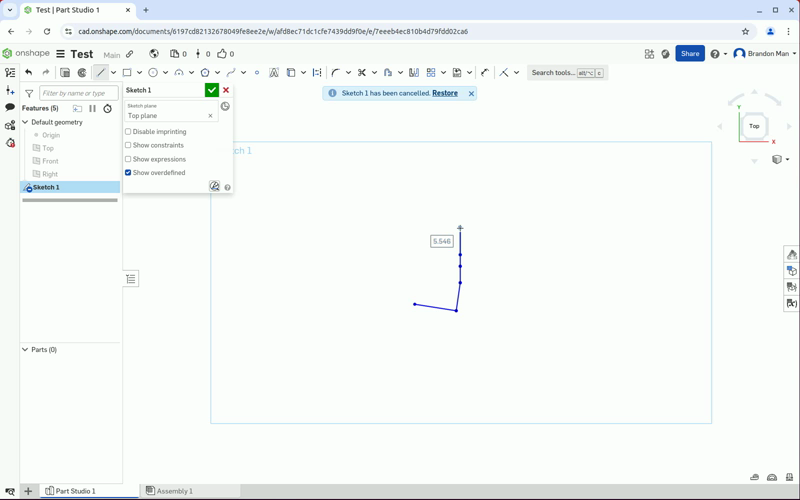
mouse_move(490, 227)
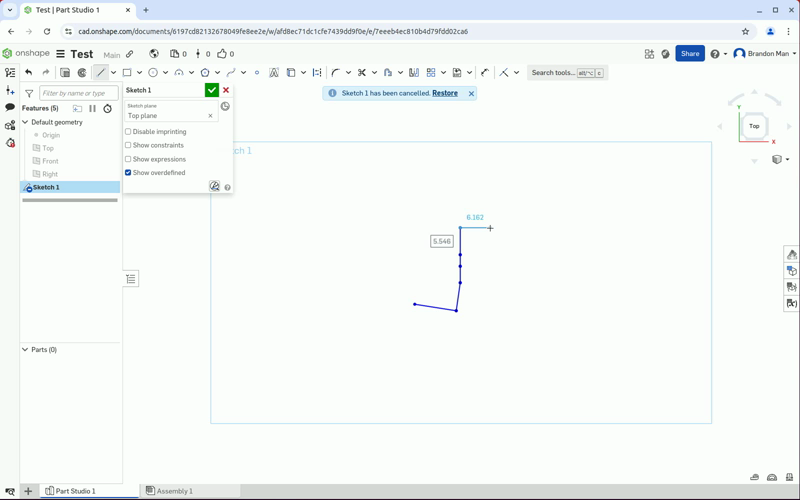
mouse_move(460, 201)
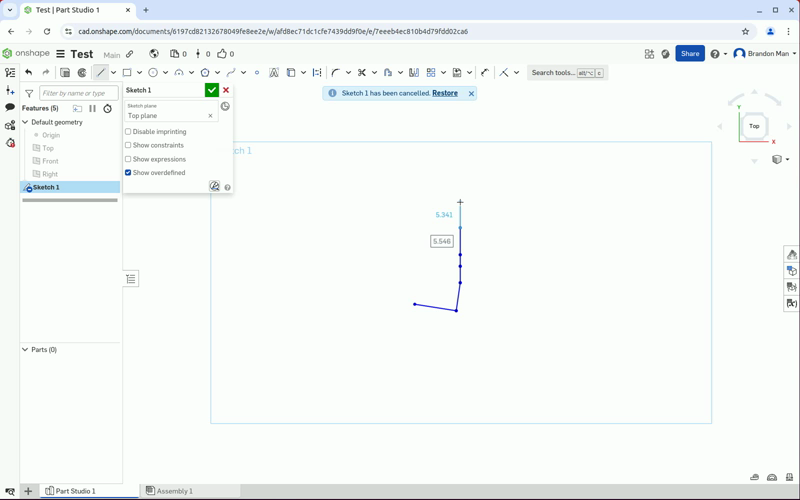
click(460, 201)
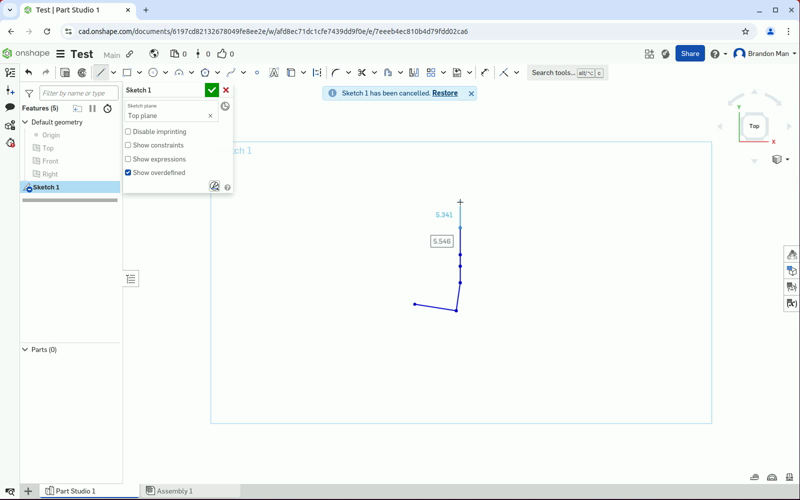
key_up(shift)
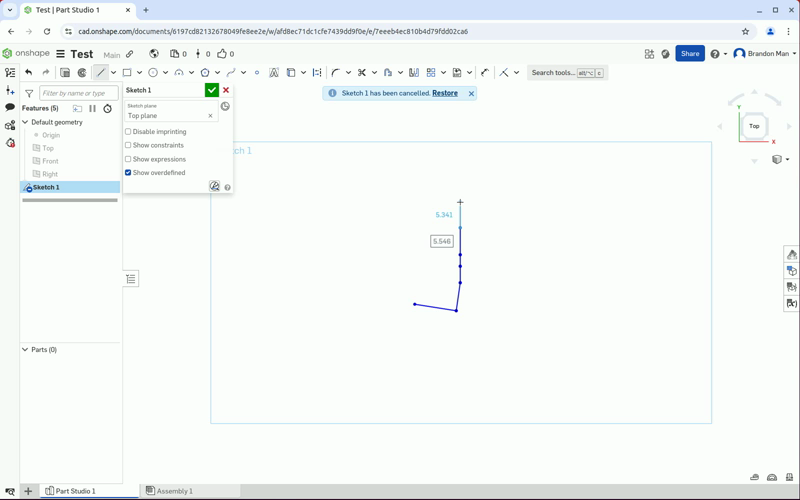
key_down(shift)
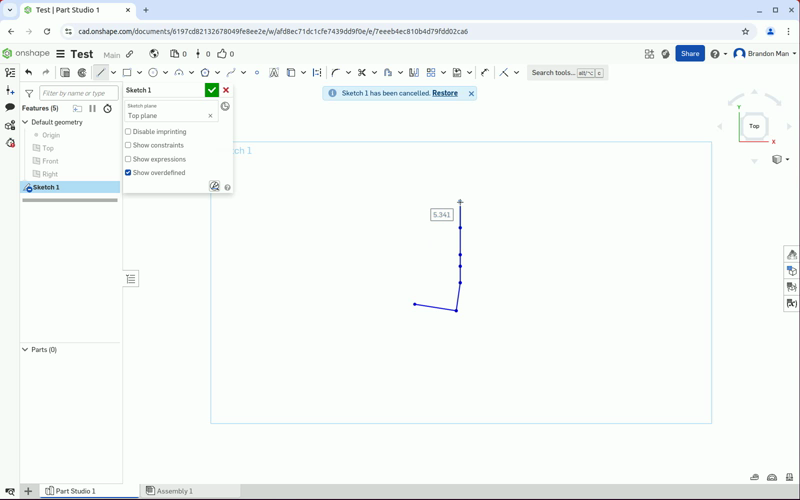
mouse_move(414, 304)
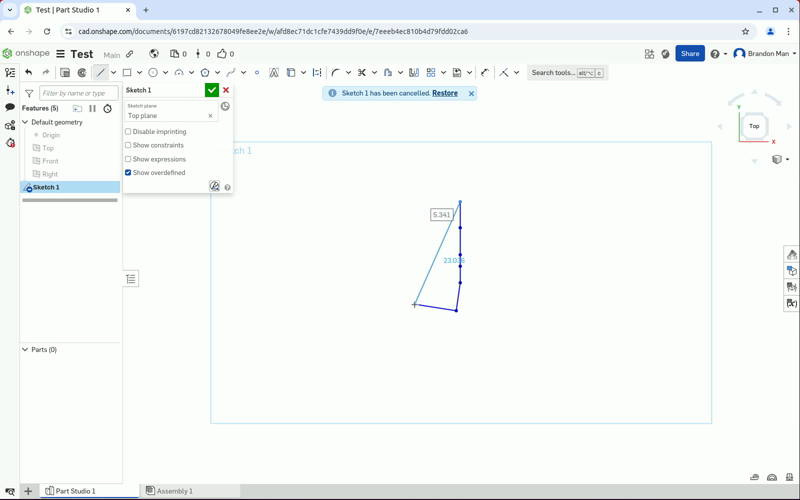
key_up(shift)
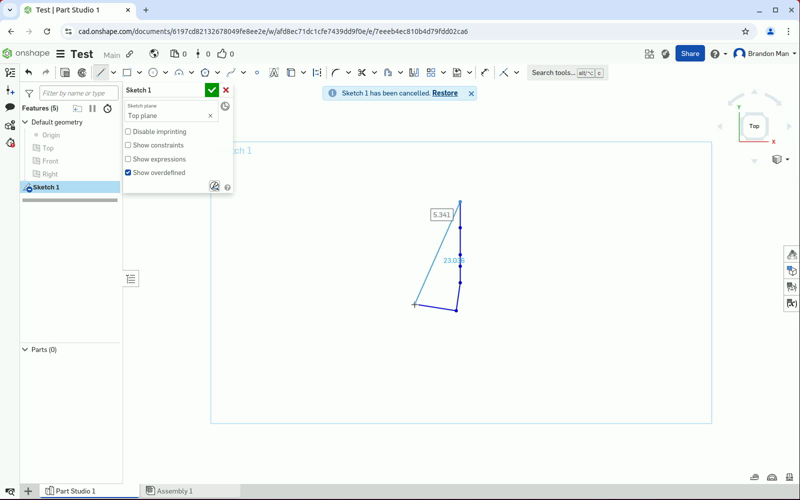
click(414, 304)
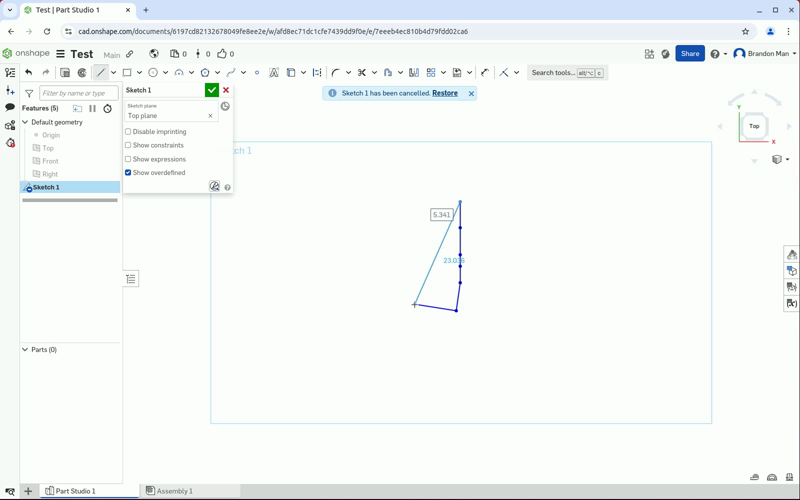
key(esc)
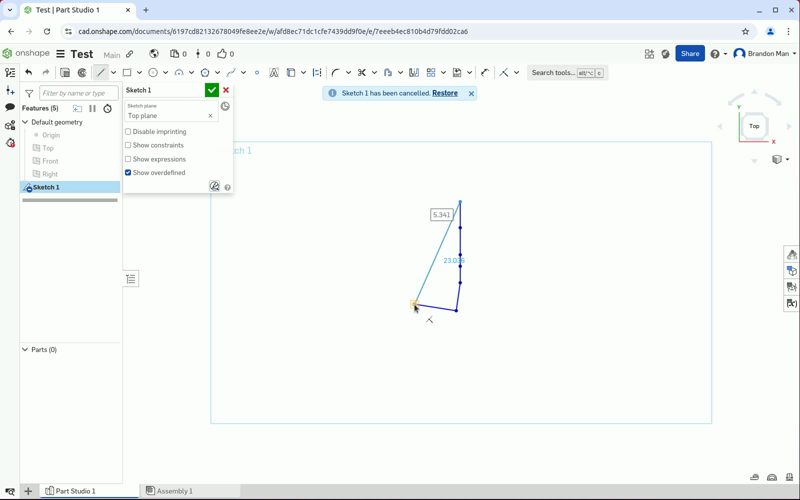
mouse_move(454, 264)
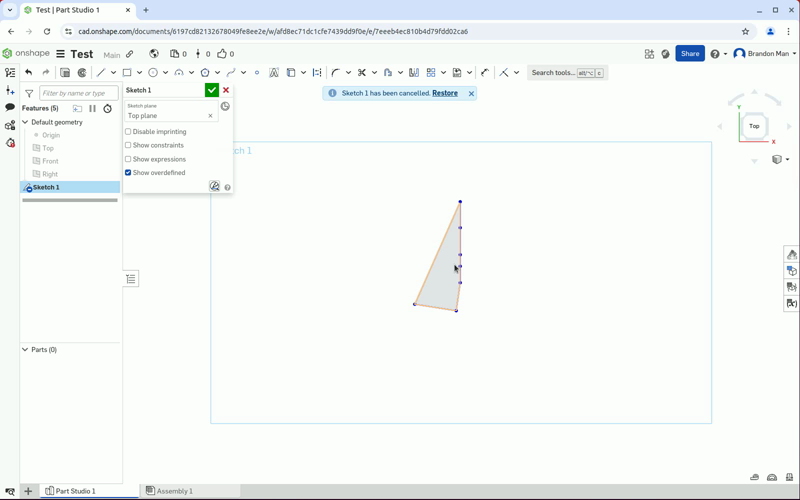
click(454, 264)
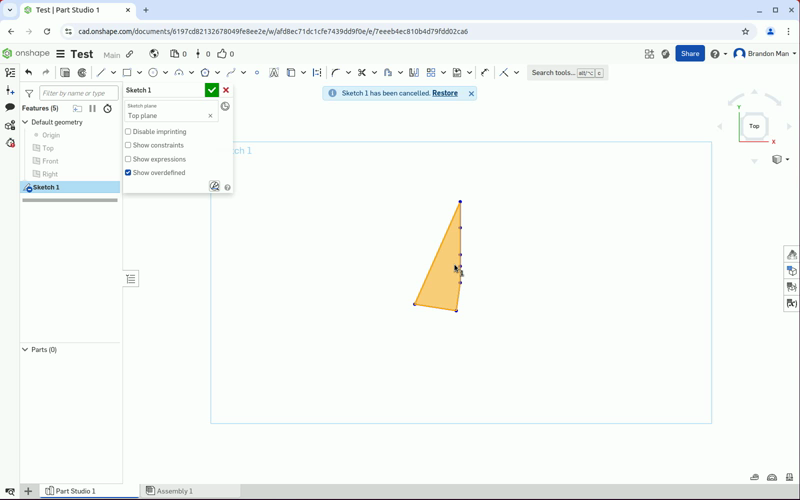
mouse_move(73, 352)
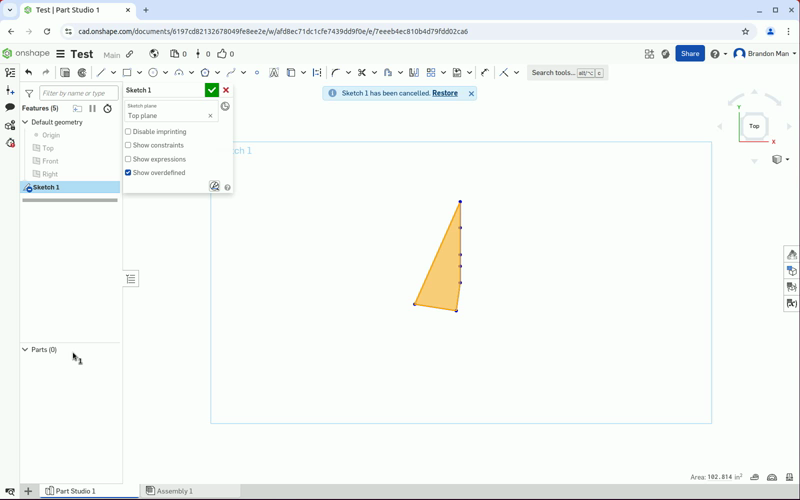
key(shift+y)
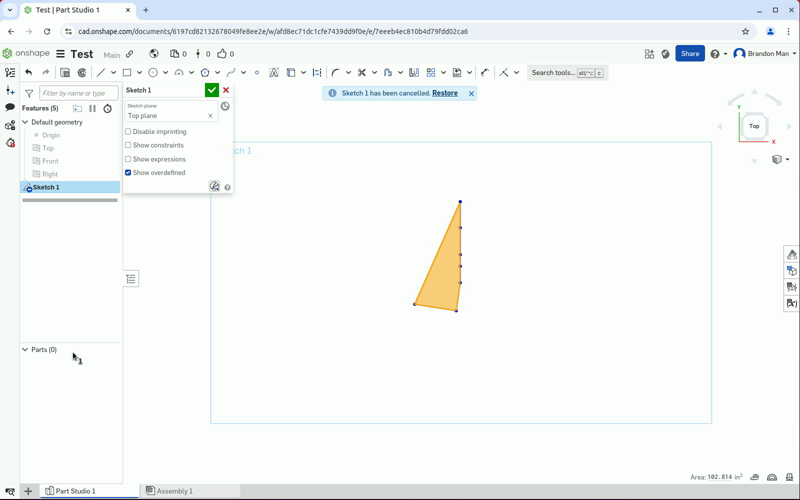
key(shift+e)
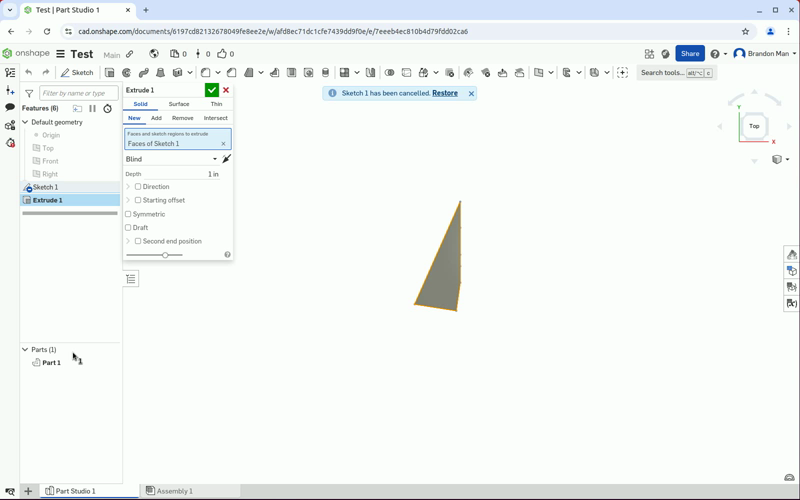
mouse_move(143, 106)
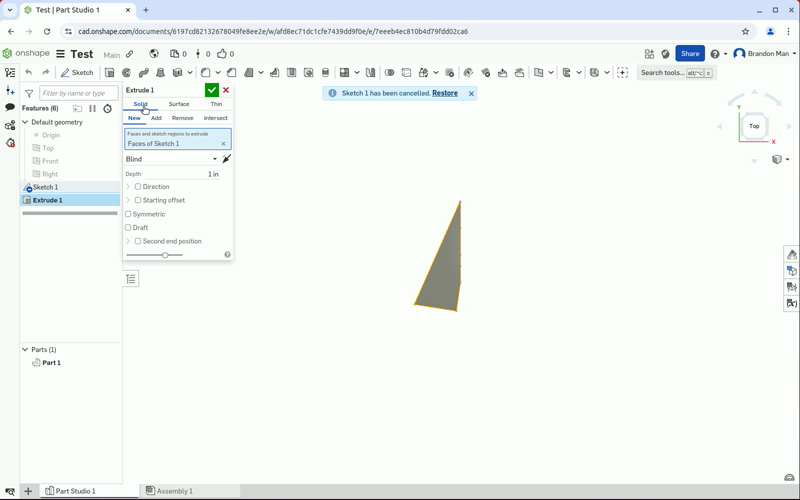
click(143, 106)
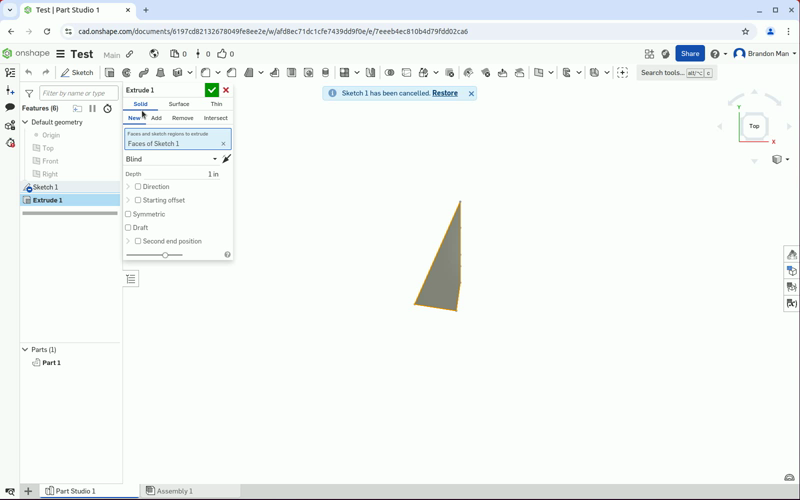
mouse_move(137, 120)
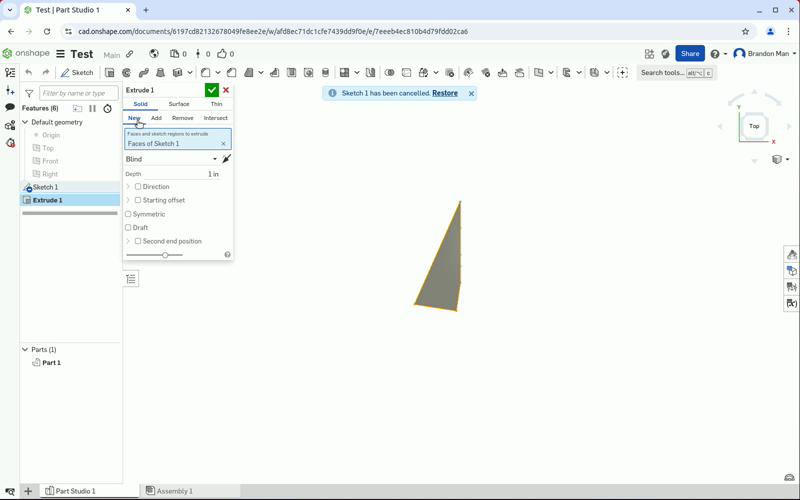
click(137, 120)
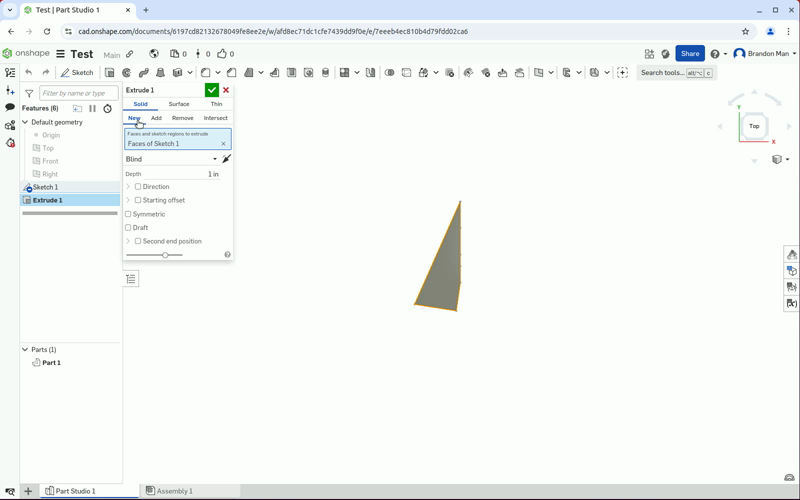
key(tab, 4)
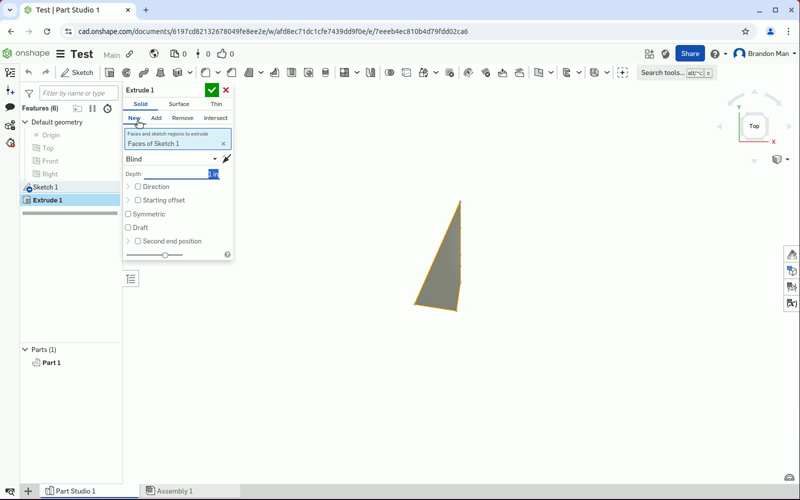
text(2.889)
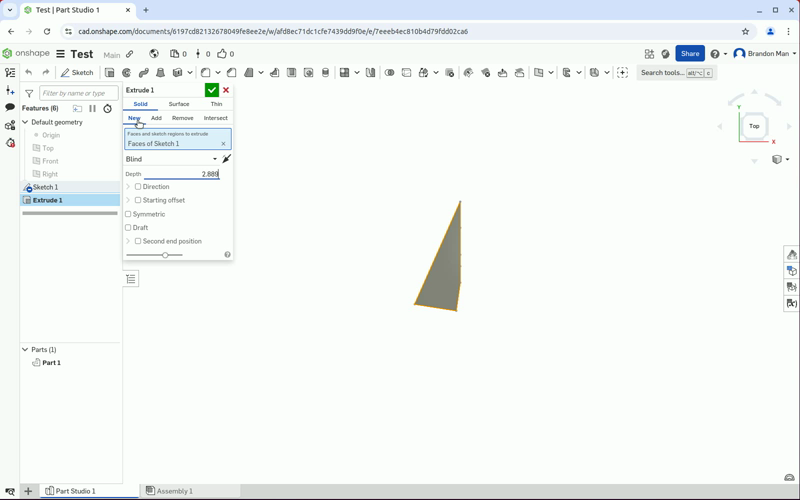
key(enter)
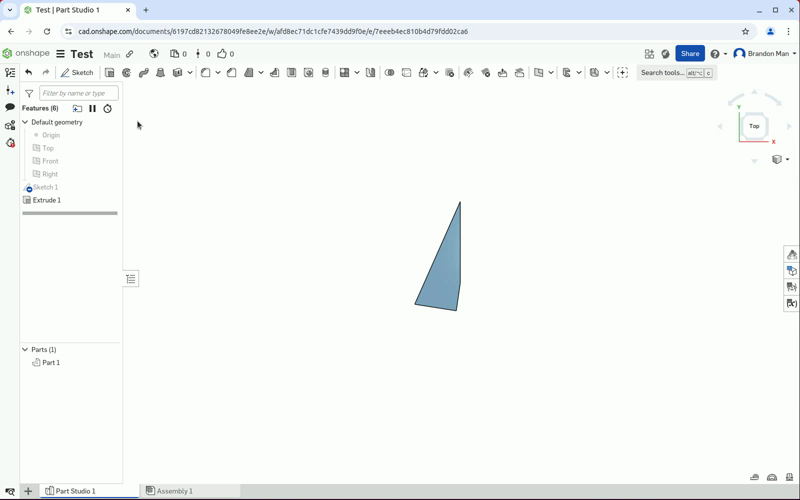
key(shift+h)
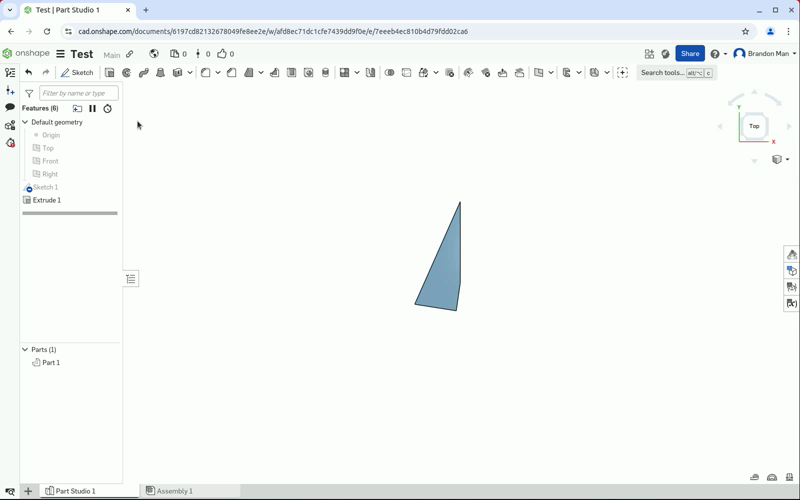
key(shift+h)
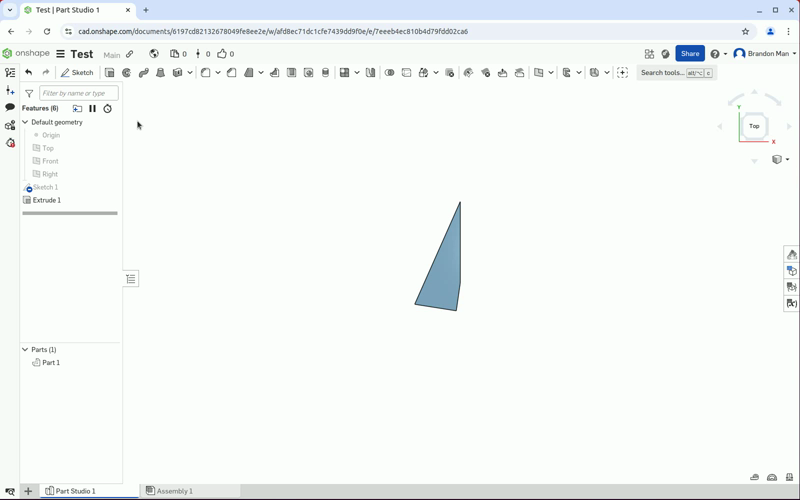
mouse_move(73, 189)
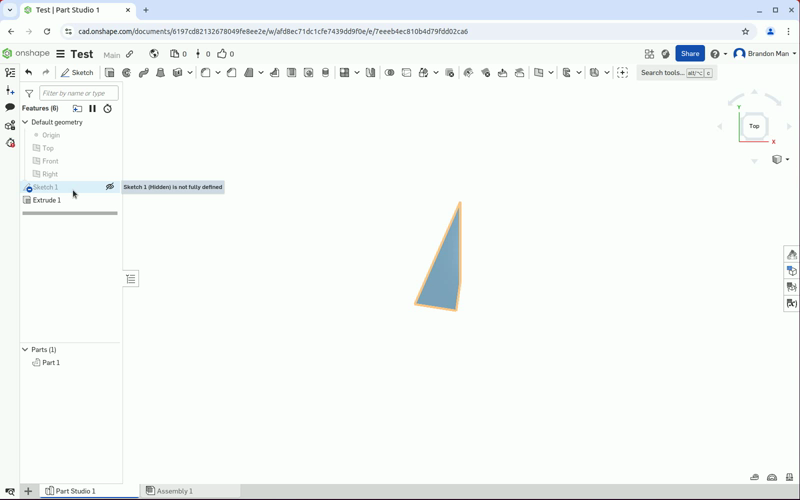
click(73, 189)
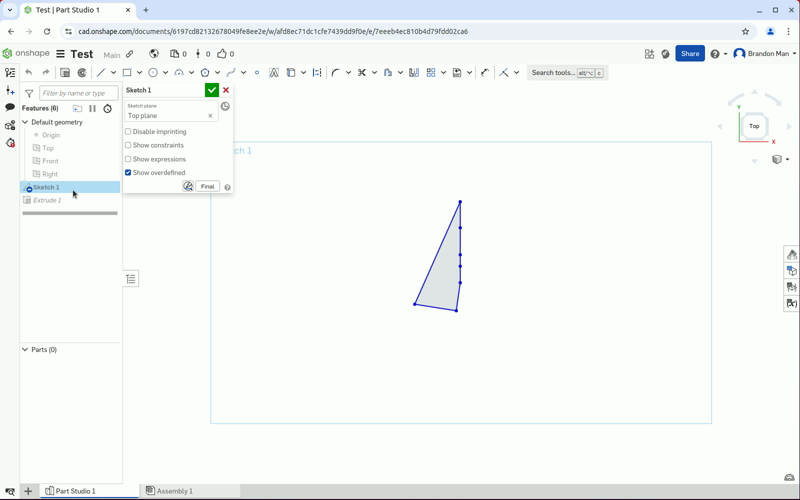
mouse_move(229, 92)
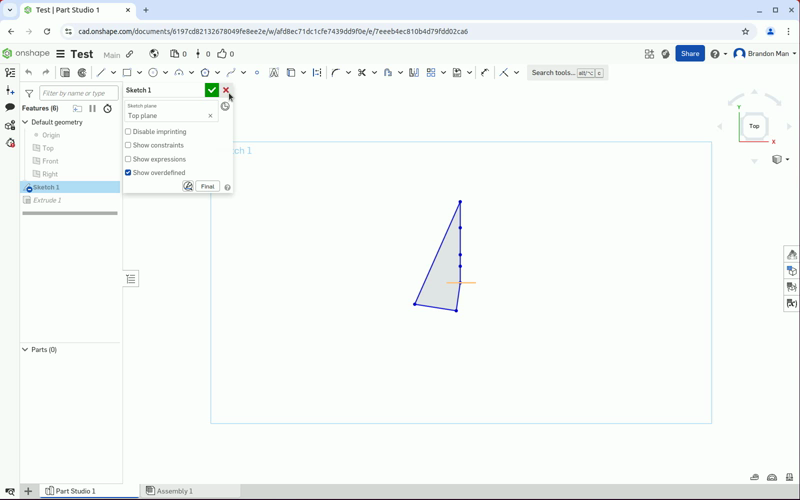
click(229, 92)
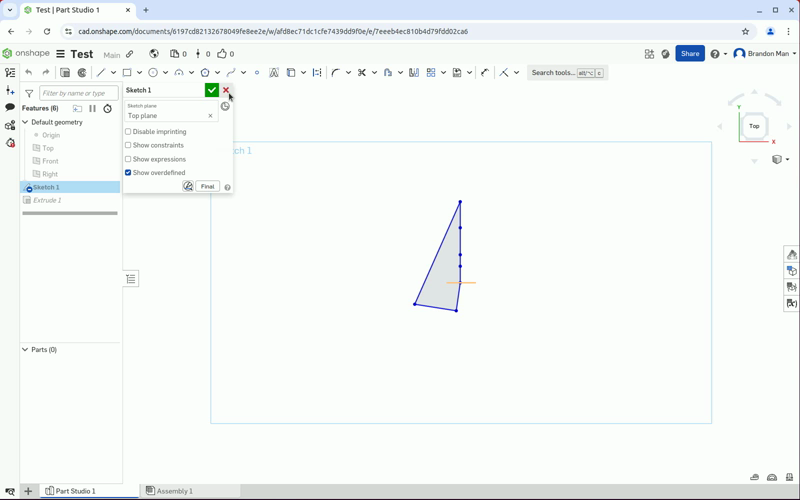
key(shift+s)
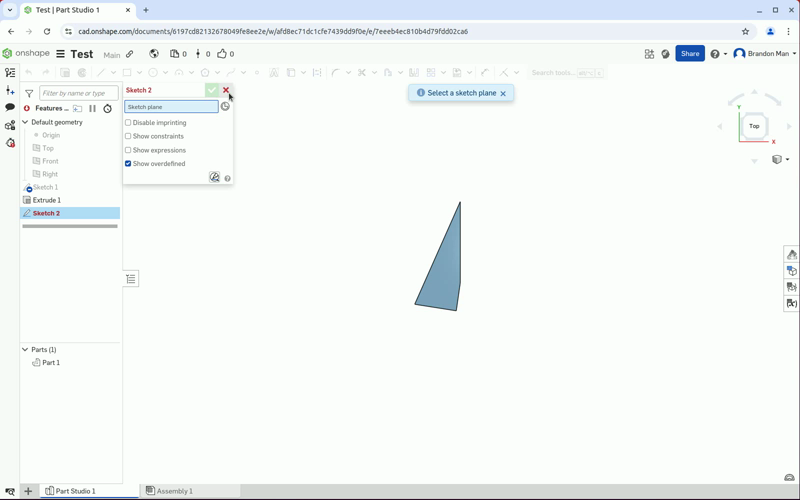
mouse_move(73, 150)
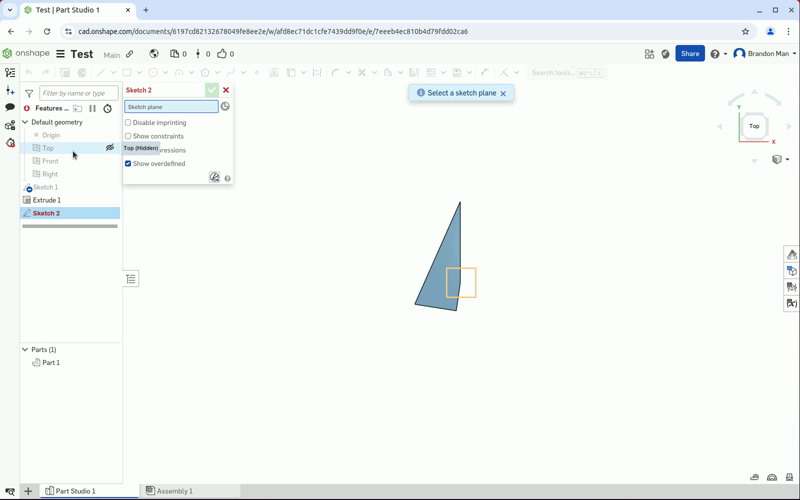
click(73, 150)
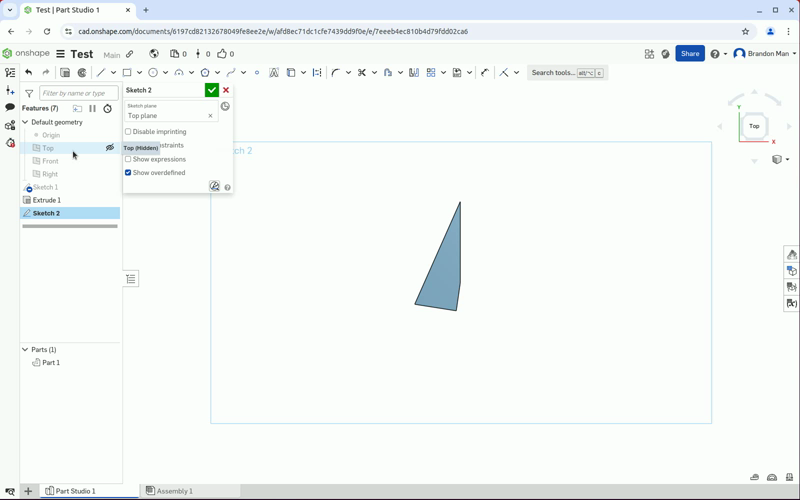
mouse_move(73, 352)
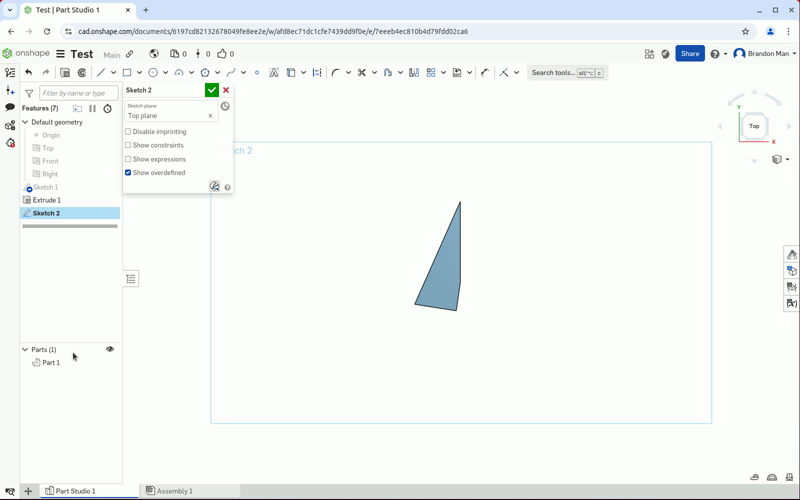
key(y)
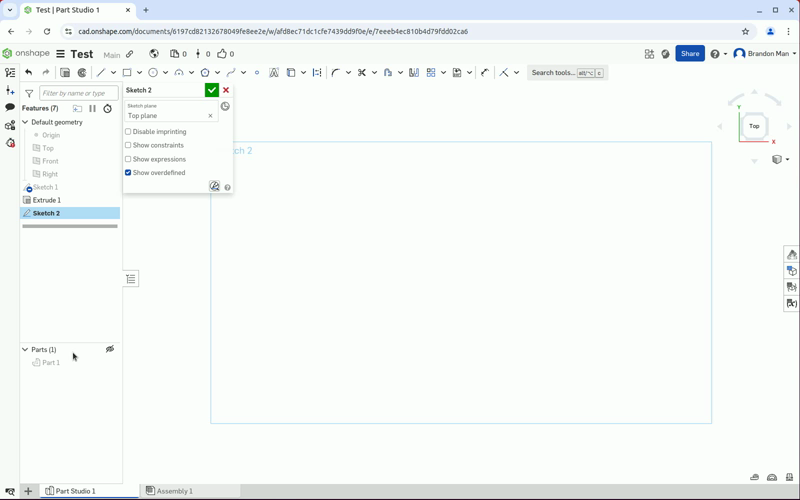
key(l)
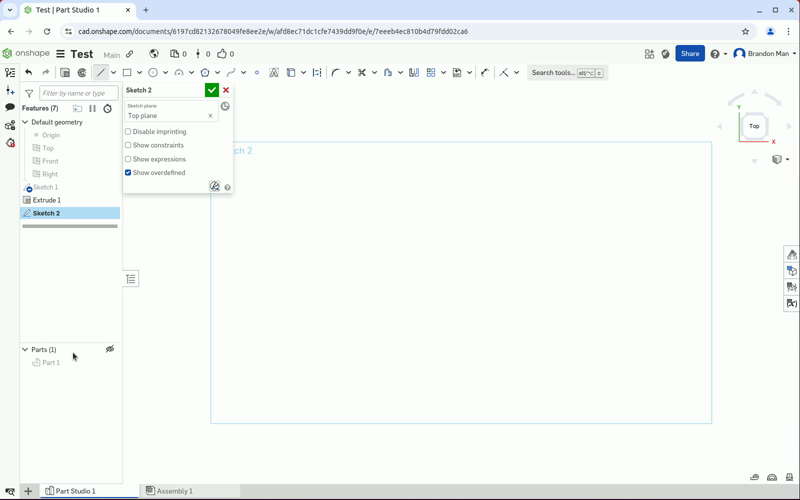
key_down(shift)
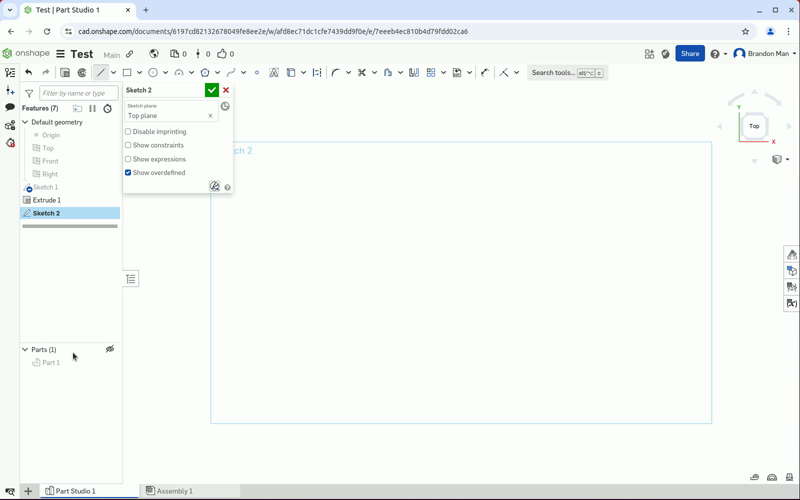
mouse_move(489, 282)
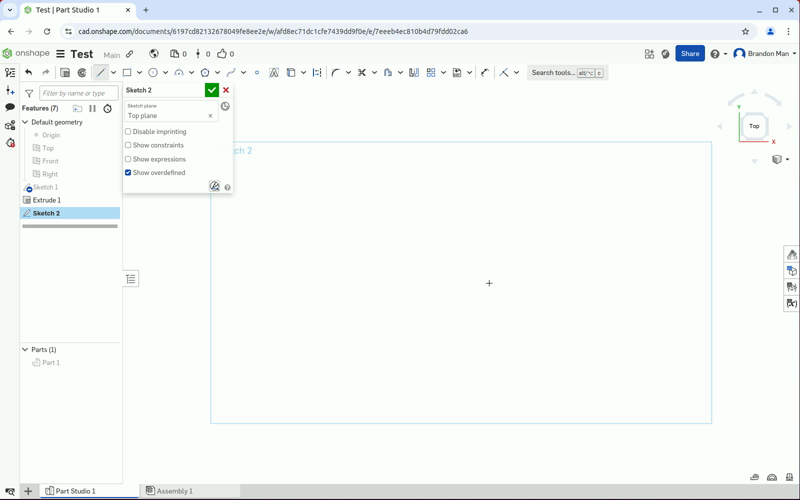
click(489, 282)
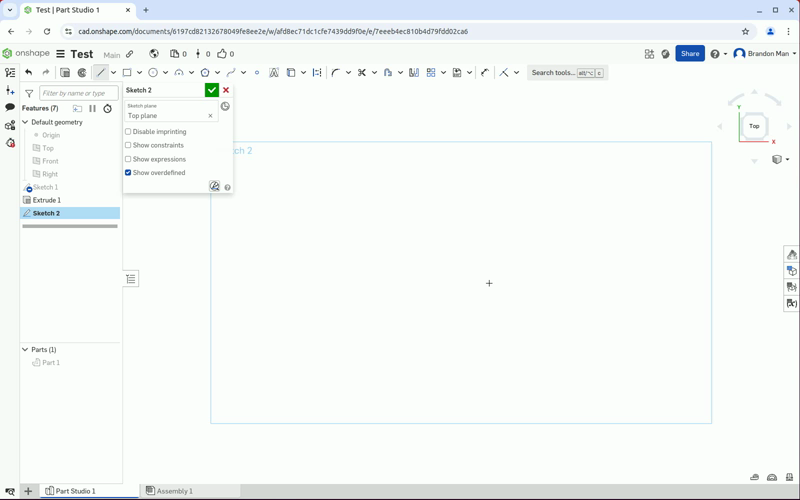
key_up(shift)
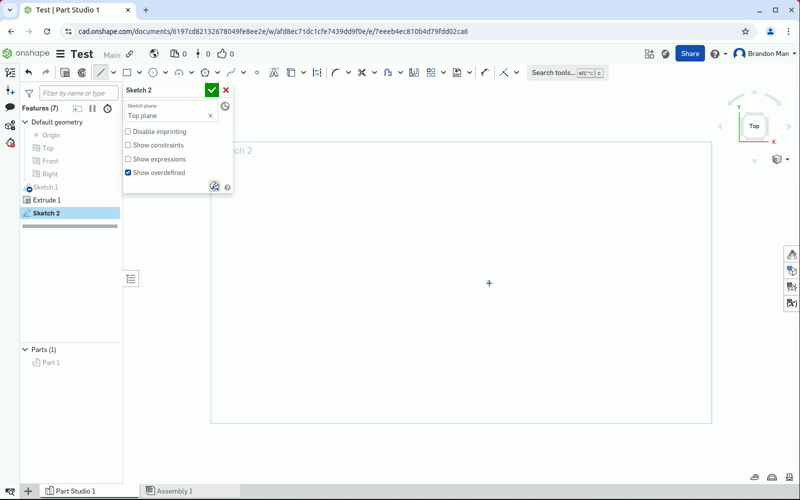
key_down(shift)
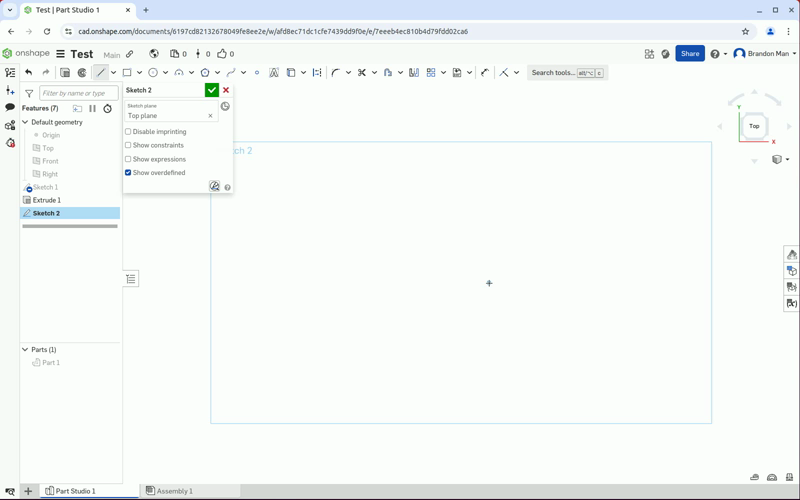
mouse_move(519, 282)
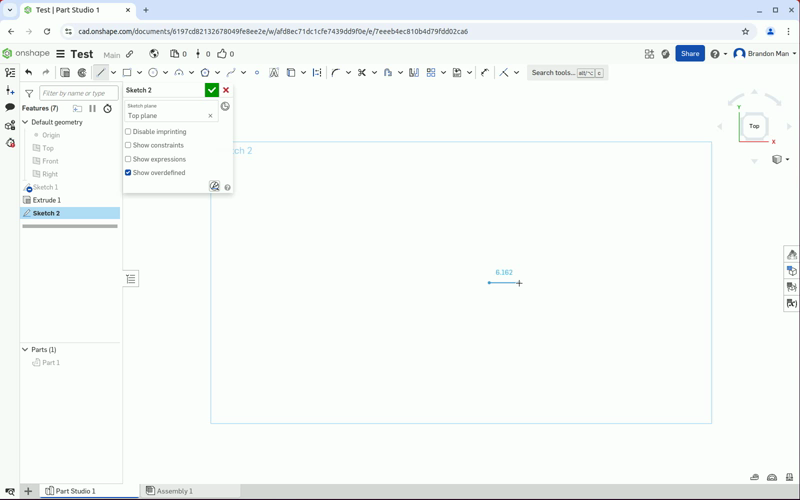
mouse_move(495, 309)
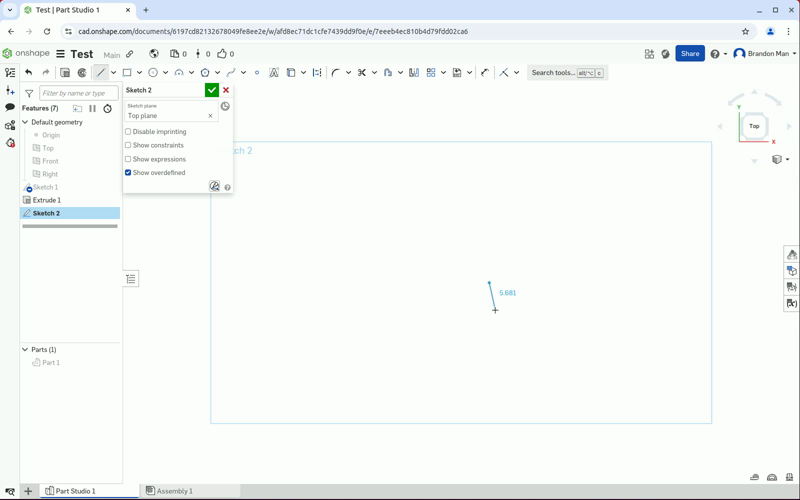
click(495, 309)
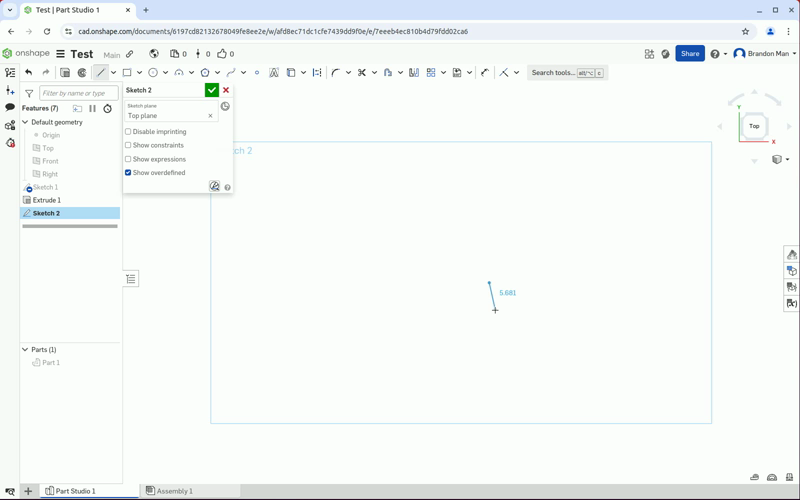
key_up(shift)
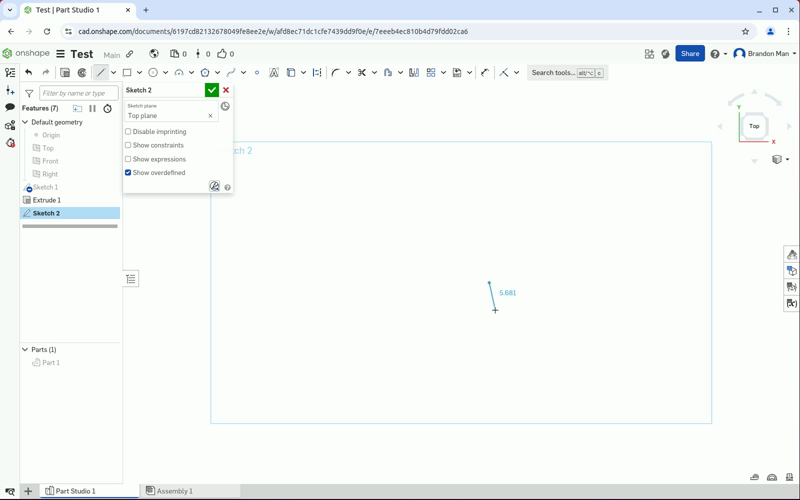
key_down(shift)
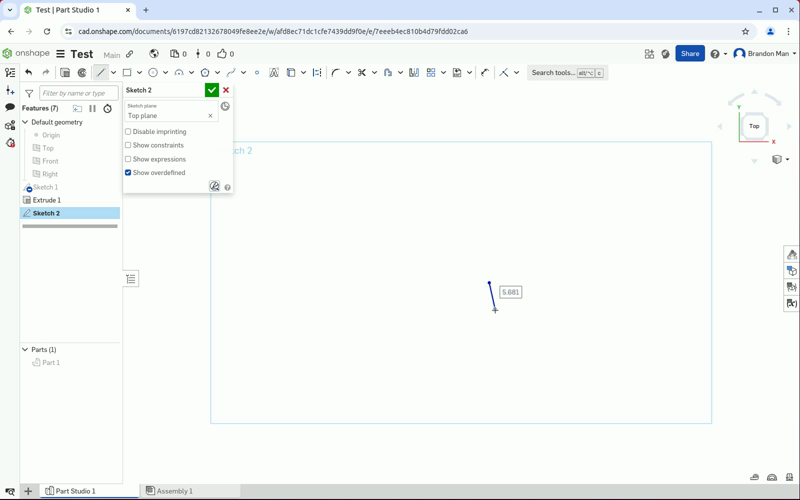
mouse_move(525, 309)
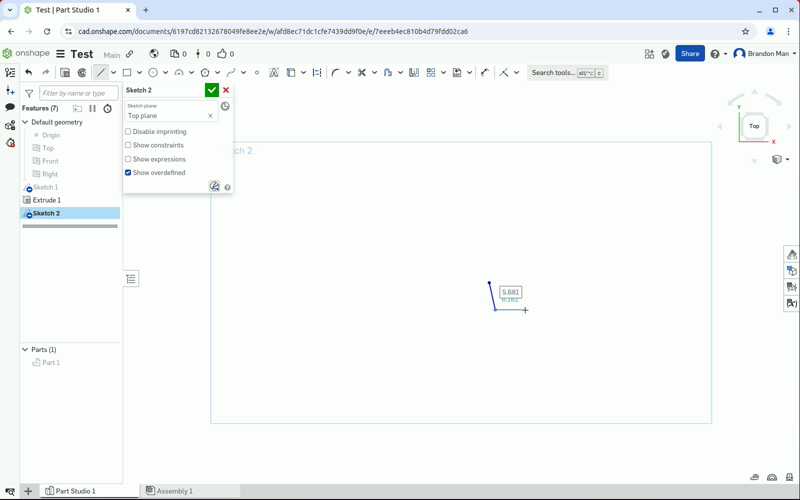
mouse_move(535, 300)
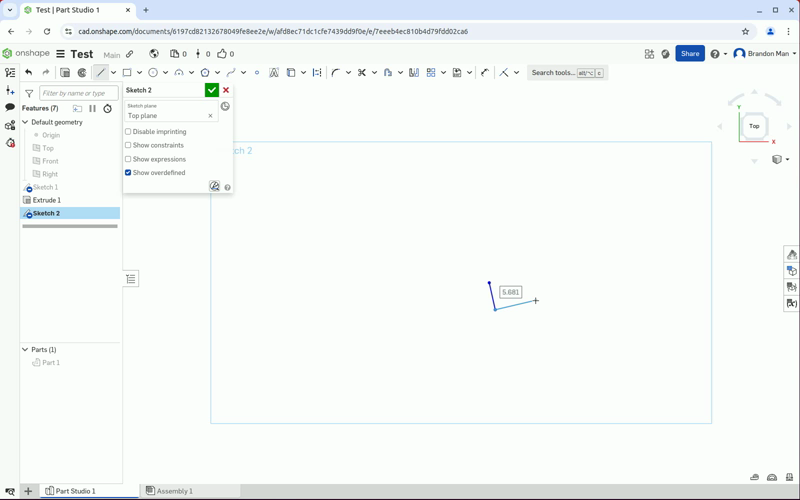
click(535, 300)
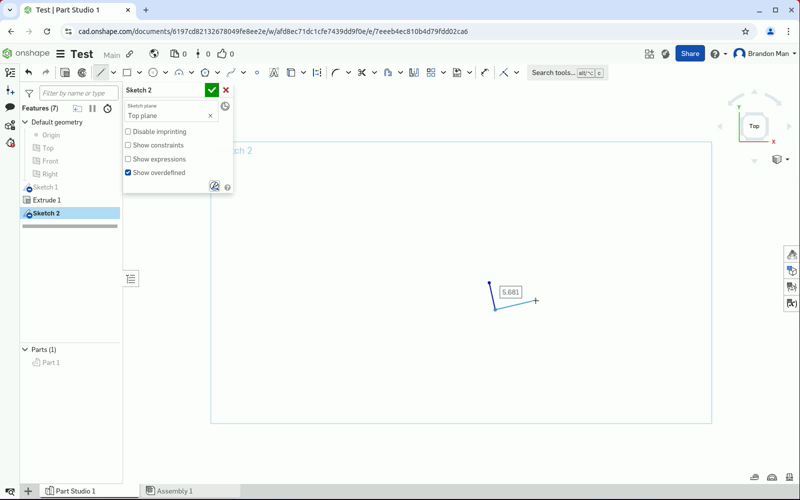
key_up(shift)
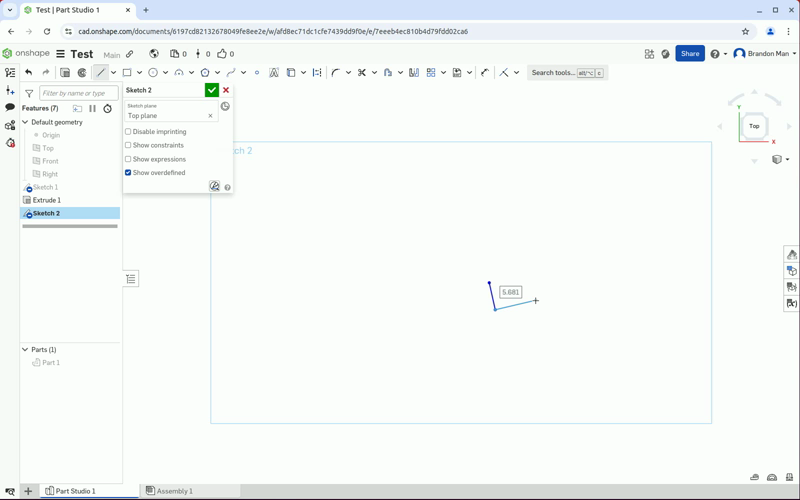
key_down(shift)
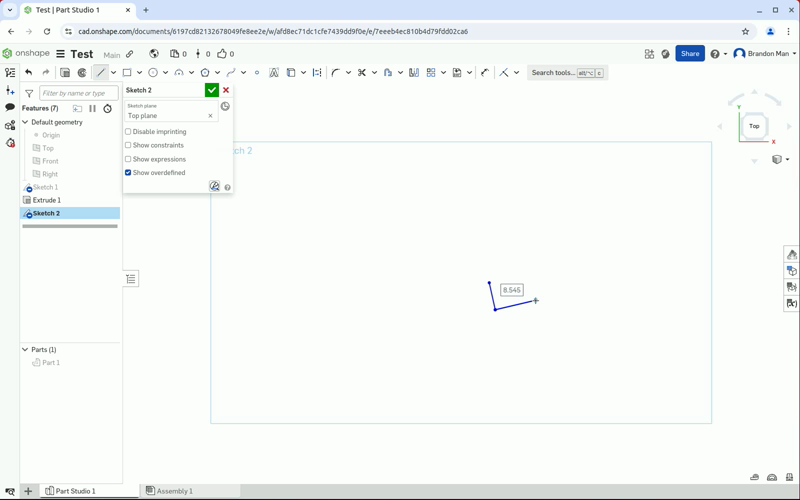
mouse_move(489, 200)
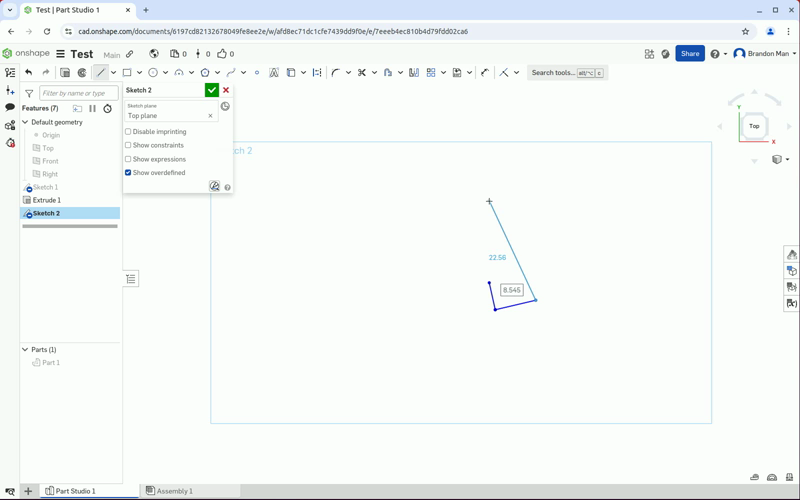
click(489, 200)
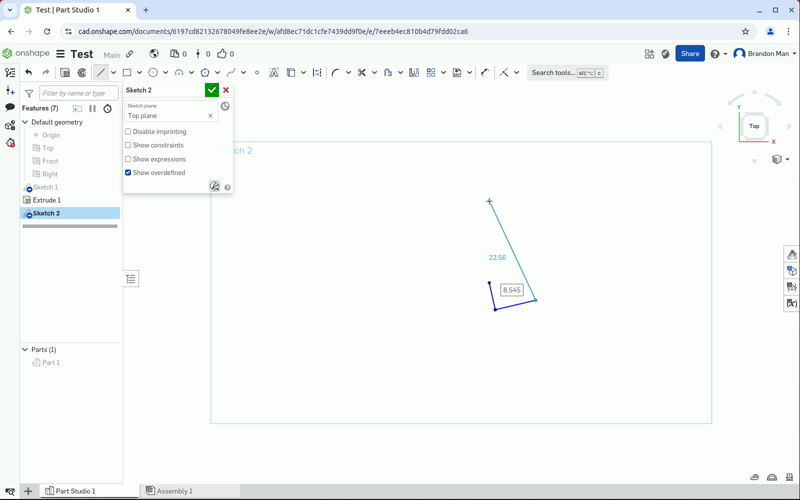
key_up(shift)
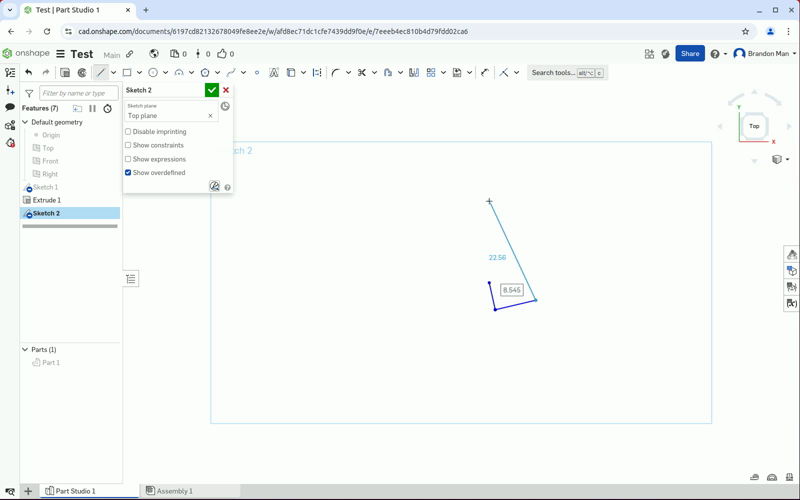
key_down(shift)
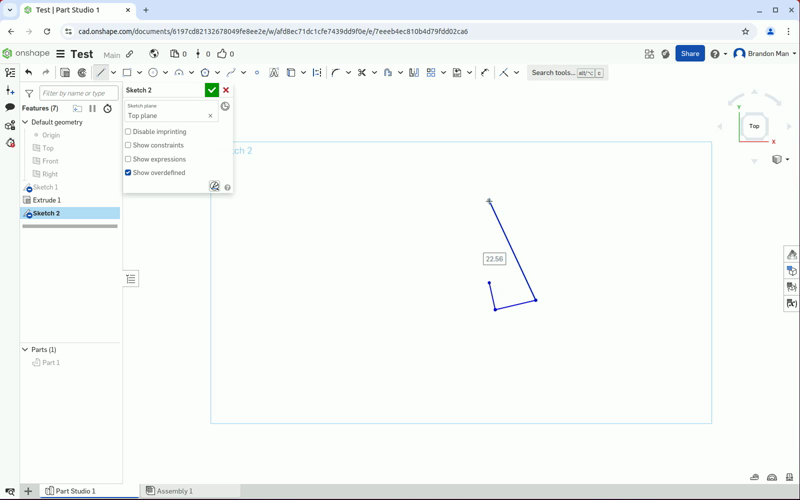
mouse_move(519, 200)
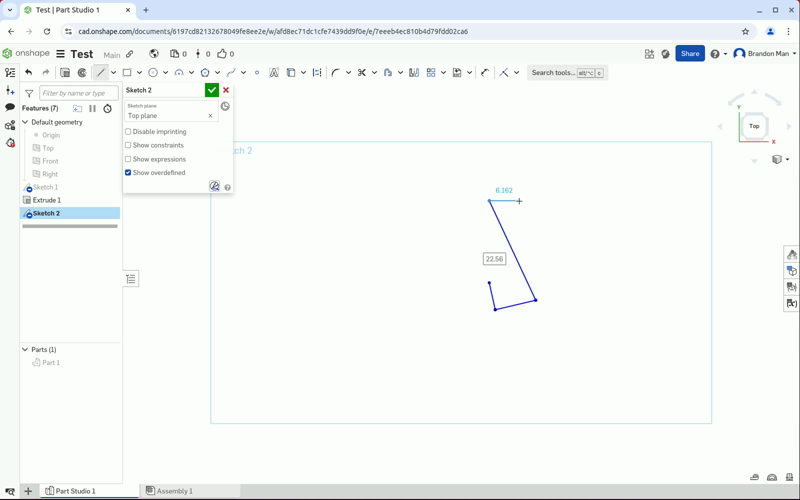
mouse_move(489, 227)
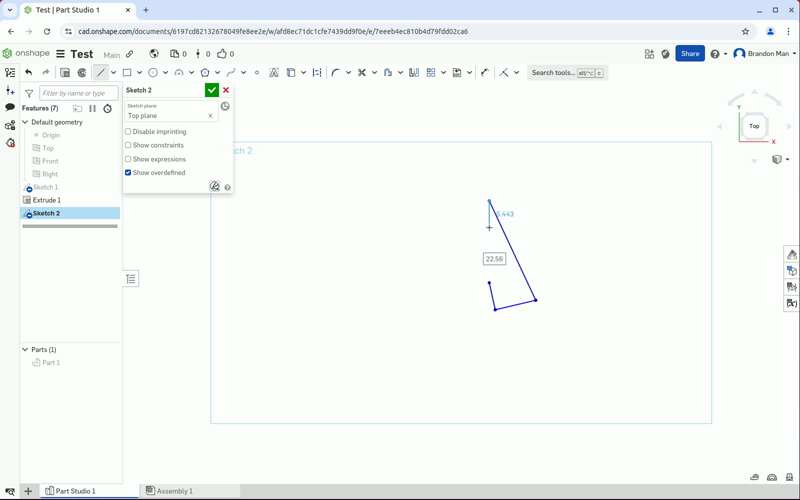
click(489, 227)
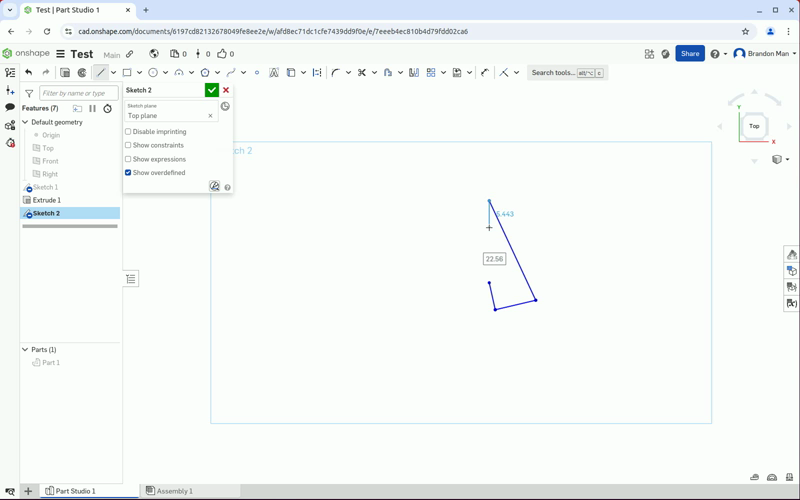
key_up(shift)
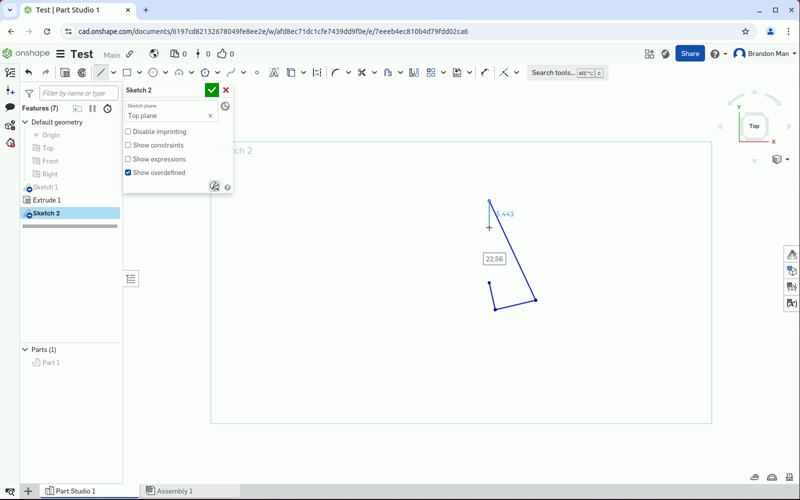
key_down(shift)
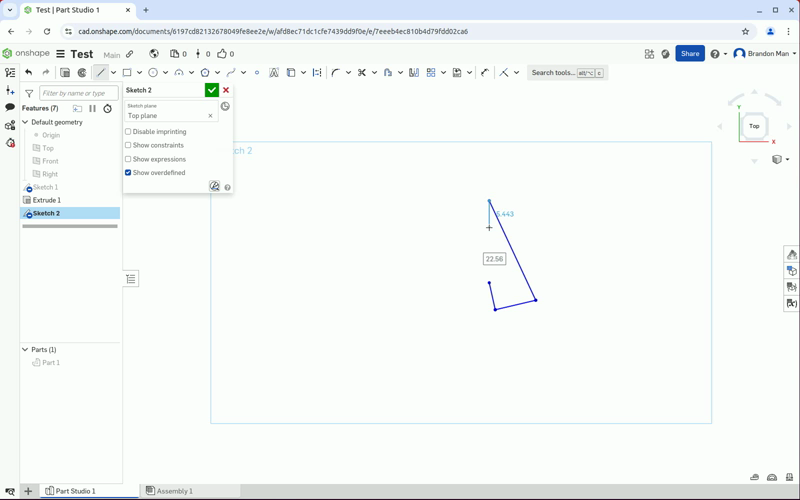
mouse_move(519, 227)
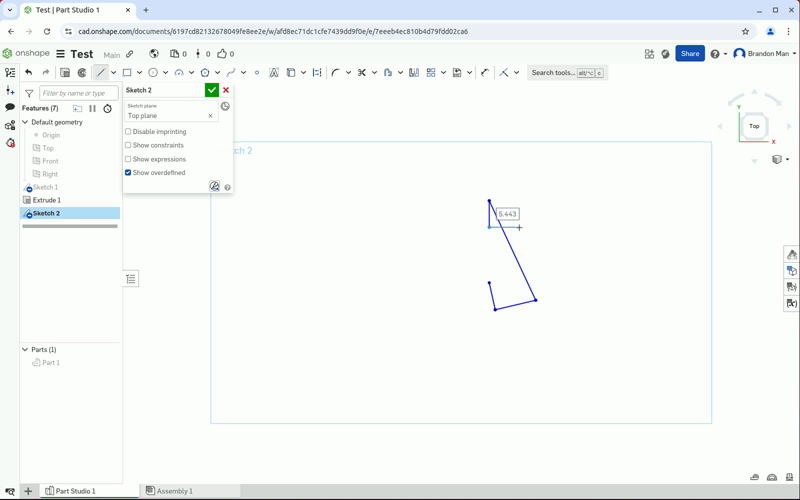
mouse_move(489, 255)
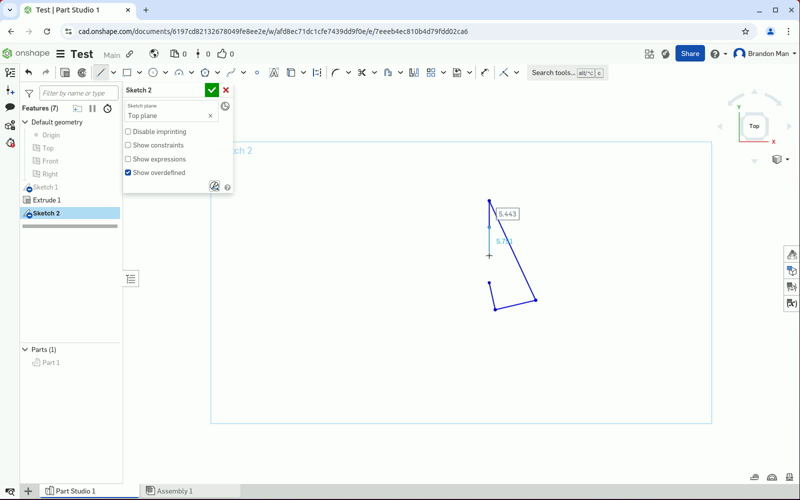
click(489, 255)
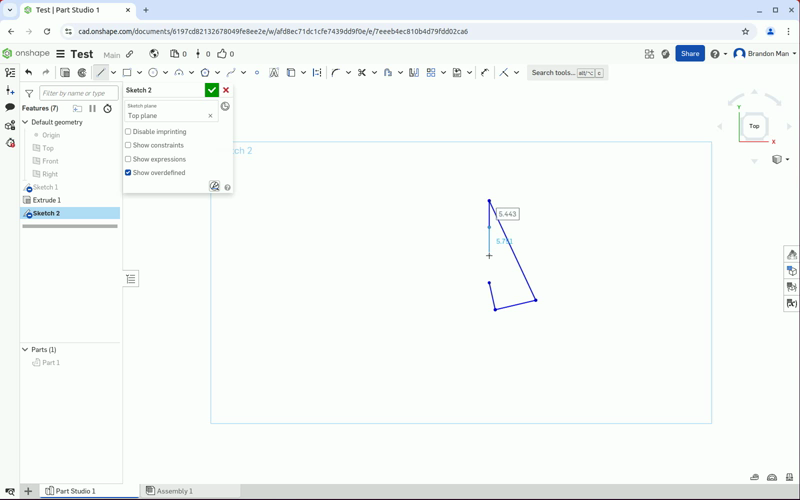
key_up(shift)
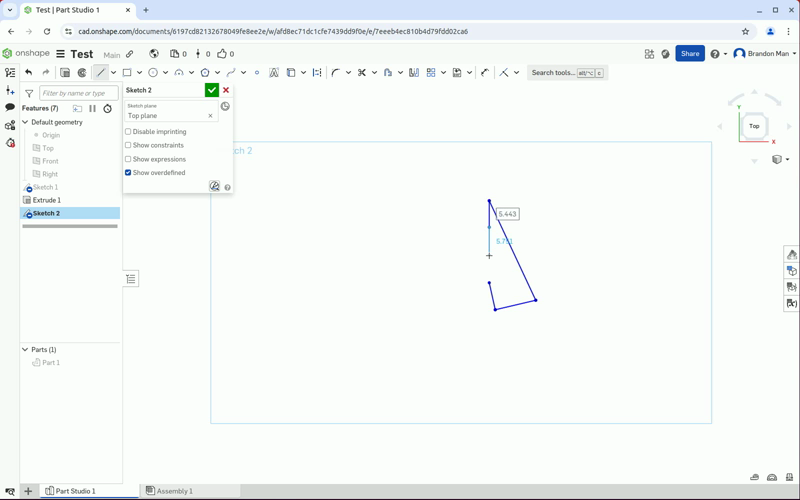
key_down(shift)
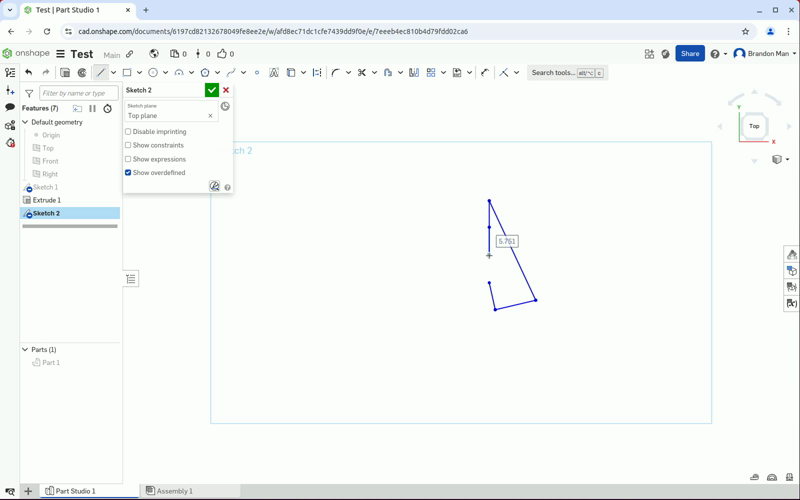
mouse_move(519, 255)
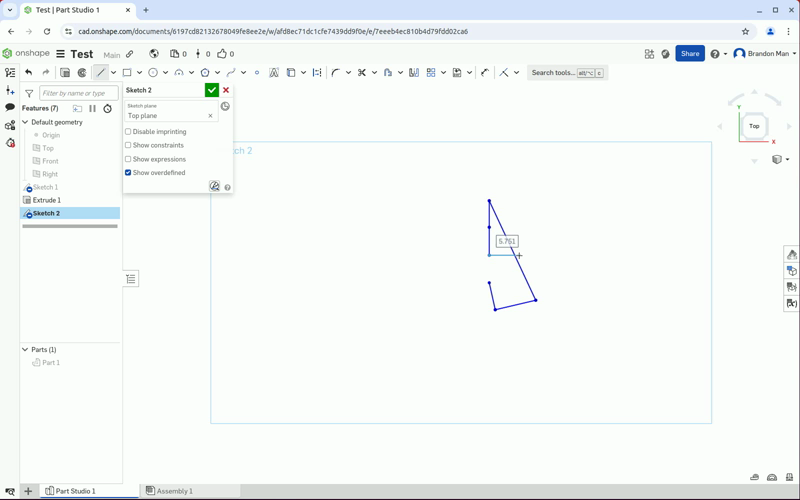
mouse_move(489, 266)
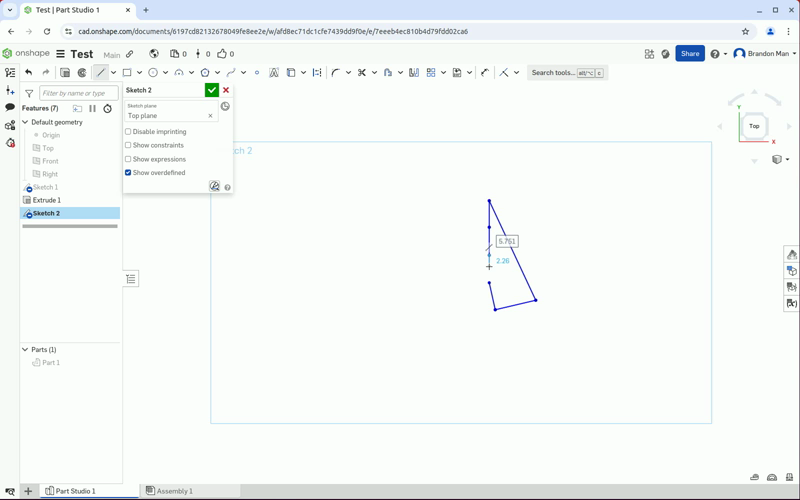
click(489, 266)
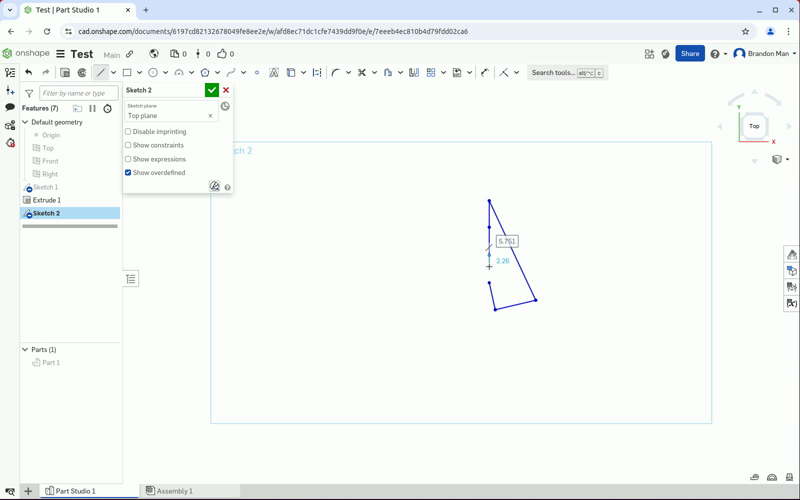
key_up(shift)
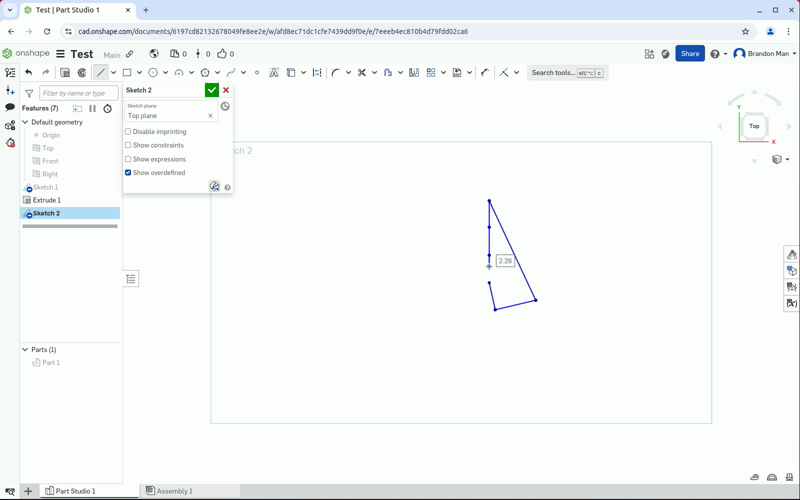
mouse_move(519, 266)
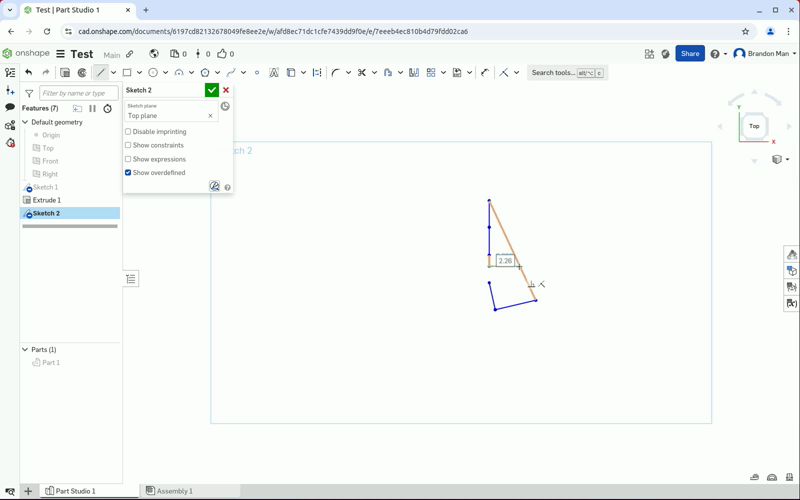
key_down(shift)
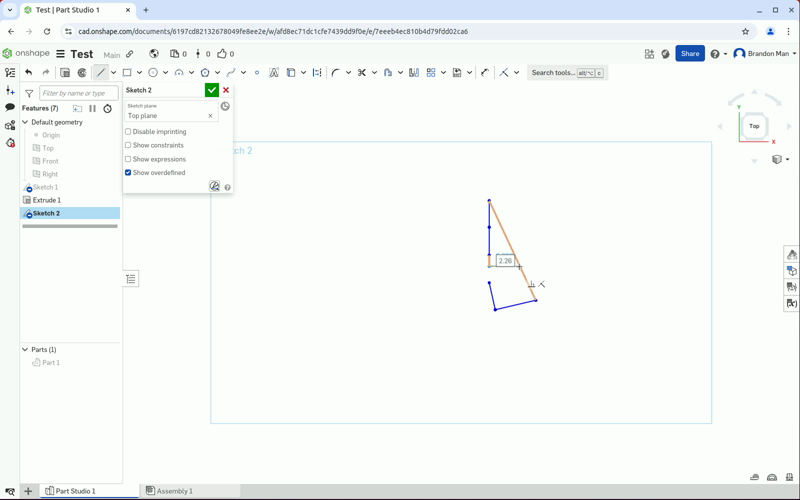
mouse_move(489, 282)
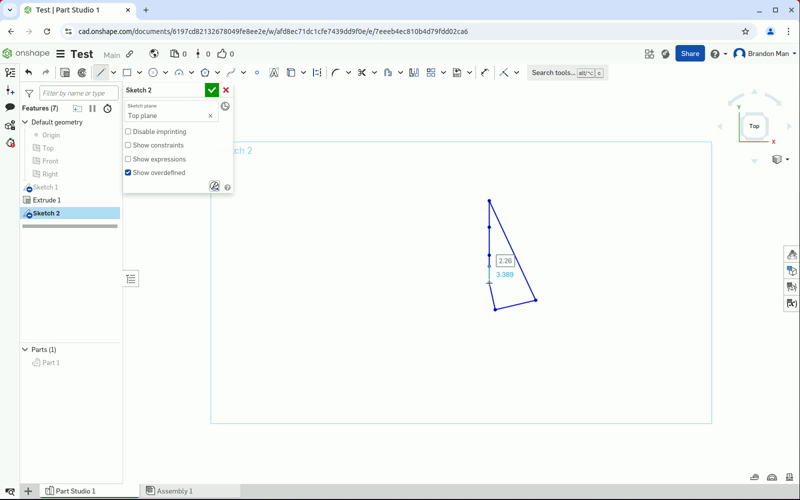
key_up(shift)
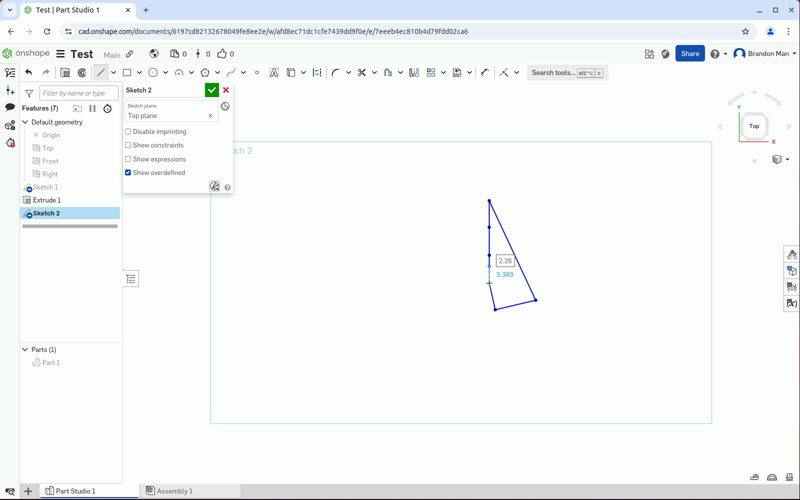
click(489, 282)
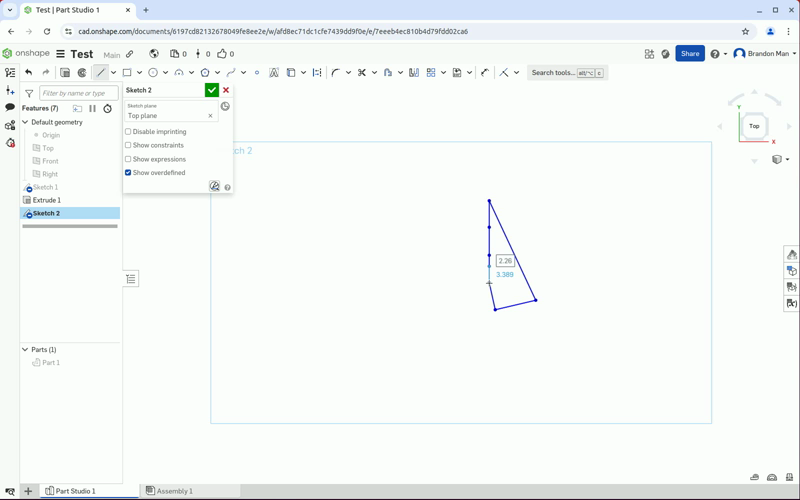
key(esc)
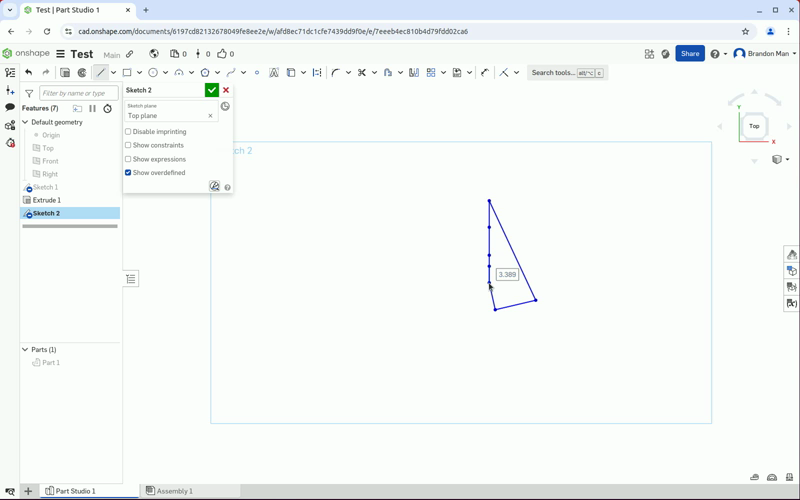
mouse_move(499, 259)
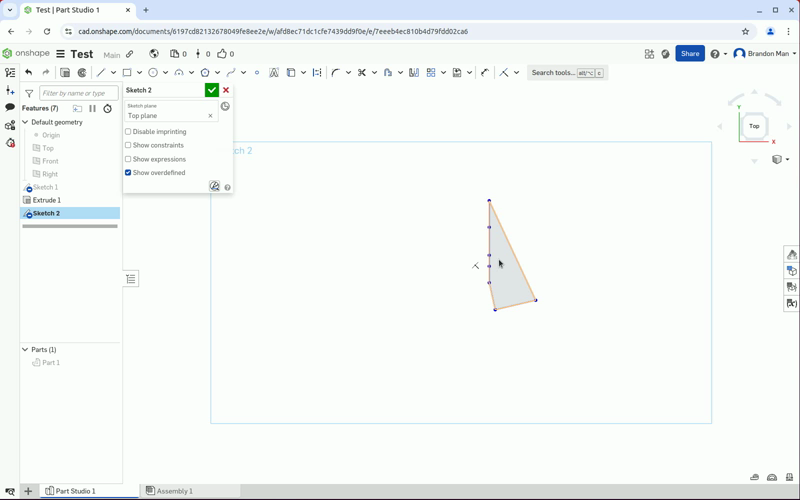
click(499, 259)
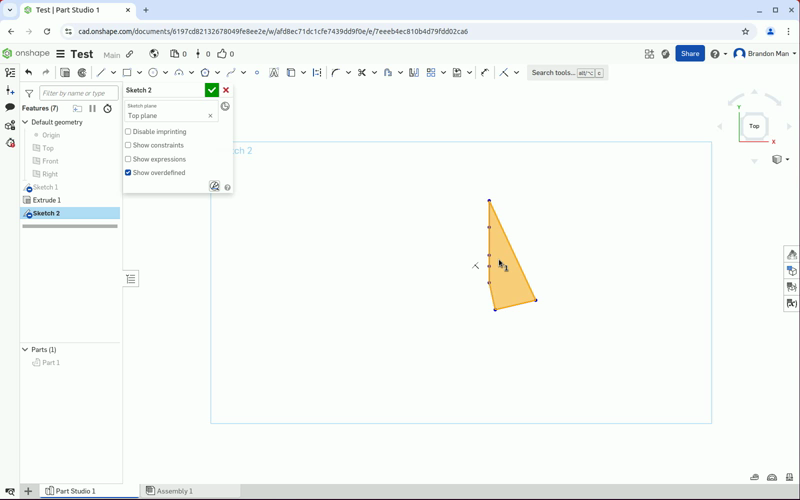
mouse_move(73, 352)
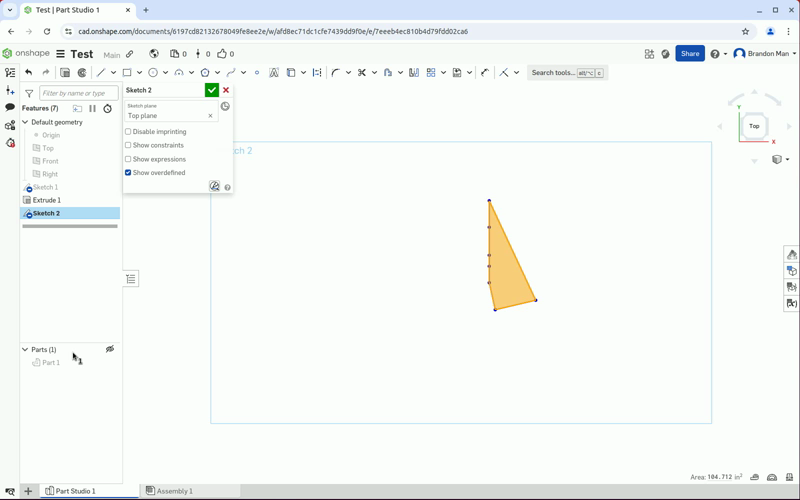
key(shift+y)
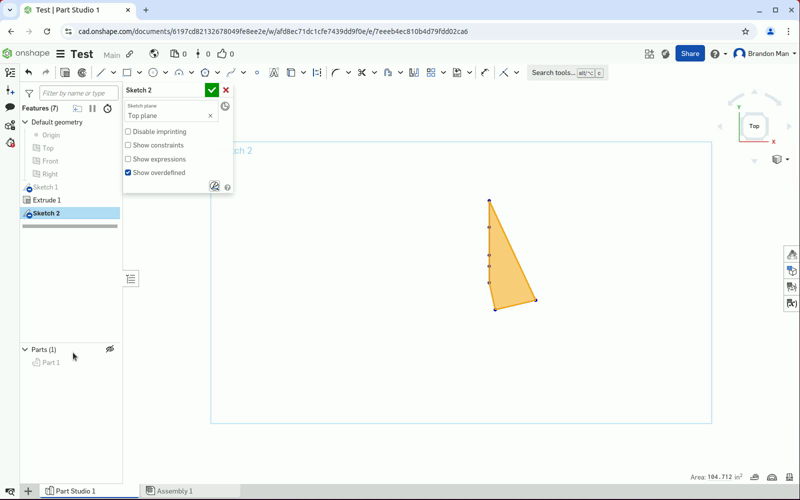
key(shift+e)
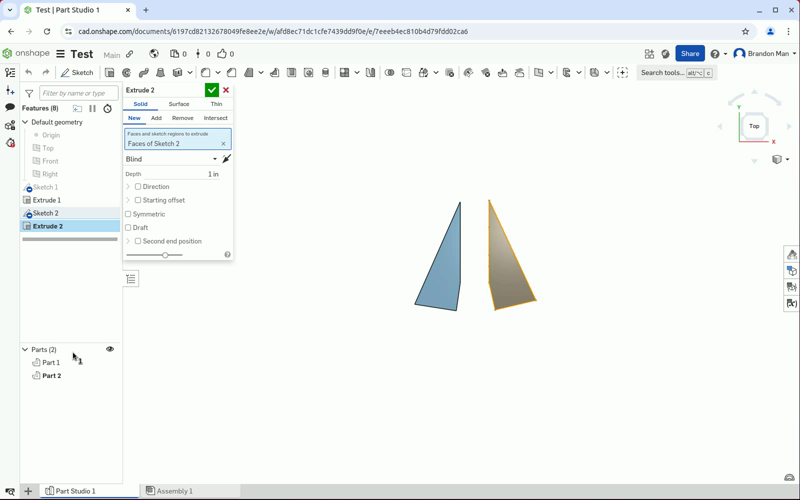
mouse_move(143, 106)
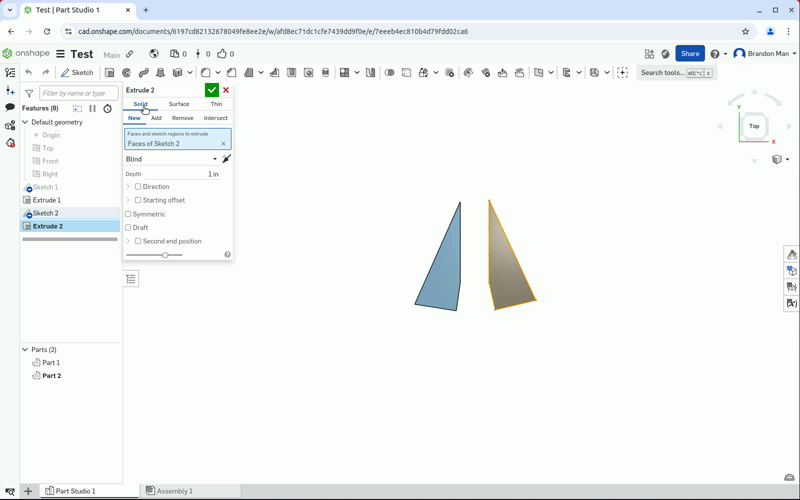
click(143, 106)
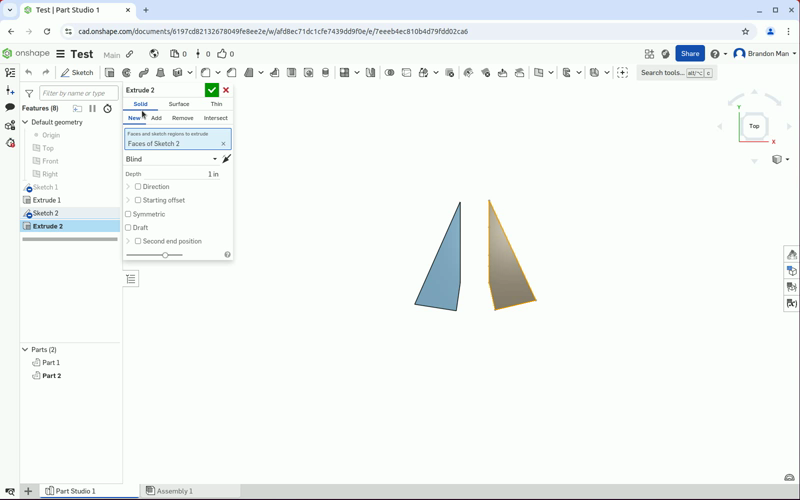
mouse_move(137, 120)
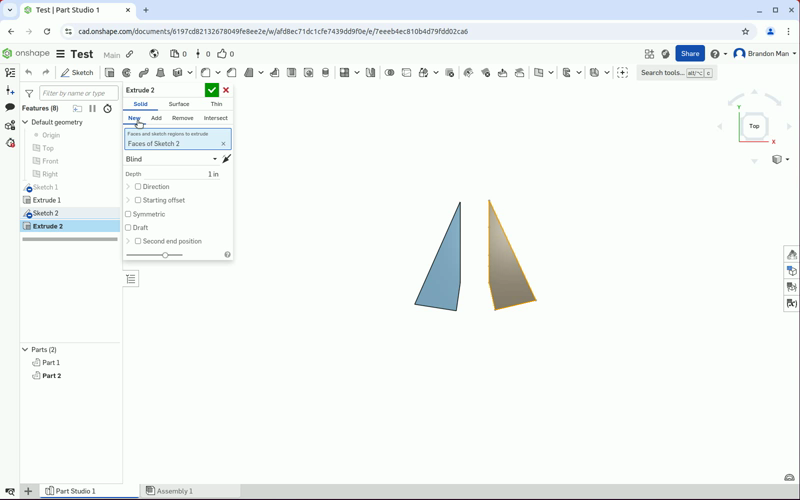
click(137, 120)
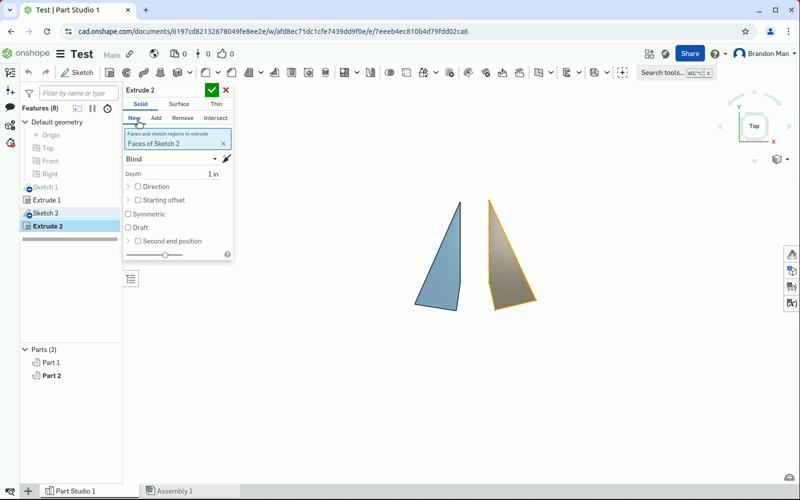
key(tab, 4)
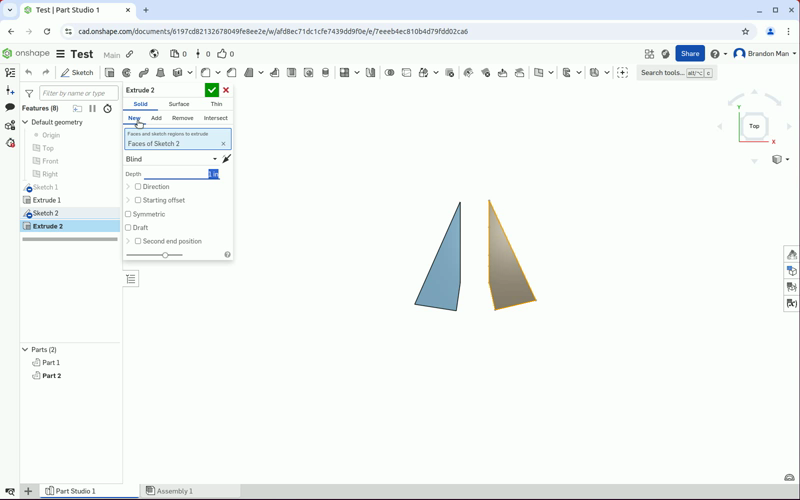
text(2.889)
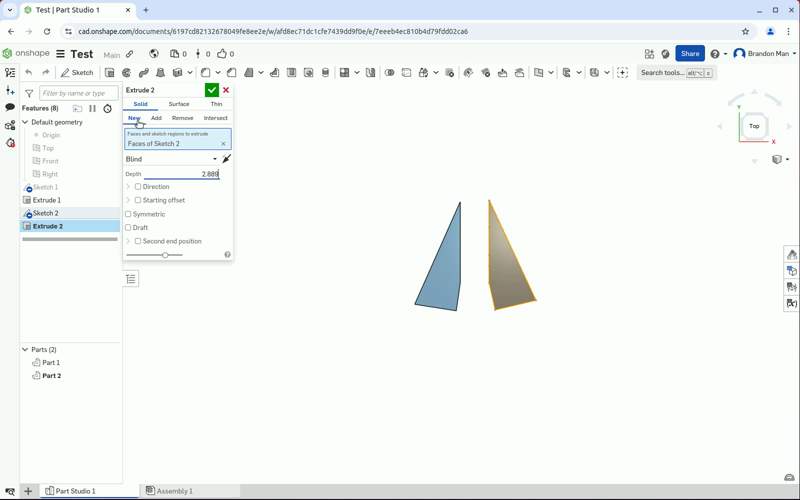
key(enter)
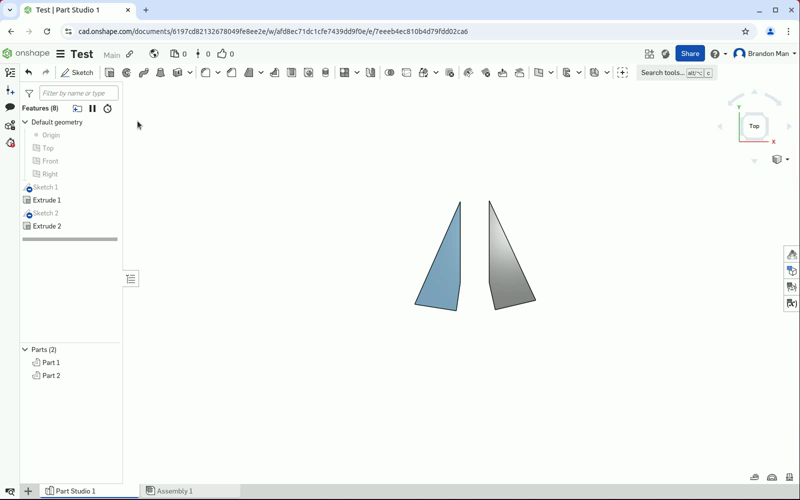
key(shift+h)
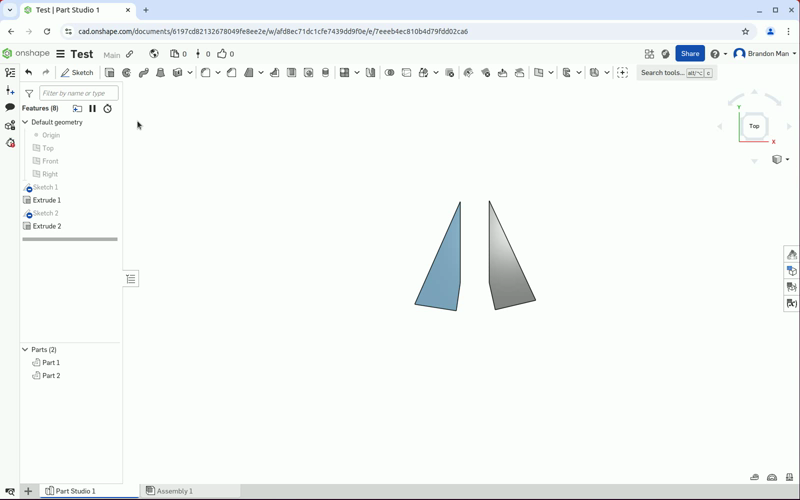
key(shift+h)
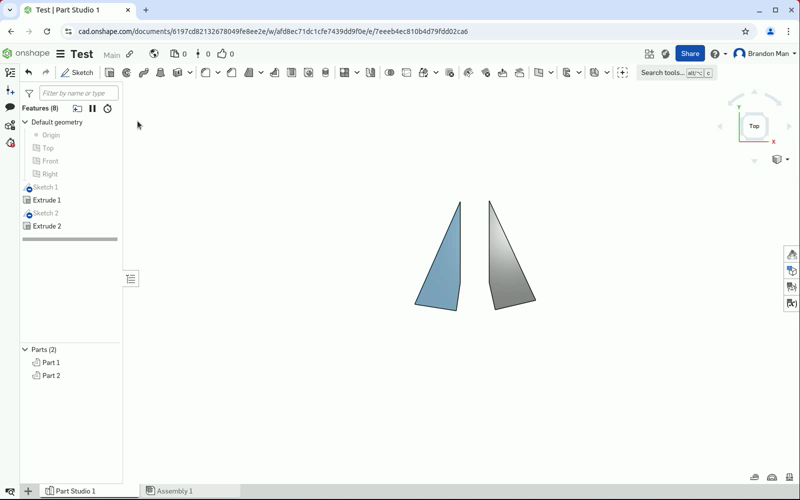
mouse_move(73, 189)
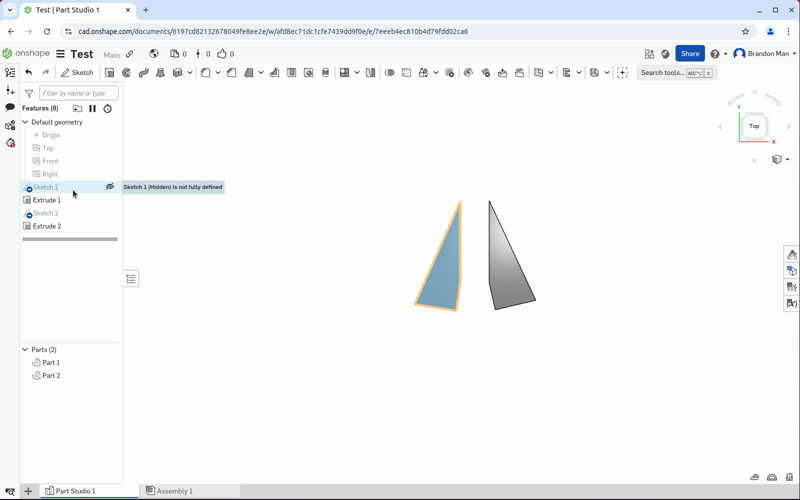
click(73, 189)
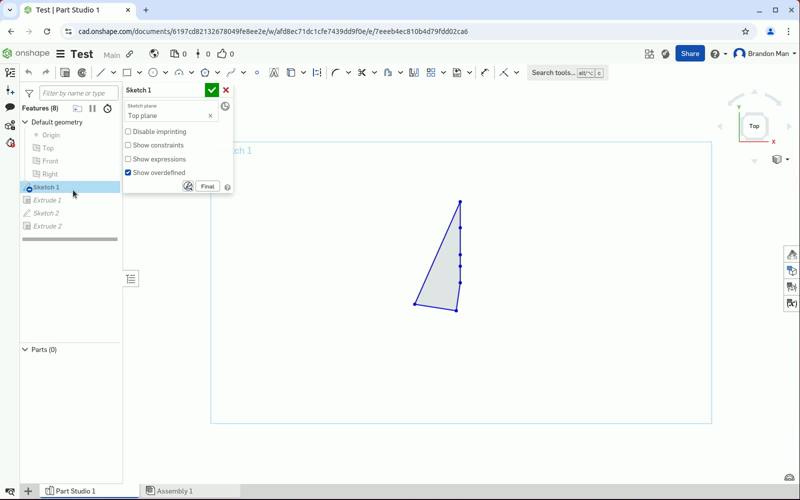
mouse_move(229, 92)
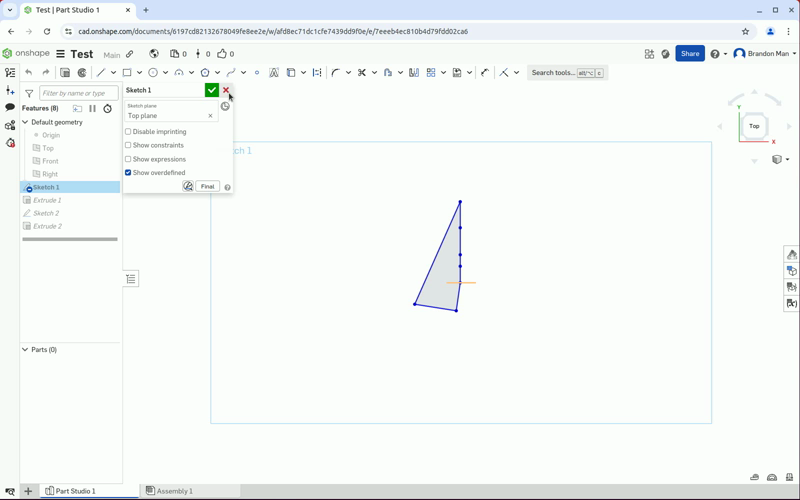
click(229, 92)
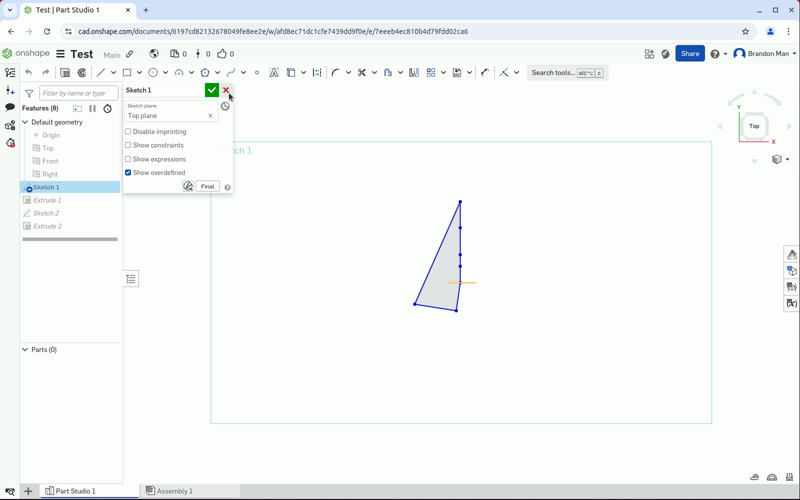
key(shift+s)
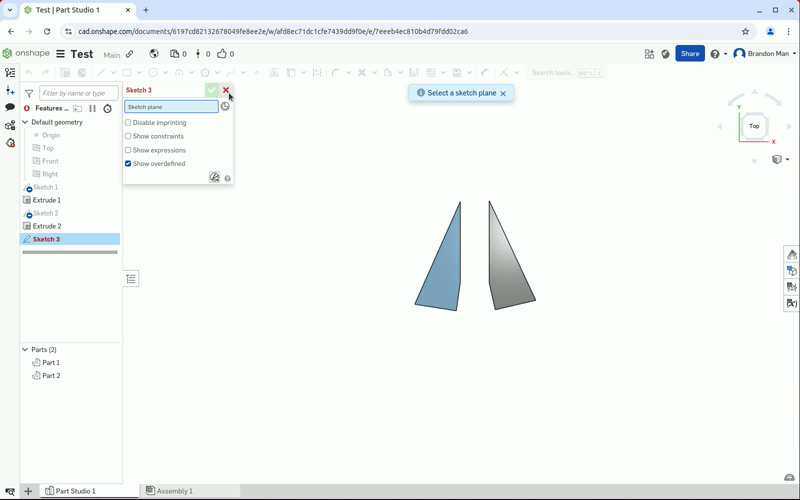
mouse_move(73, 150)
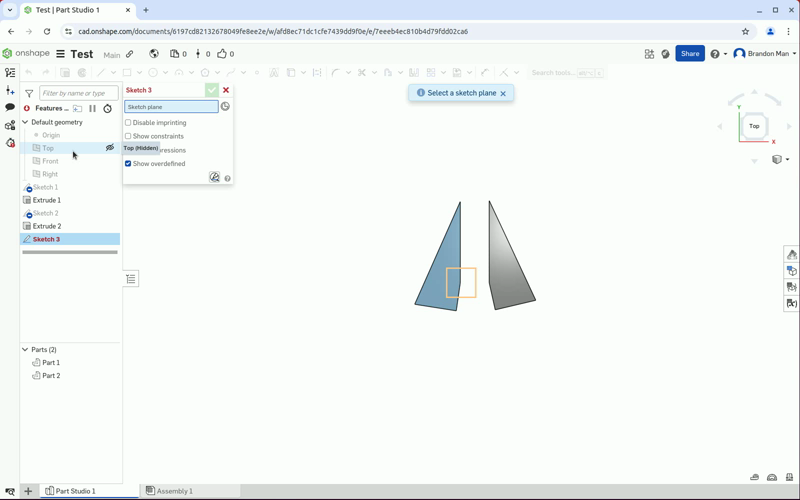
click(73, 150)
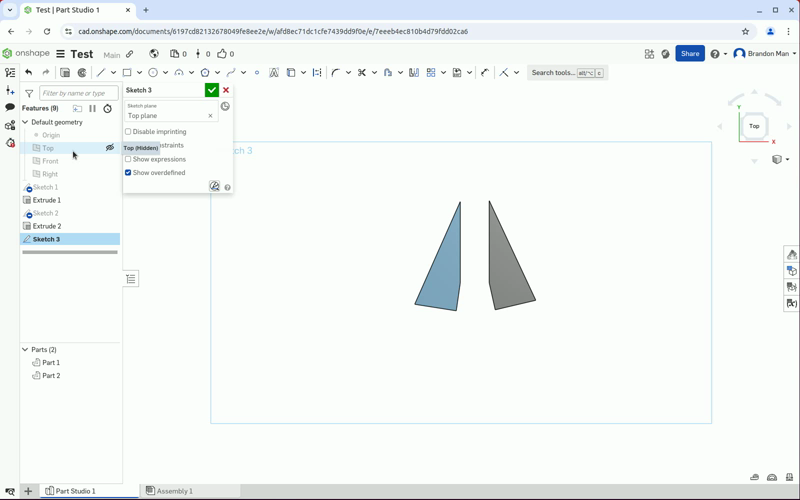
mouse_move(73, 352)
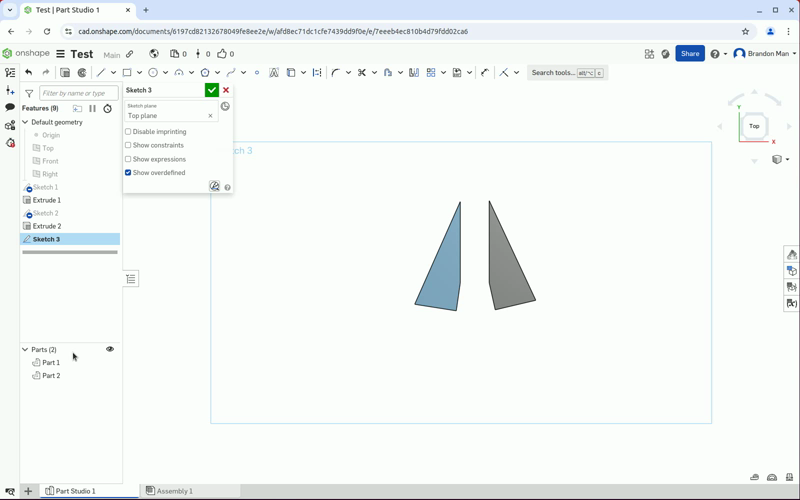
key(y)
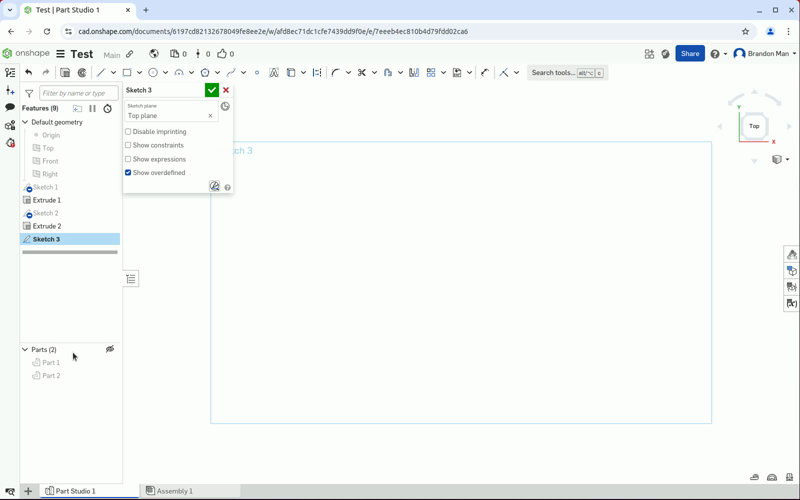
key(a)
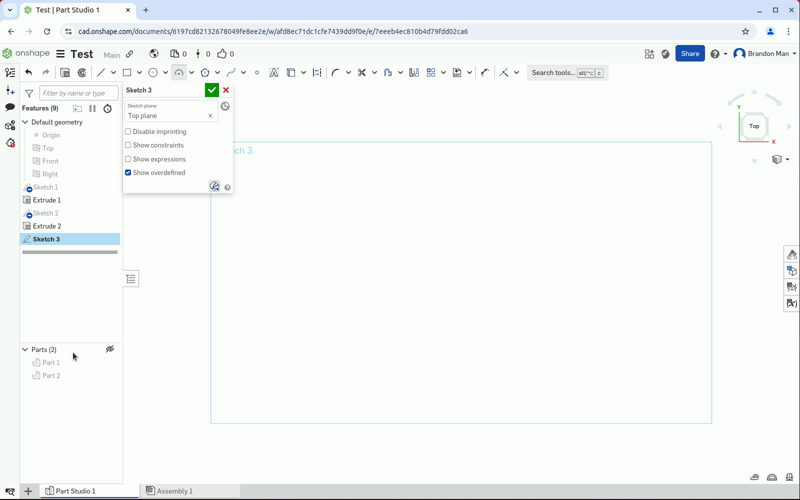
key_down(shift)
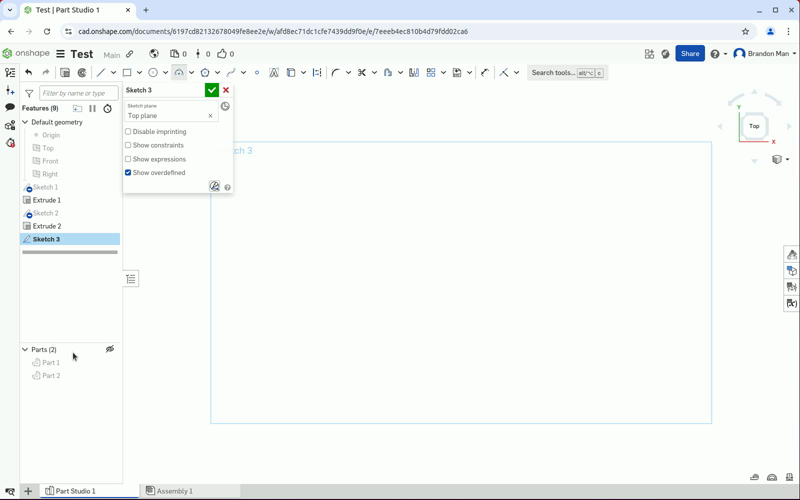
mouse_move(460, 282)
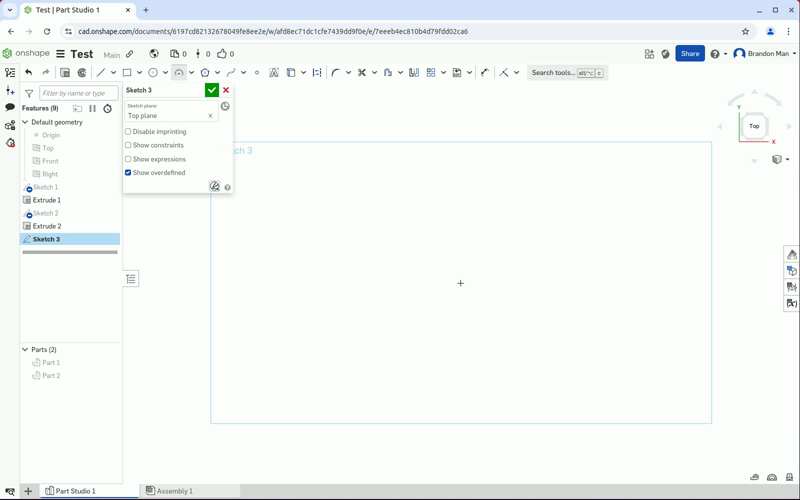
click(460, 282)
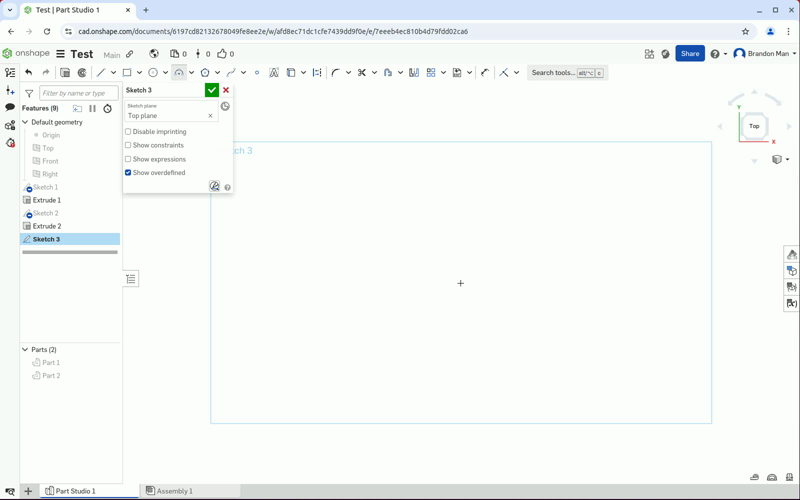
key_up(shift)
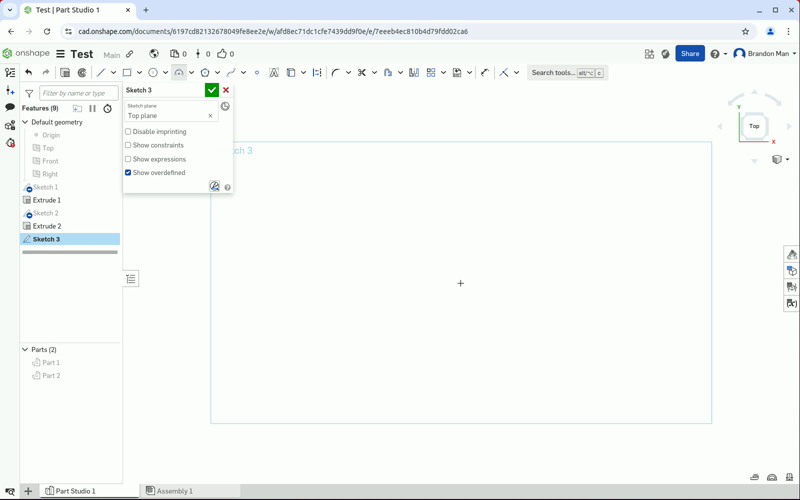
key_down(shift)
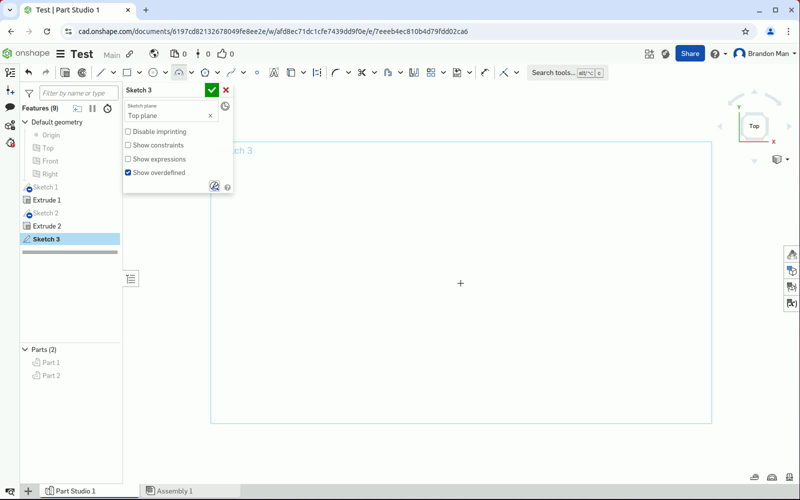
mouse_move(489, 282)
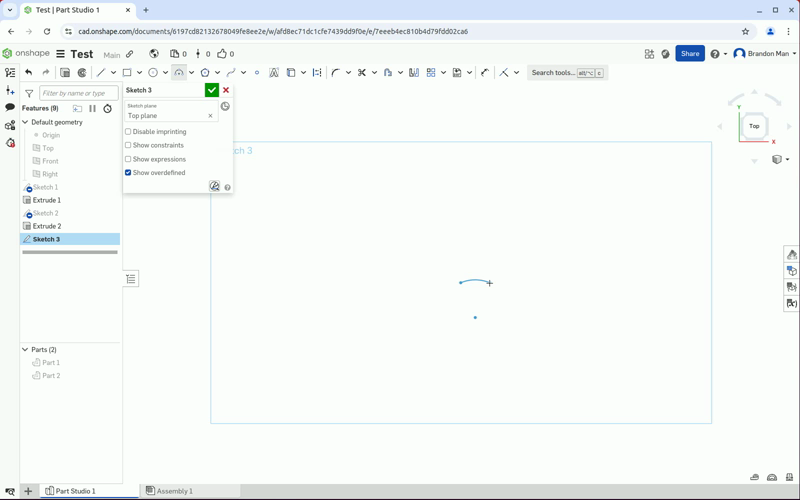
click(489, 282)
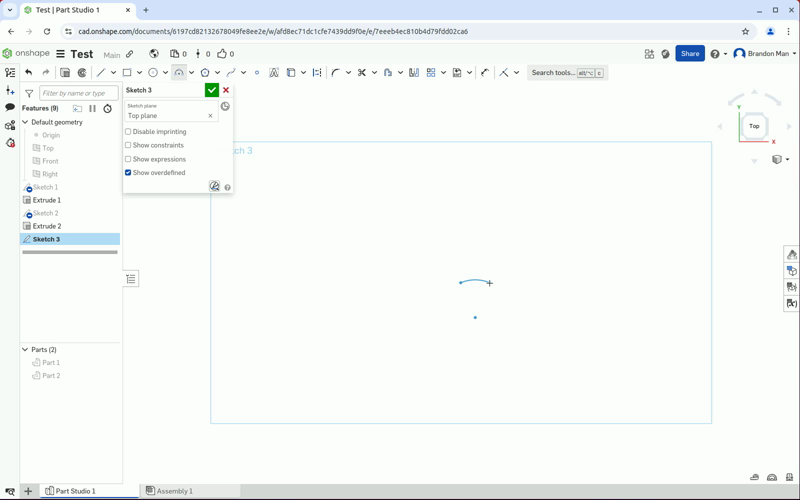
mouse_move(475, 273)
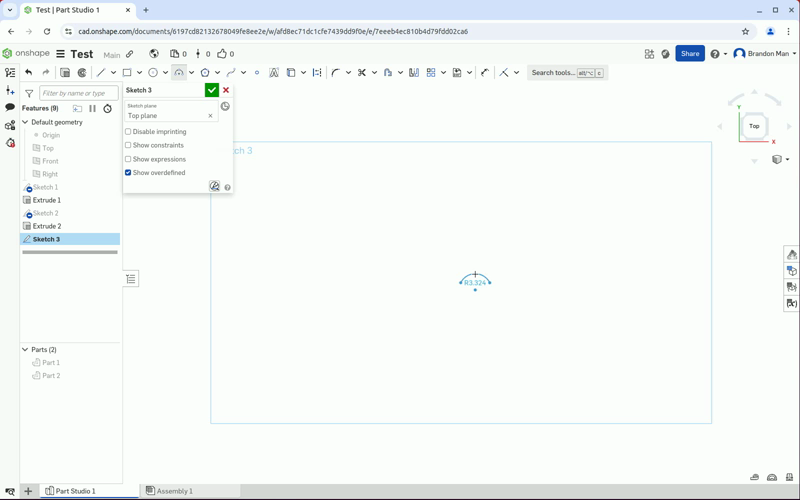
click(475, 273)
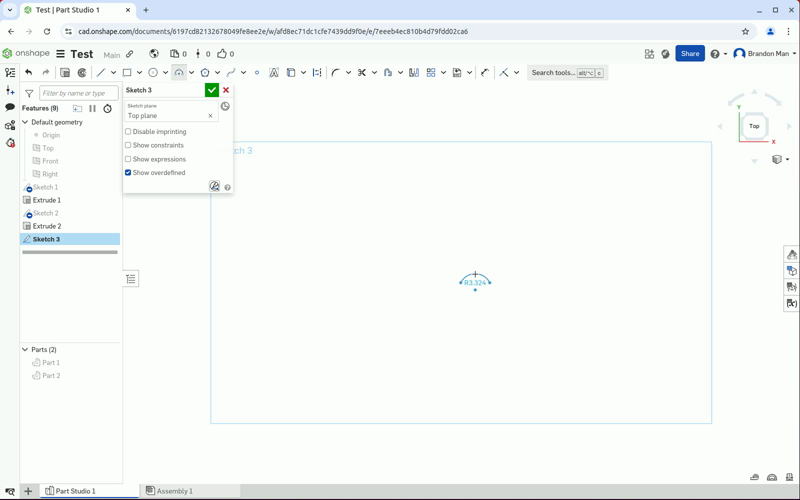
key_up(shift)
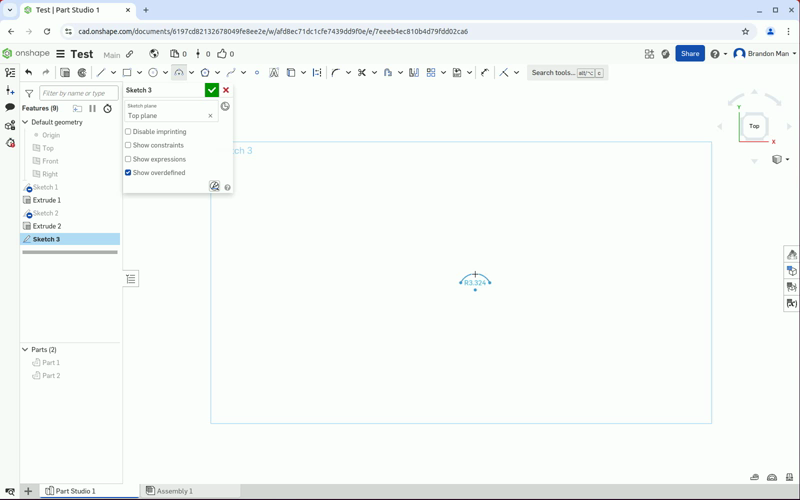
key(esc)
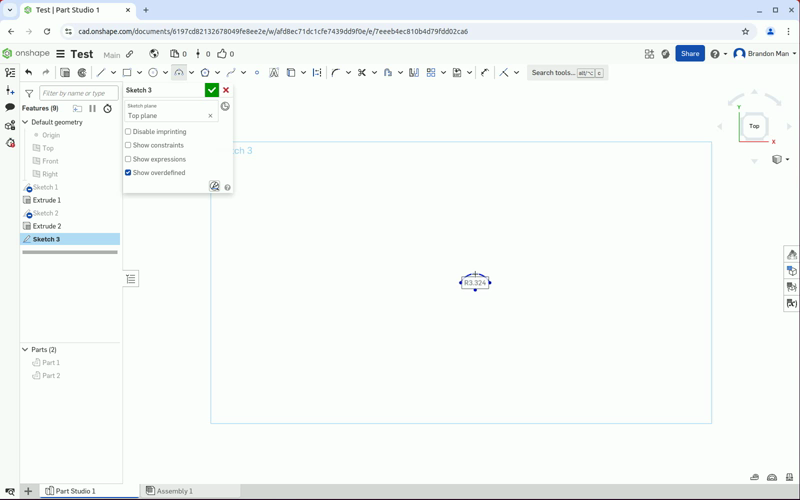
key(l)
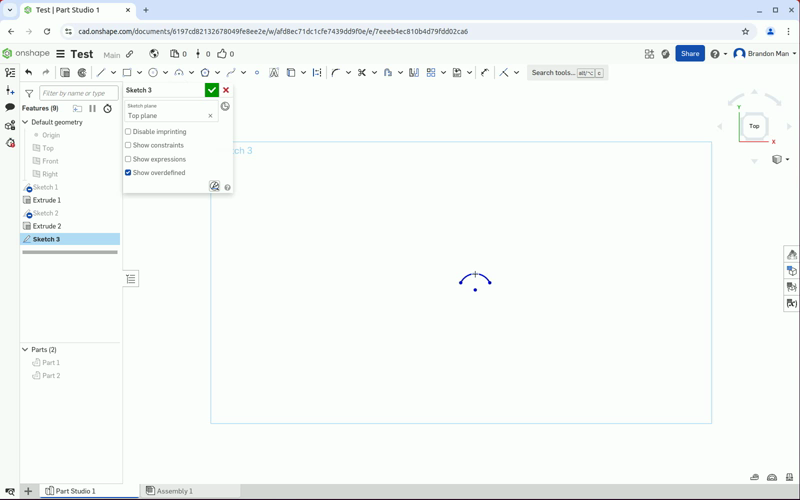
mouse_move(489, 282)
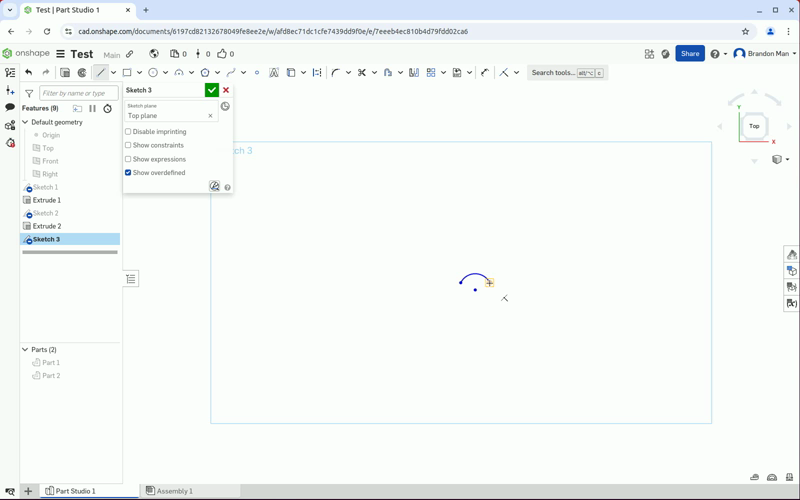
click(489, 282)
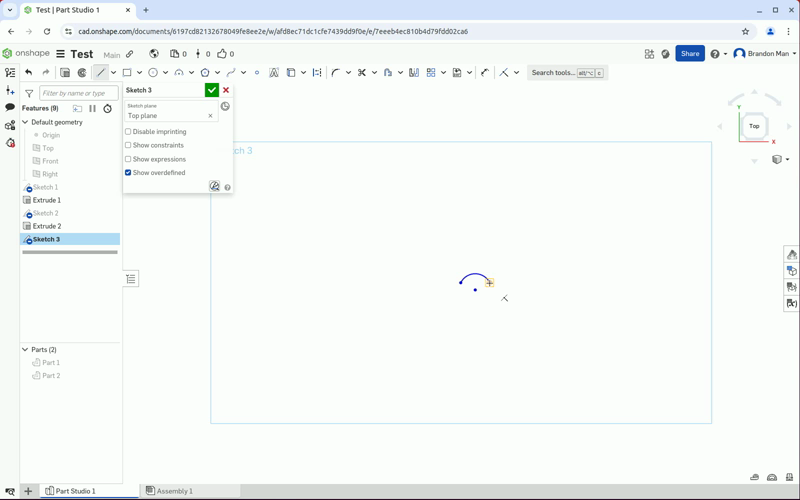
key_down(shift)
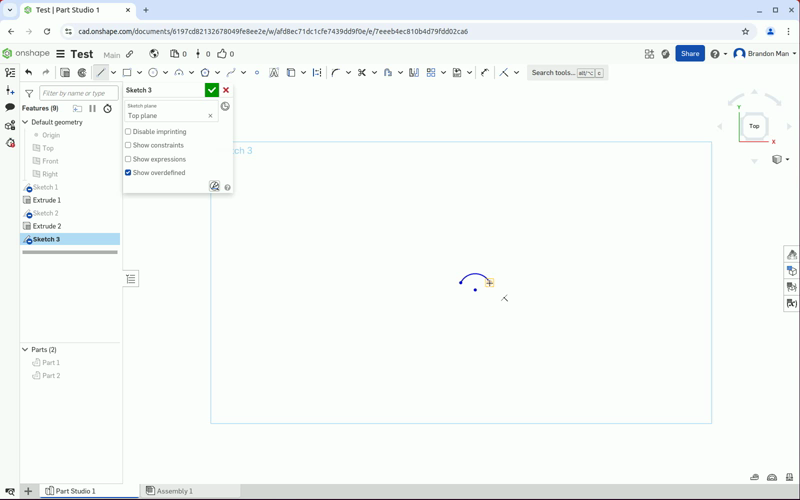
mouse_move(519, 282)
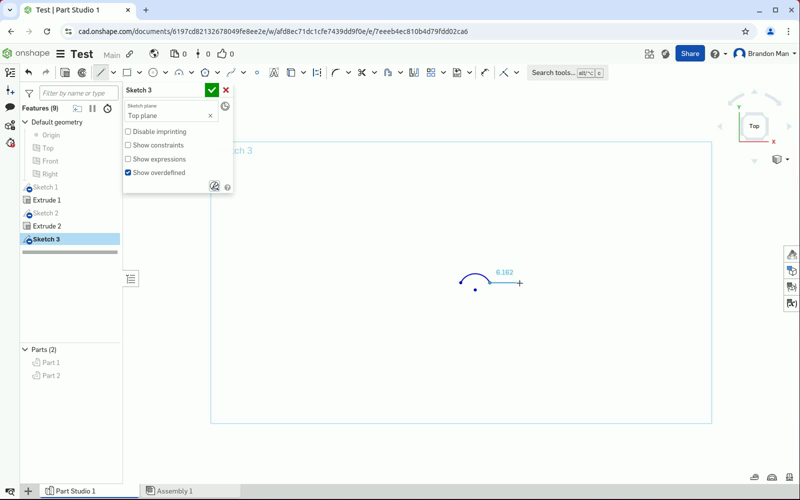
mouse_move(489, 266)
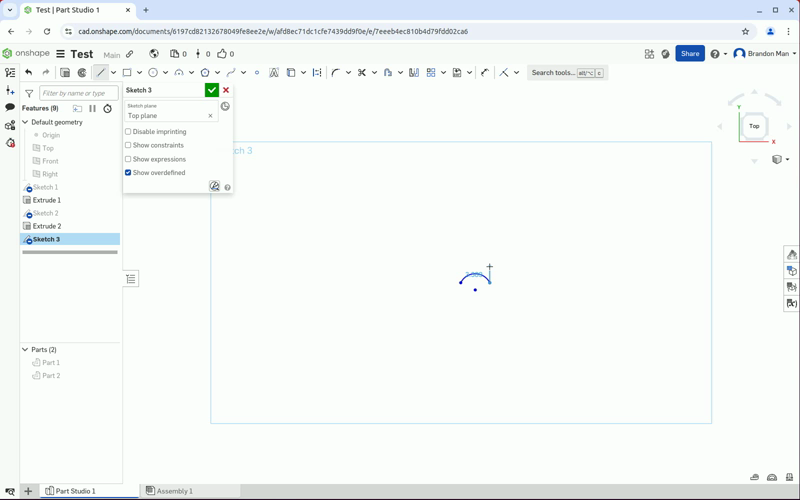
click(489, 266)
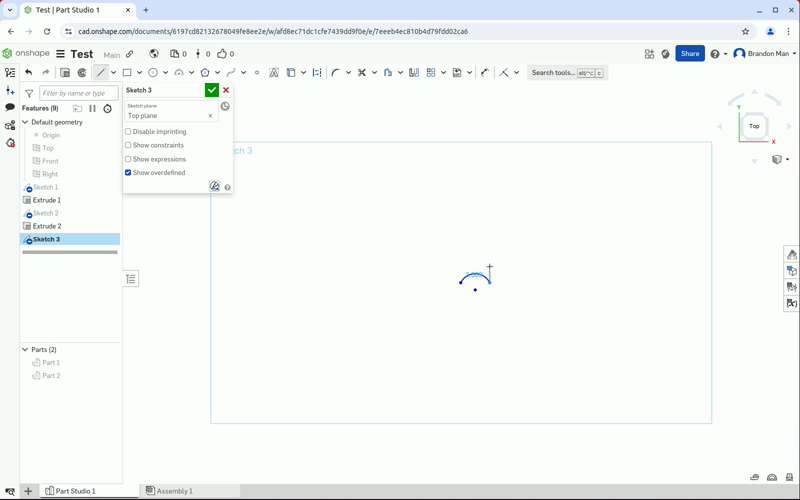
key_up(shift)
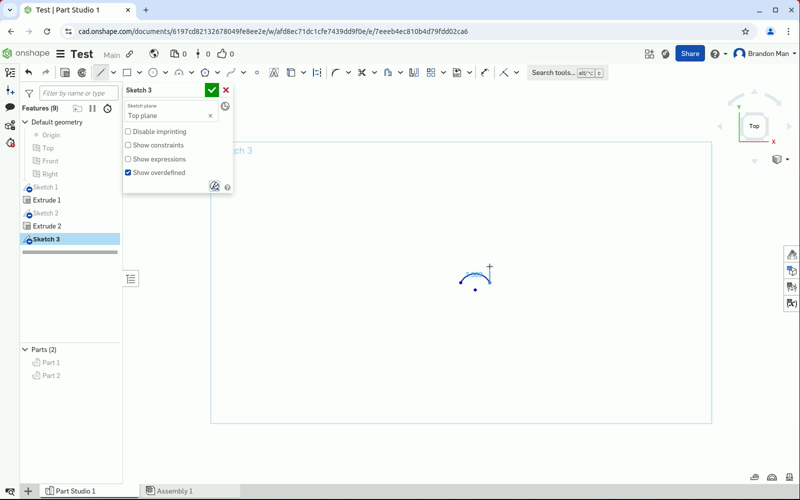
key_down(shift)
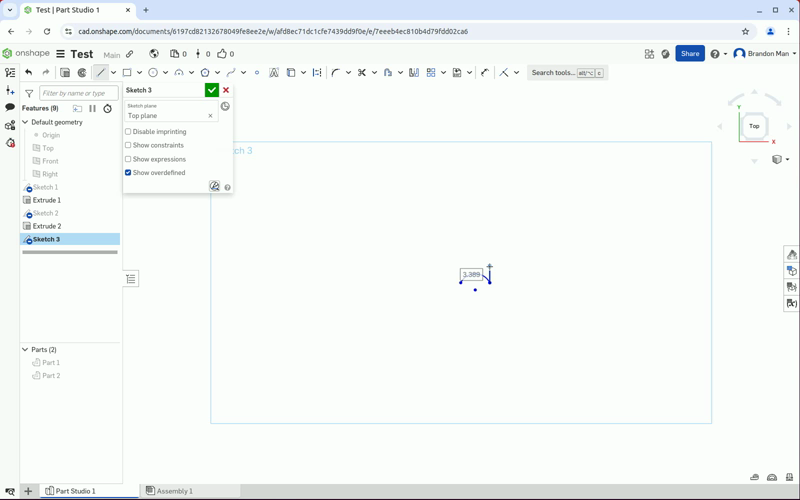
mouse_move(519, 266)
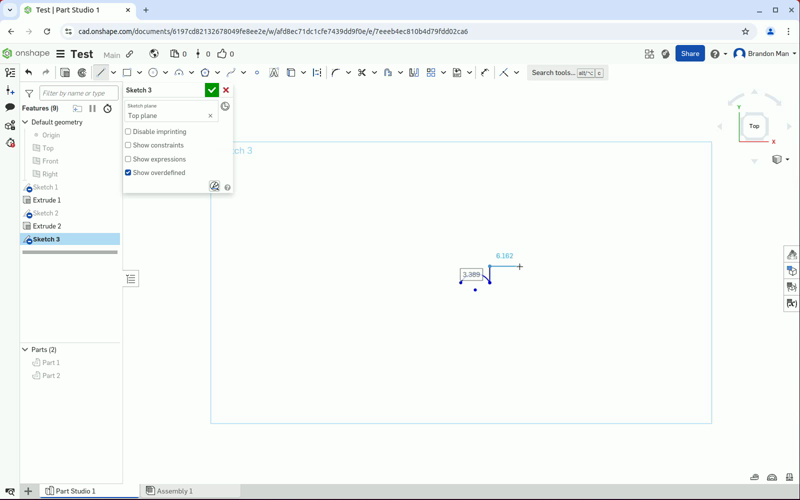
mouse_move(460, 266)
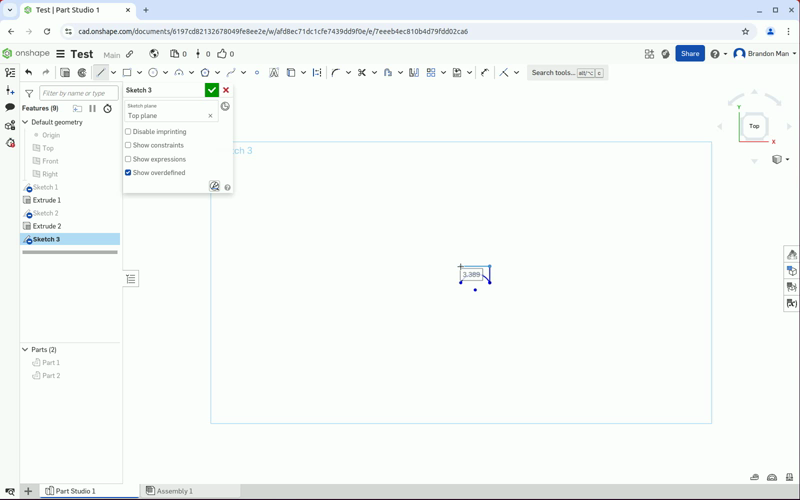
click(460, 266)
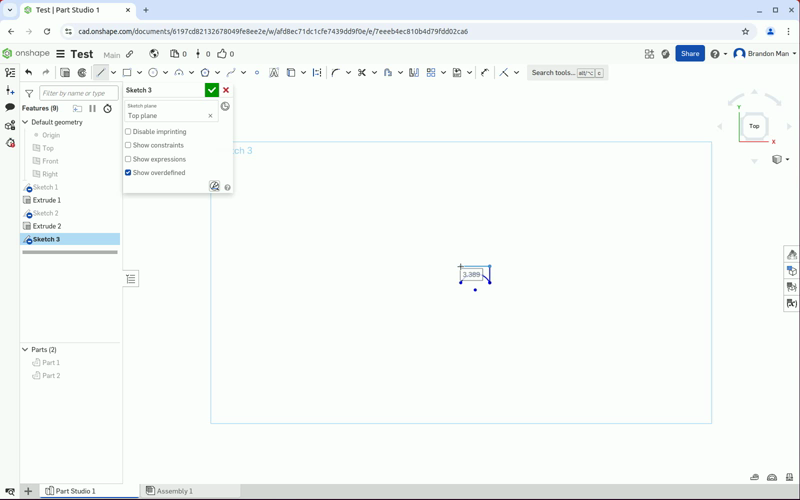
key_up(shift)
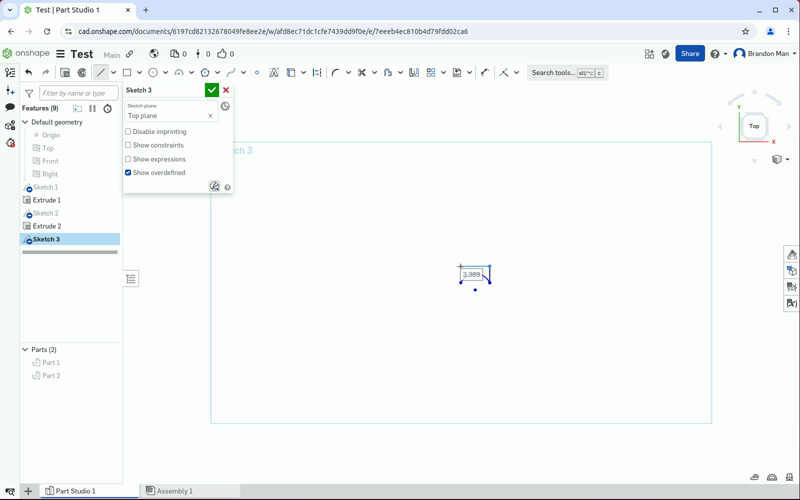
mouse_move(490, 266)
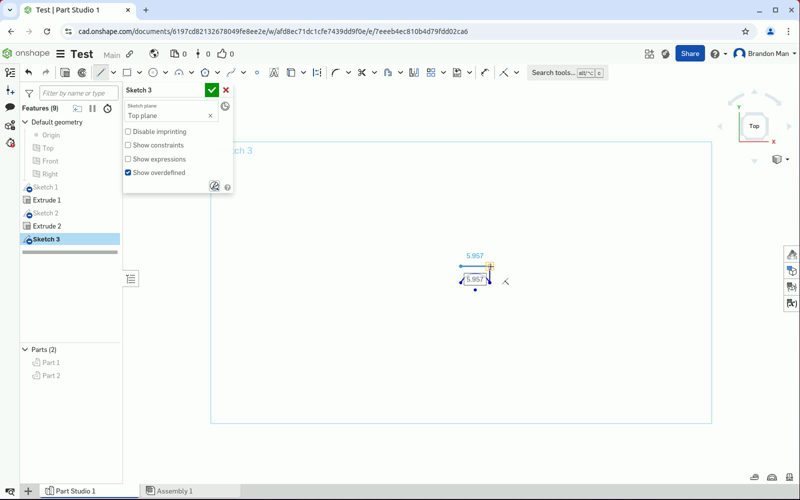
key_down(shift)
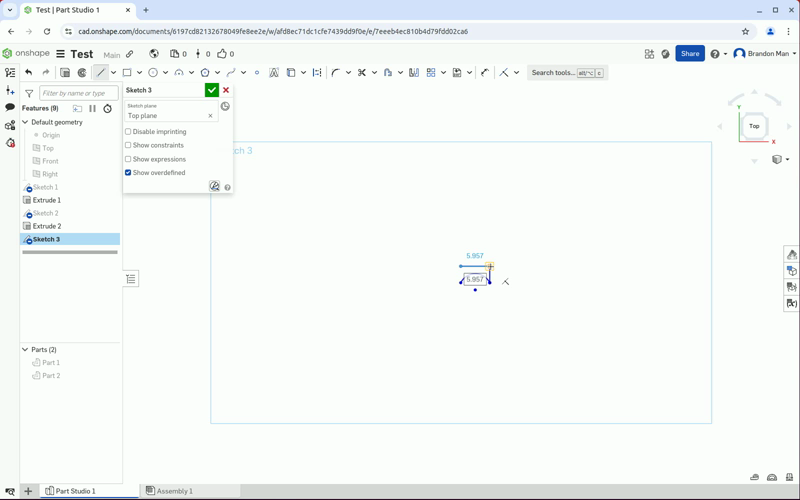
mouse_move(460, 282)
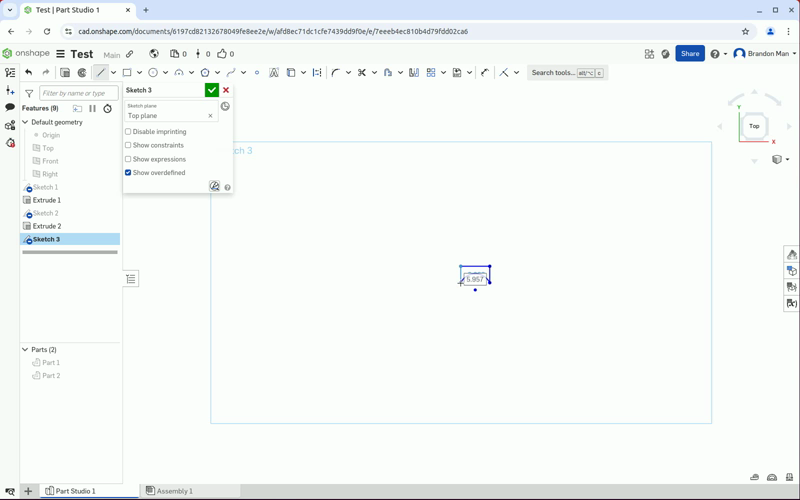
key_up(shift)
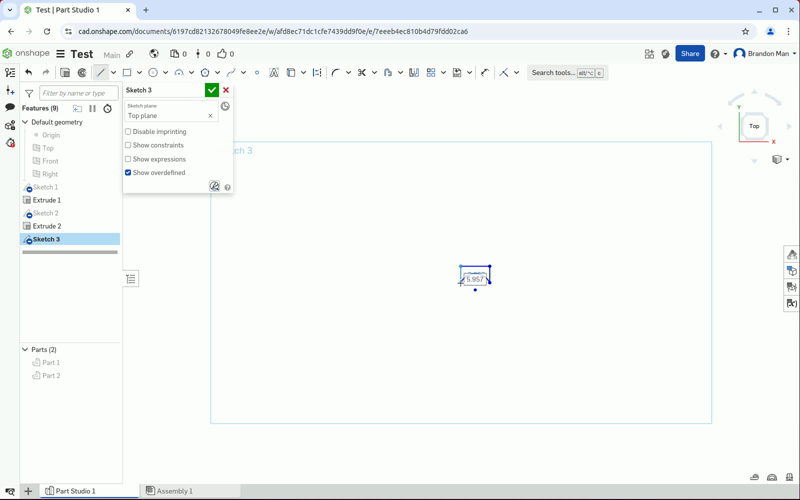
click(460, 282)
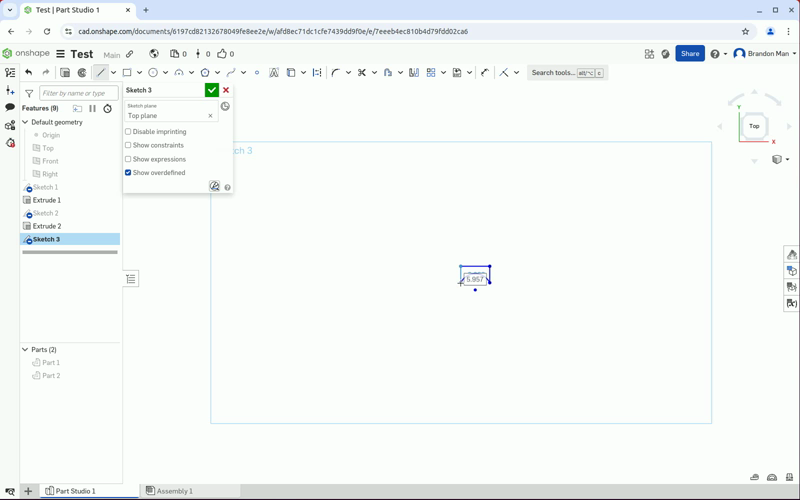
key(esc)
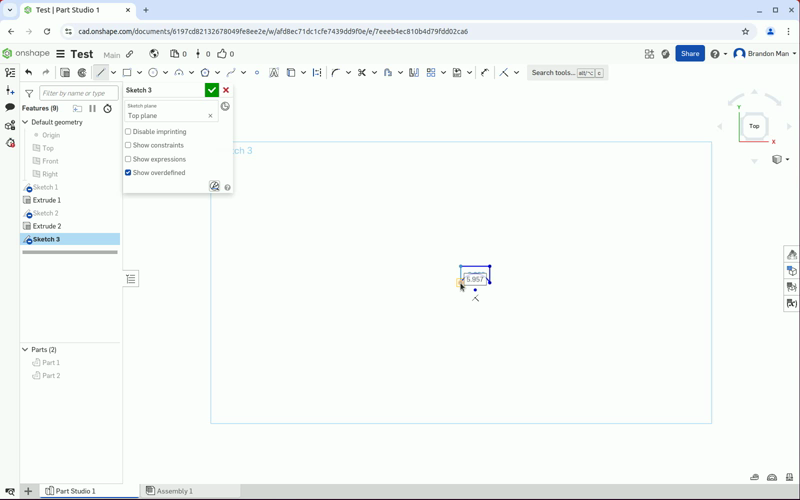
mouse_move(474, 271)
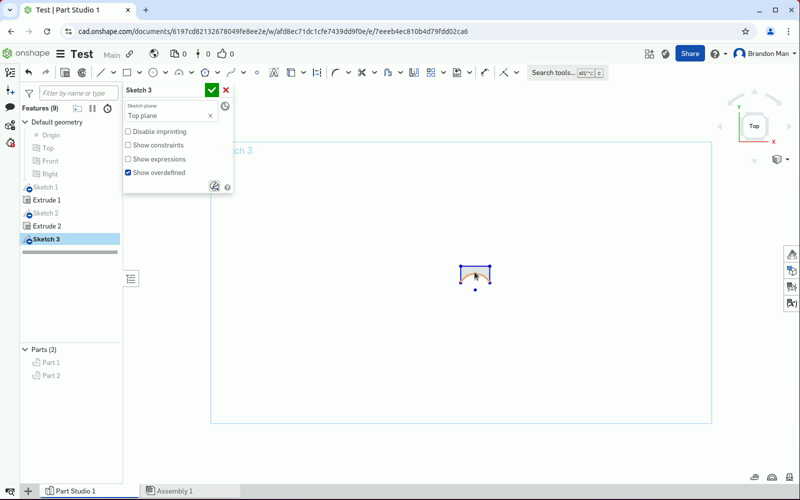
scroll(6)
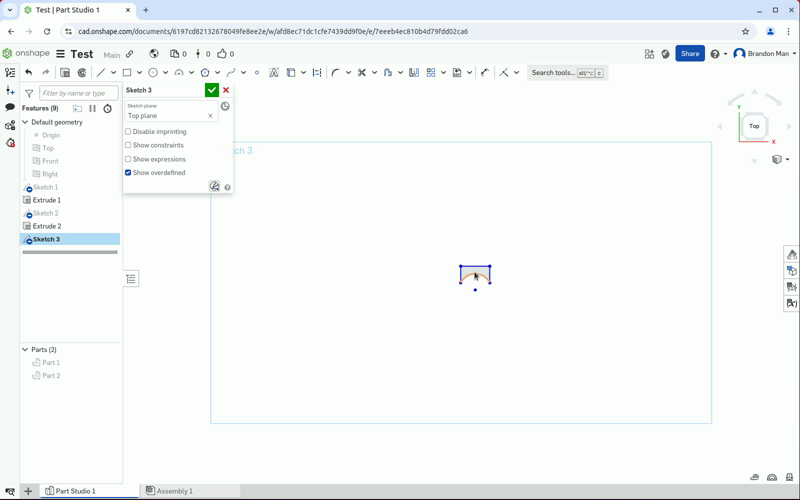
scroll(6)
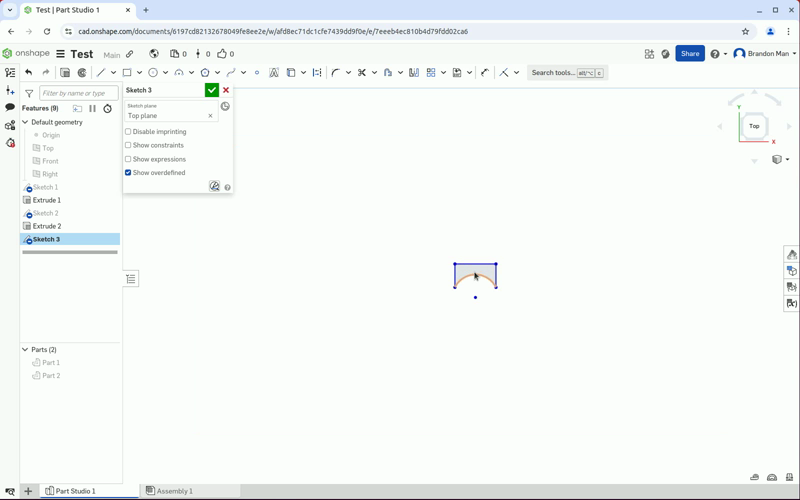
scroll(6)
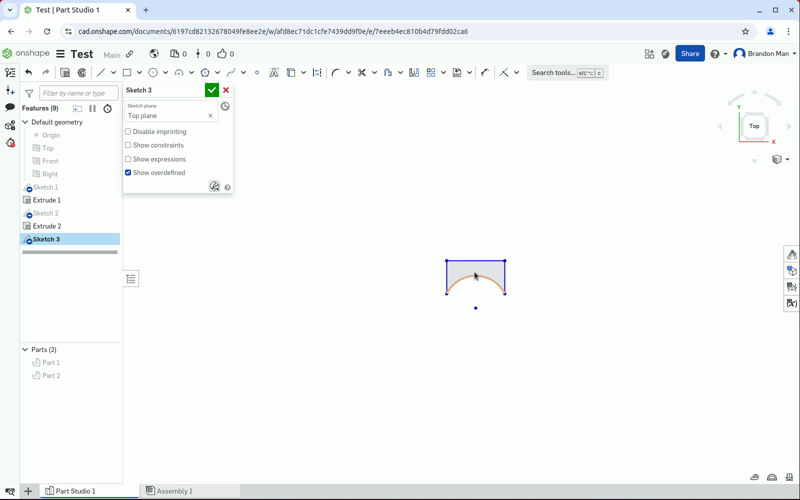
scroll(6)
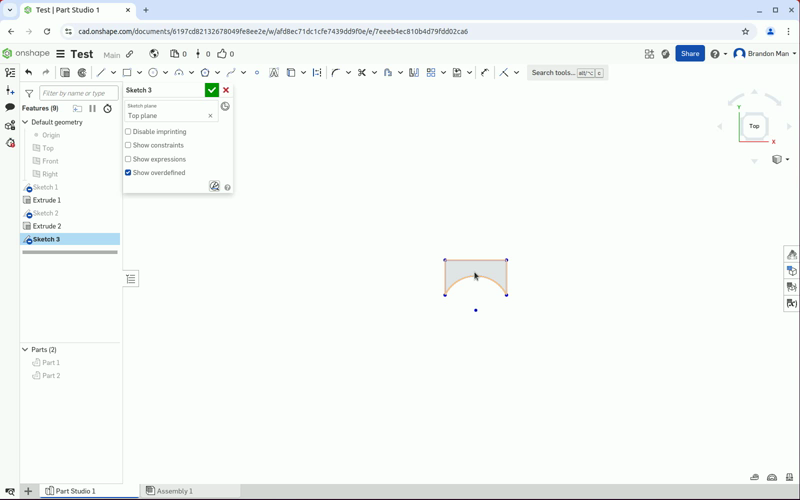
scroll(6)
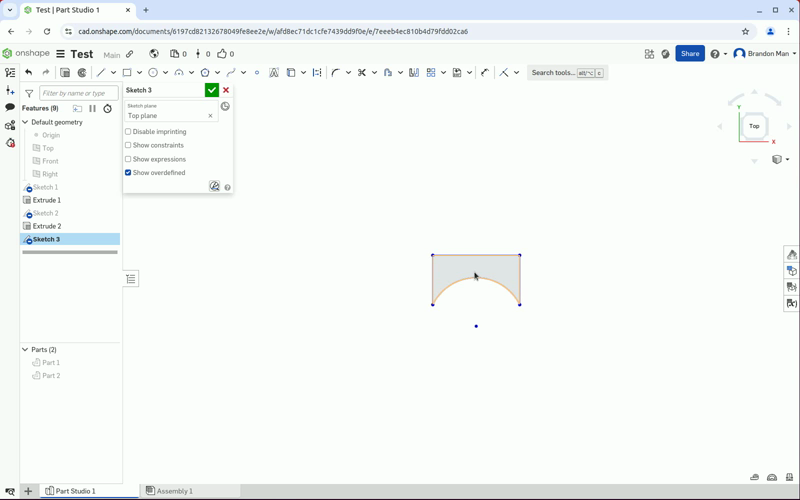
scroll(6)
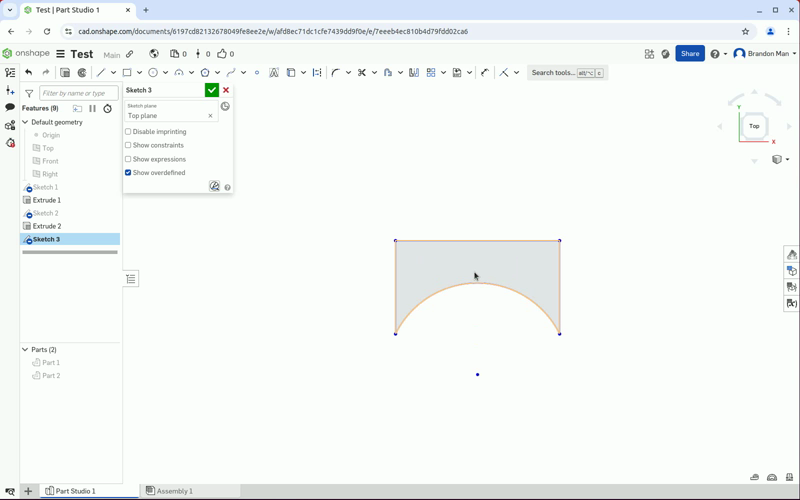
scroll(6)
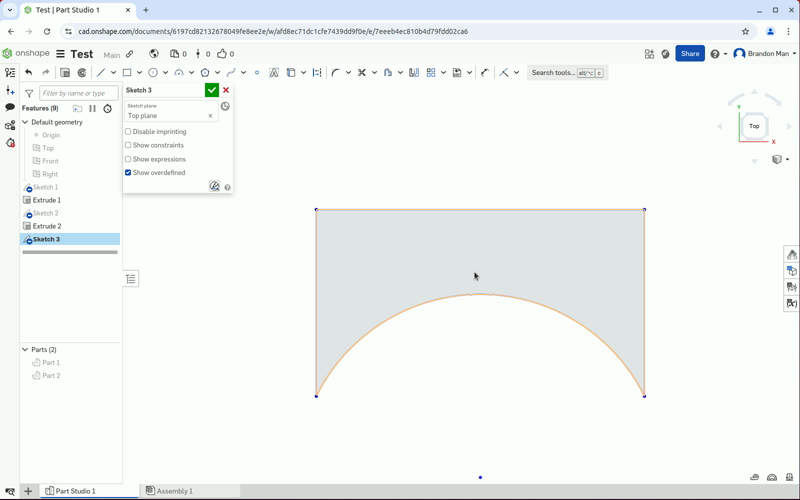
click(474, 271)
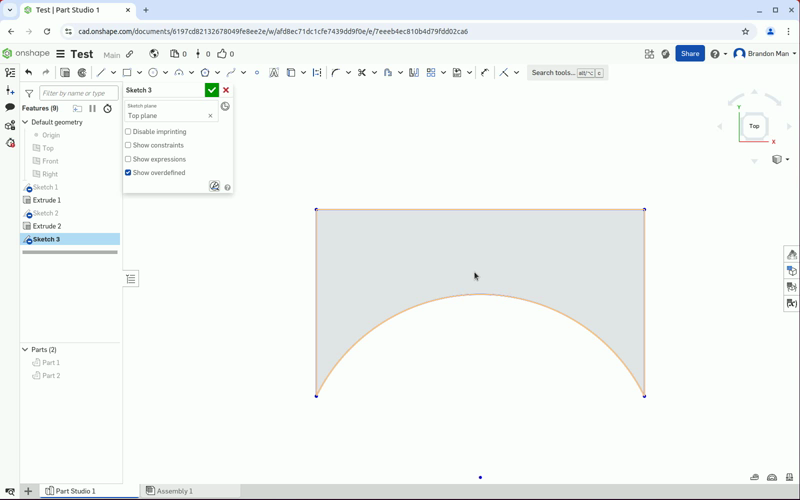
scroll(-6)
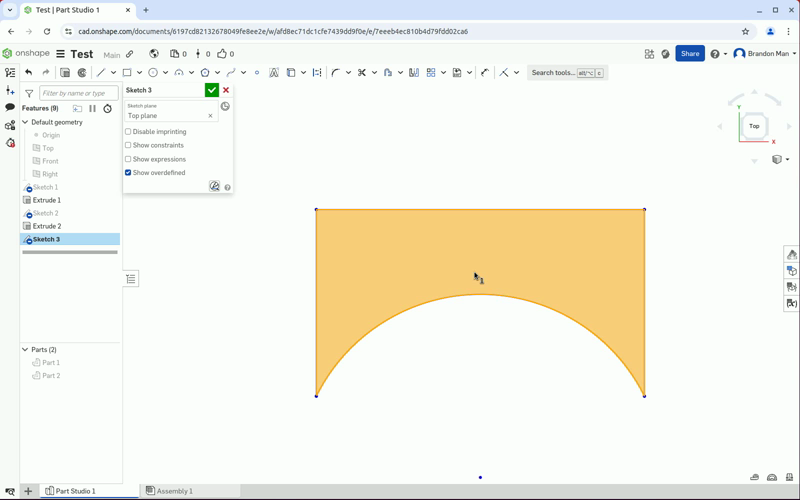
scroll(-6)
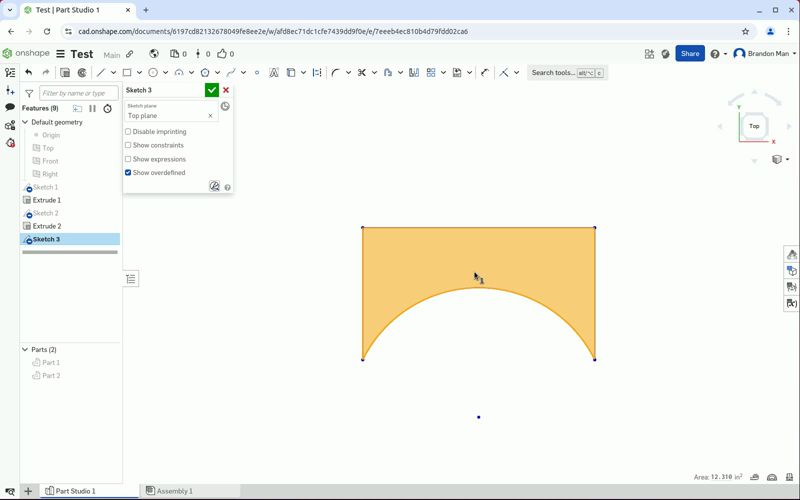
scroll(-6)
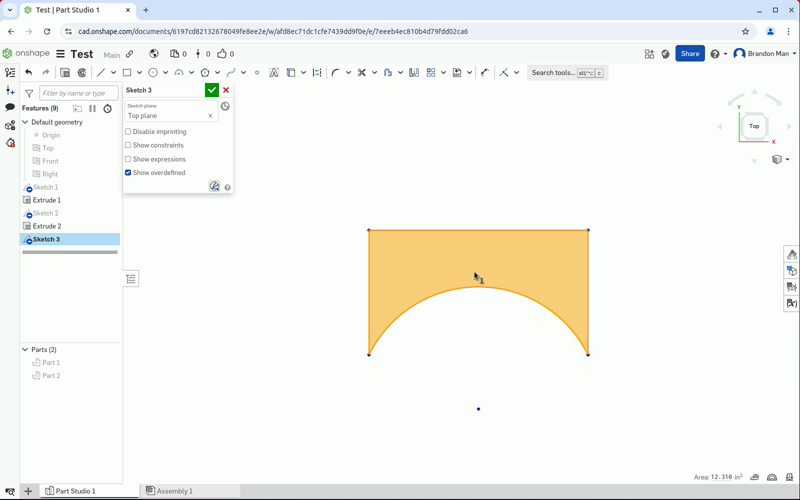
scroll(-6)
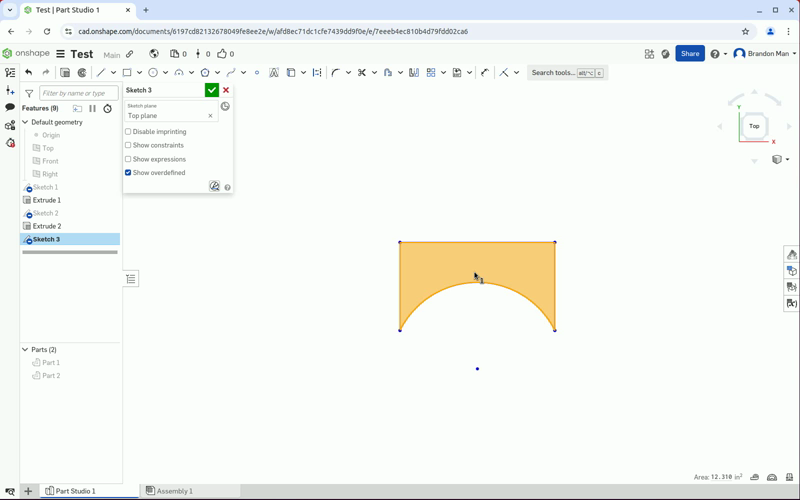
scroll(-6)
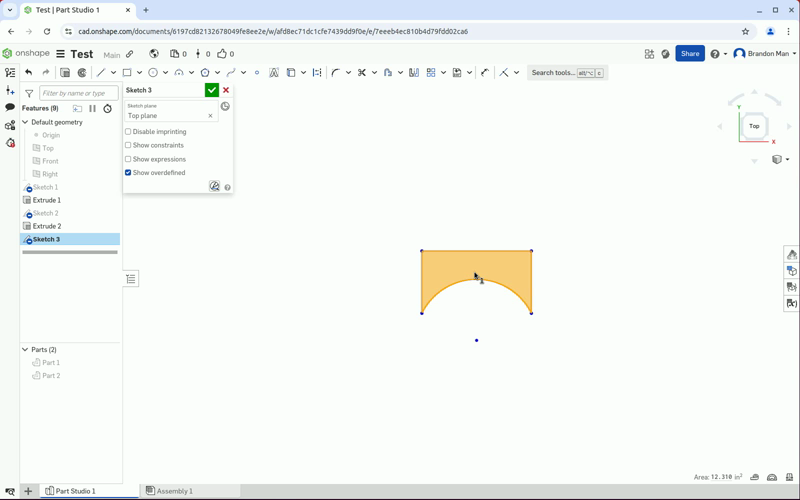
scroll(-6)
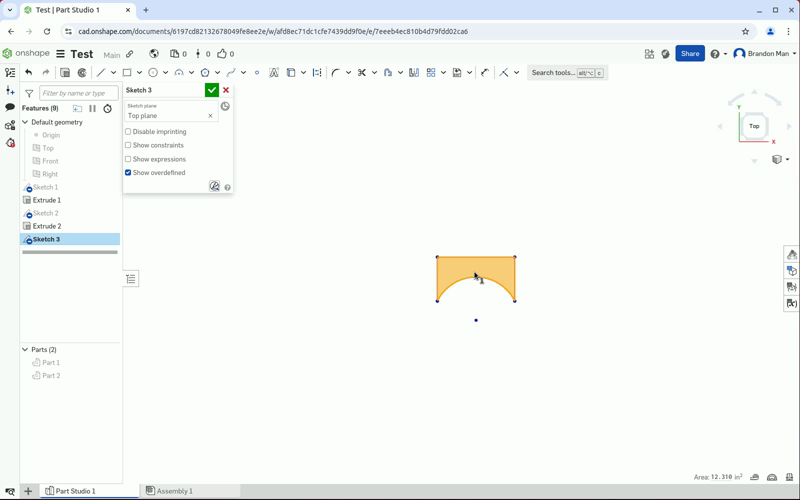
scroll(-6)
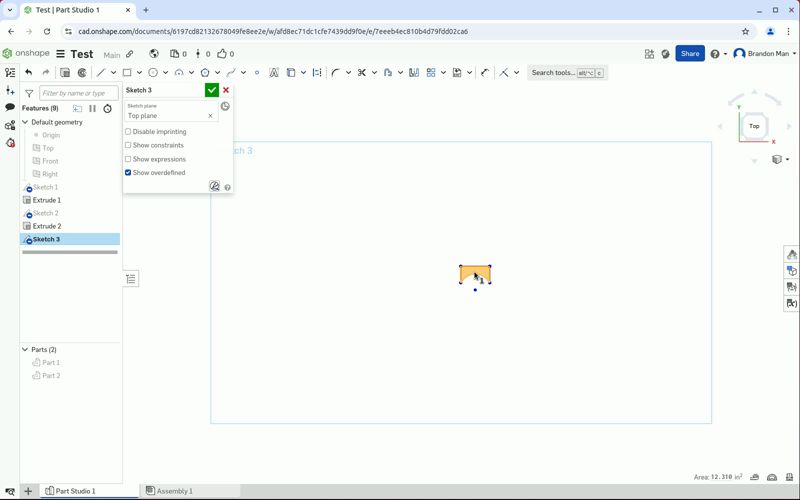
mouse_move(73, 352)
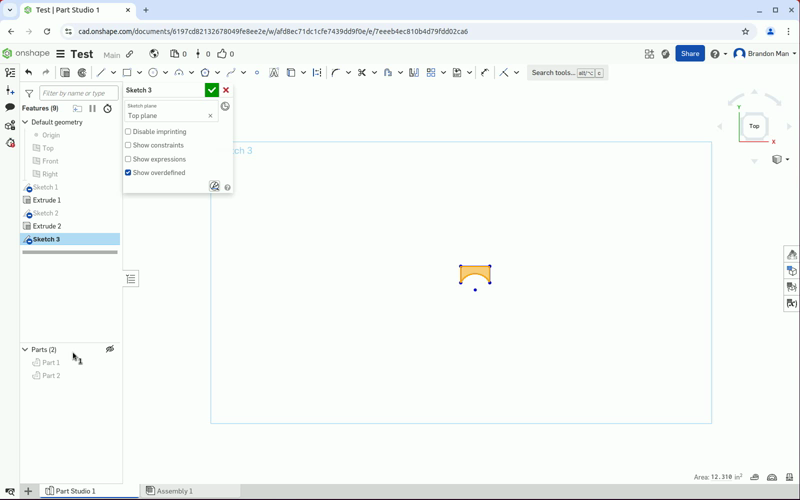
key(shift+y)
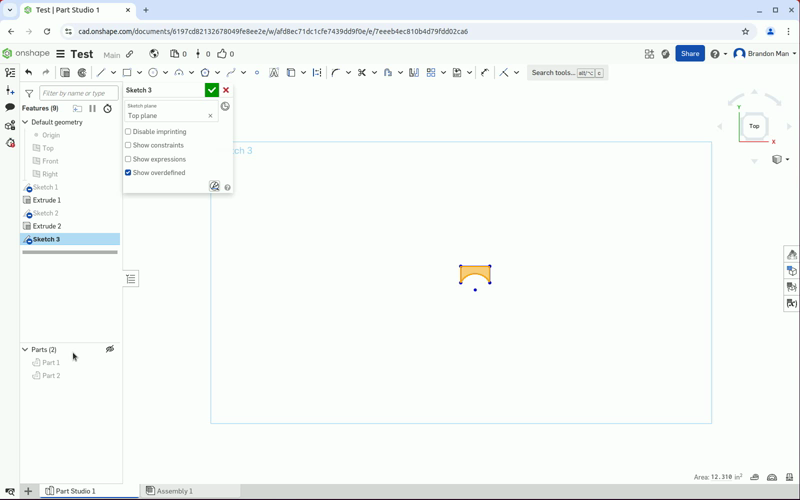
key(shift+e)
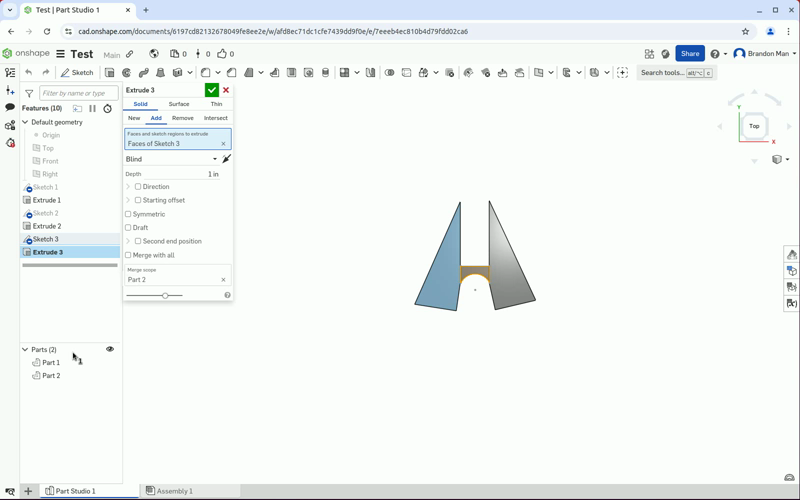
mouse_move(143, 106)
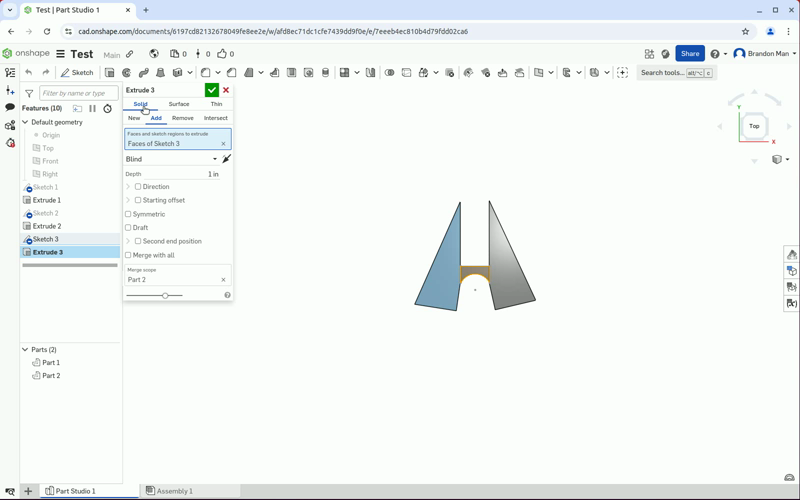
click(143, 106)
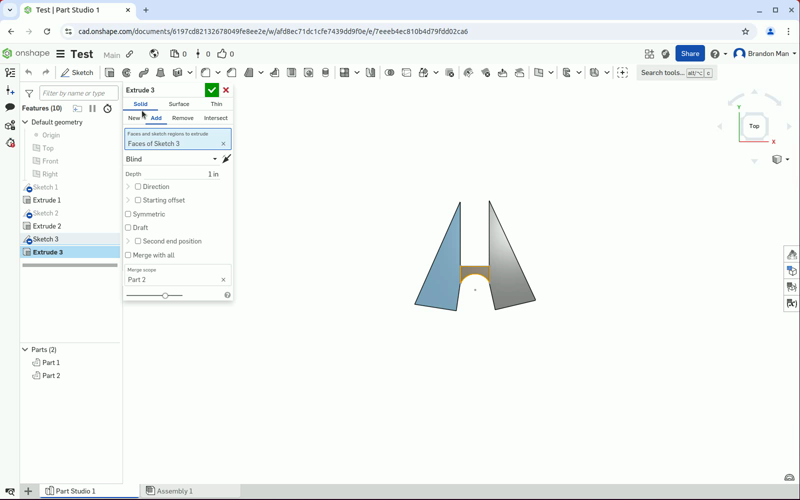
mouse_move(137, 120)
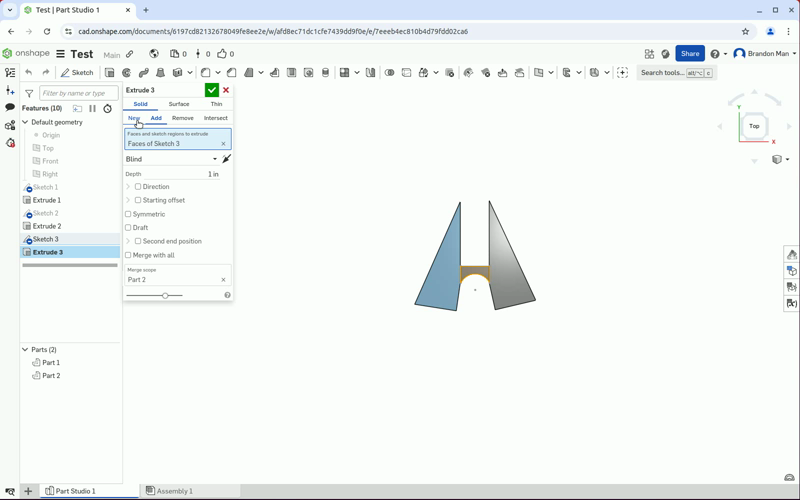
click(137, 120)
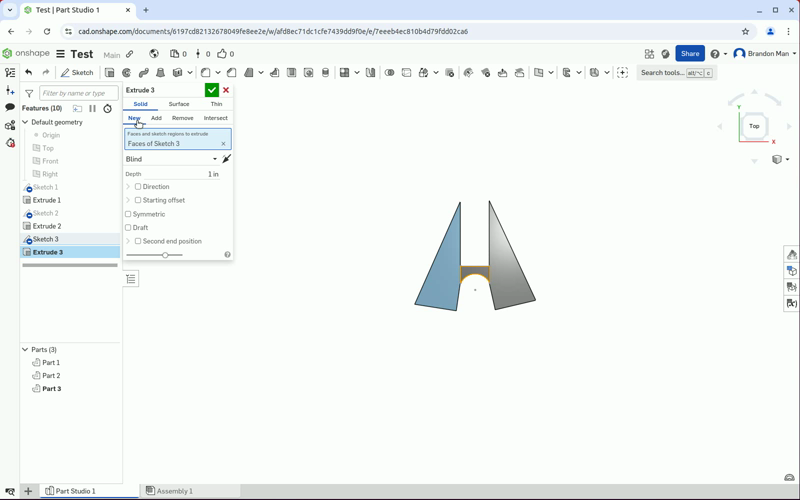
key(tab, 4)
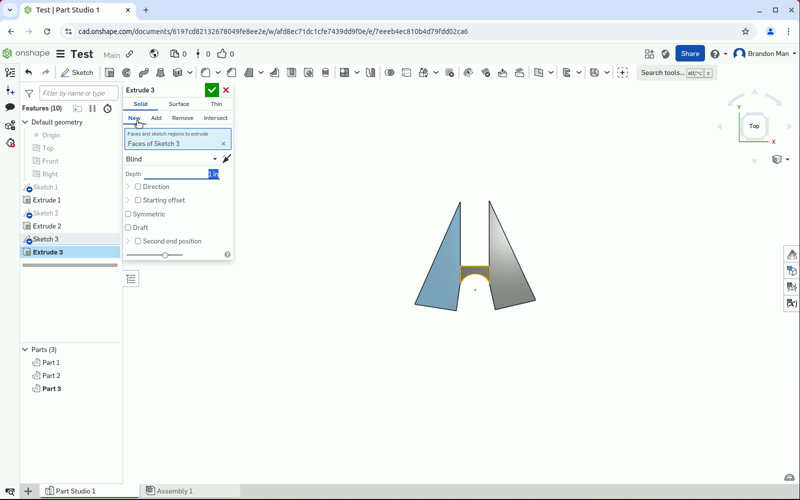
text(2.889)
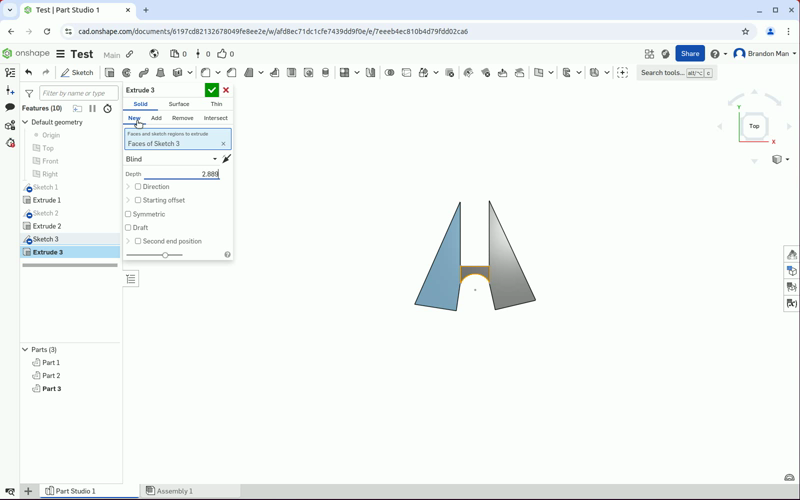
key(enter)
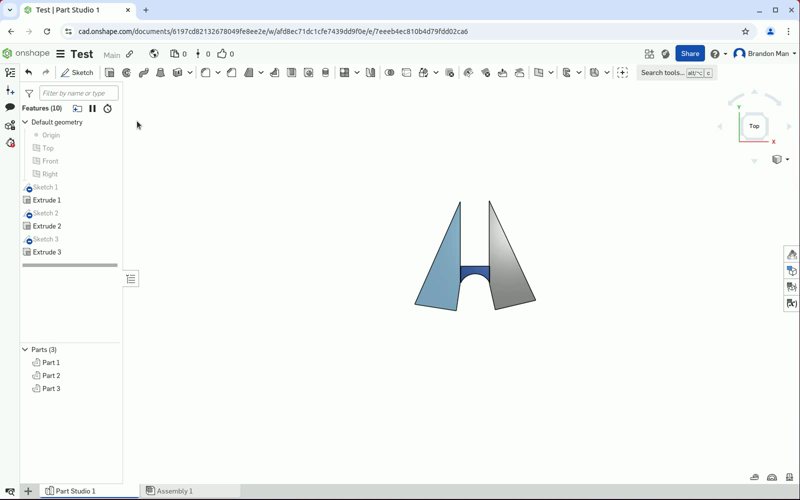
key(shift+h)
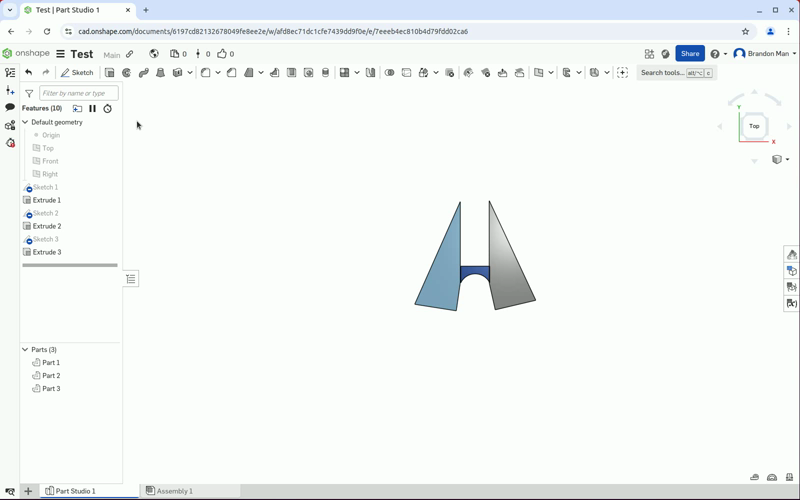
key(shift+h)
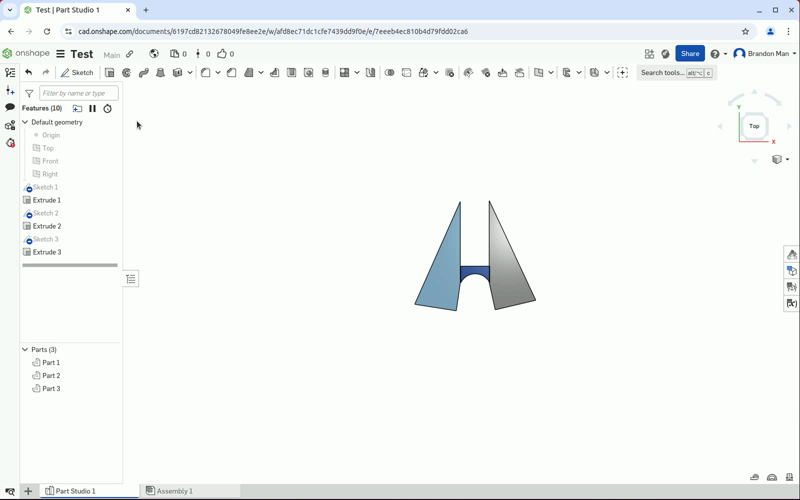
mouse_move(73, 189)
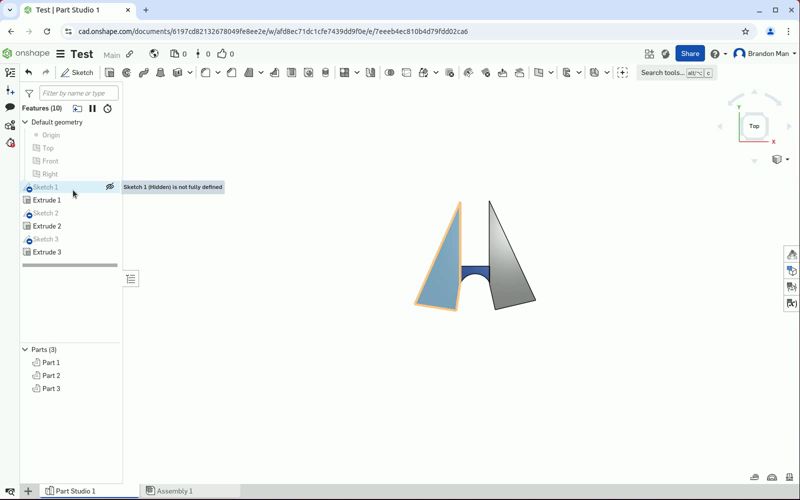
click(73, 189)
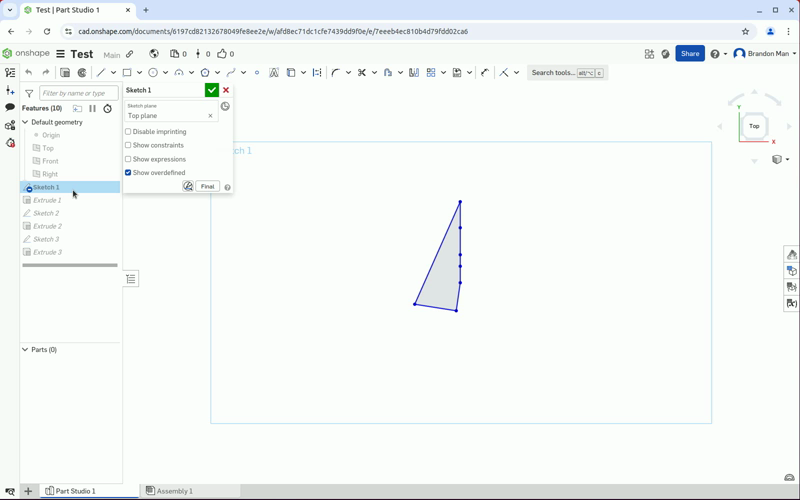
mouse_move(229, 92)
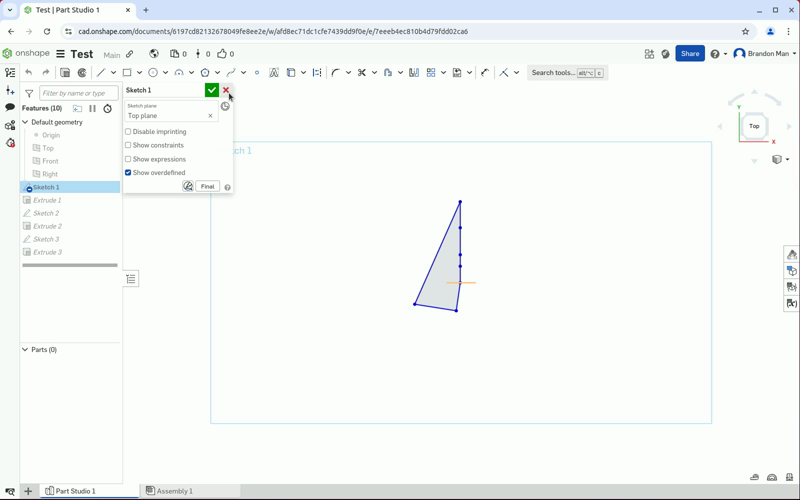
click(229, 92)
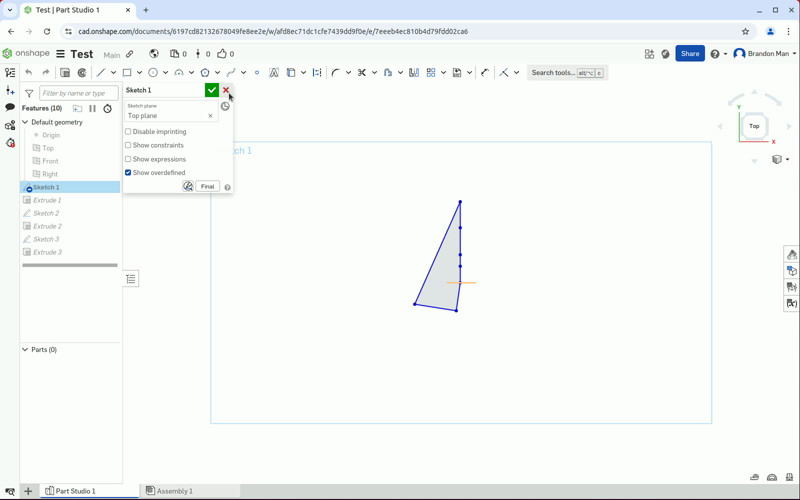
key(shift+s)
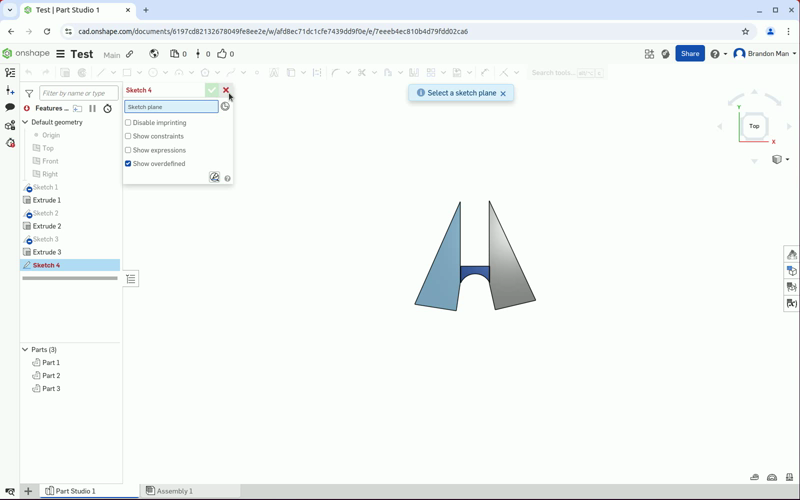
mouse_move(73, 150)
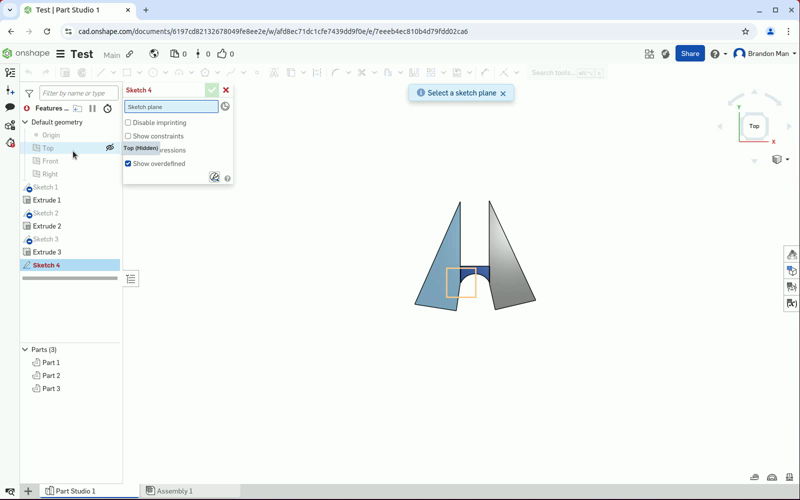
click(73, 150)
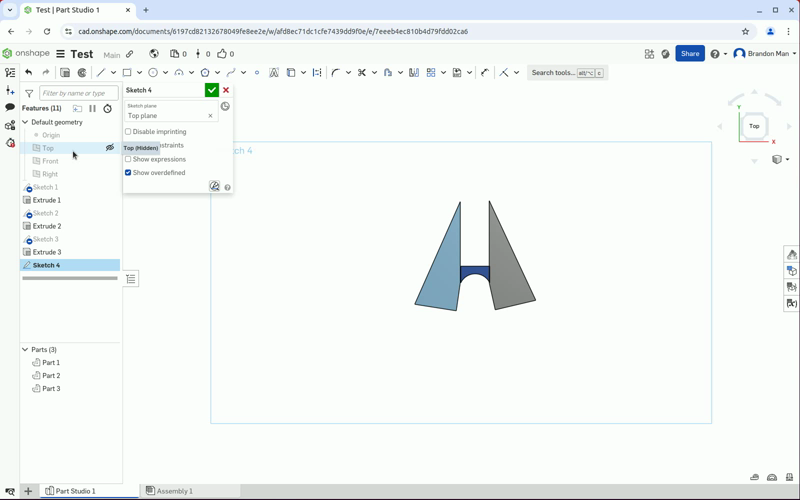
mouse_move(73, 352)
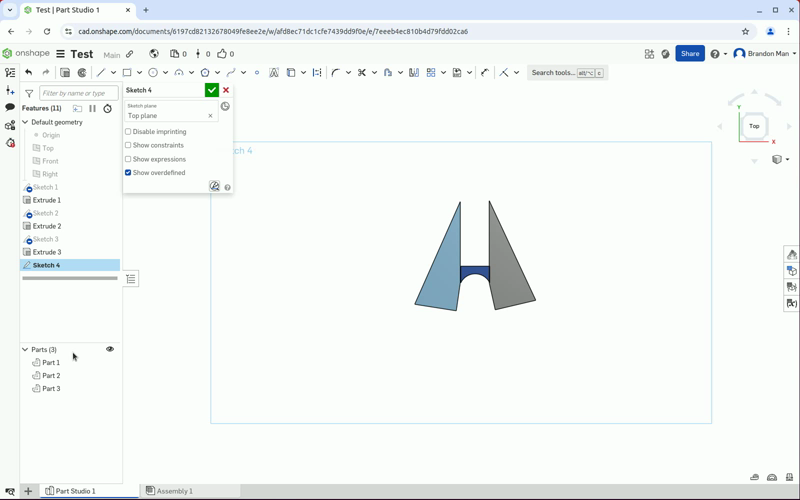
key(y)
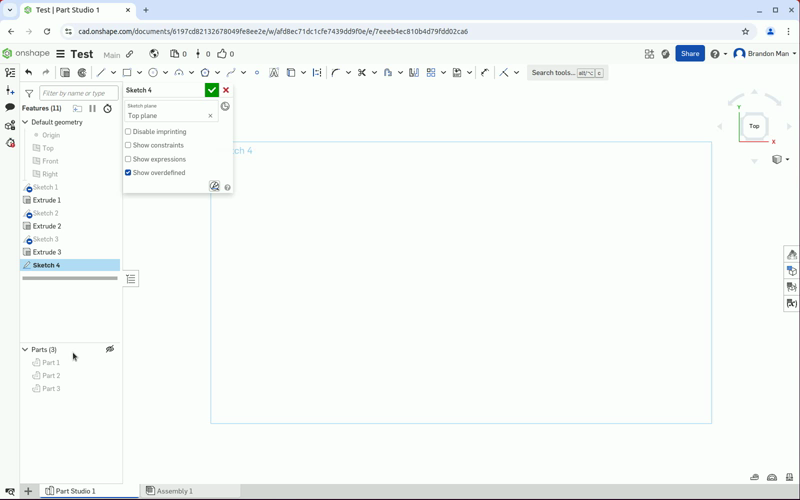
key(l)
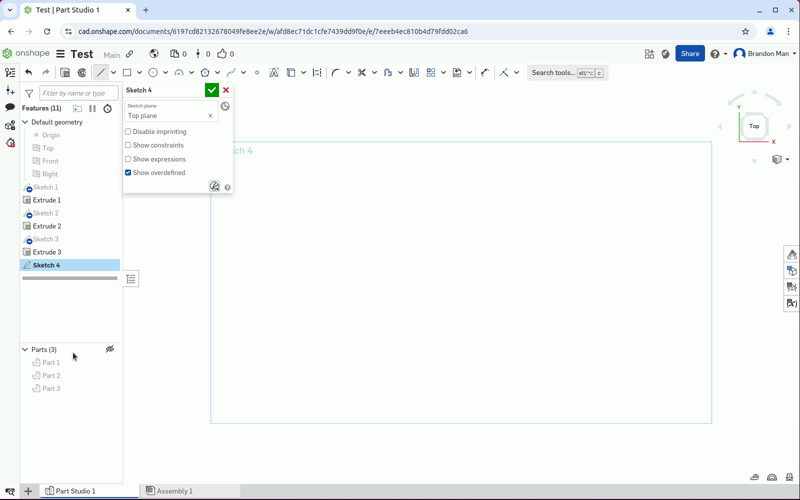
key_down(shift)
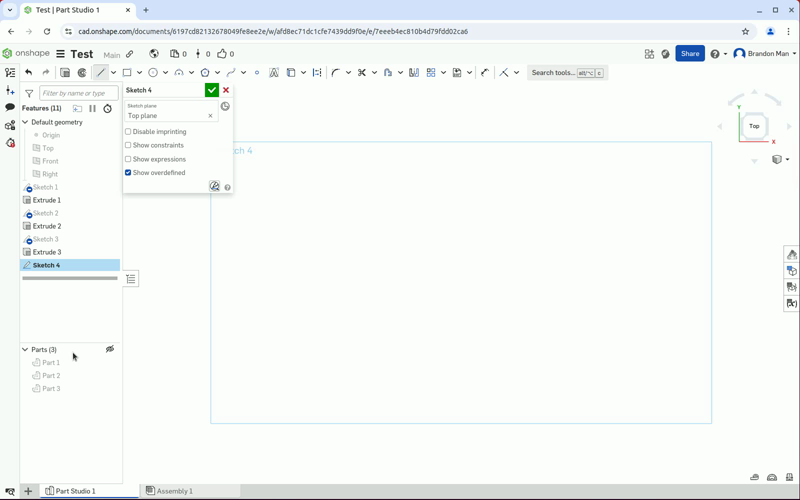
mouse_move(460, 254)
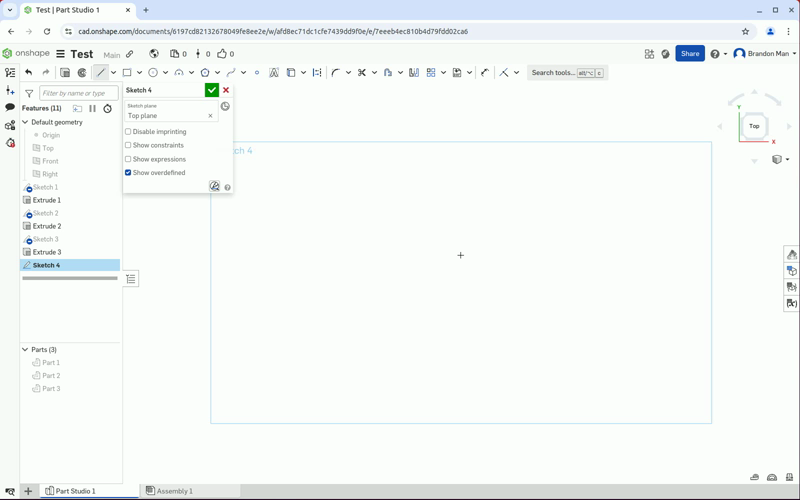
click(460, 254)
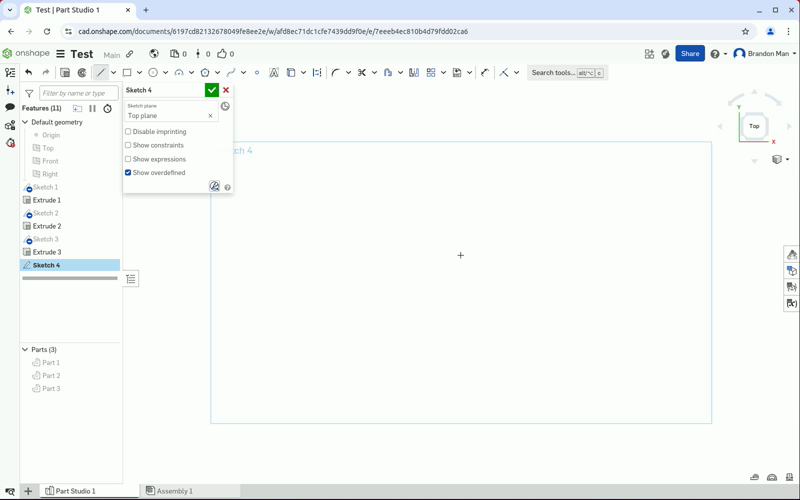
key_up(shift)
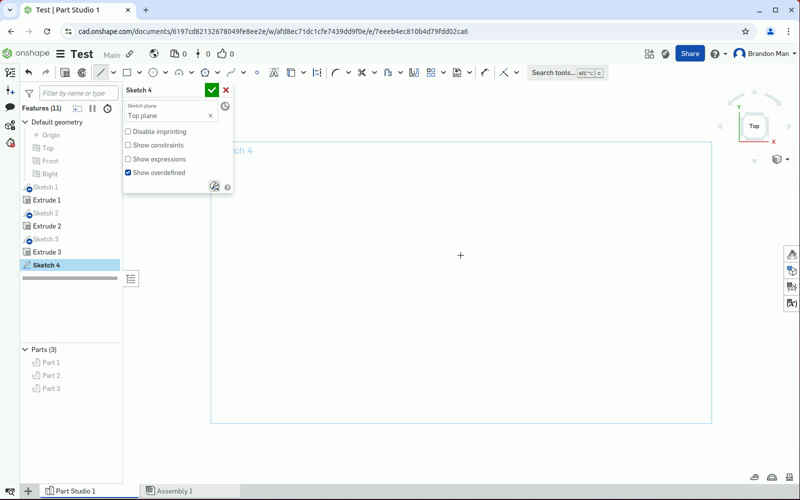
key_down(shift)
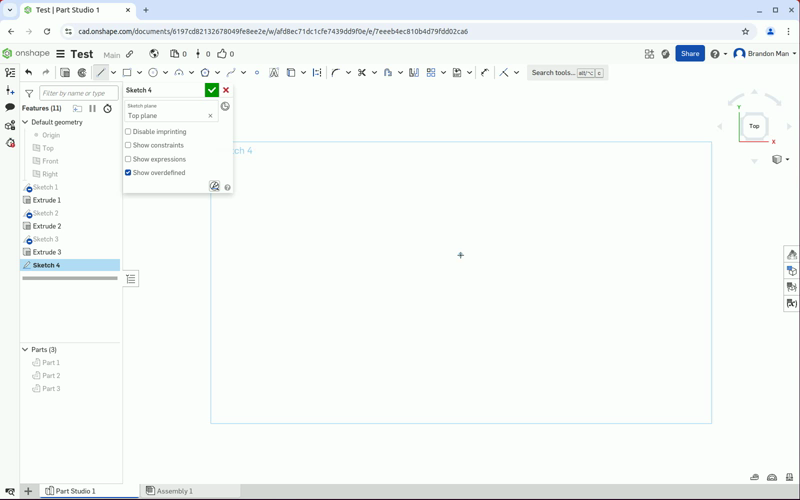
mouse_move(490, 254)
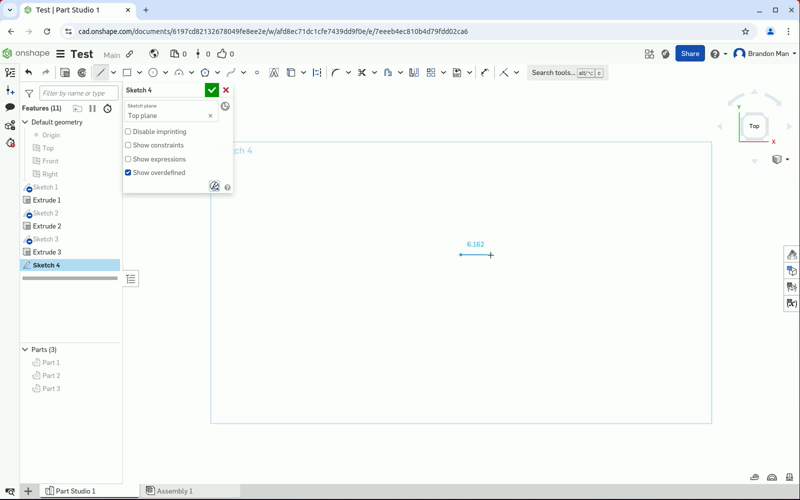
mouse_move(489, 254)
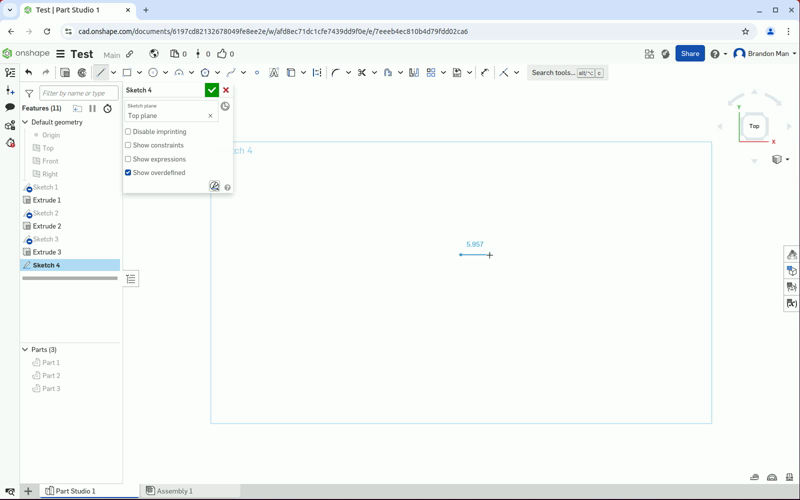
click(489, 254)
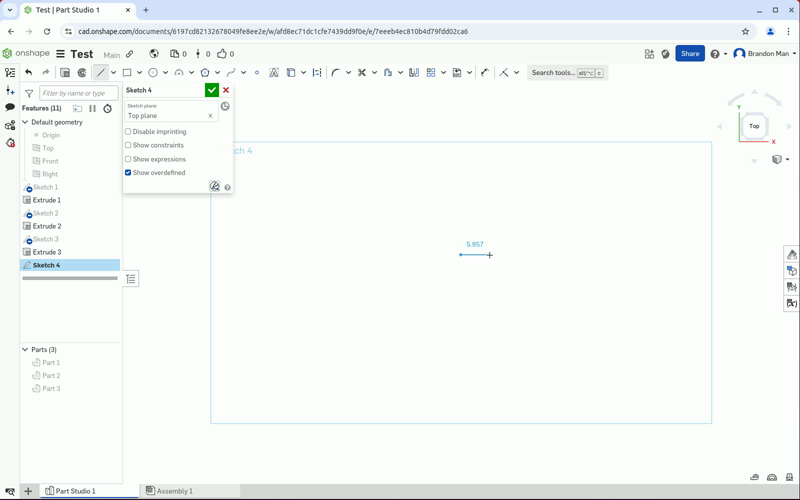
key_up(shift)
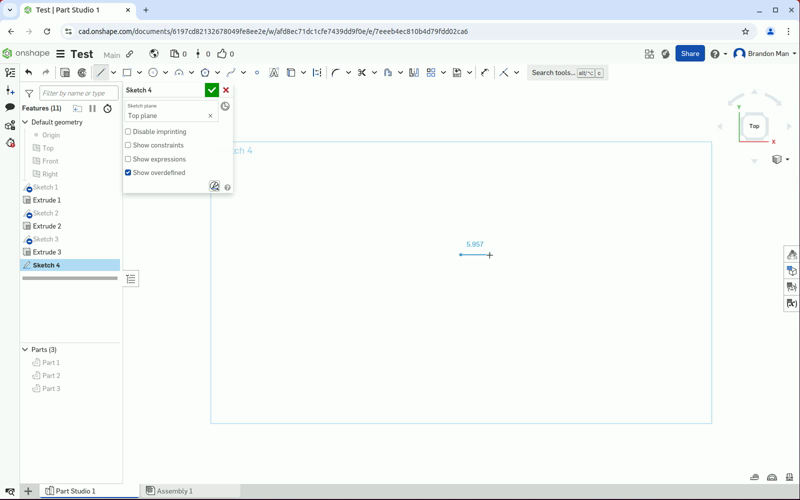
key_down(shift)
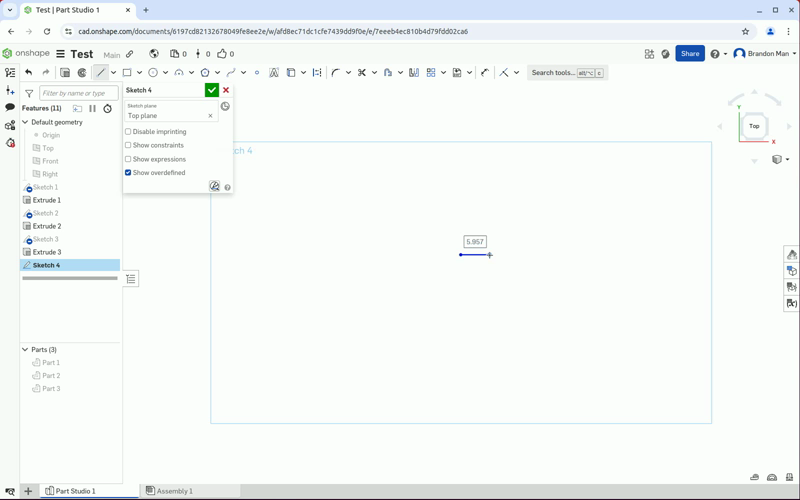
mouse_move(519, 254)
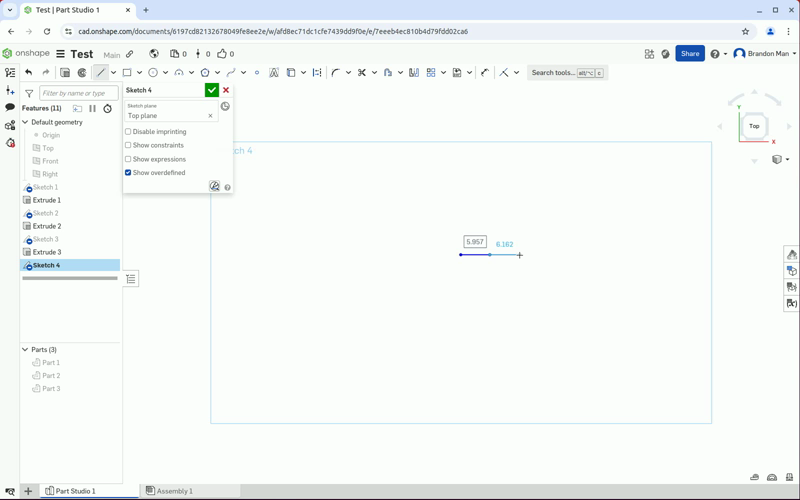
mouse_move(475, 240)
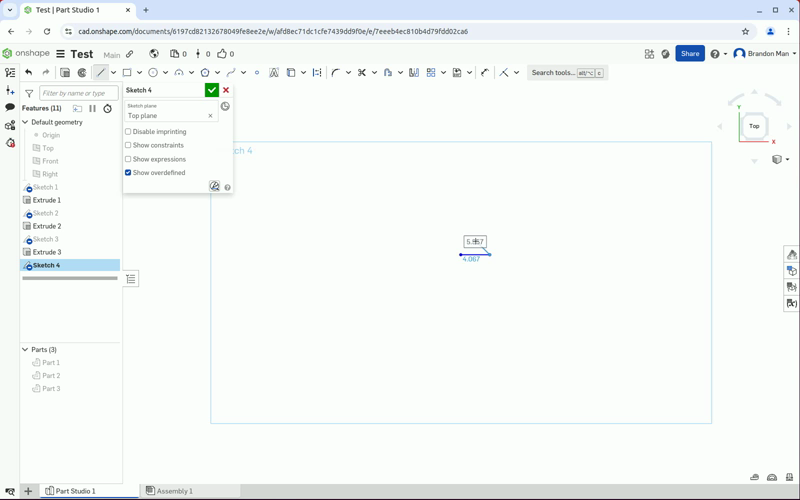
click(475, 240)
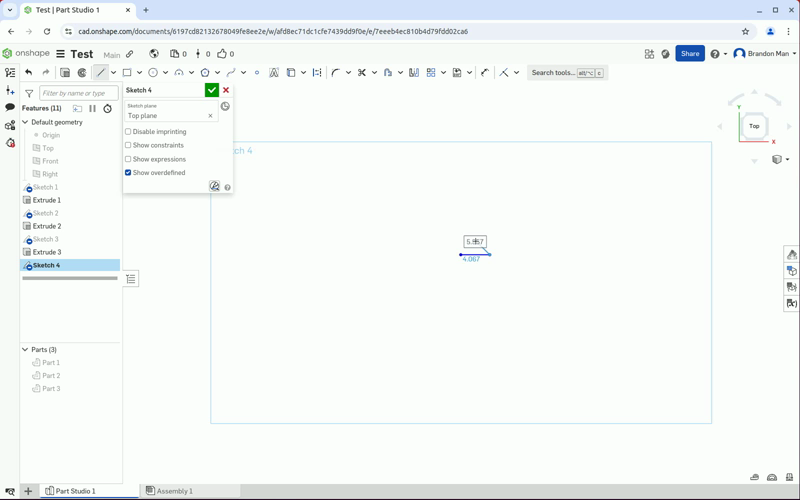
key_up(shift)
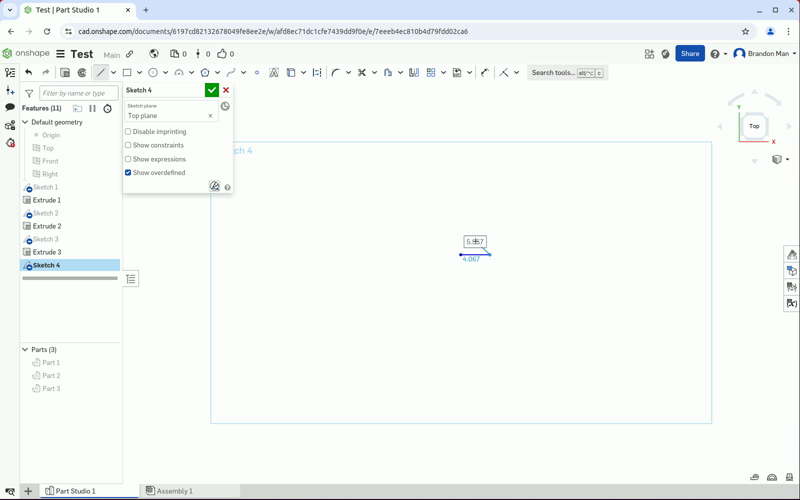
mouse_move(505, 240)
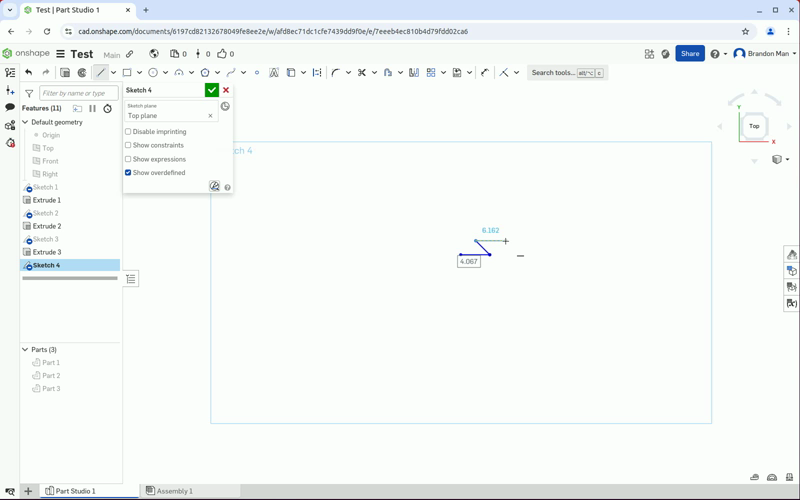
key_down(shift)
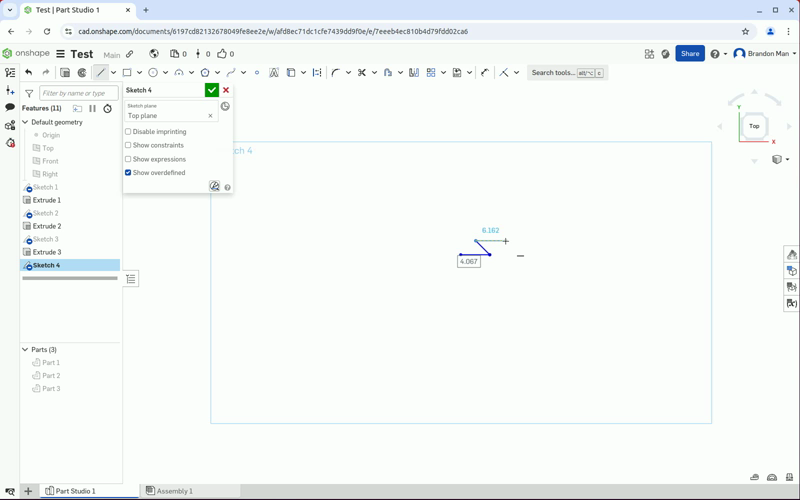
mouse_move(460, 254)
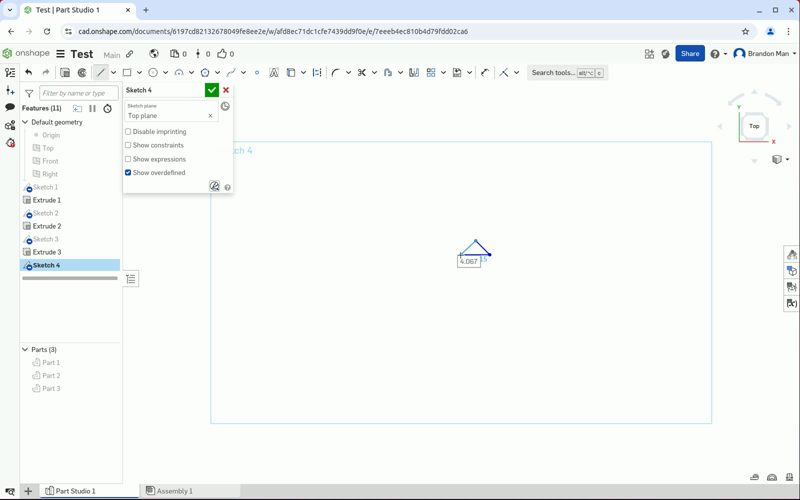
key_up(shift)
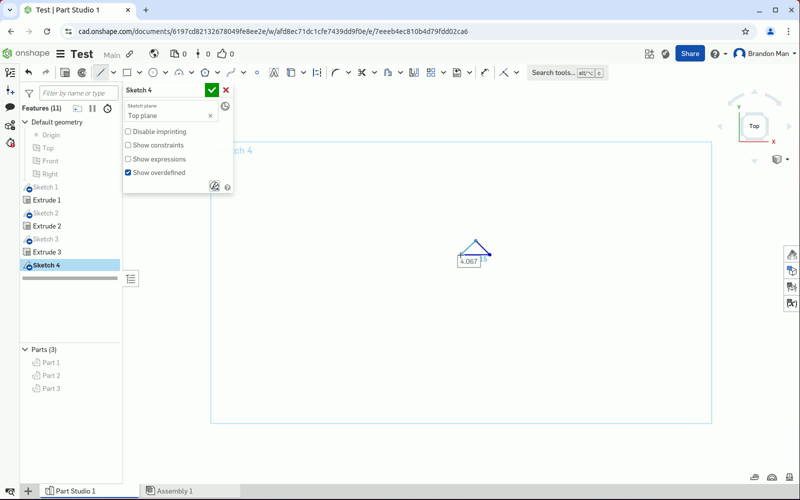
click(460, 254)
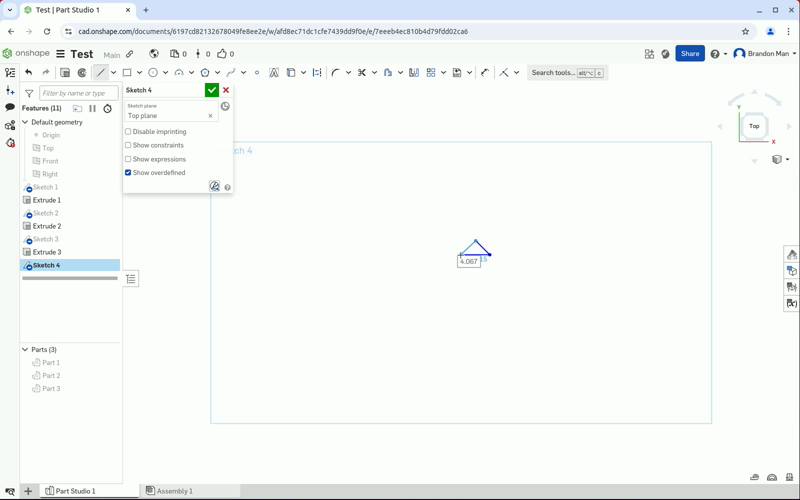
key(esc)
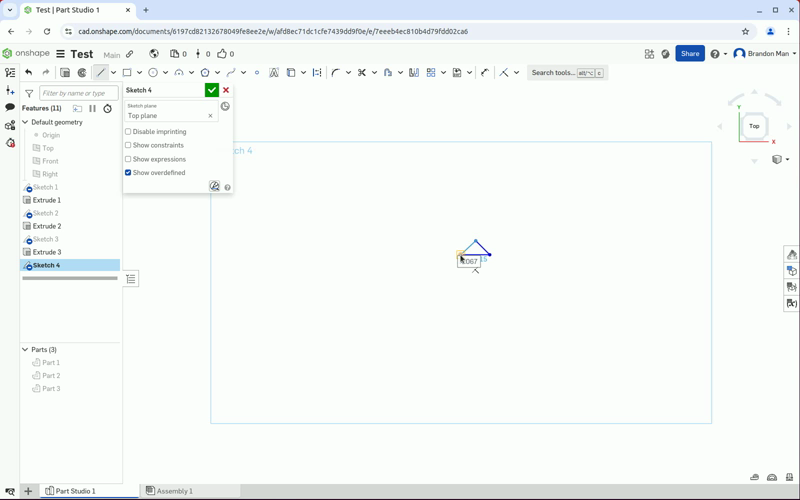
mouse_move(471, 254)
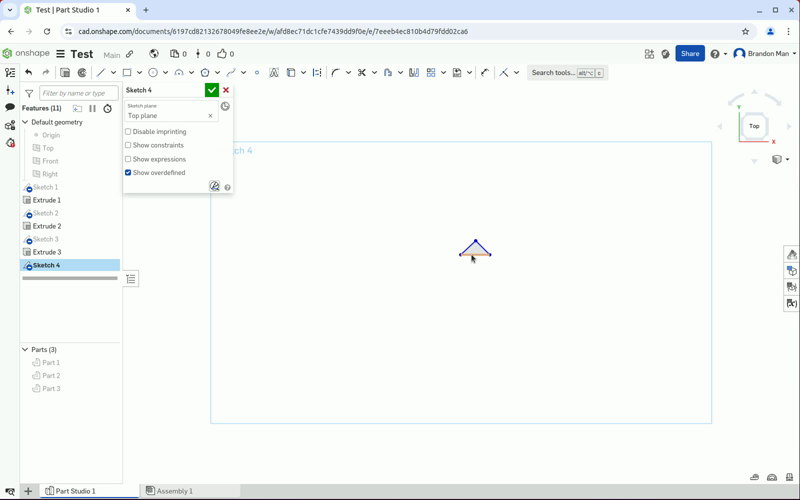
scroll(6)
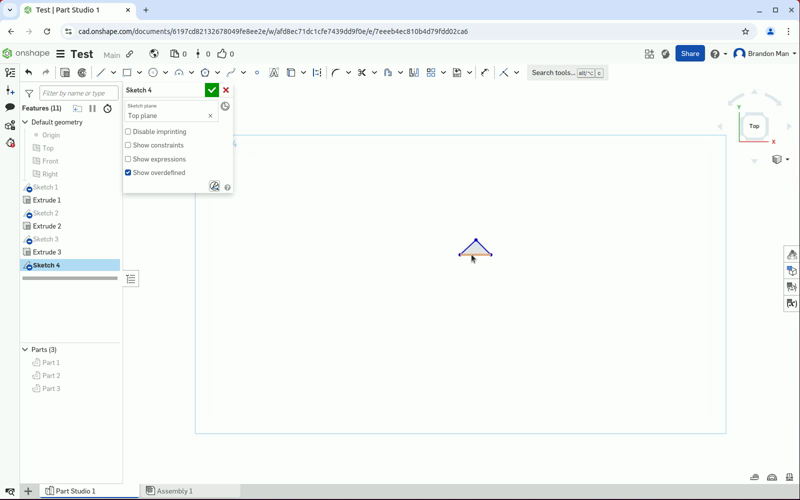
scroll(6)
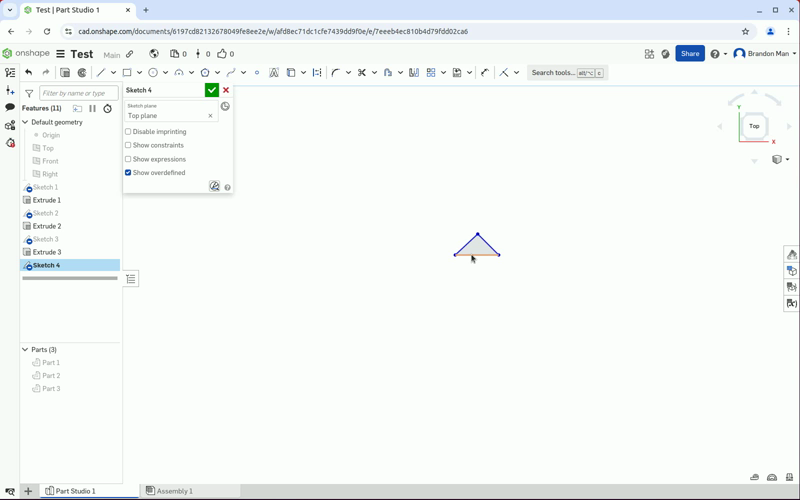
scroll(6)
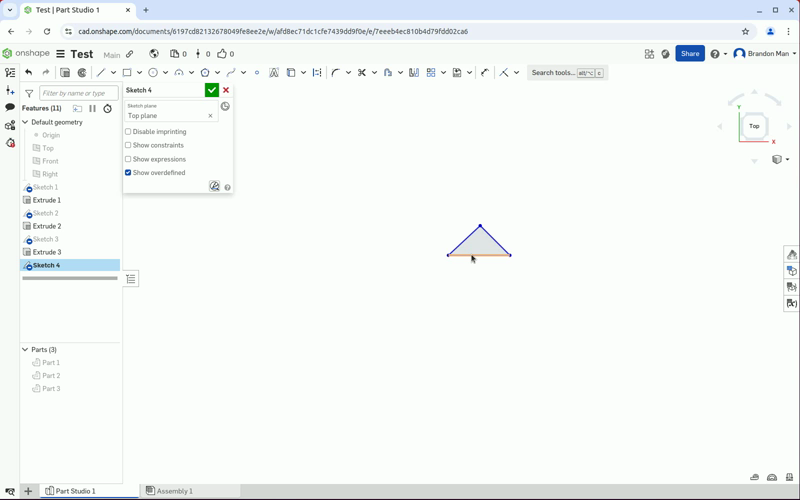
scroll(6)
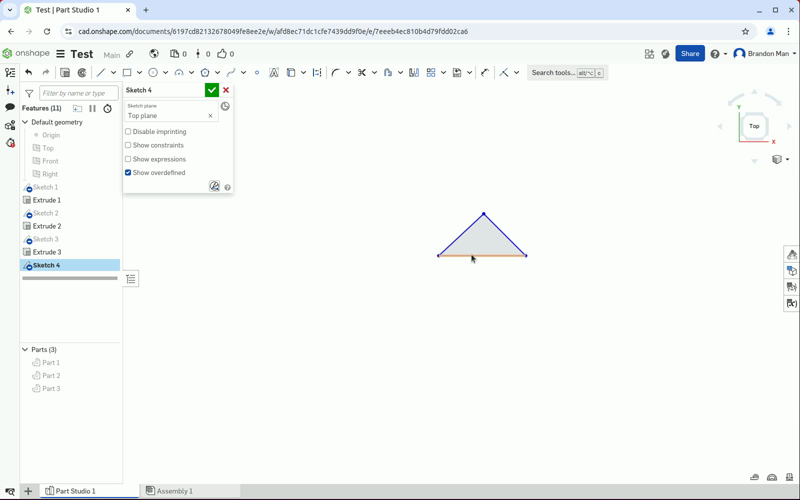
scroll(6)
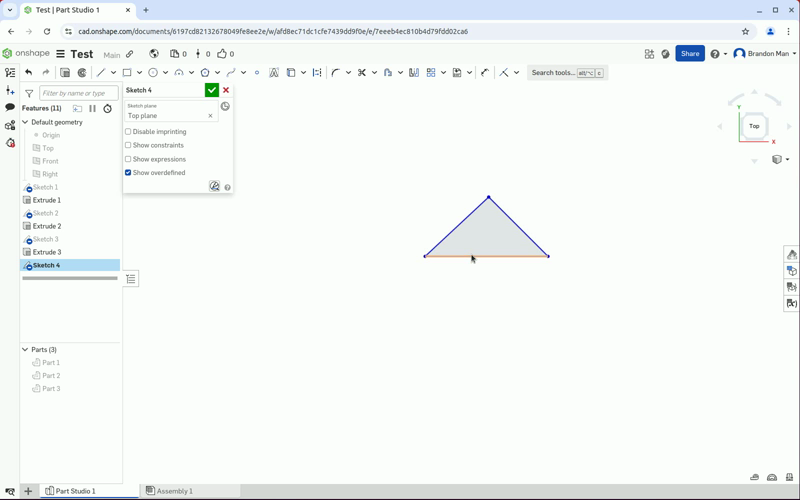
scroll(6)
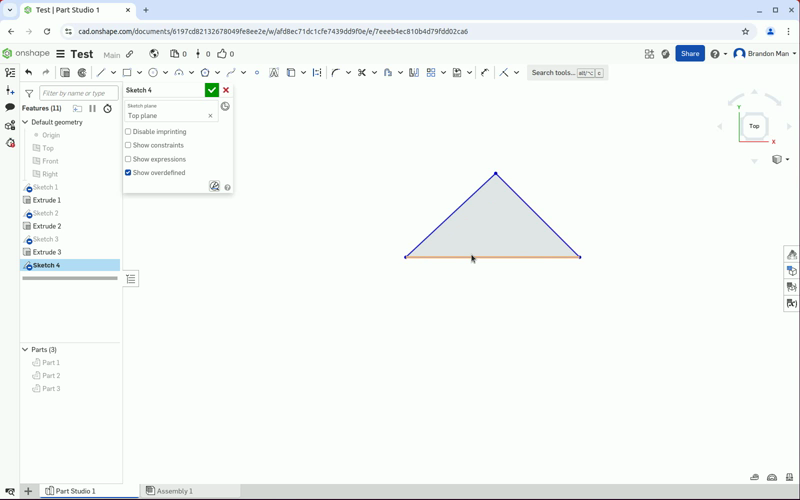
scroll(6)
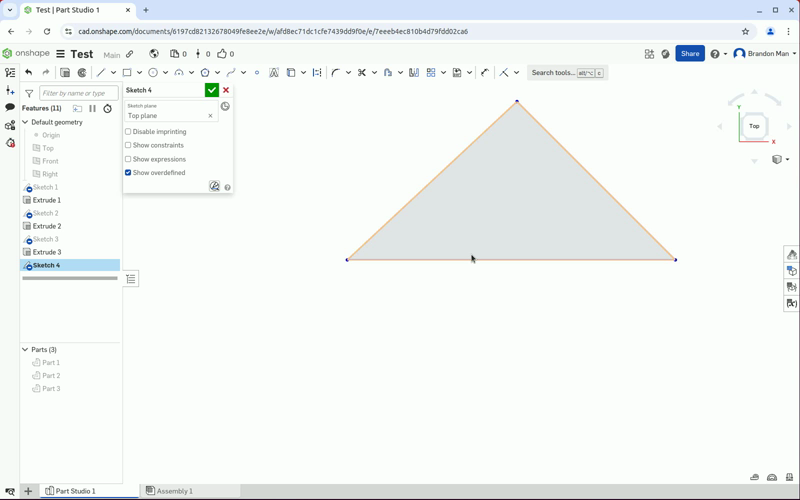
click(471, 254)
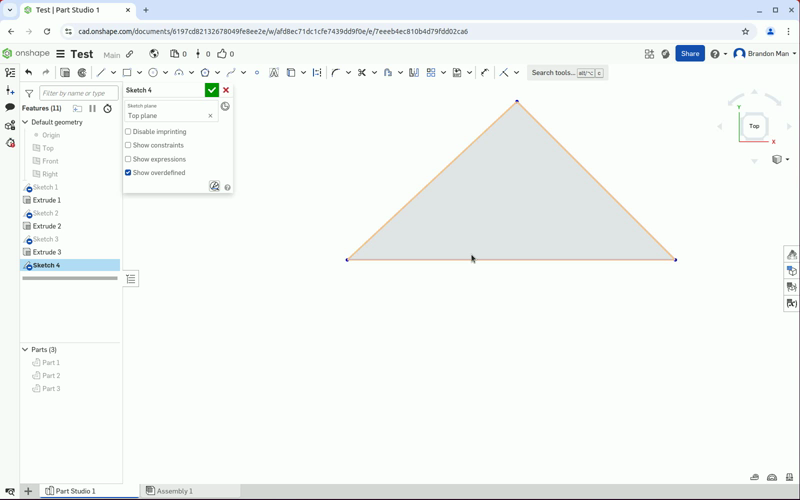
scroll(-6)
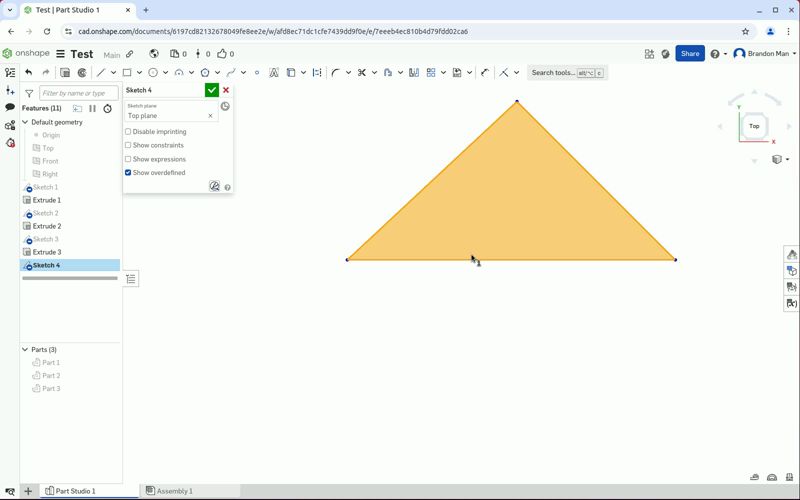
scroll(-6)
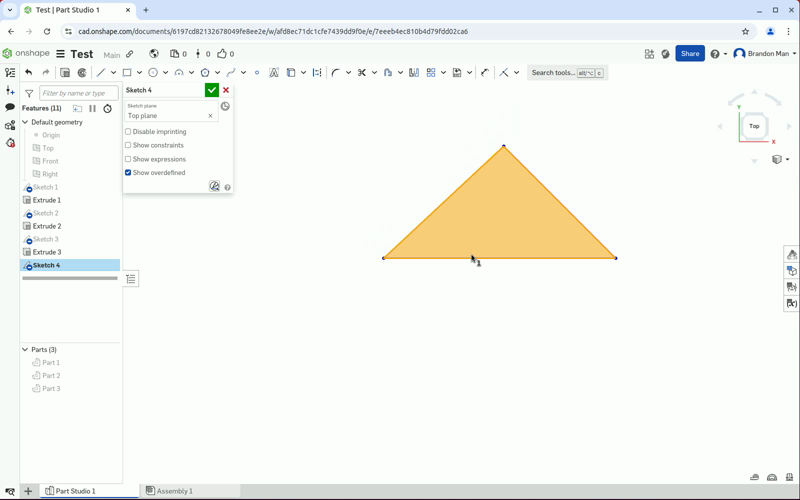
scroll(-6)
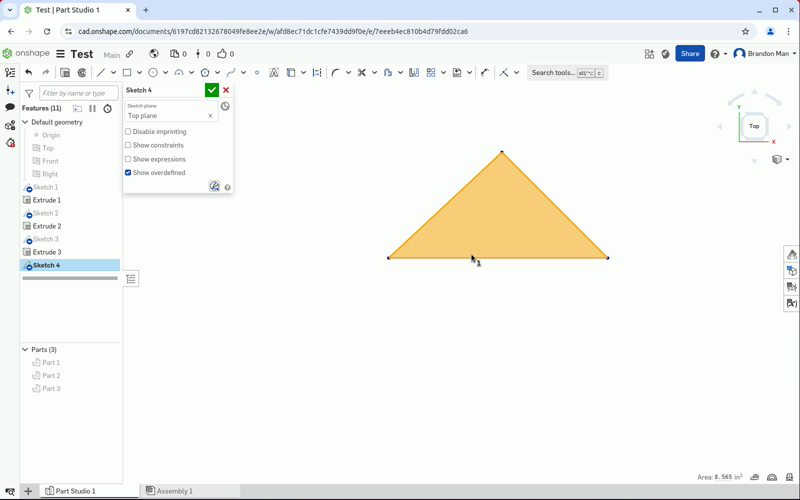
scroll(-6)
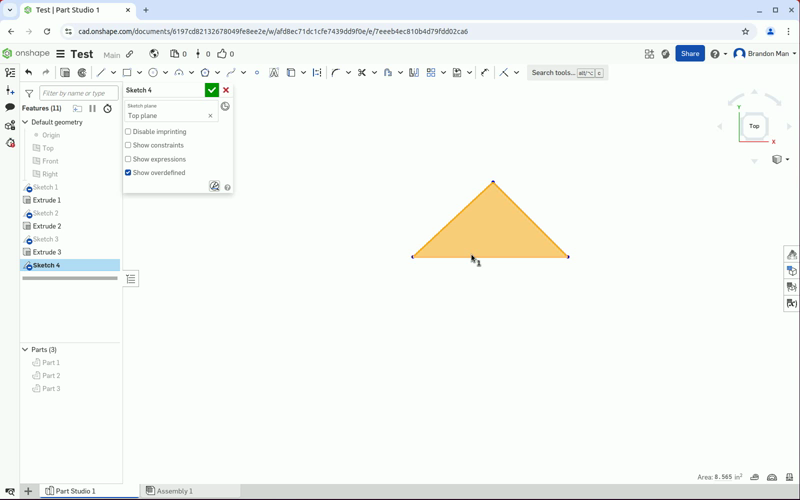
scroll(-6)
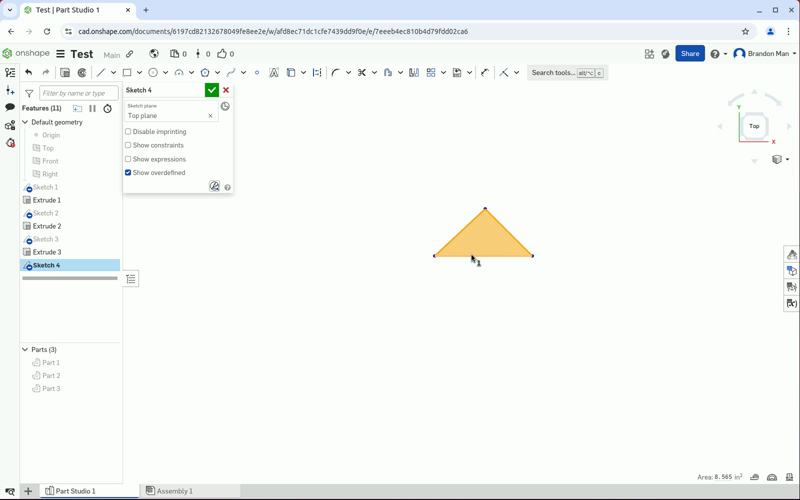
scroll(-6)
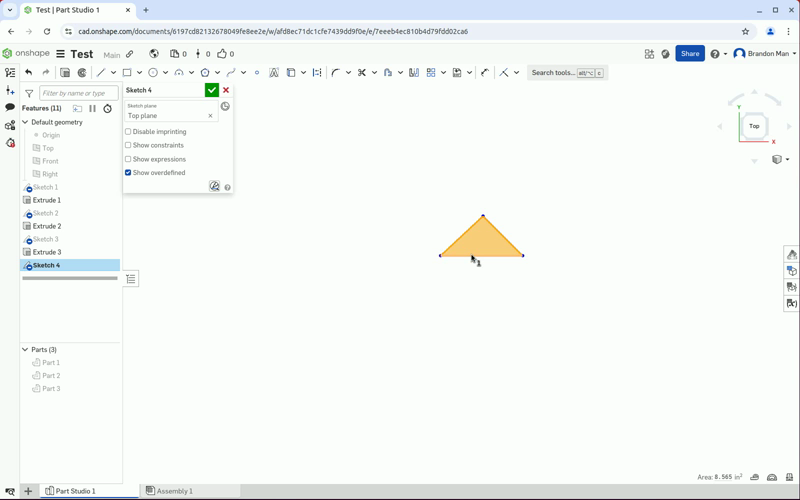
scroll(-6)
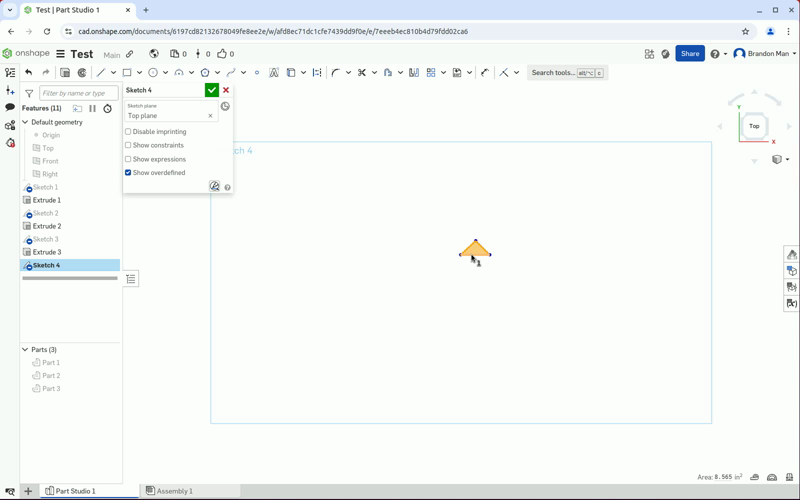
mouse_move(73, 352)
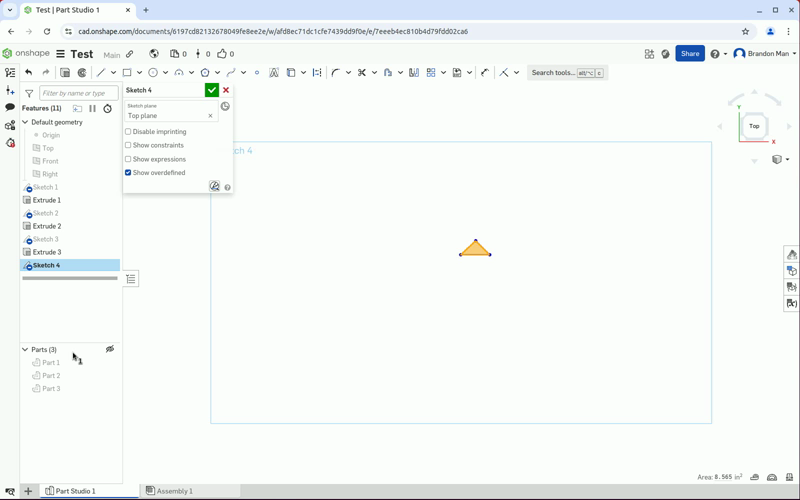
key(shift+y)
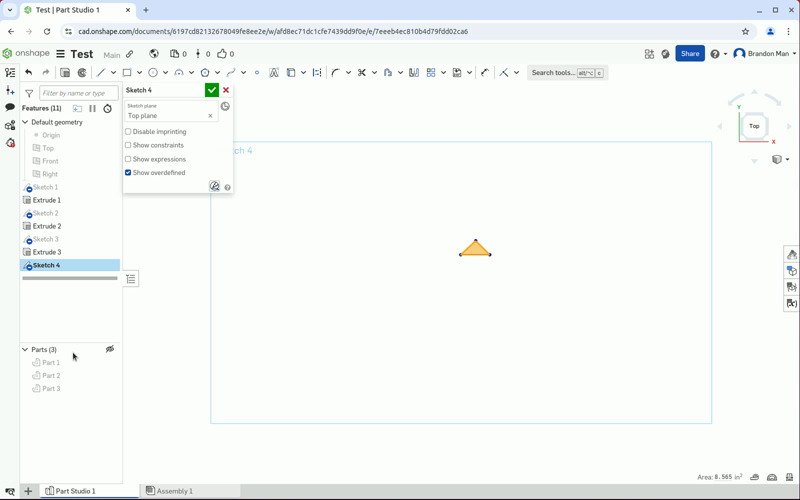
key(shift+e)
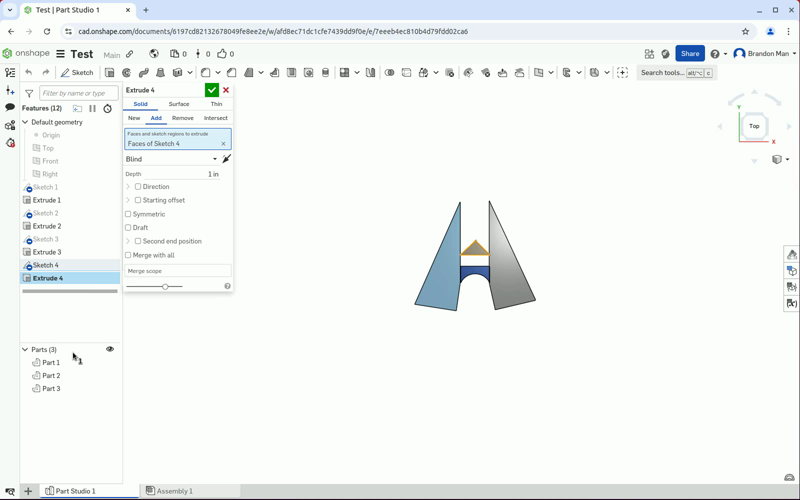
mouse_move(143, 106)
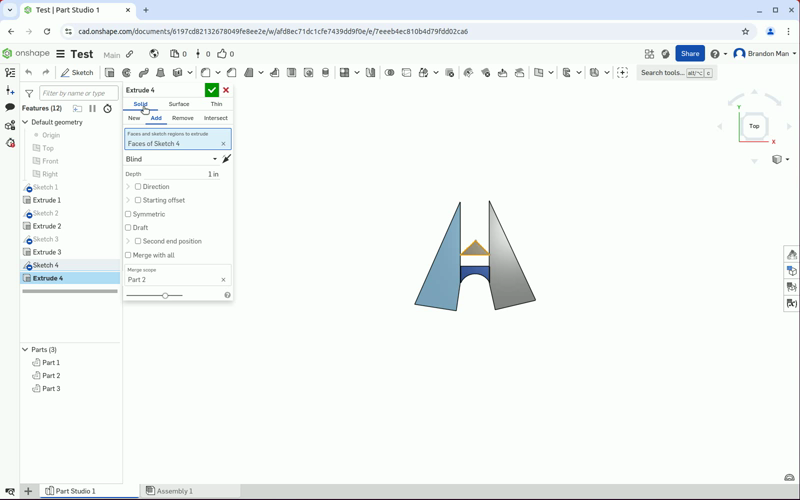
click(143, 106)
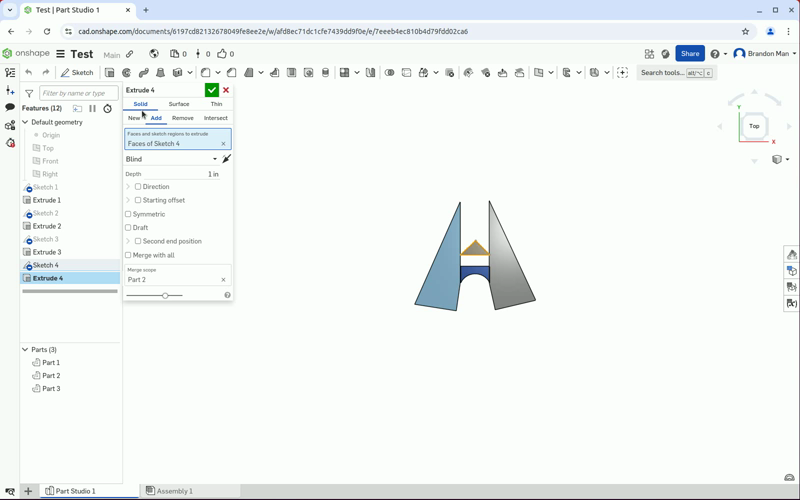
mouse_move(137, 120)
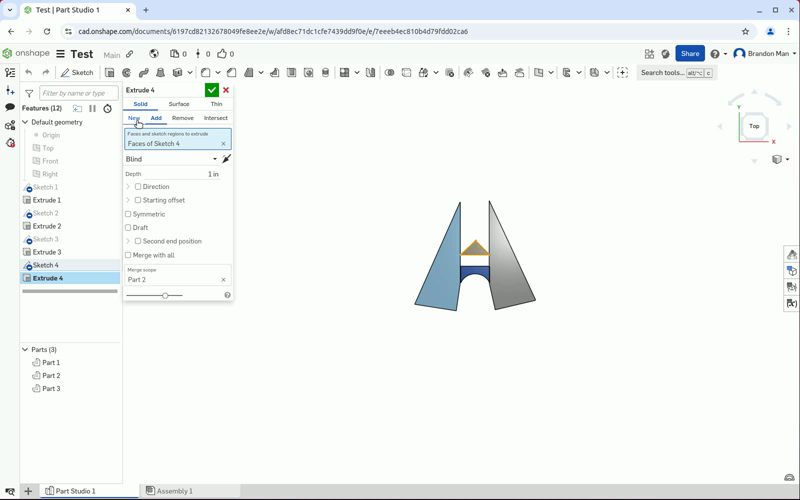
click(137, 120)
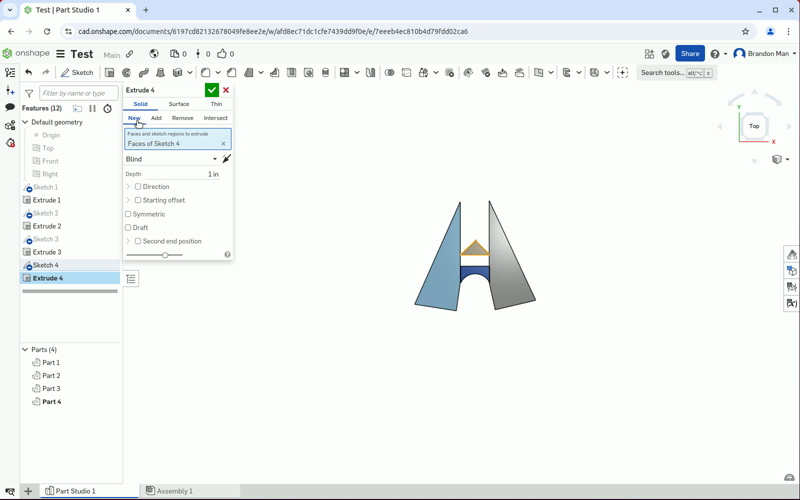
key(tab, 4)
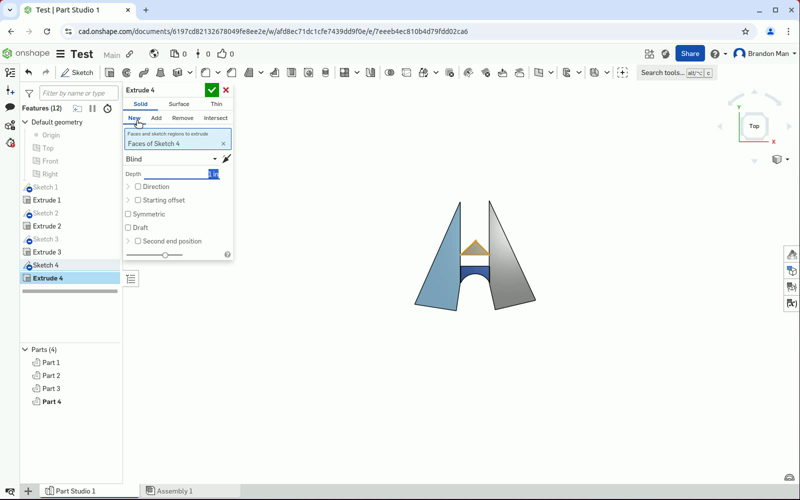
text(2.889)
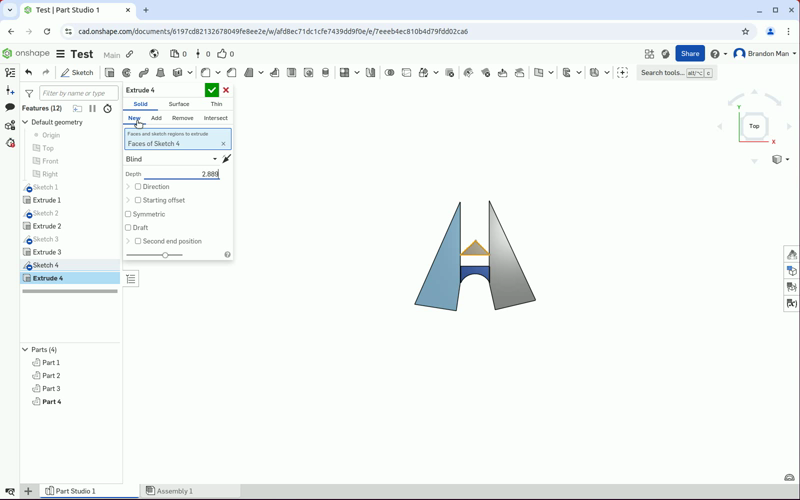
key(enter)
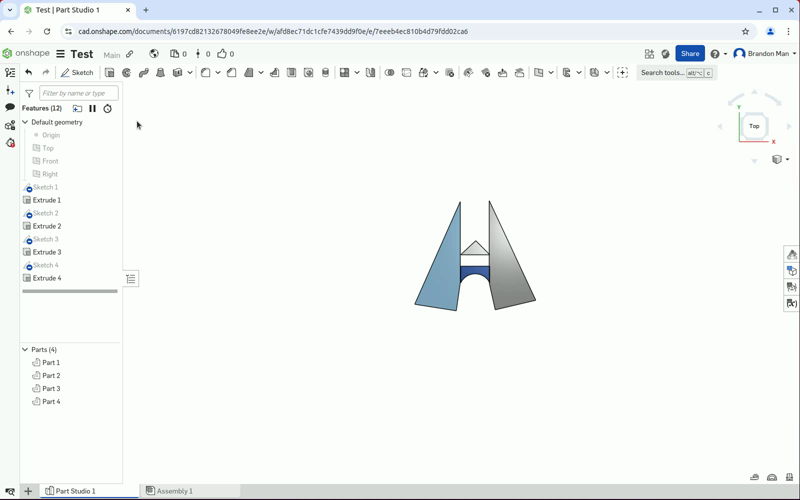
key(shift+h)
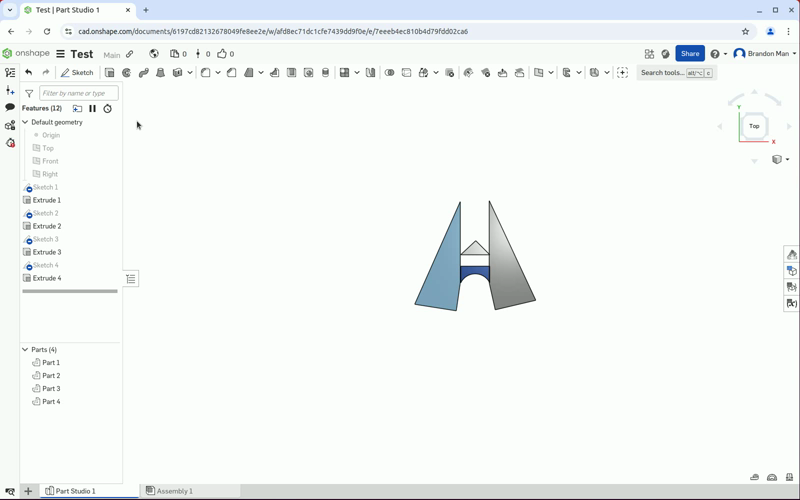
key(shift+h)
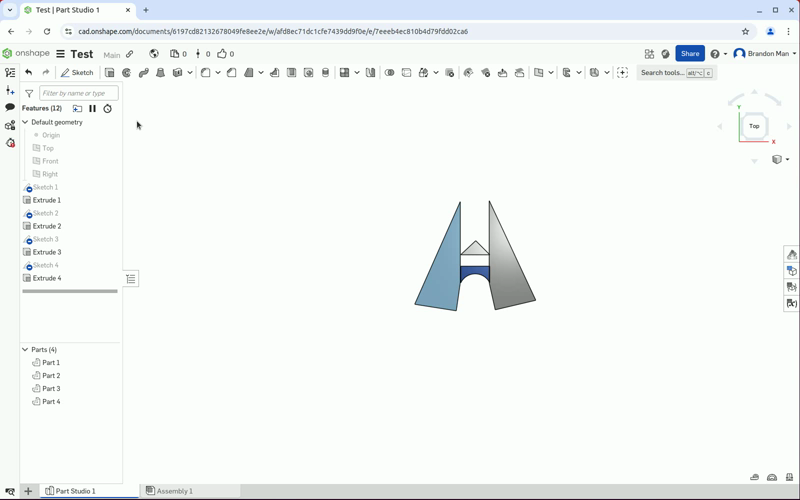
mouse_move(73, 189)
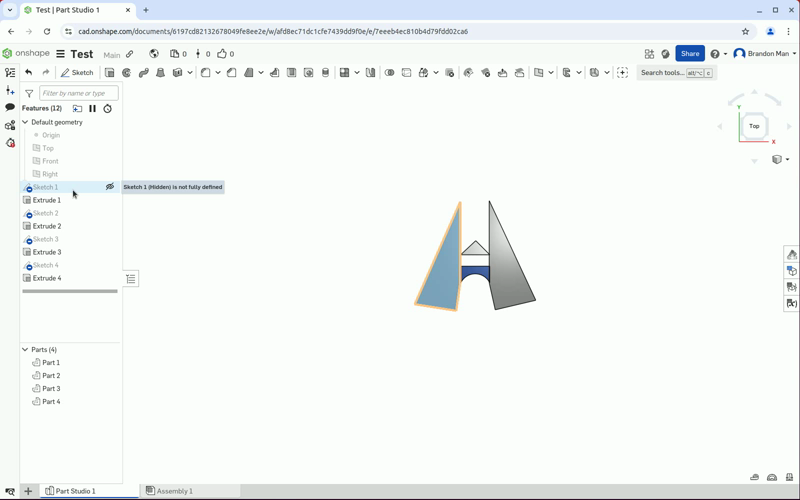
click(73, 189)
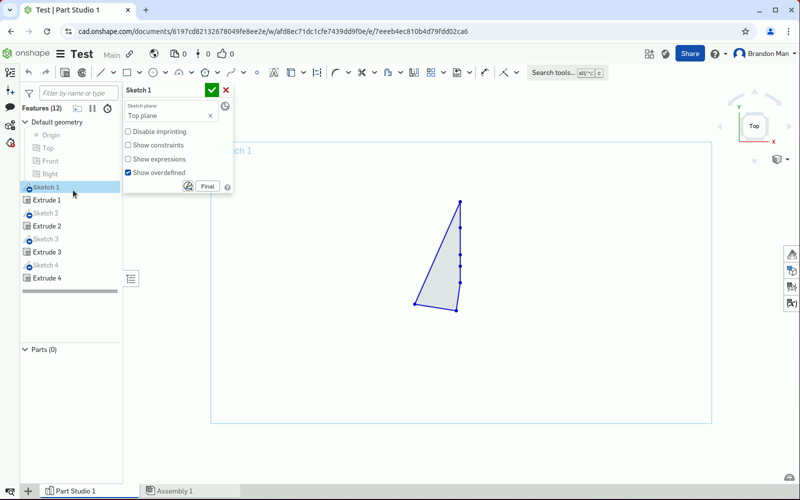
mouse_move(229, 92)
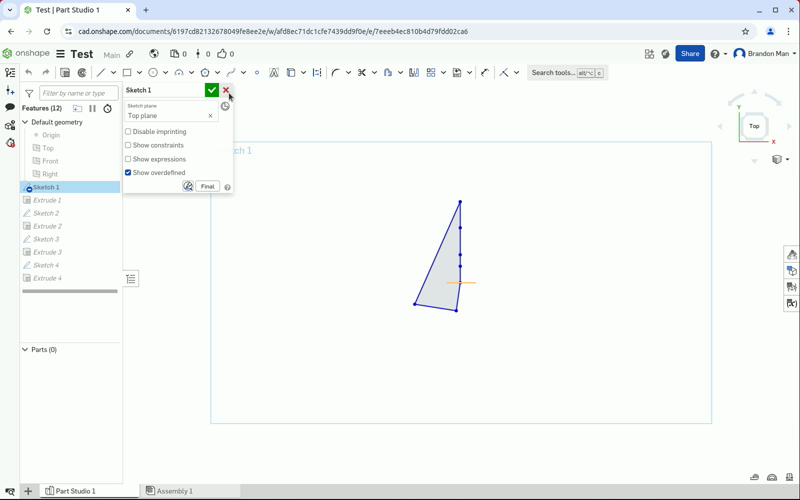
click(229, 92)
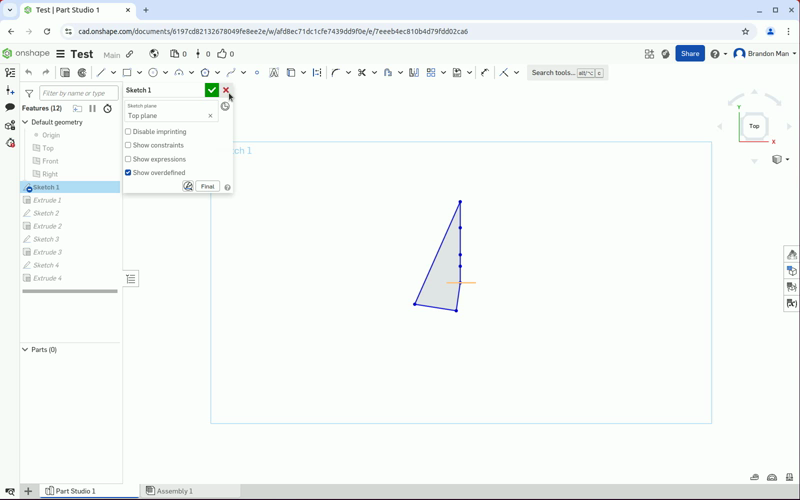
key(shift+s)
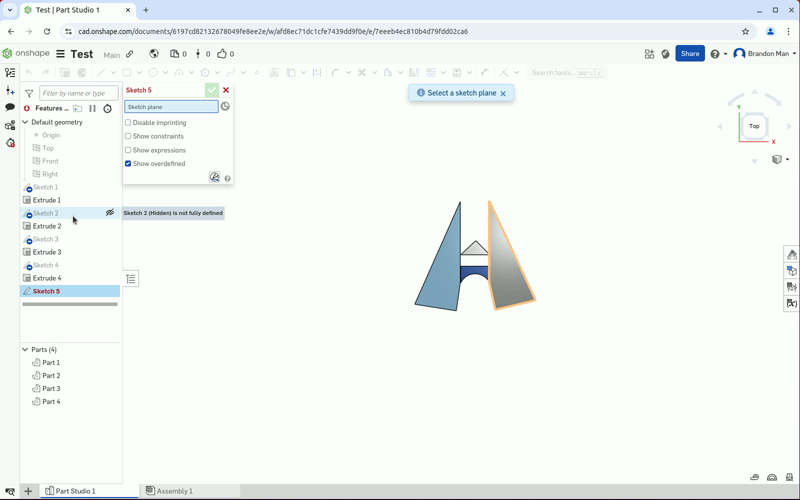
scroll(3)
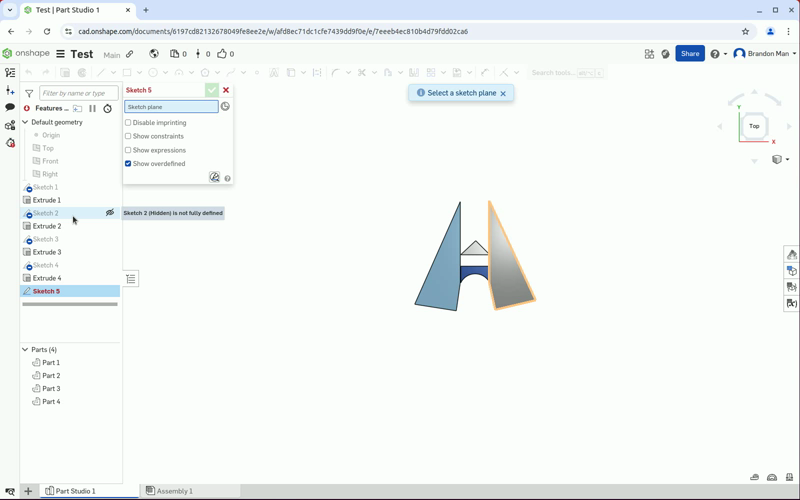
mouse_move(73, 150)
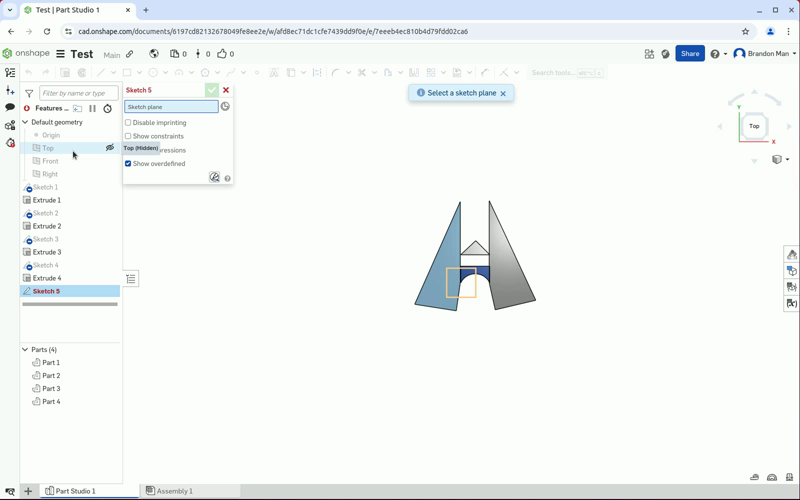
click(73, 150)
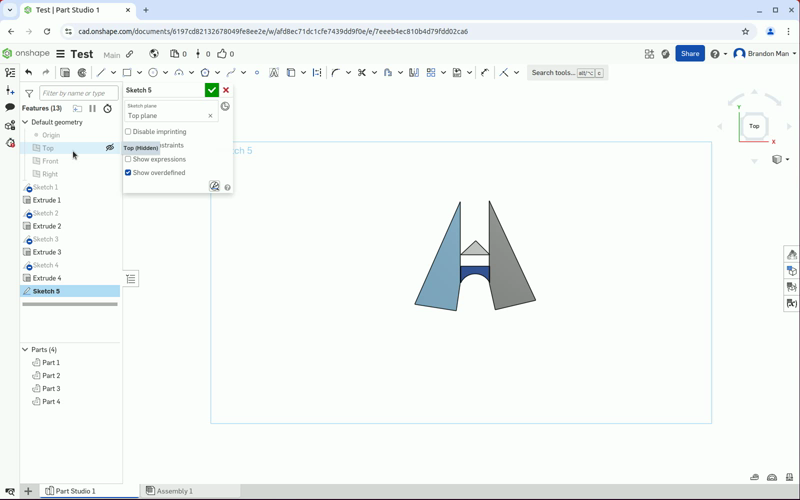
mouse_move(73, 352)
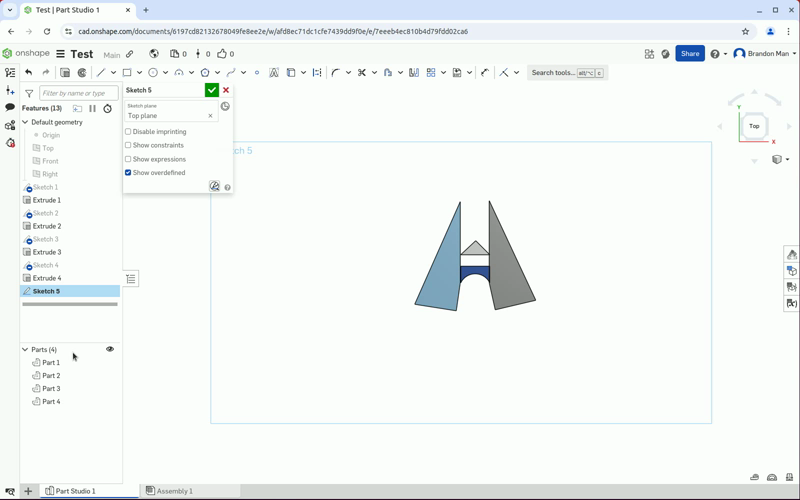
key(y)
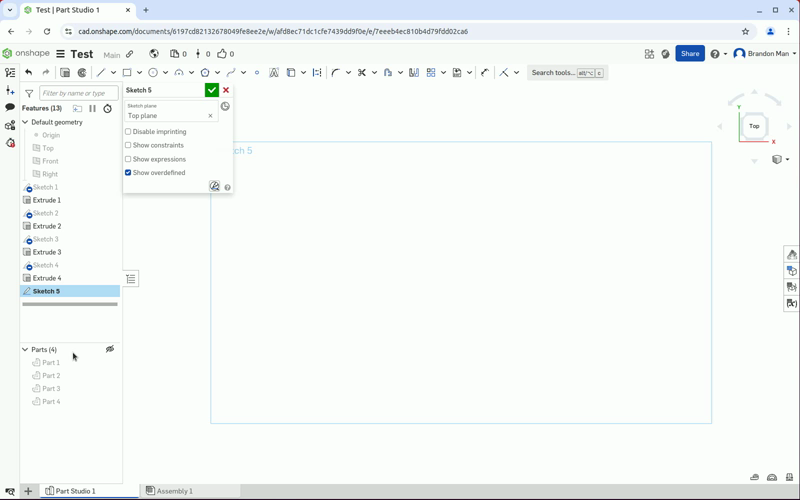
key(l)
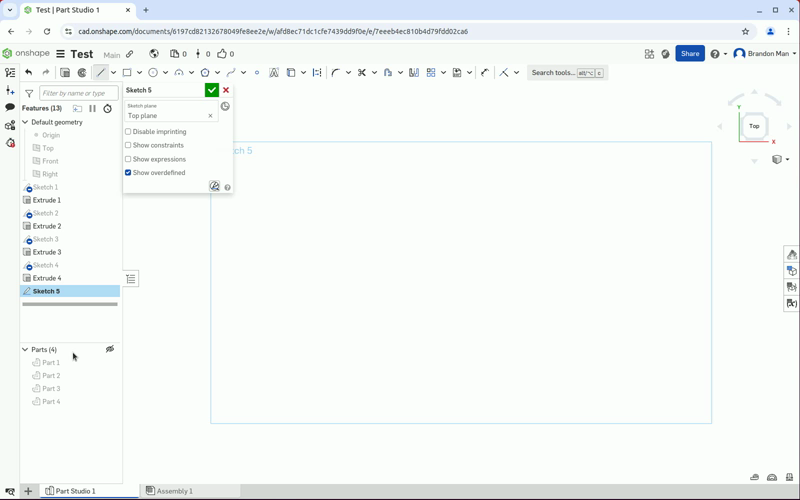
key_down(shift)
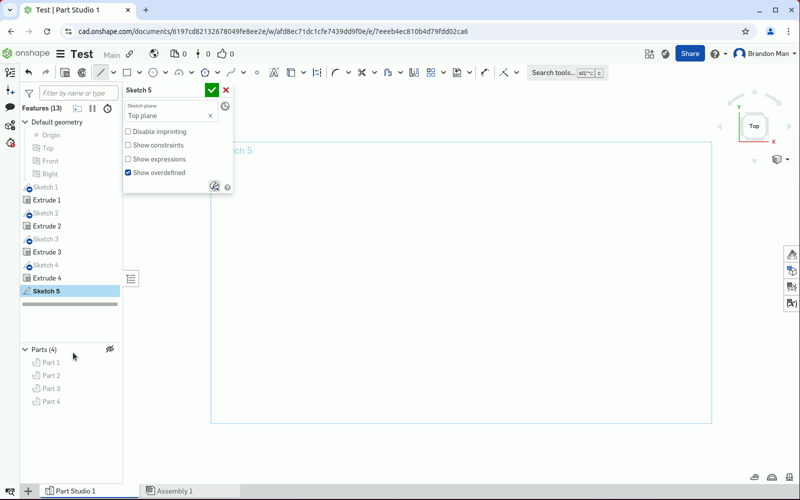
mouse_move(460, 254)
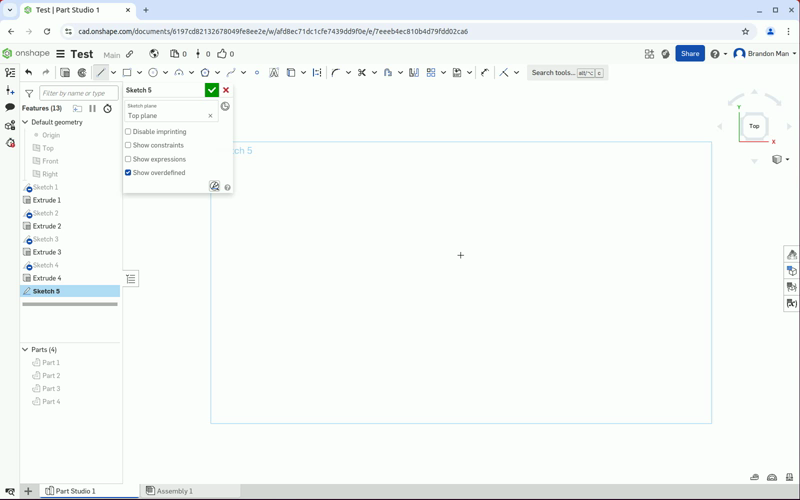
click(460, 254)
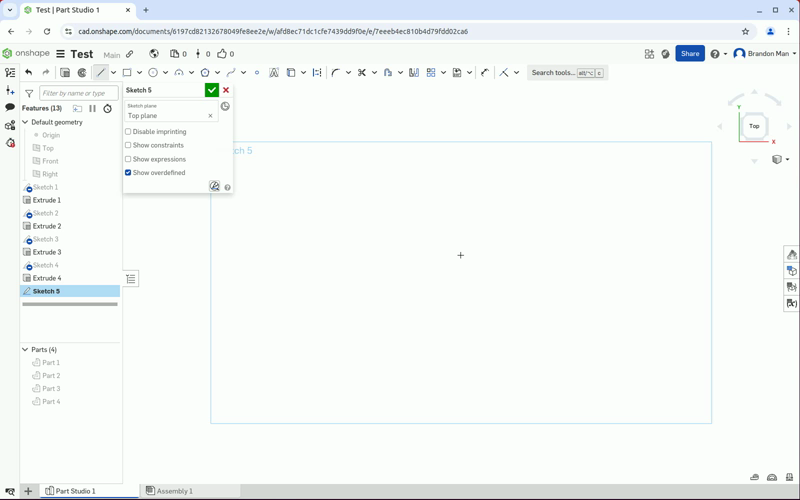
key_up(shift)
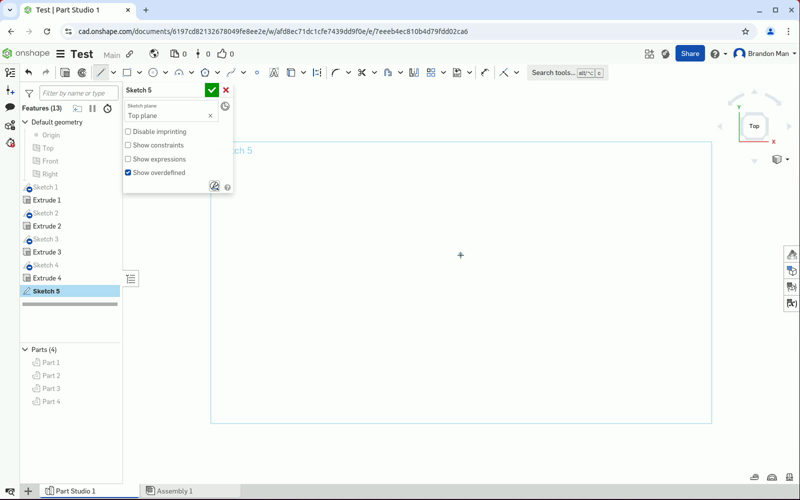
key_down(shift)
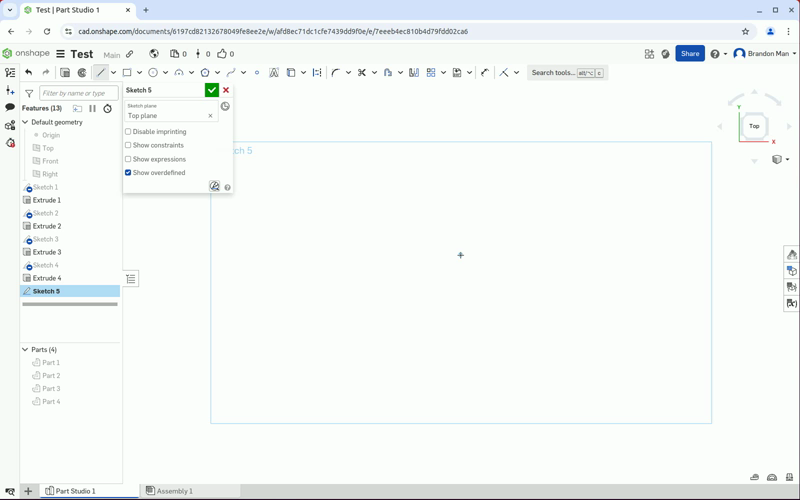
mouse_move(490, 254)
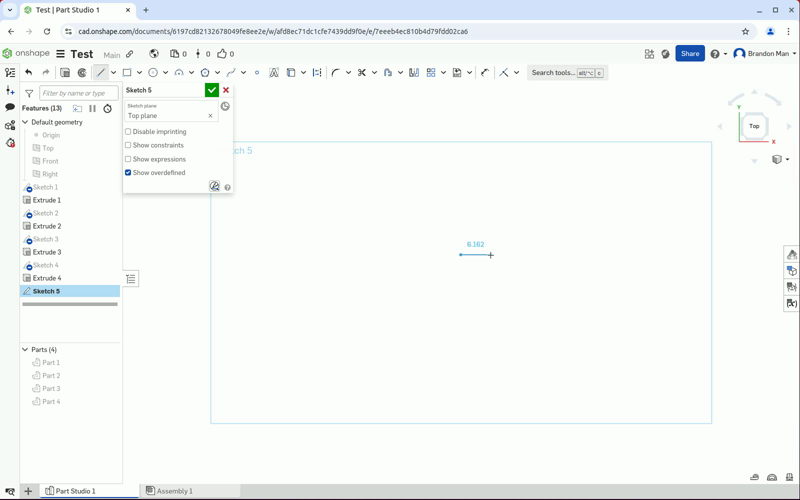
mouse_move(475, 240)
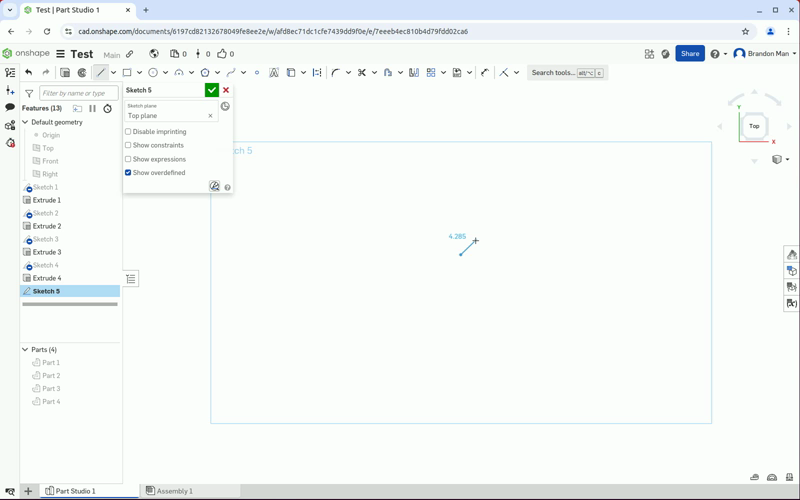
click(475, 240)
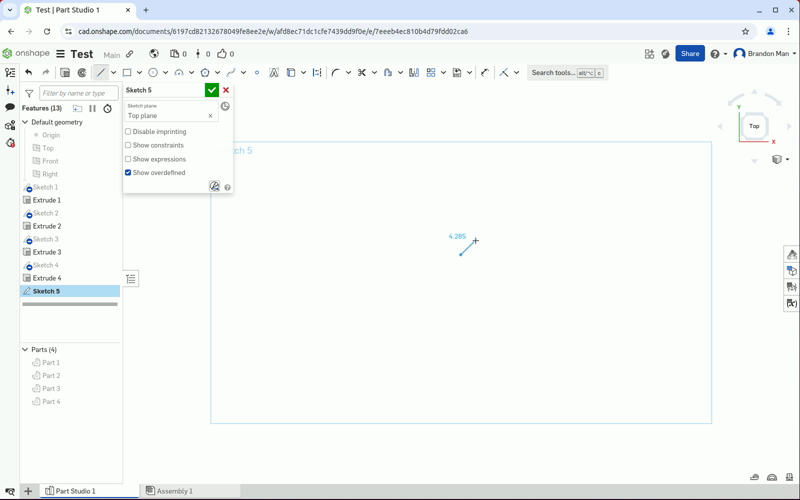
key_up(shift)
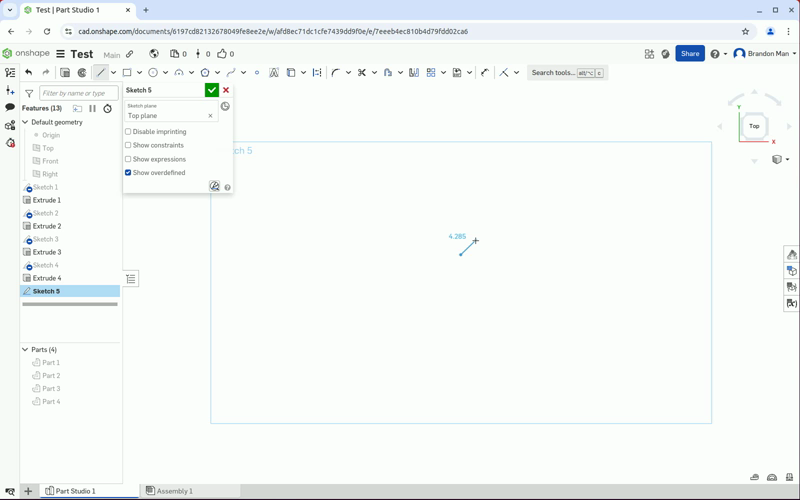
key_down(shift)
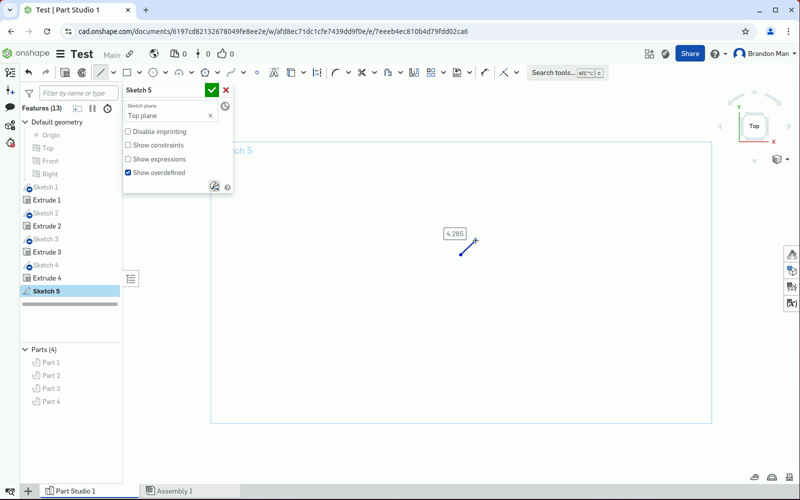
mouse_move(505, 240)
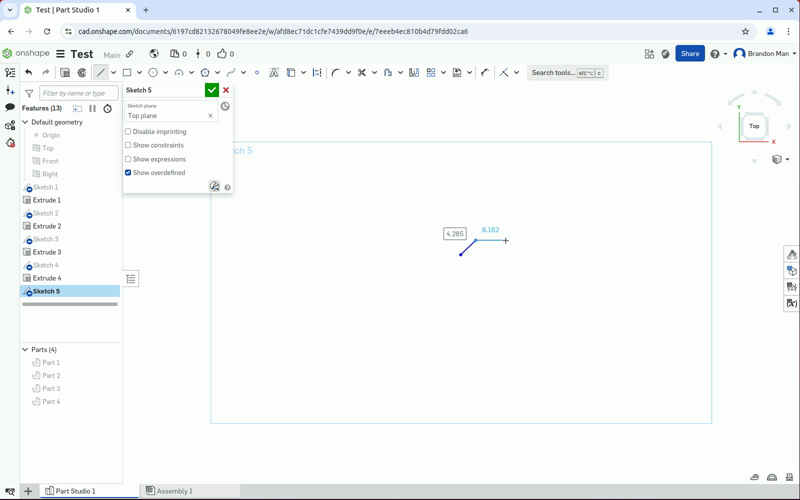
mouse_move(460, 225)
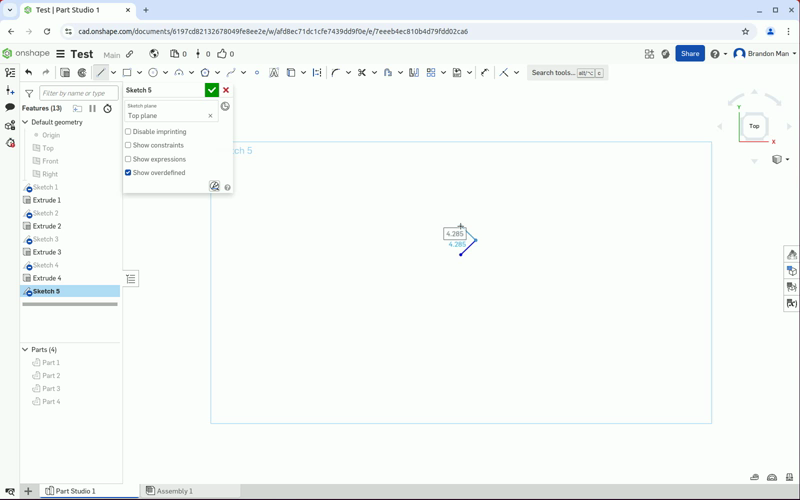
click(460, 225)
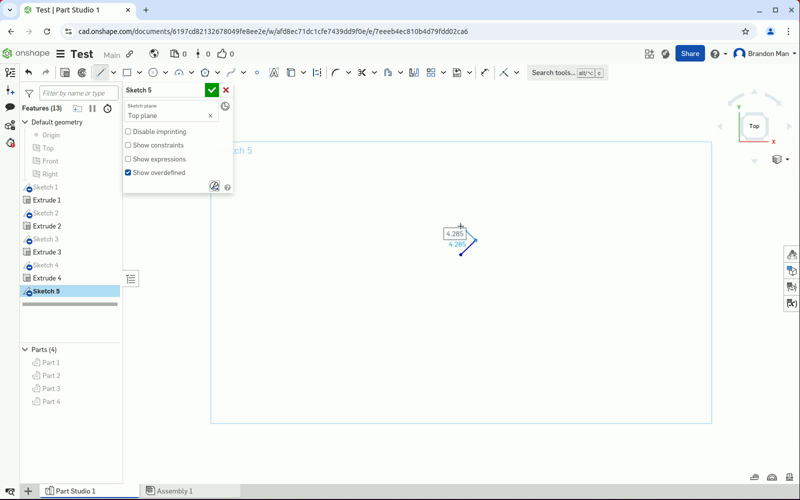
key_up(shift)
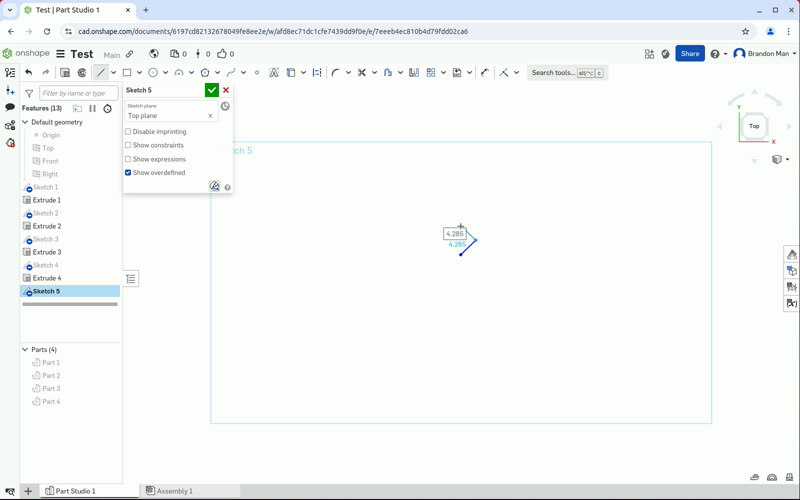
mouse_move(490, 225)
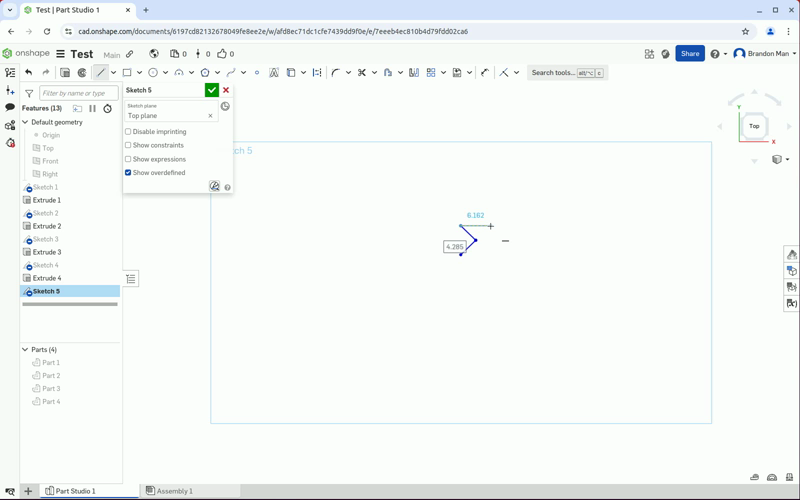
key_down(shift)
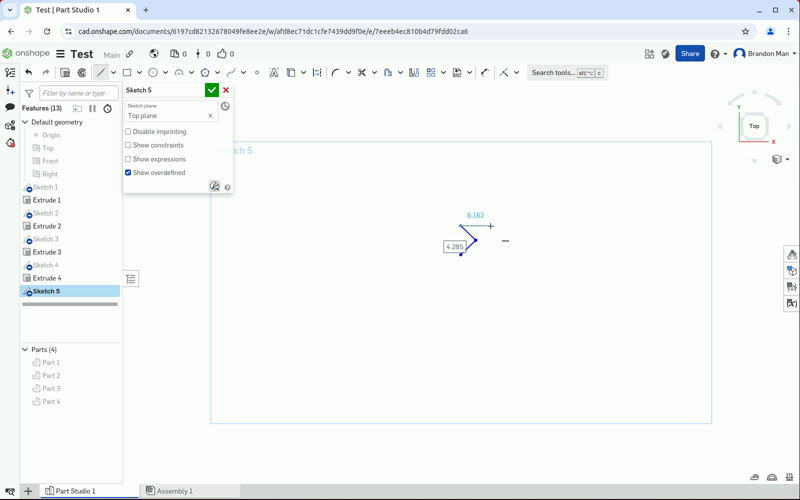
mouse_move(460, 254)
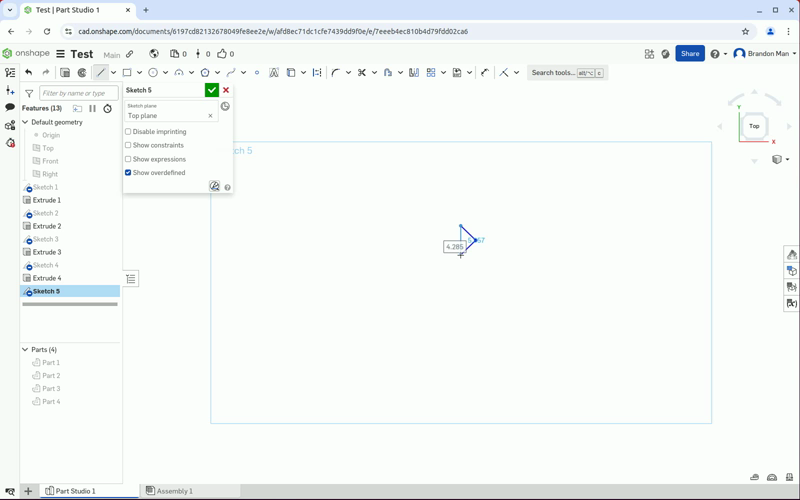
key_up(shift)
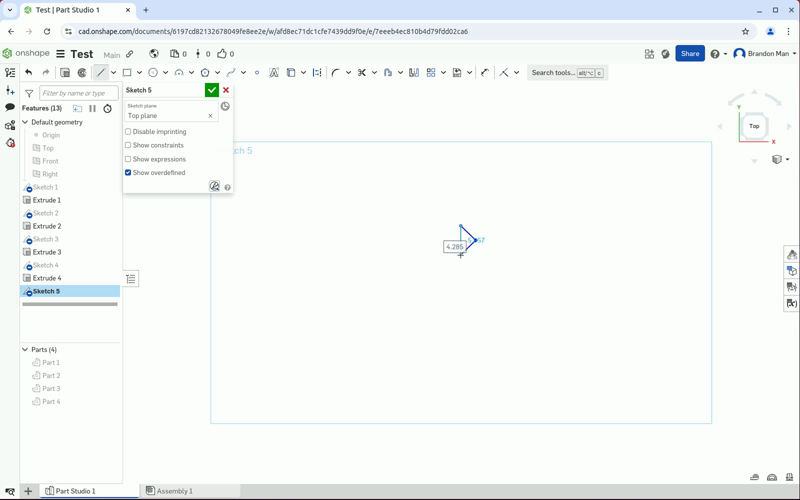
click(460, 254)
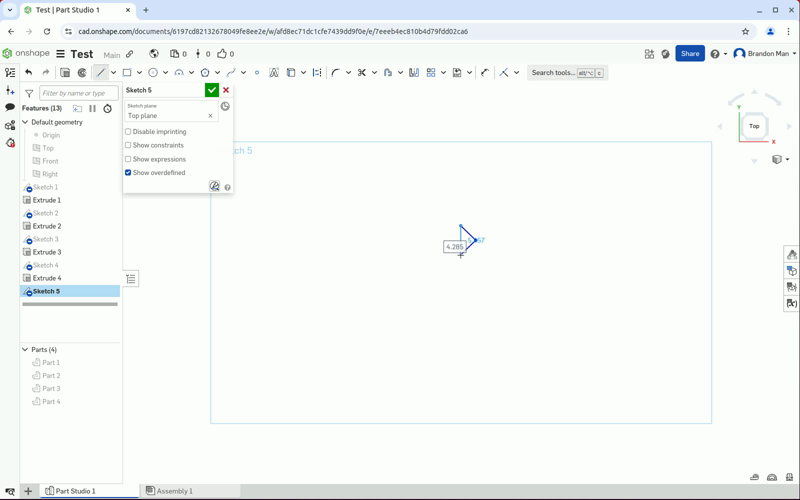
key(esc)
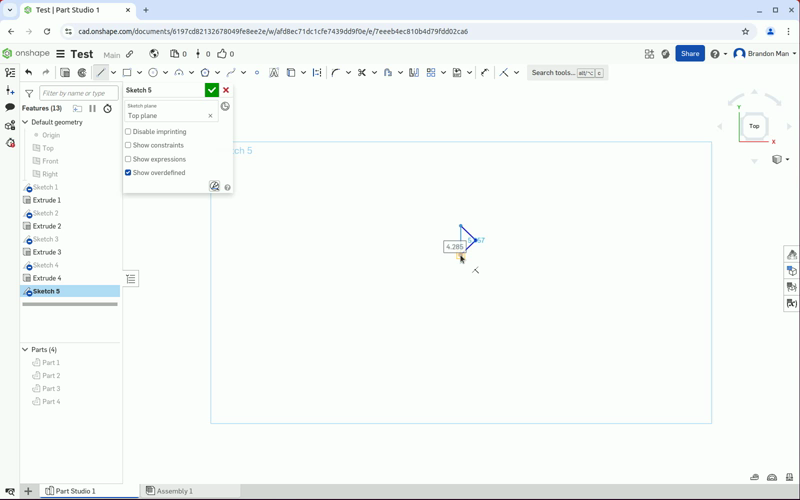
mouse_move(462, 230)
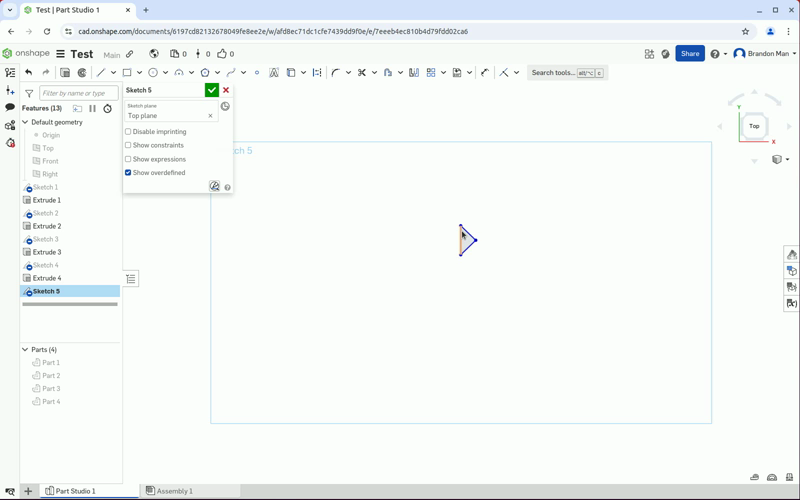
scroll(6)
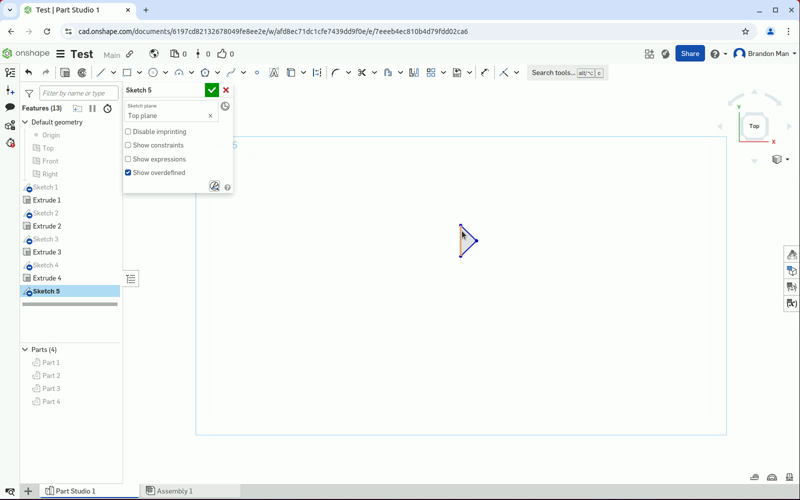
scroll(6)
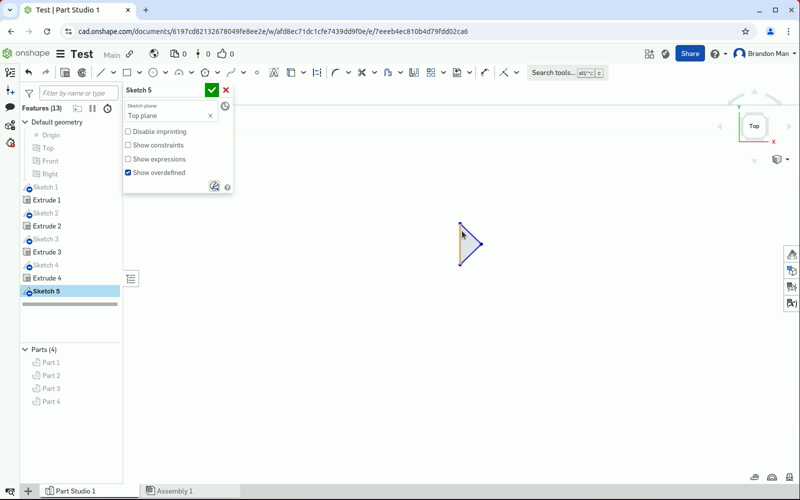
scroll(6)
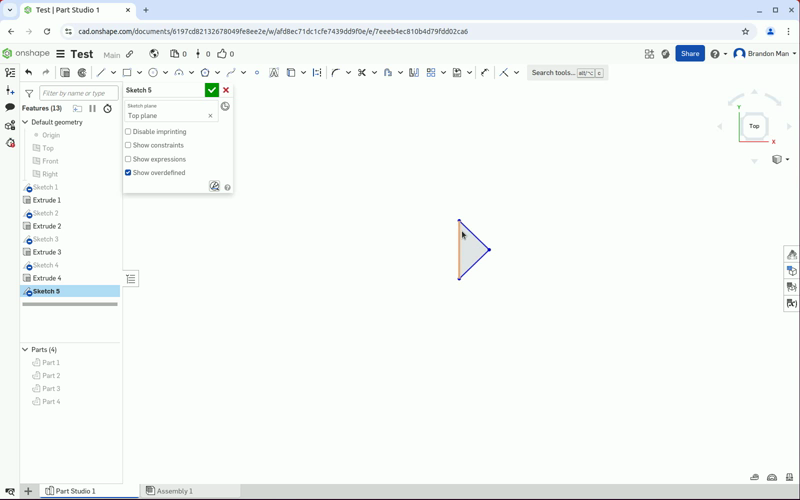
scroll(6)
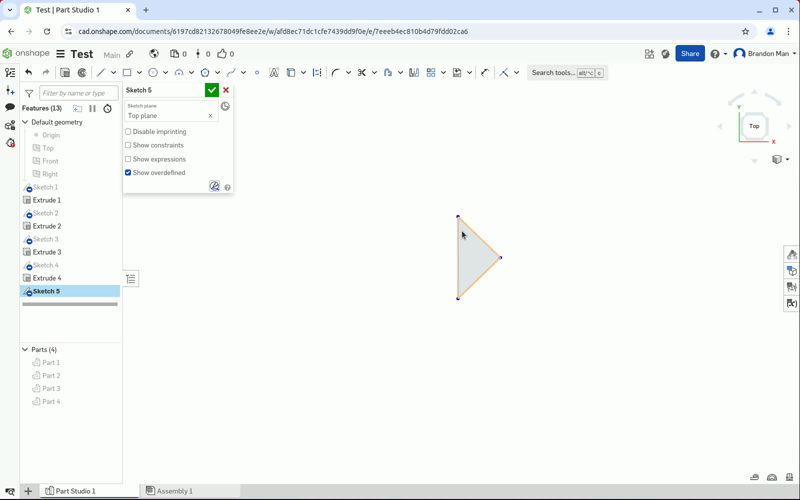
scroll(6)
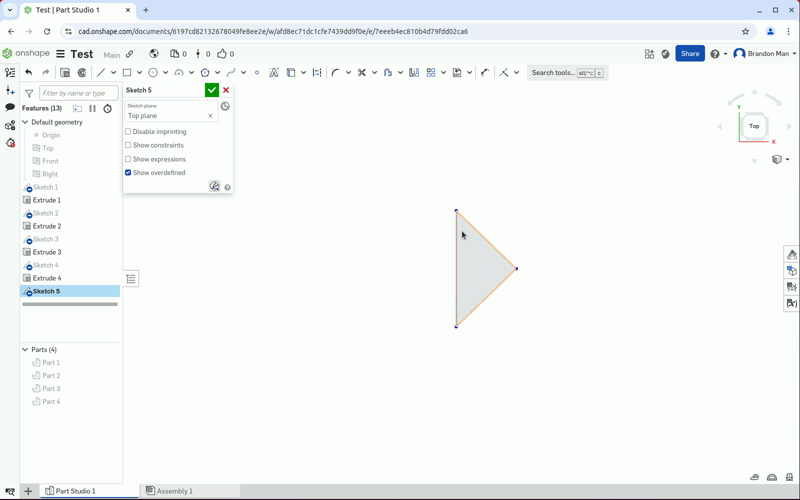
scroll(6)
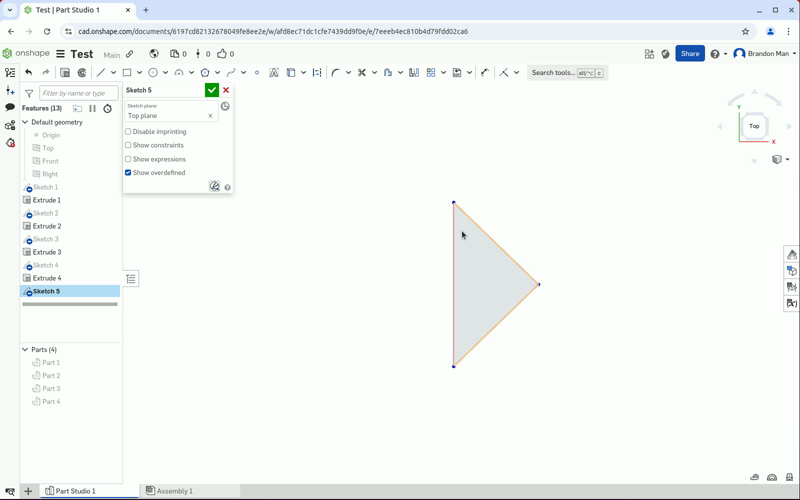
scroll(6)
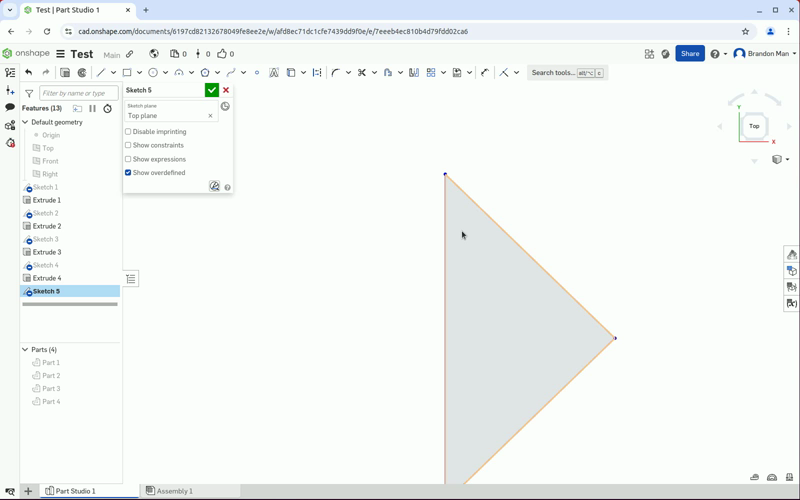
click(462, 230)
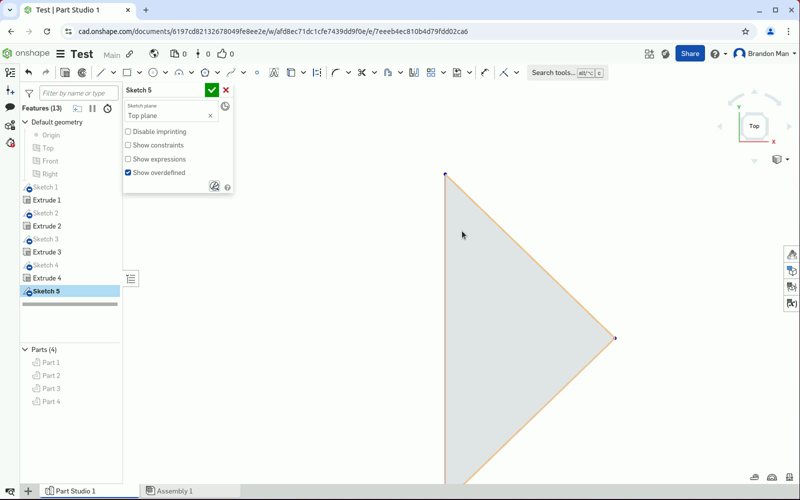
scroll(-6)
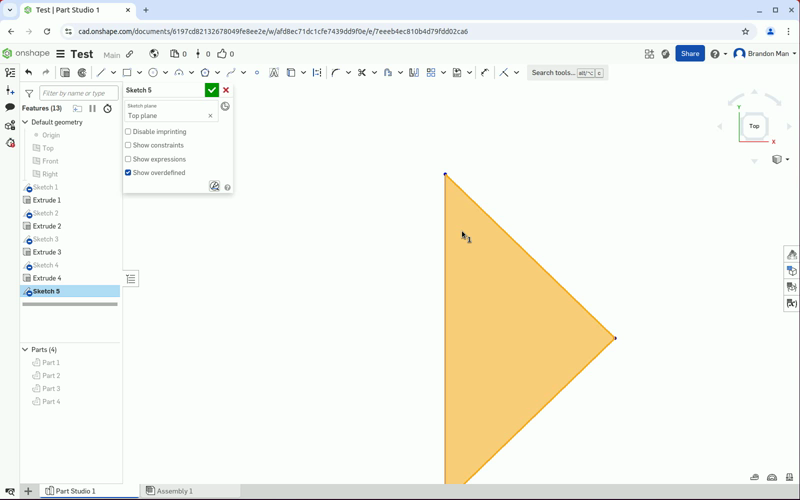
scroll(-6)
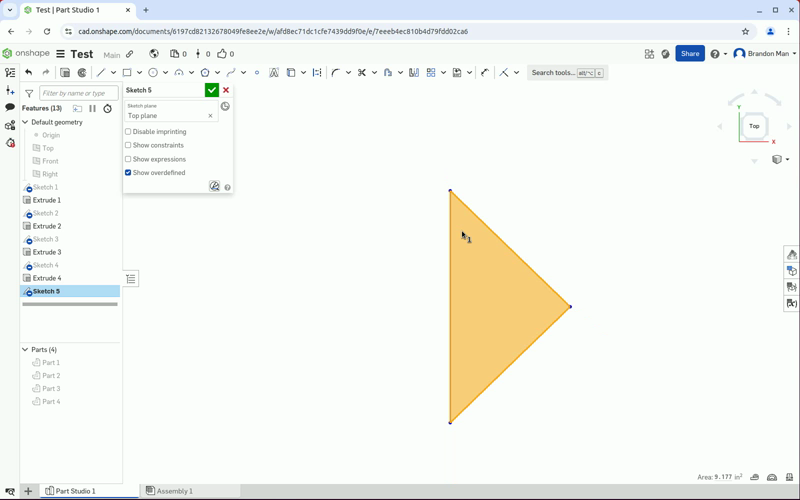
scroll(-6)
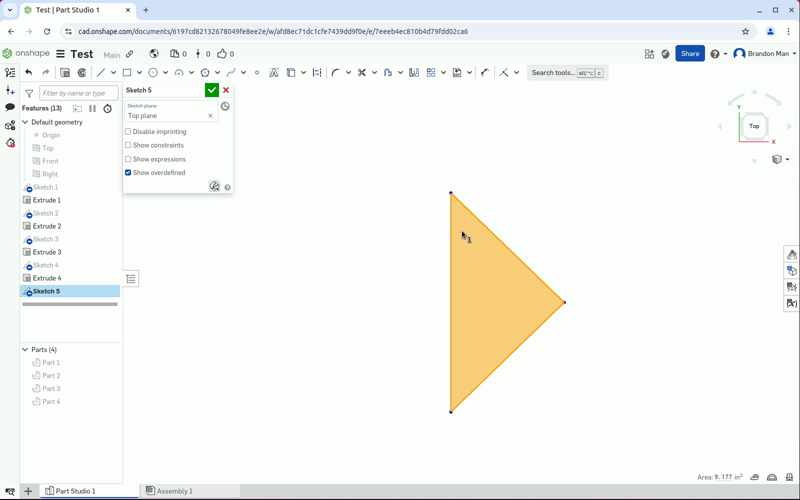
scroll(-6)
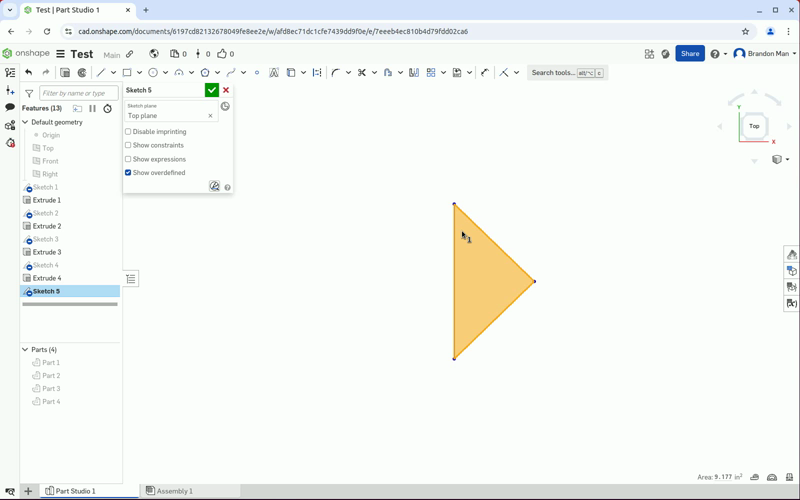
scroll(-6)
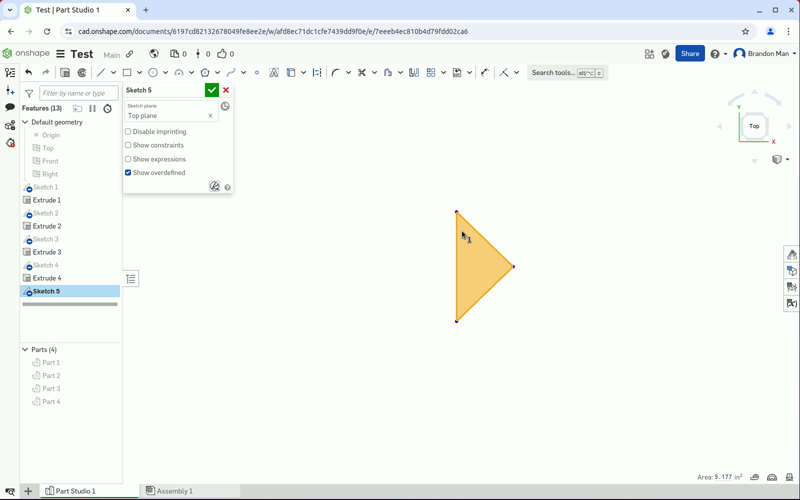
scroll(-6)
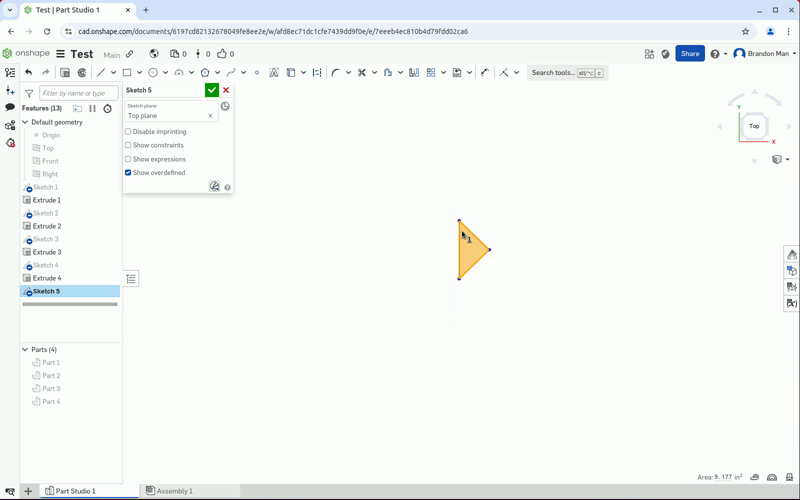
scroll(-6)
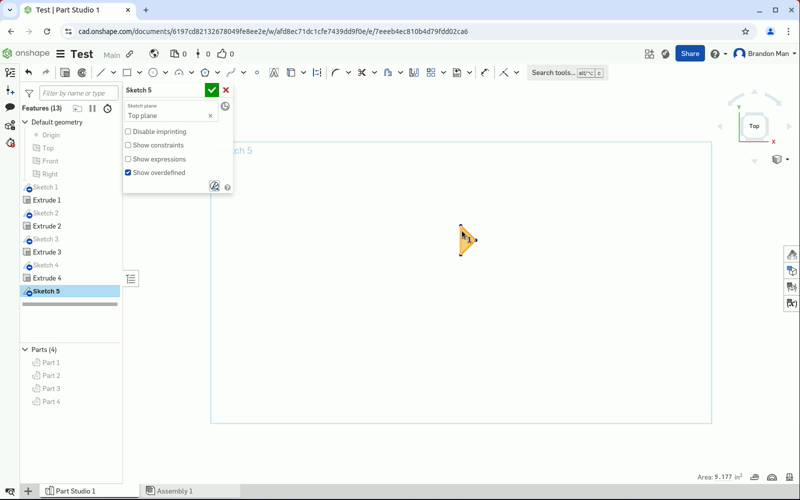
mouse_move(73, 352)
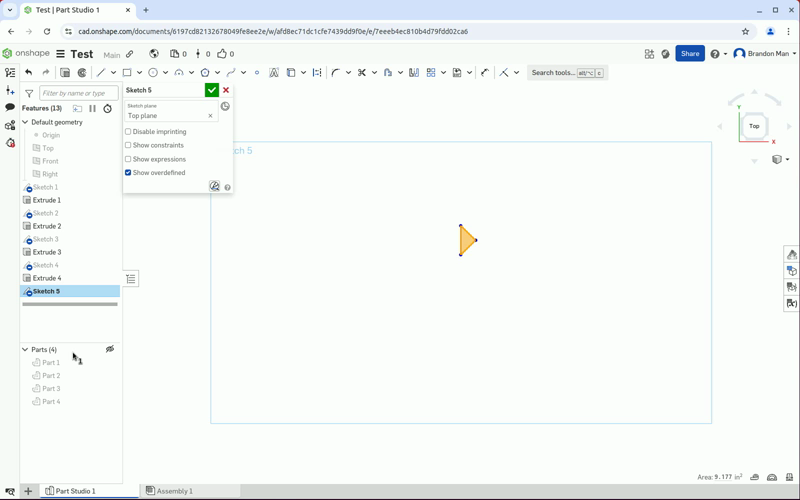
key(shift+y)
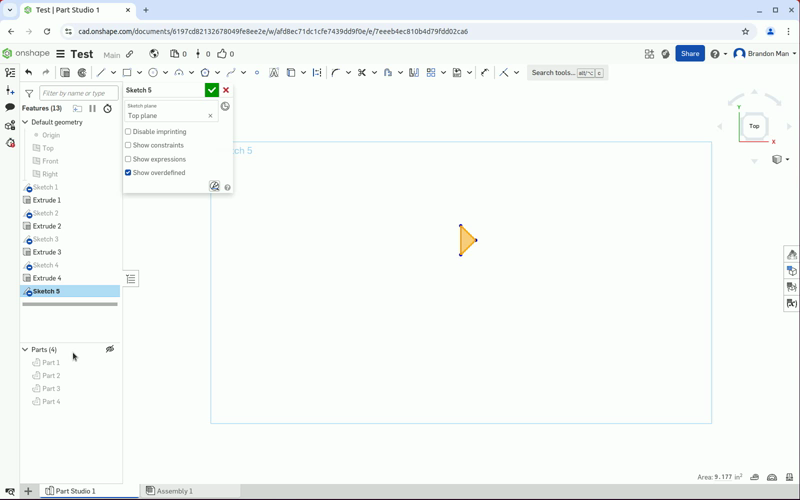
key(shift+e)
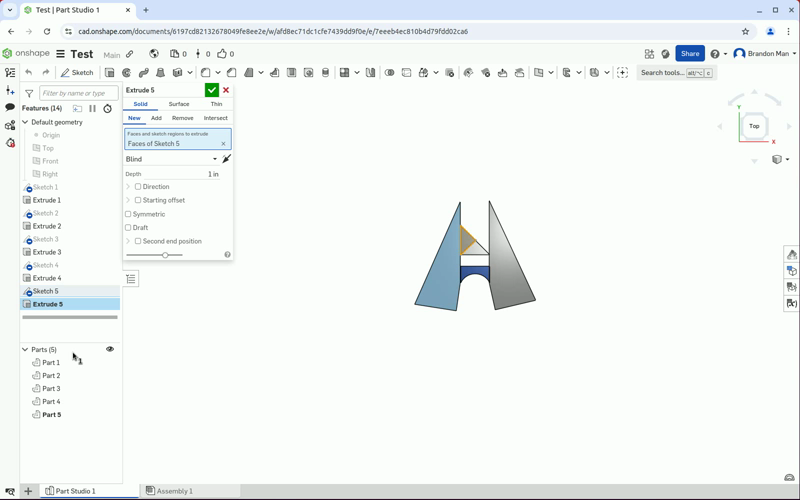
mouse_move(143, 106)
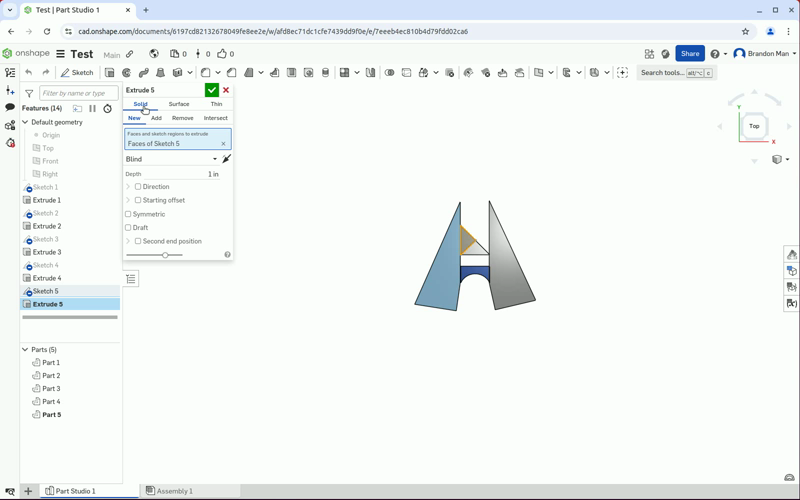
click(143, 106)
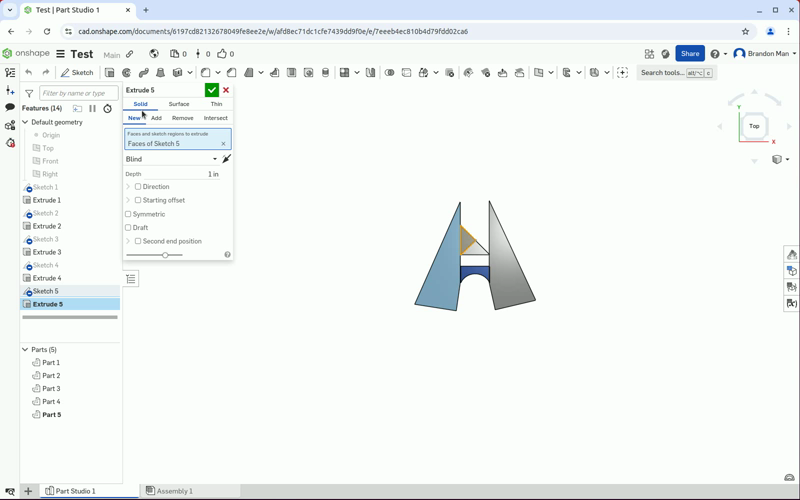
mouse_move(137, 120)
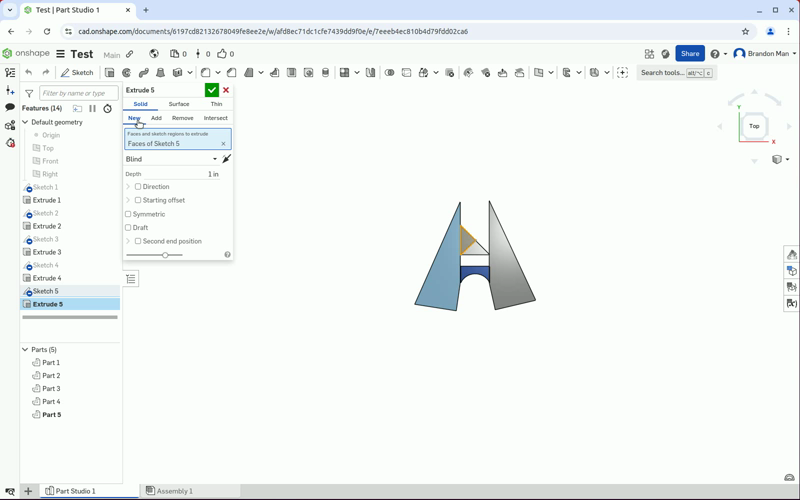
click(137, 120)
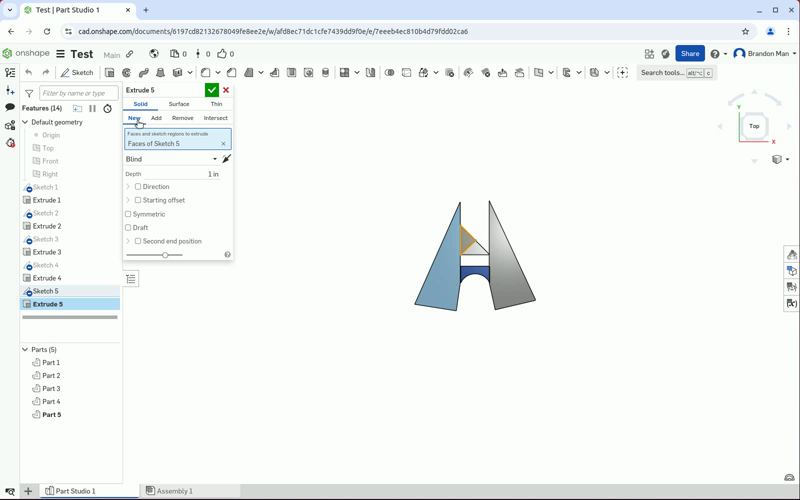
key(tab, 4)
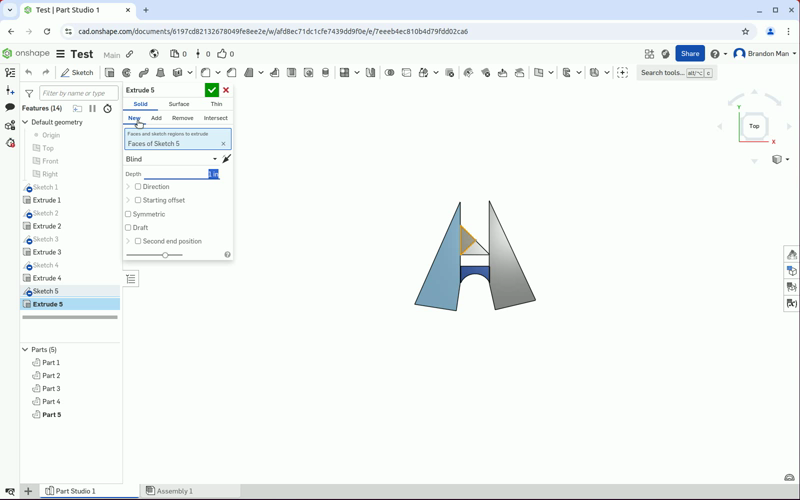
text(2.889)
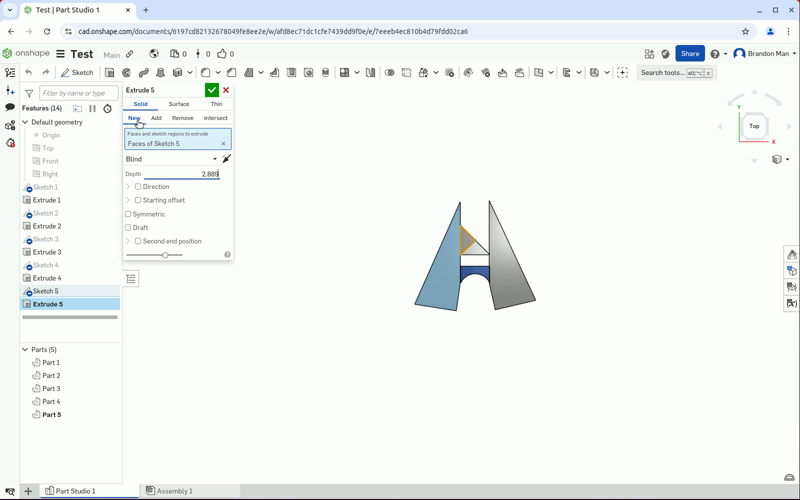
key(enter)
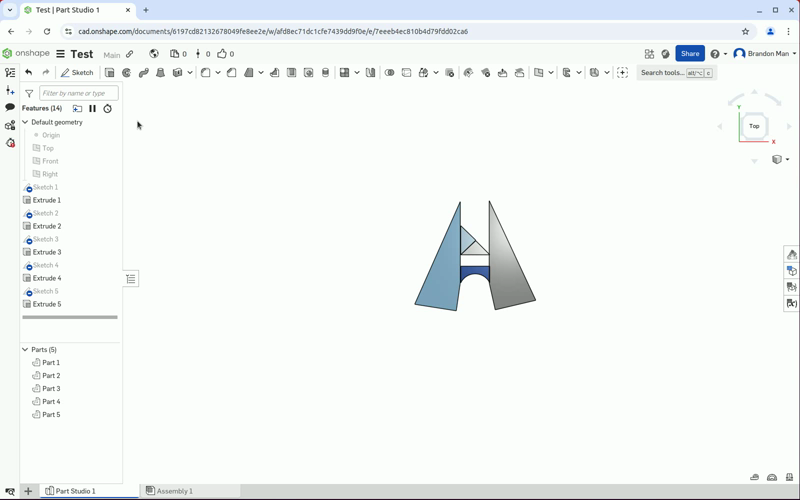
key(shift+h)
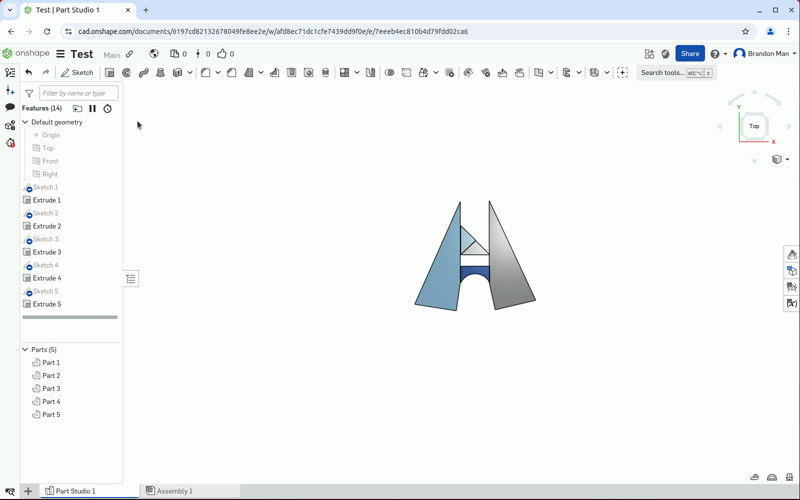
key(shift+h)
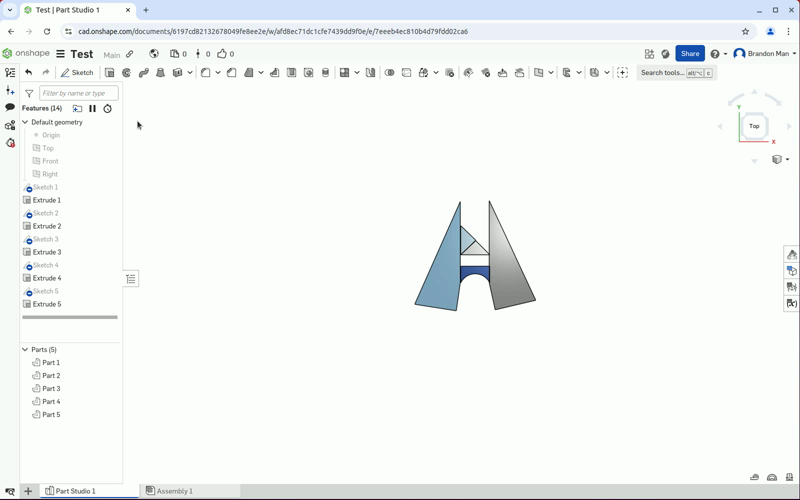
mouse_move(73, 189)
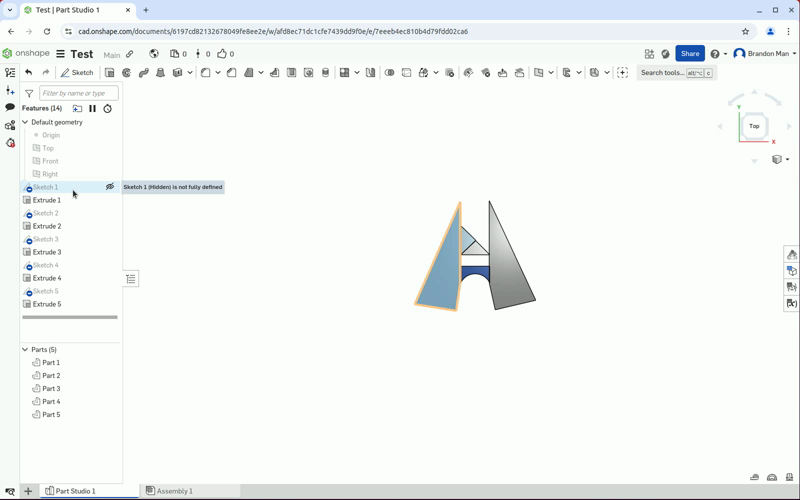
click(73, 189)
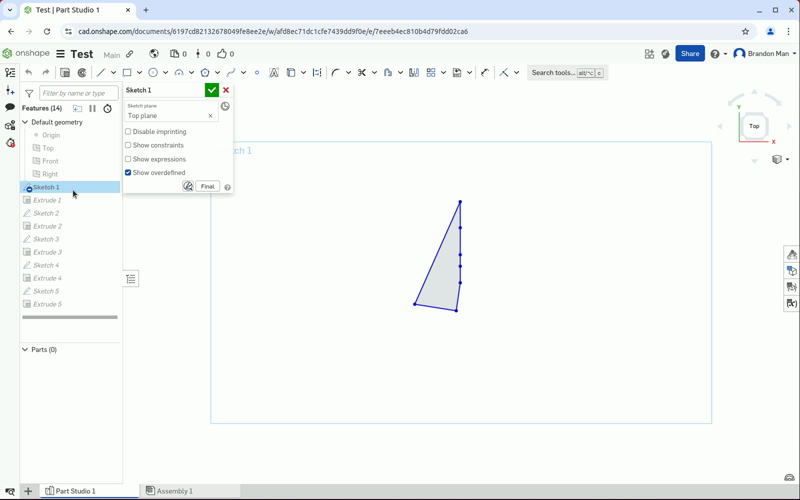
mouse_move(229, 92)
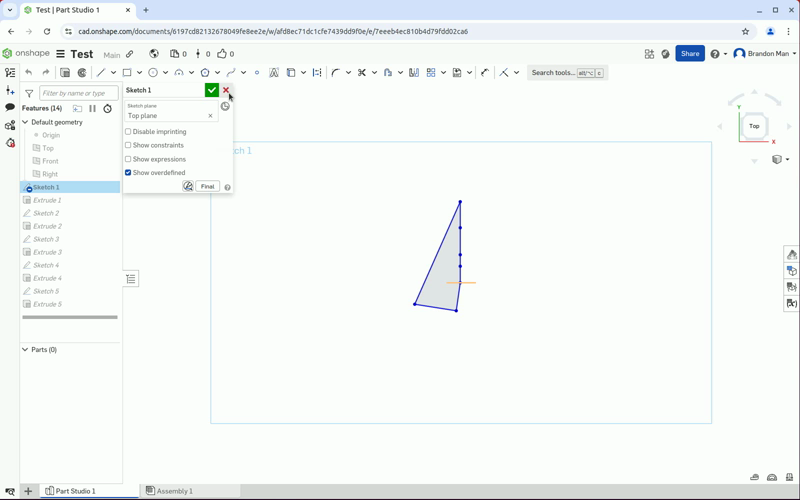
click(229, 92)
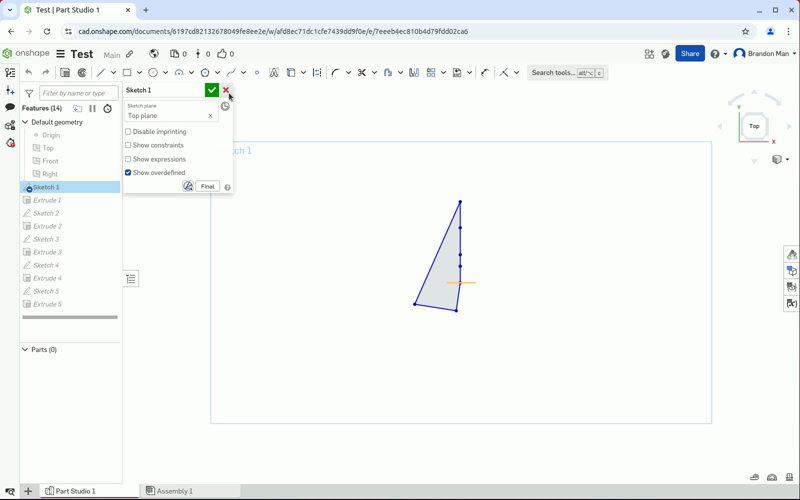
key(shift+s)
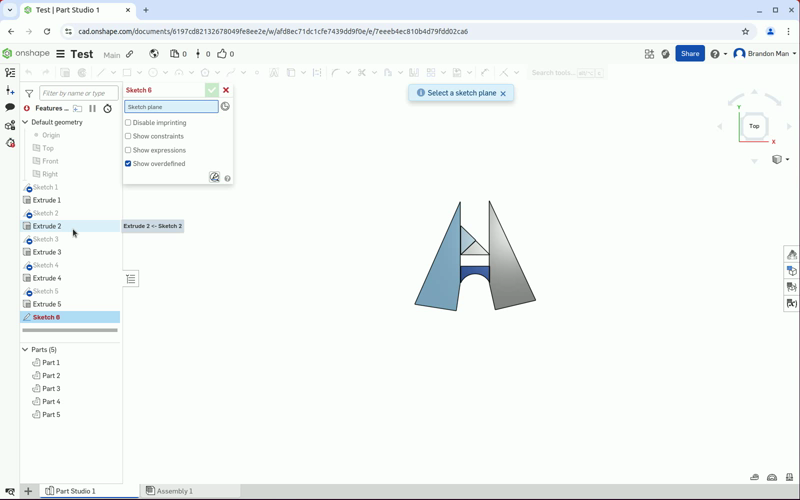
scroll(3)
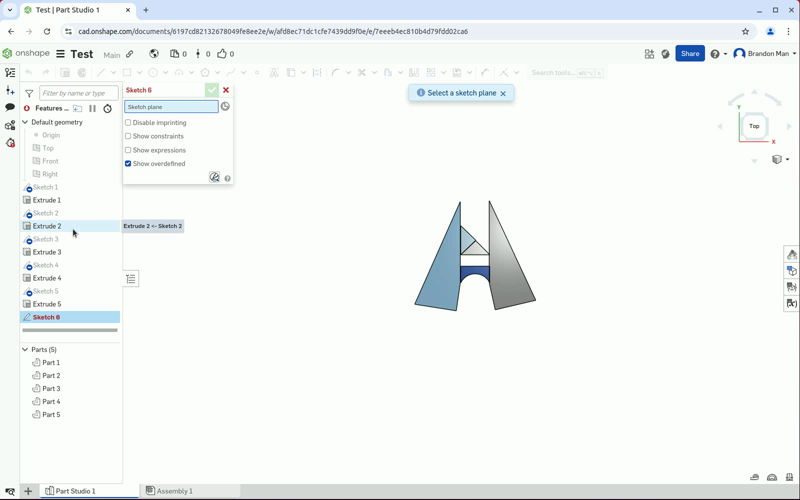
mouse_move(73, 150)
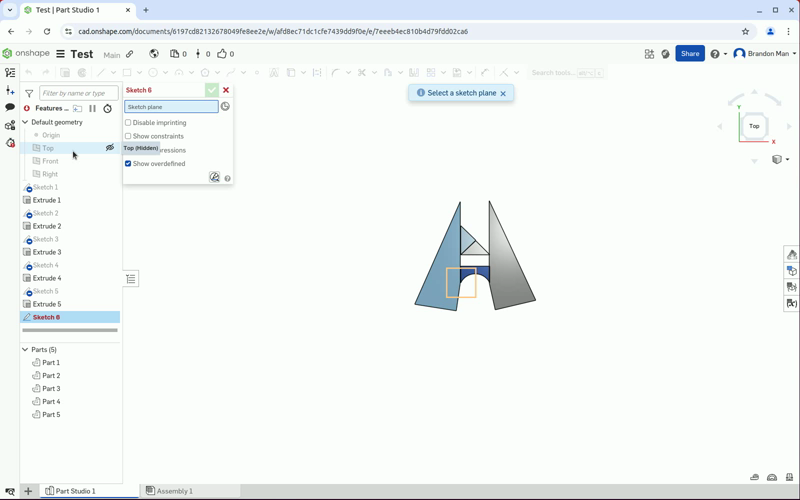
click(73, 150)
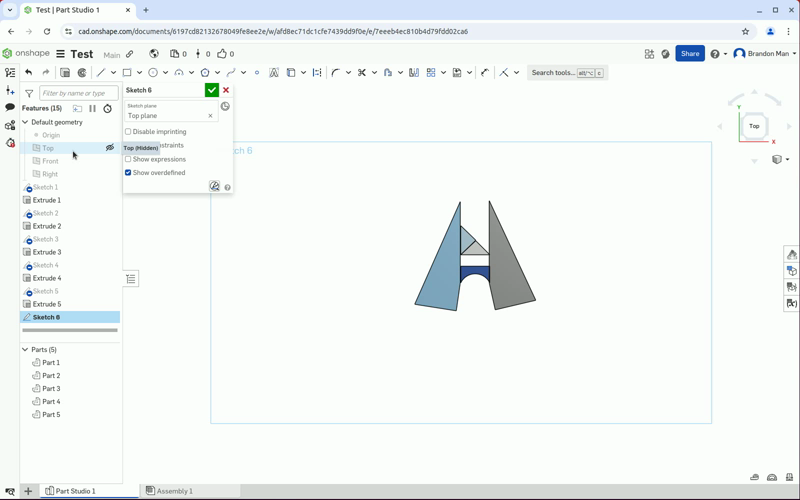
mouse_move(73, 352)
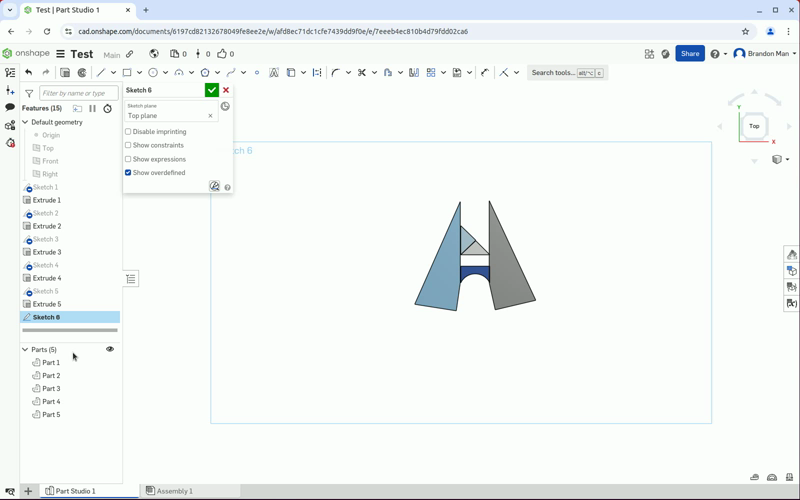
key(y)
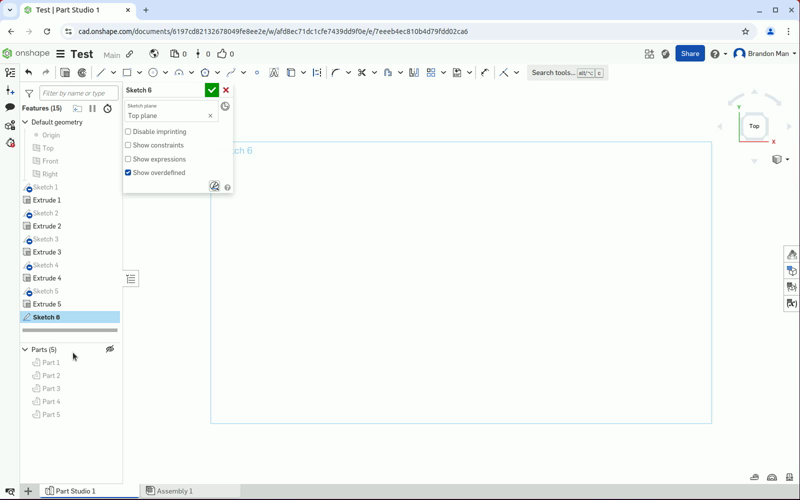
key(l)
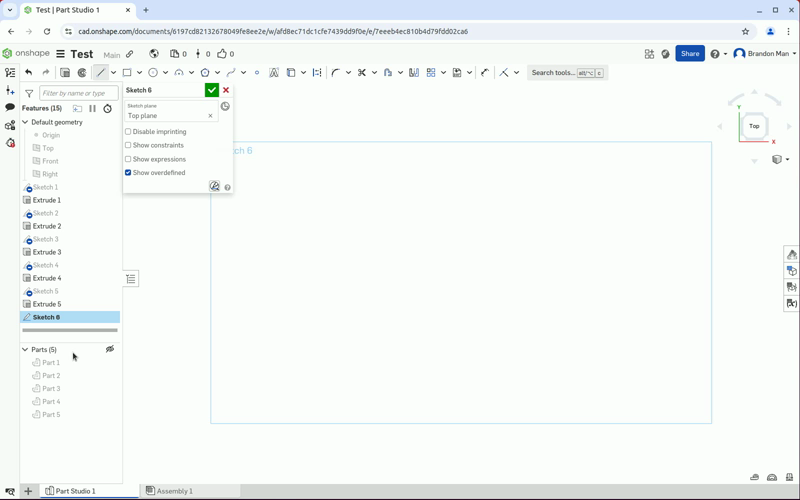
key_down(shift)
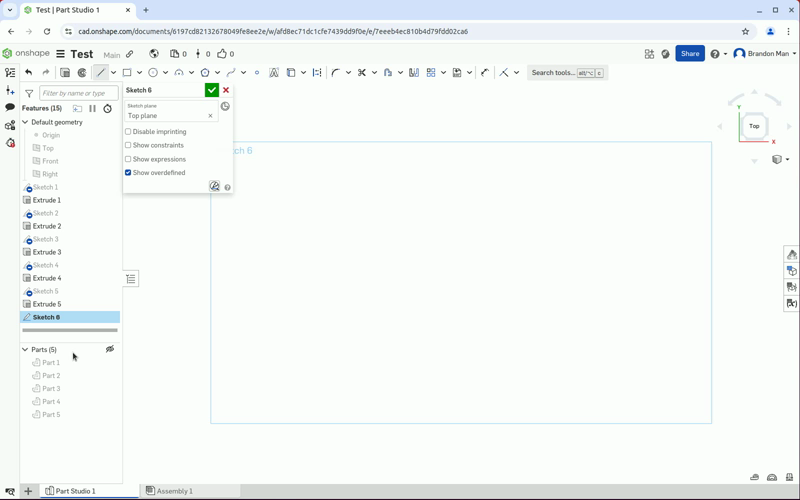
mouse_move(460, 227)
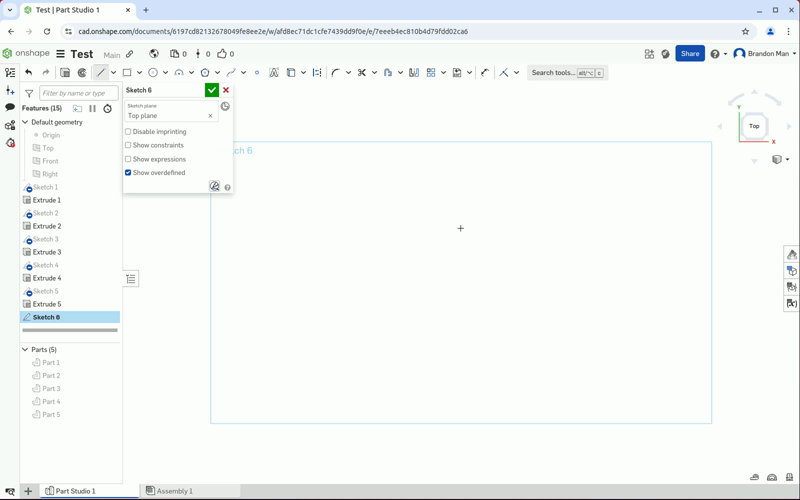
click(460, 227)
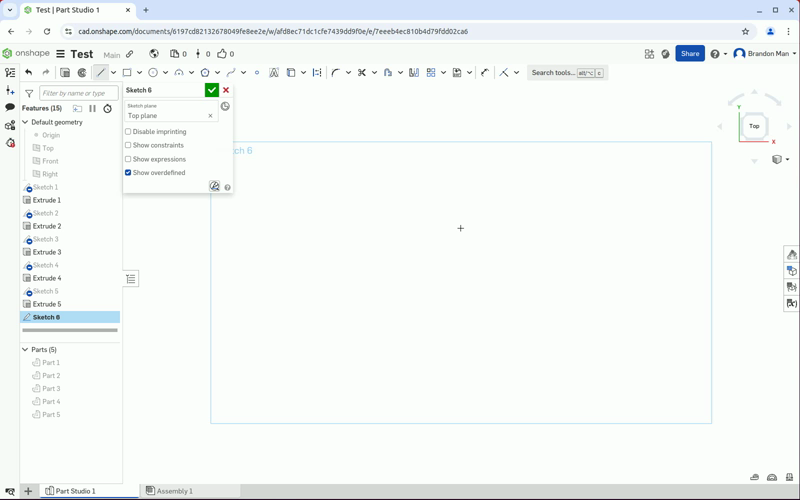
key_up(shift)
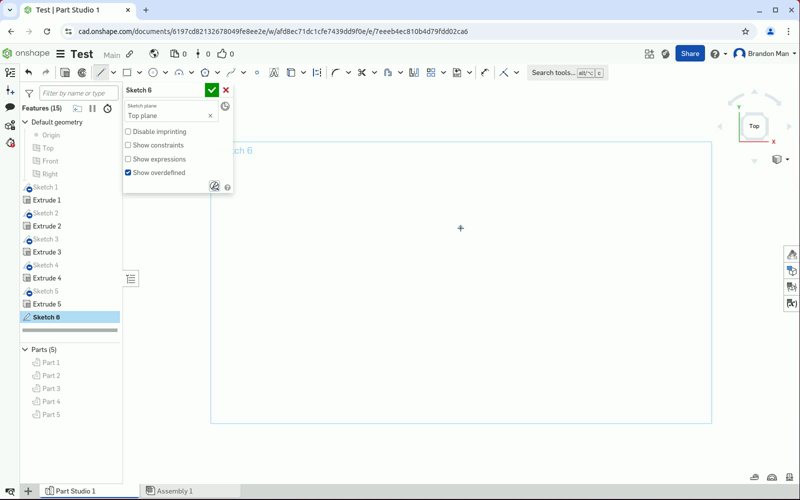
key_down(shift)
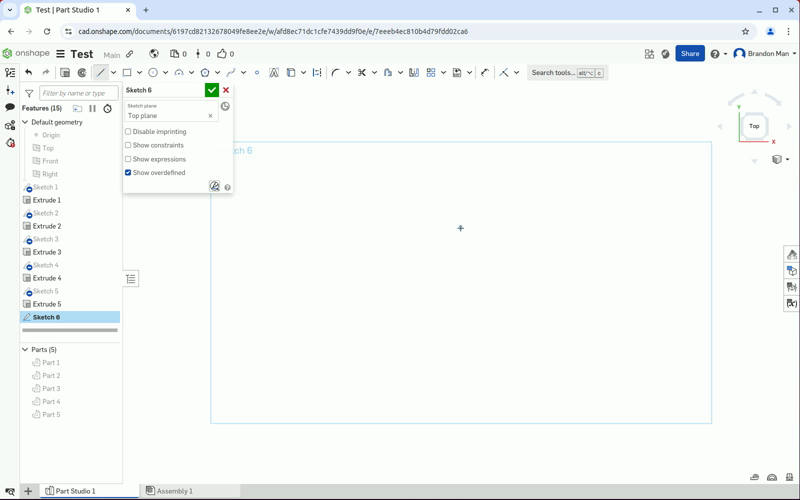
mouse_move(490, 227)
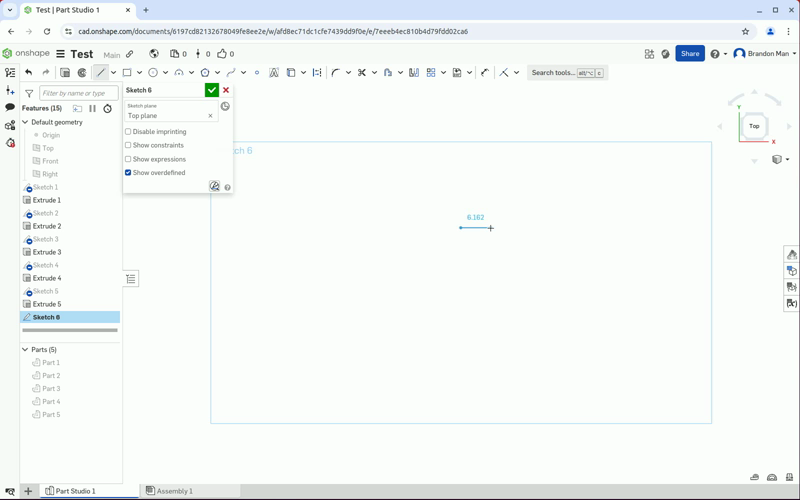
mouse_move(475, 241)
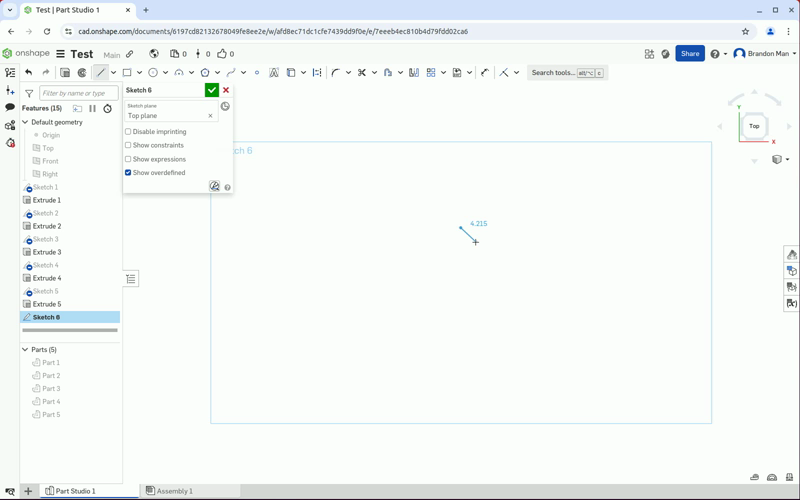
click(475, 241)
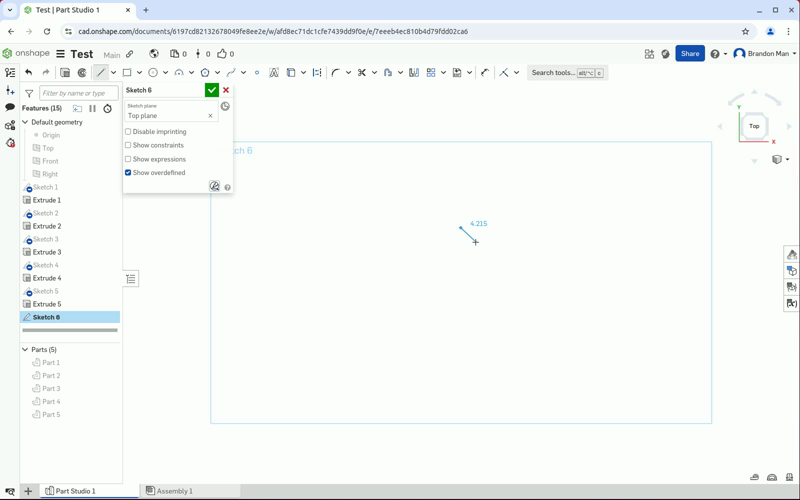
key_up(shift)
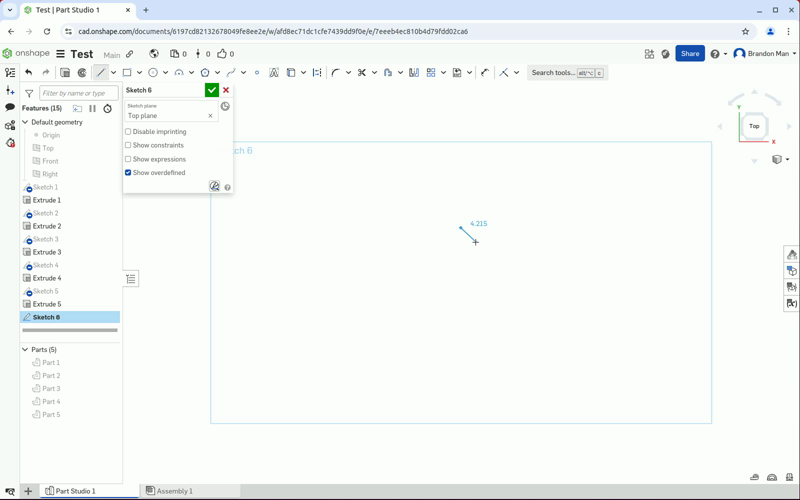
key_down(shift)
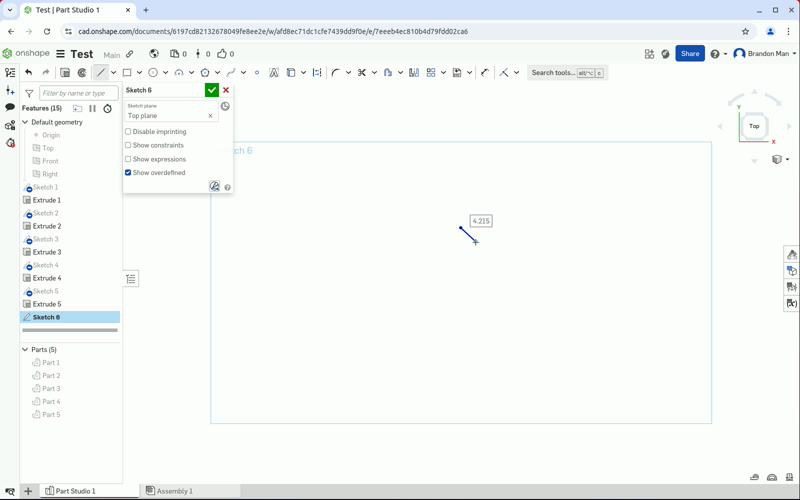
mouse_move(505, 241)
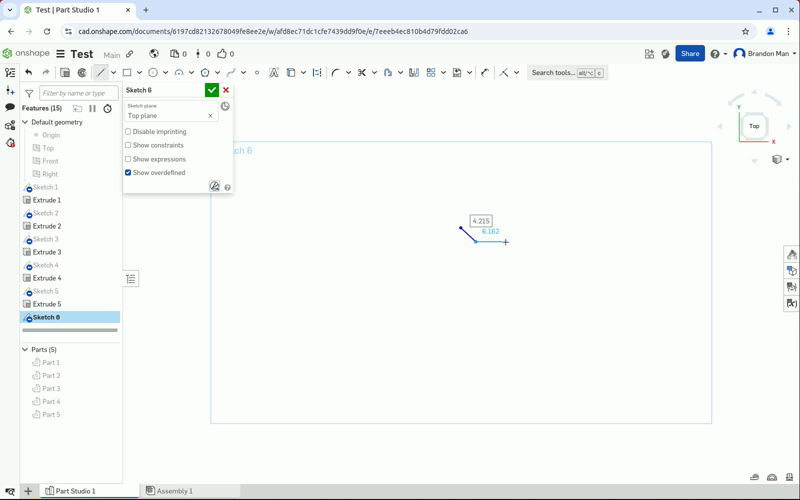
mouse_move(489, 227)
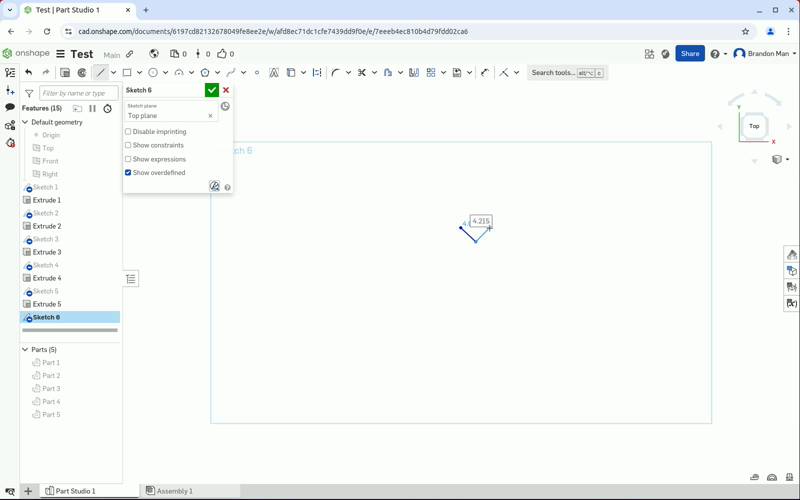
click(489, 227)
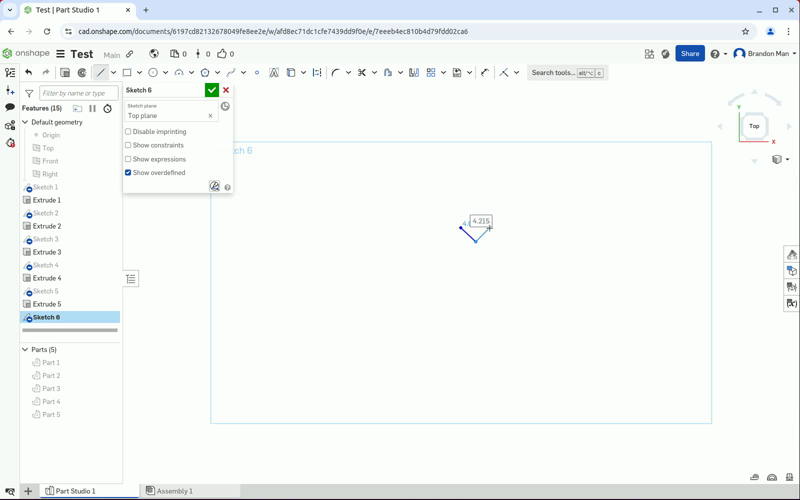
key_up(shift)
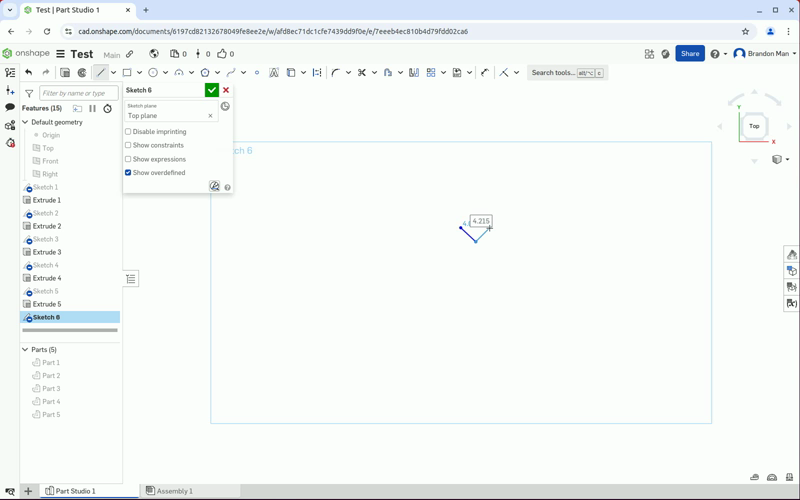
mouse_move(519, 227)
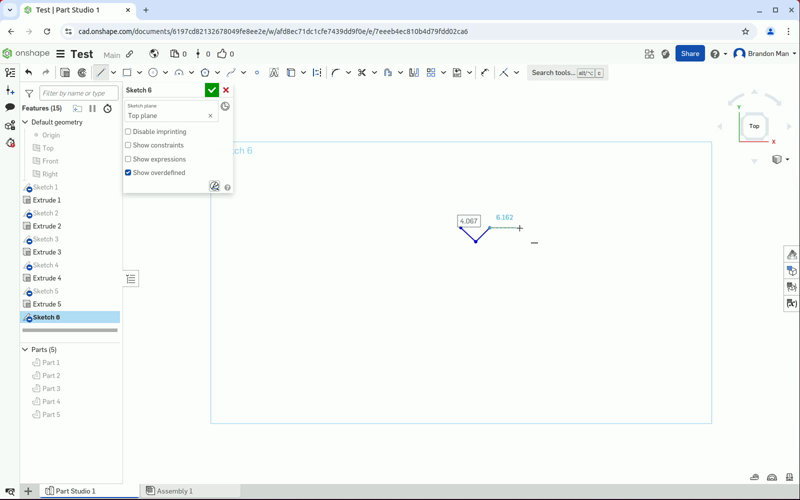
key_down(shift)
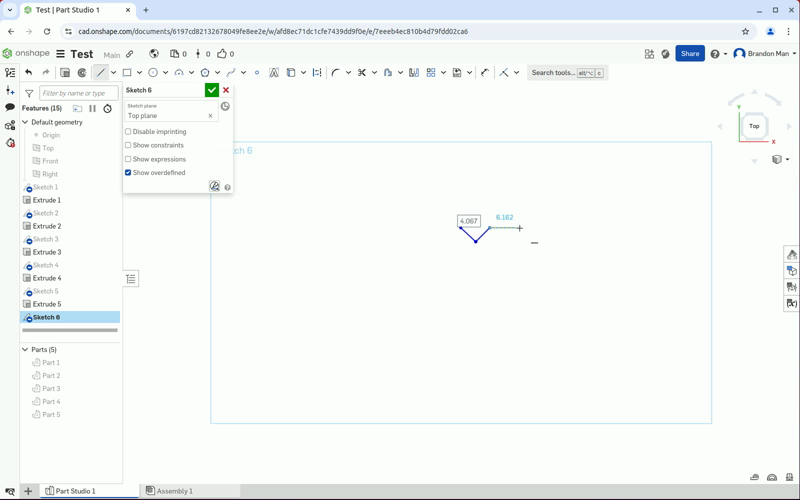
mouse_move(460, 227)
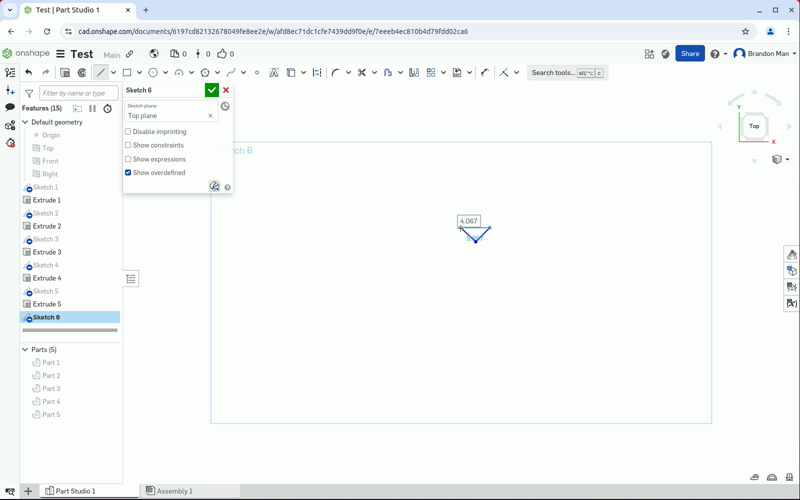
key_up(shift)
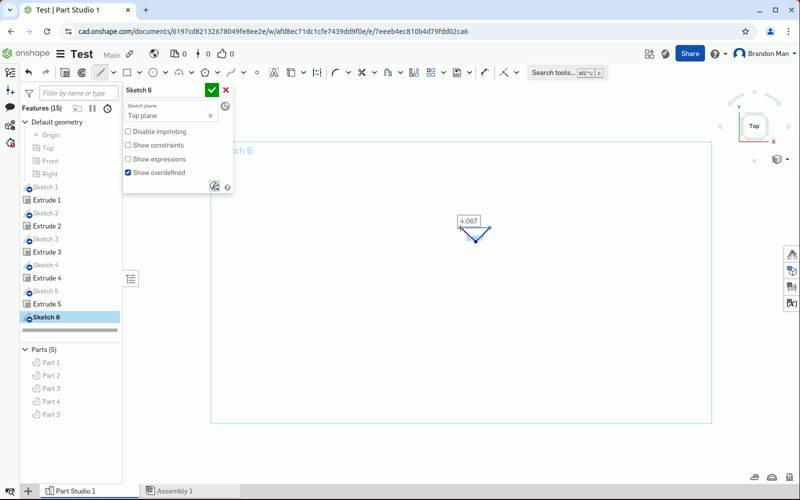
click(460, 227)
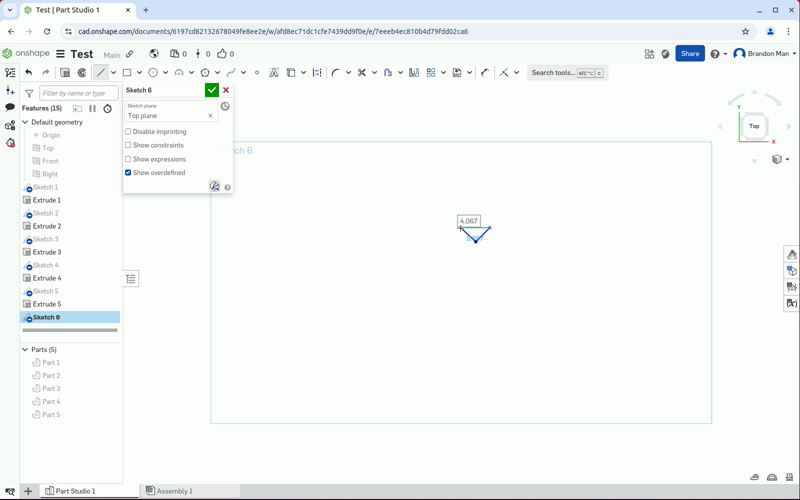
key(esc)
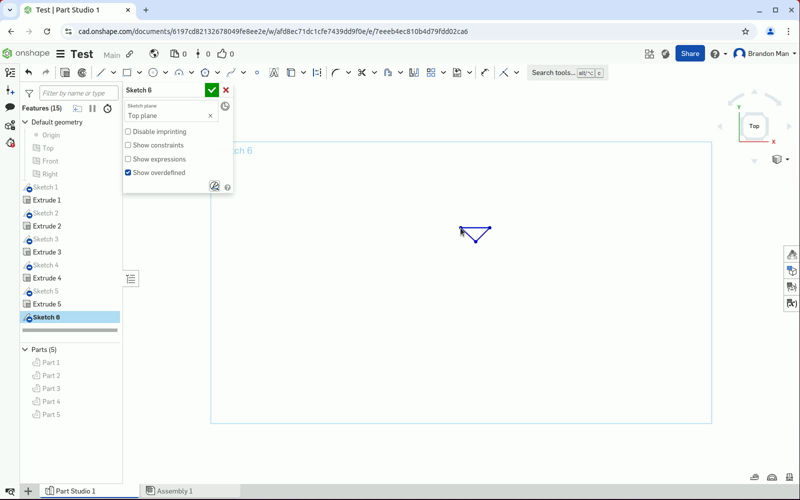
mouse_move(473, 238)
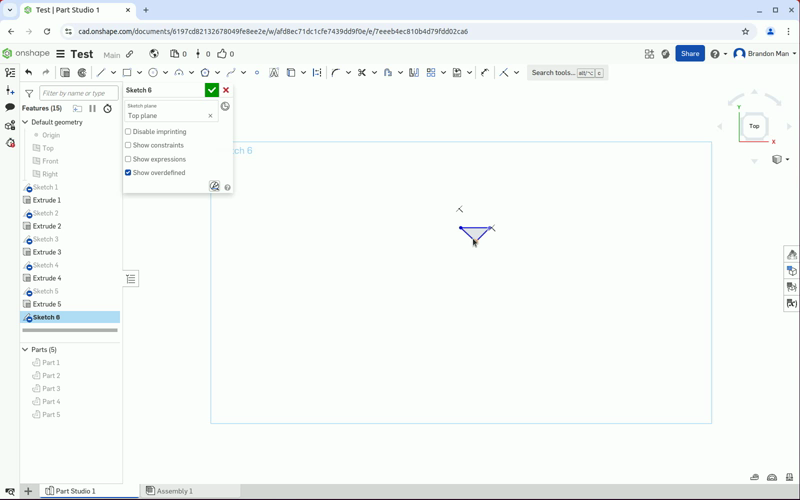
scroll(6)
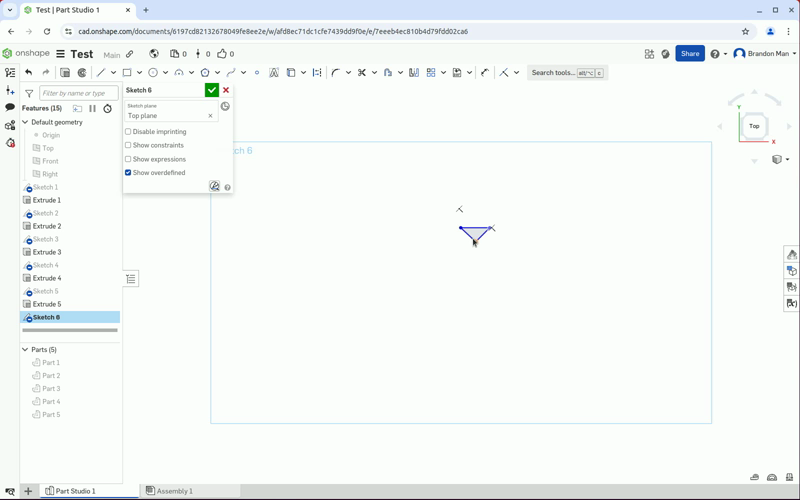
scroll(6)
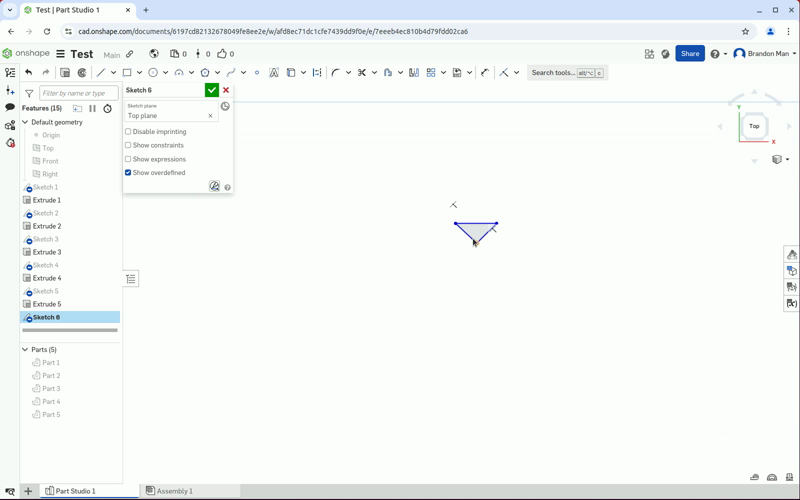
scroll(6)
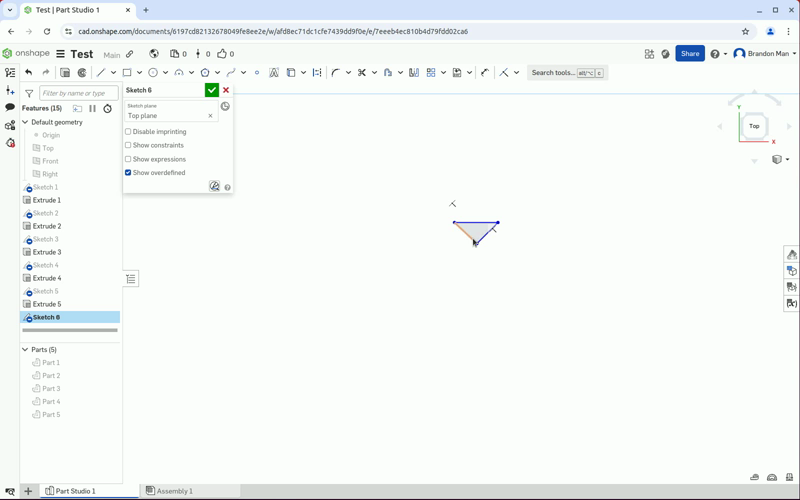
scroll(6)
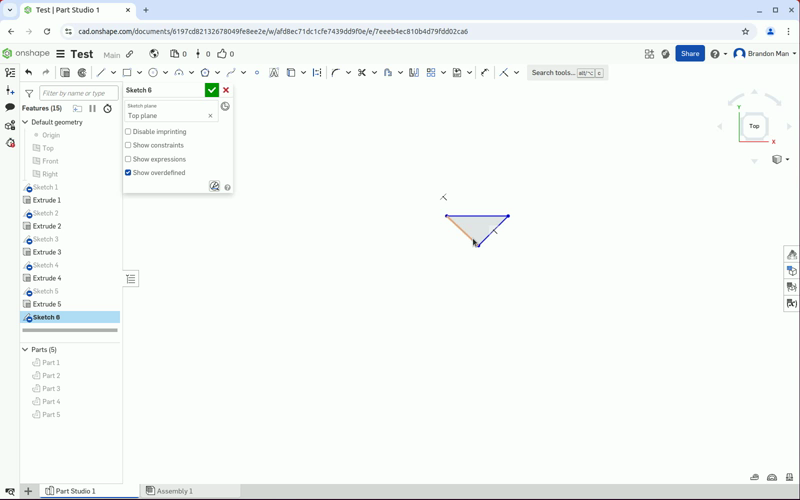
scroll(6)
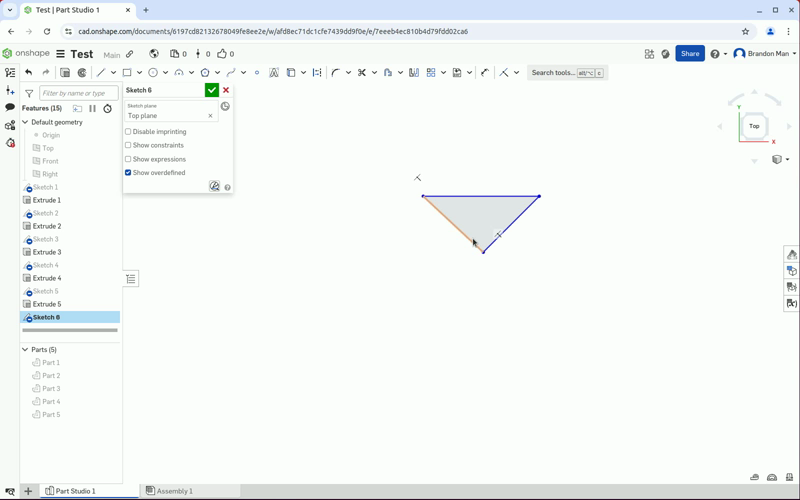
scroll(6)
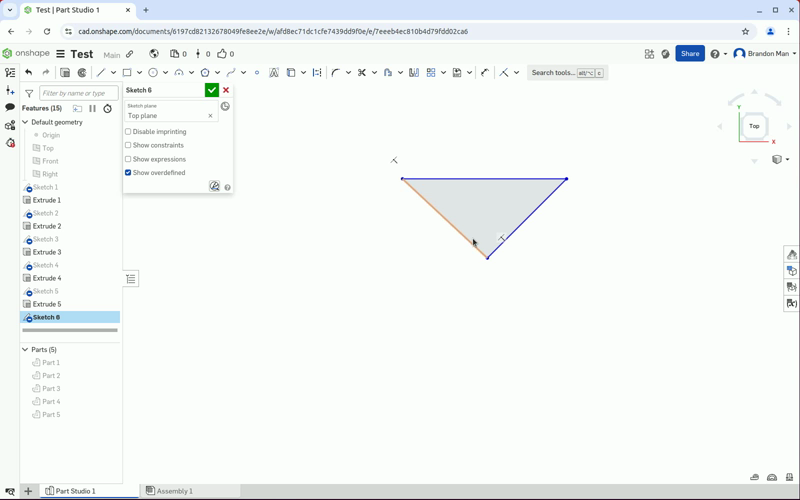
scroll(6)
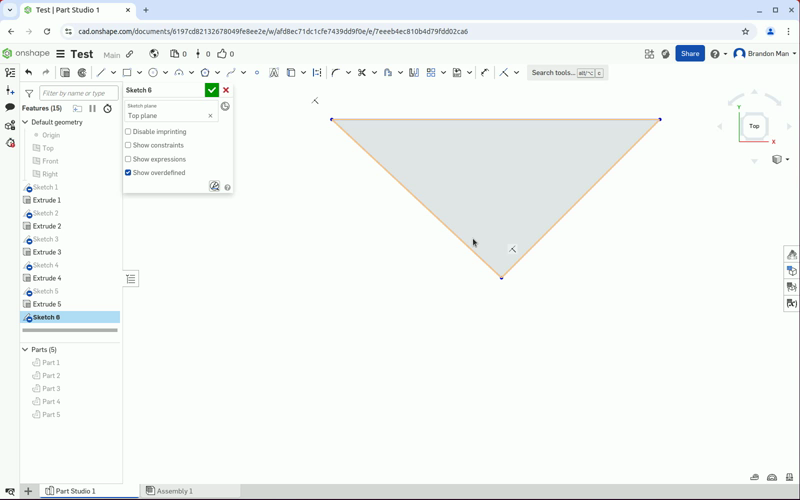
click(473, 238)
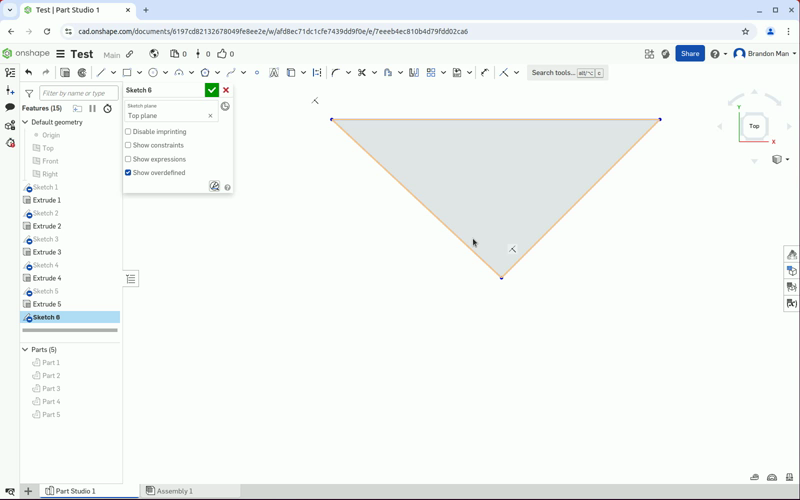
scroll(-6)
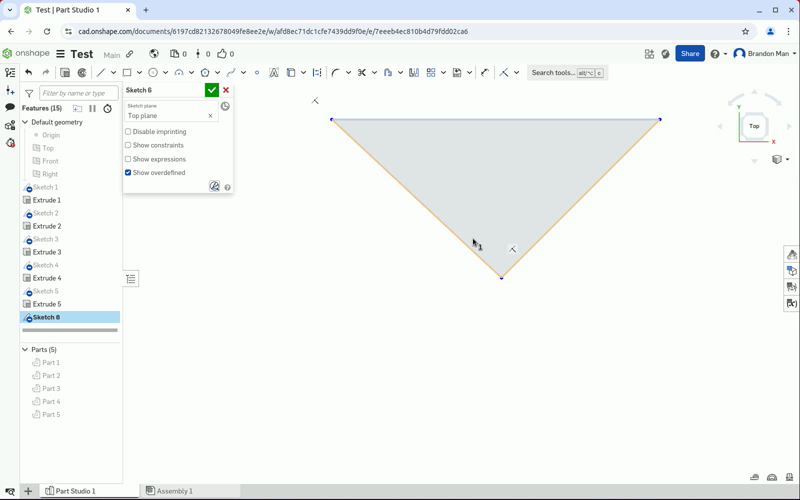
scroll(-6)
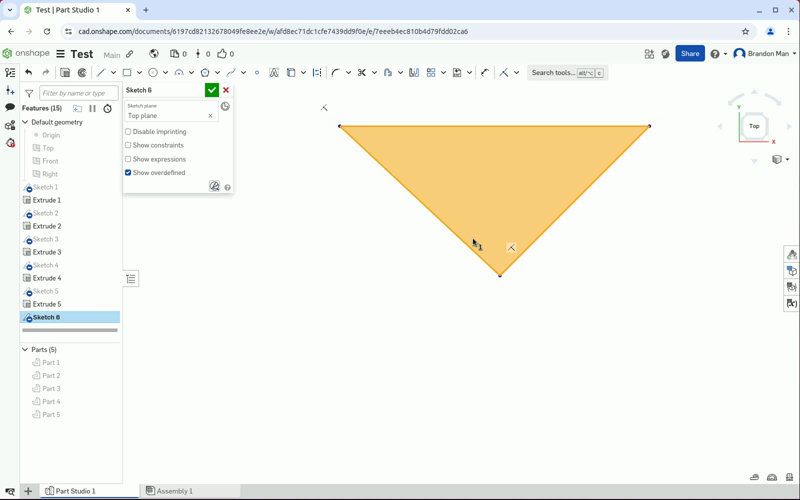
scroll(-6)
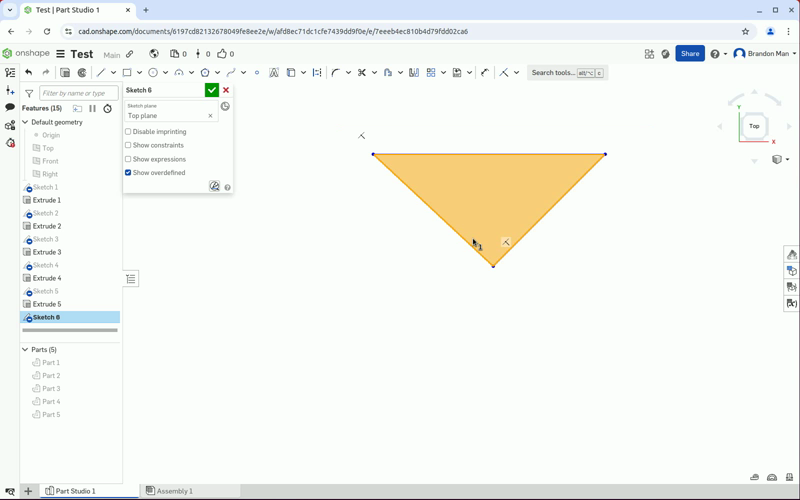
scroll(-6)
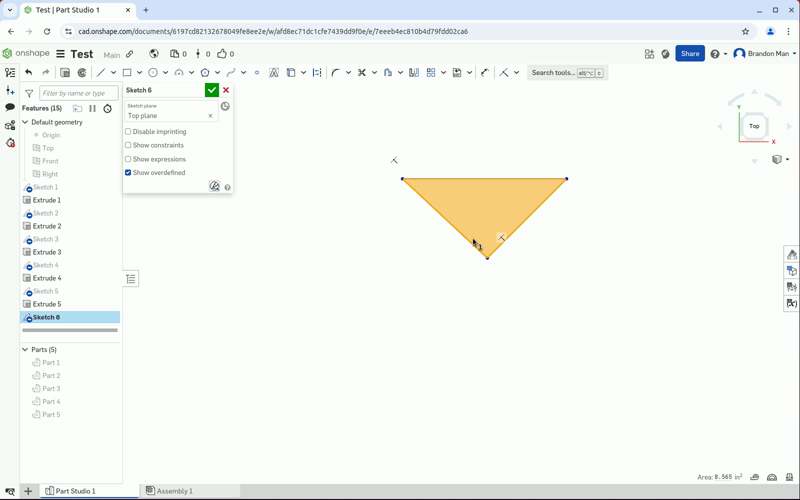
scroll(-6)
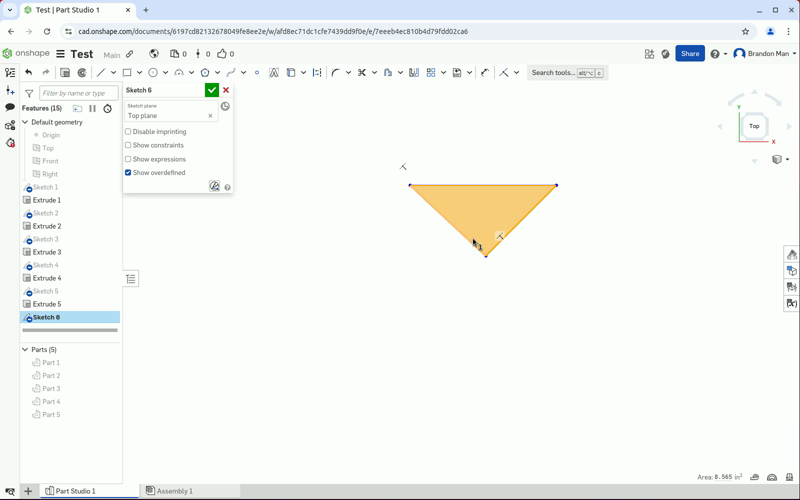
scroll(-6)
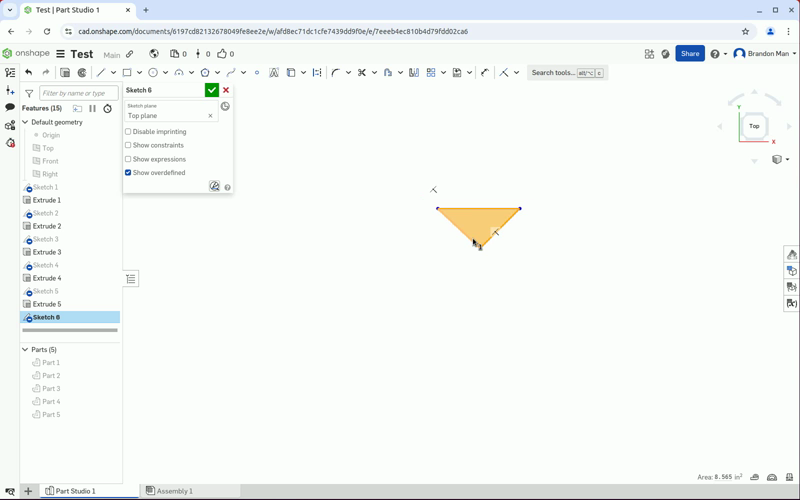
scroll(-6)
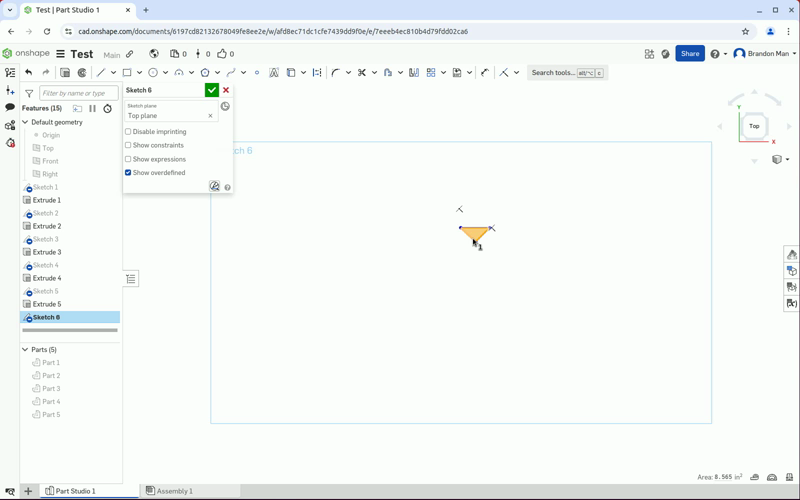
mouse_move(73, 352)
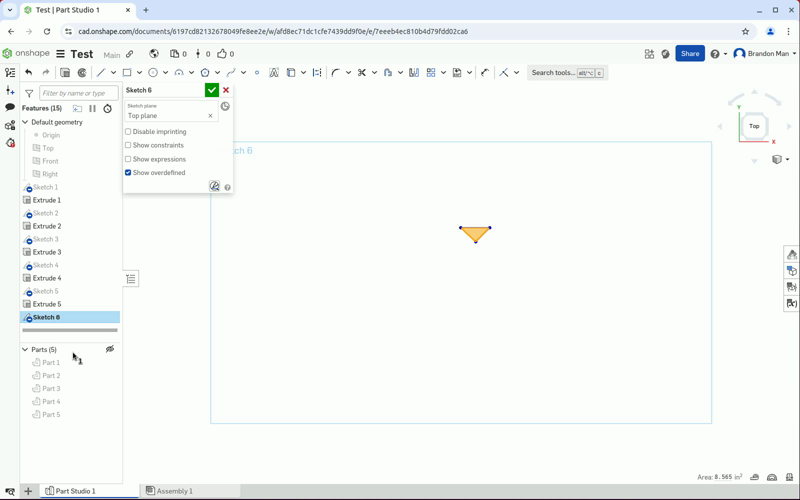
key(shift+y)
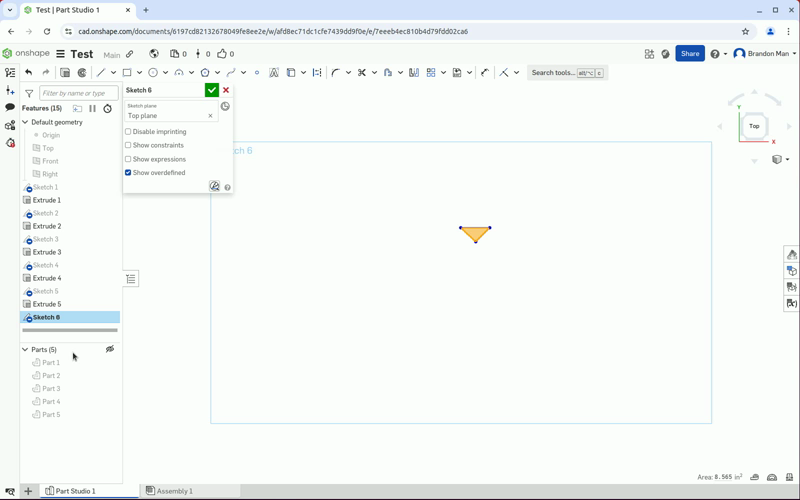
key(shift+e)
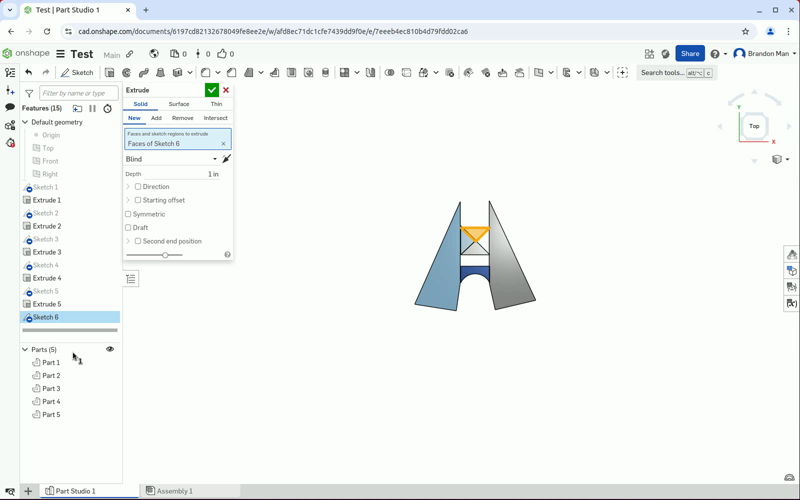
mouse_move(143, 106)
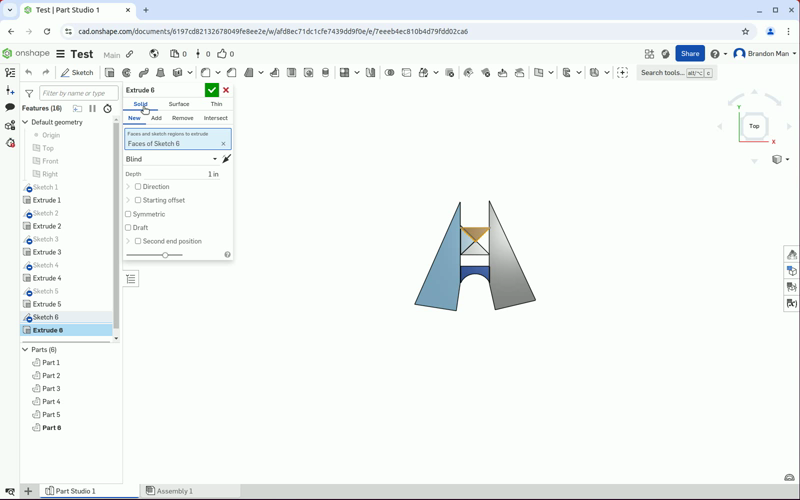
click(143, 106)
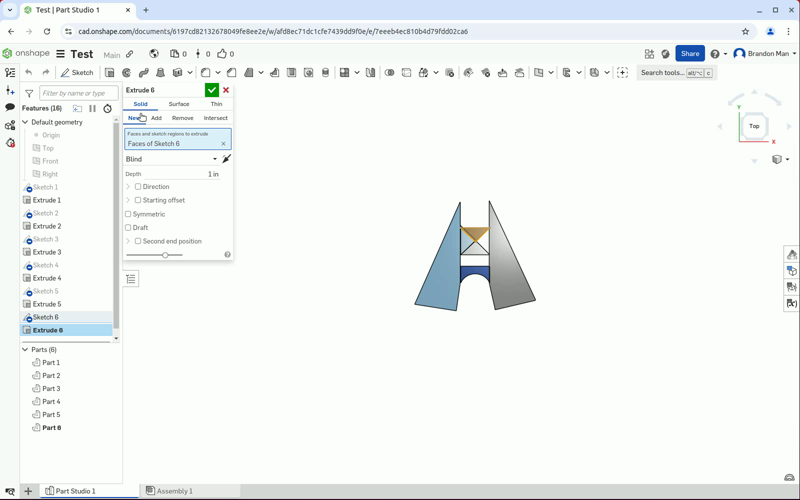
mouse_move(137, 120)
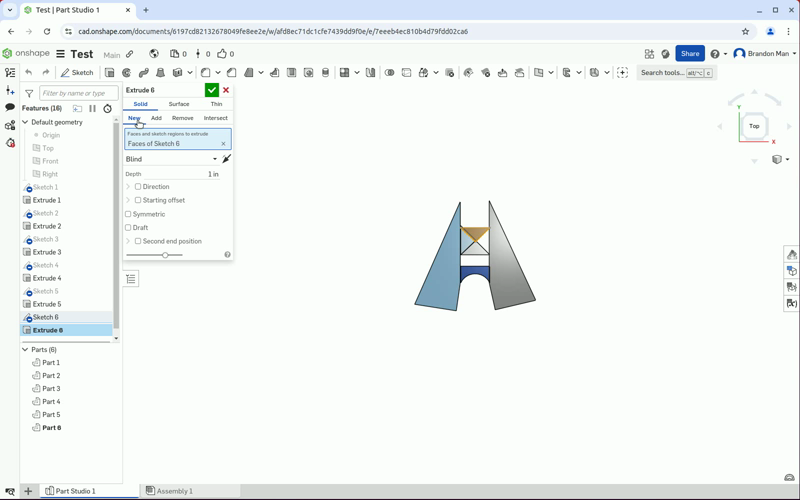
click(137, 120)
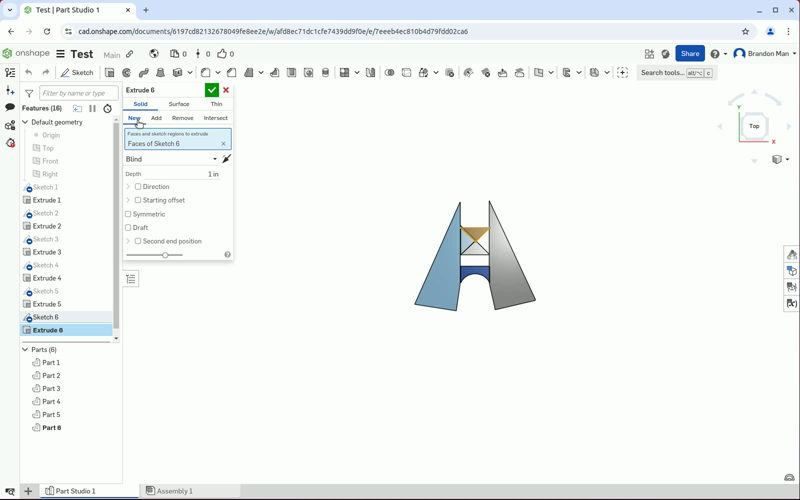
key(tab, 4)
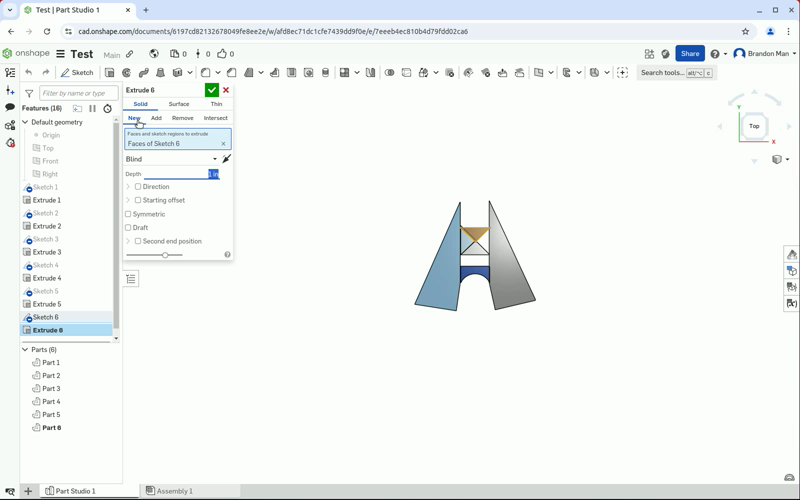
text(2.889)
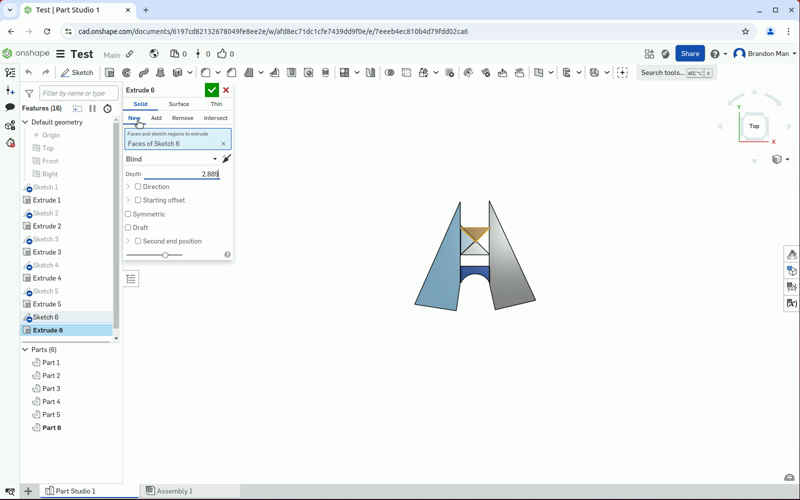
key(enter)
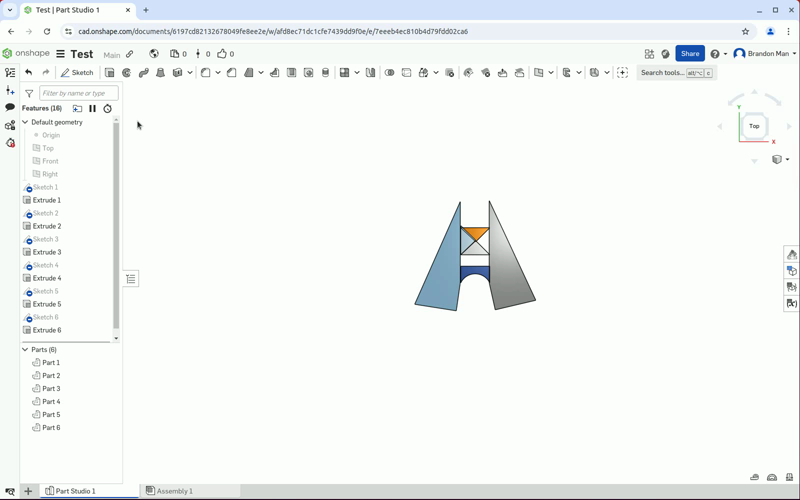
key(shift+h)
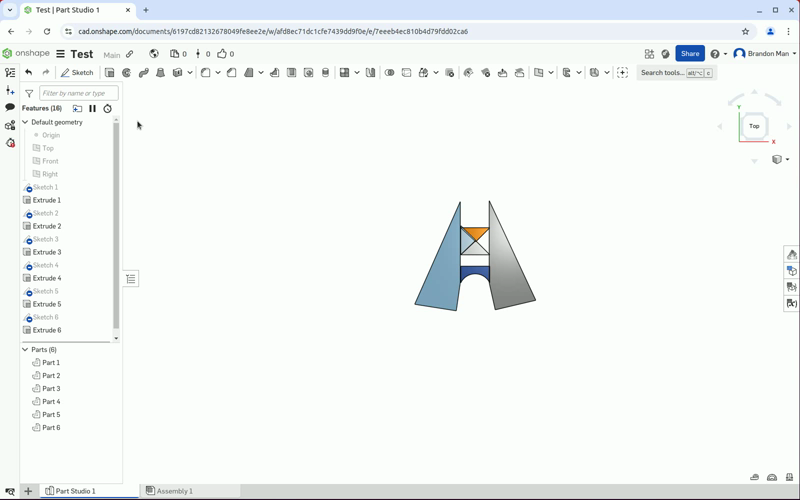
key(shift+h)
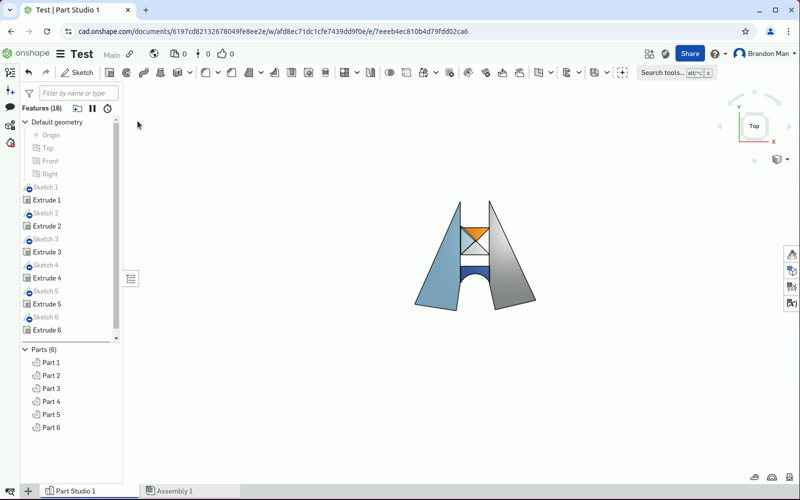
mouse_move(69, 189)
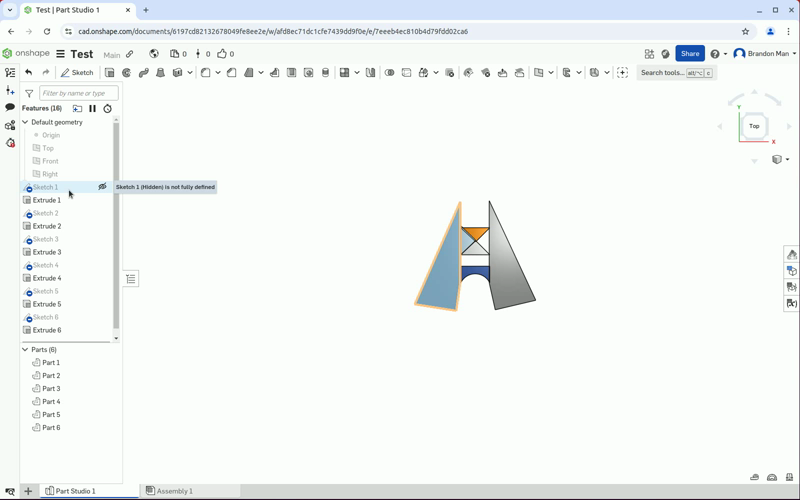
click(69, 189)
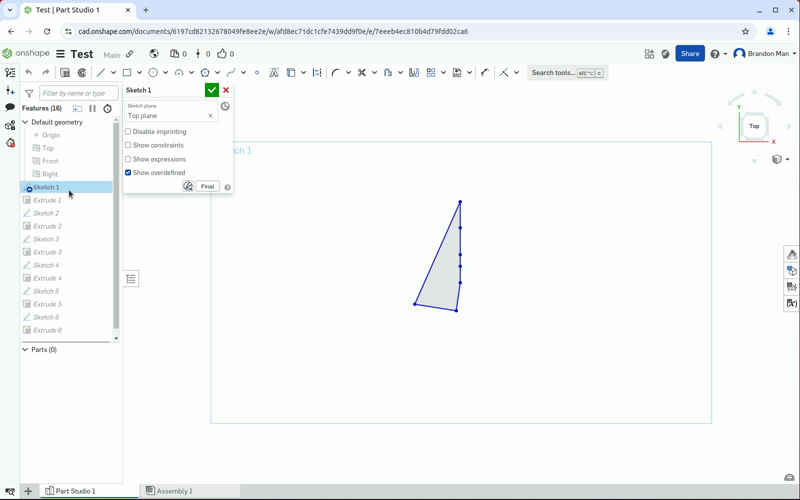
mouse_move(229, 92)
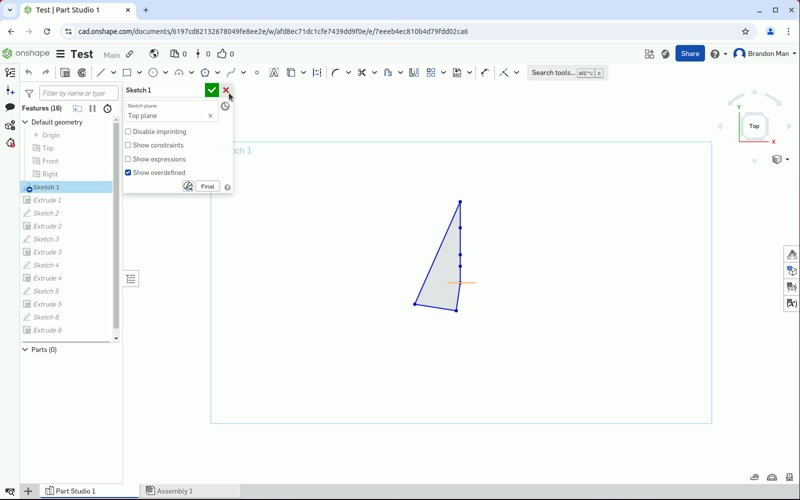
click(229, 92)
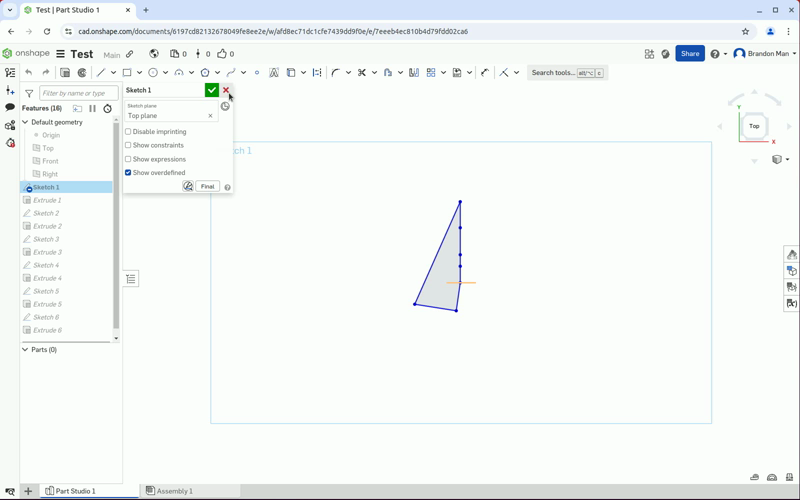
key(shift+s)
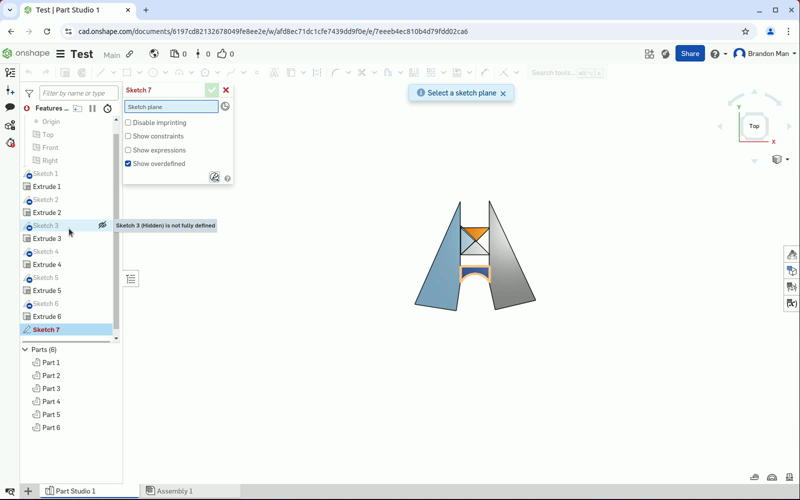
scroll(3)
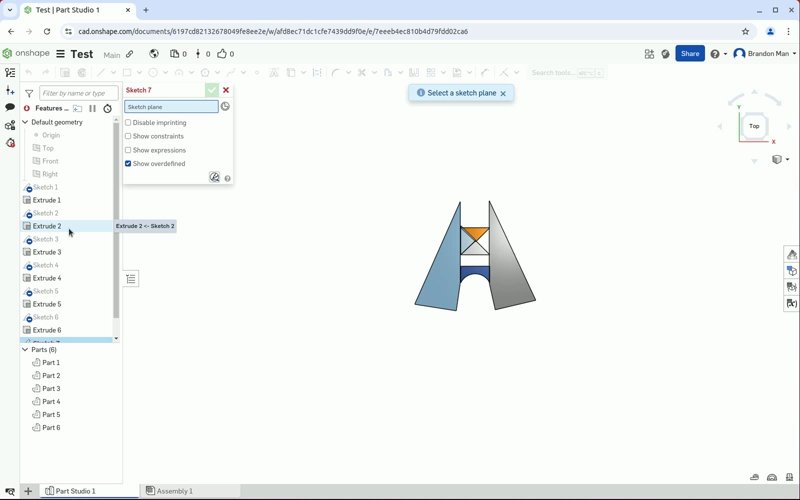
mouse_move(69, 150)
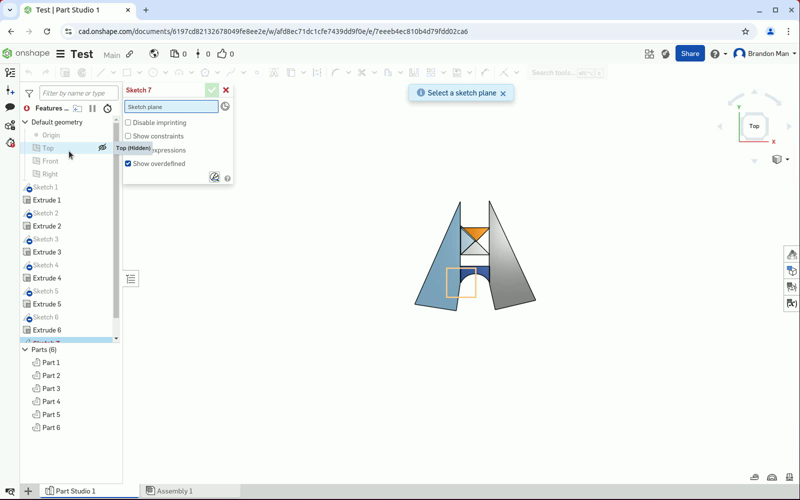
click(69, 150)
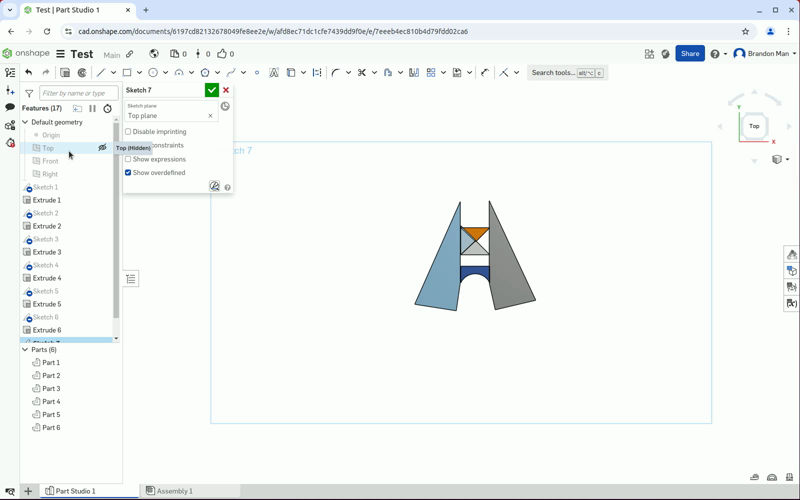
mouse_move(73, 352)
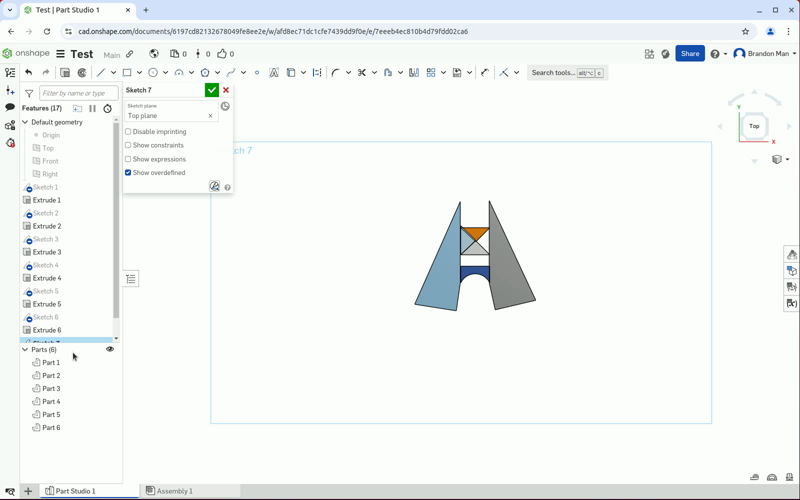
key(y)
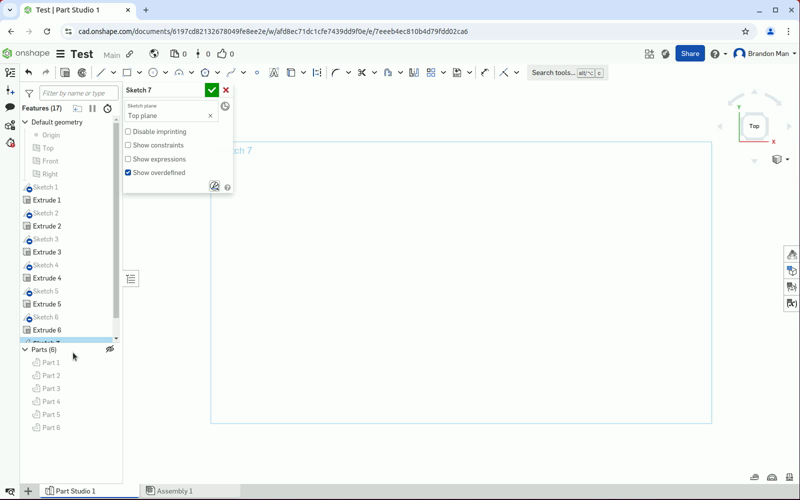
key(l)
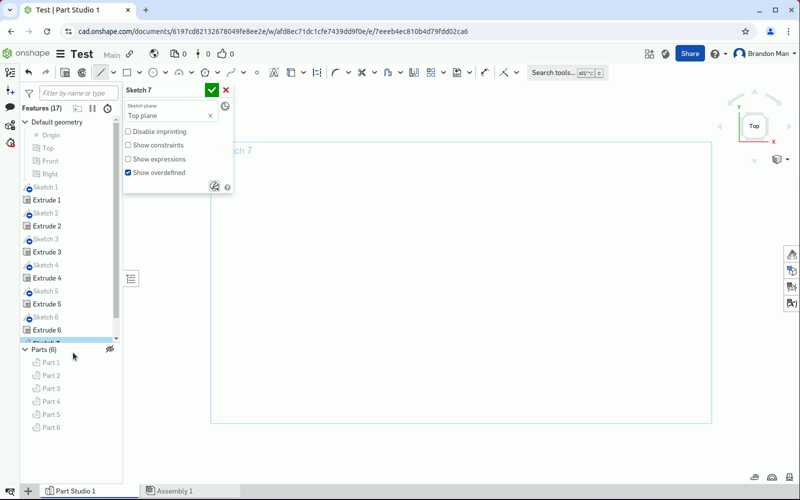
key_down(shift)
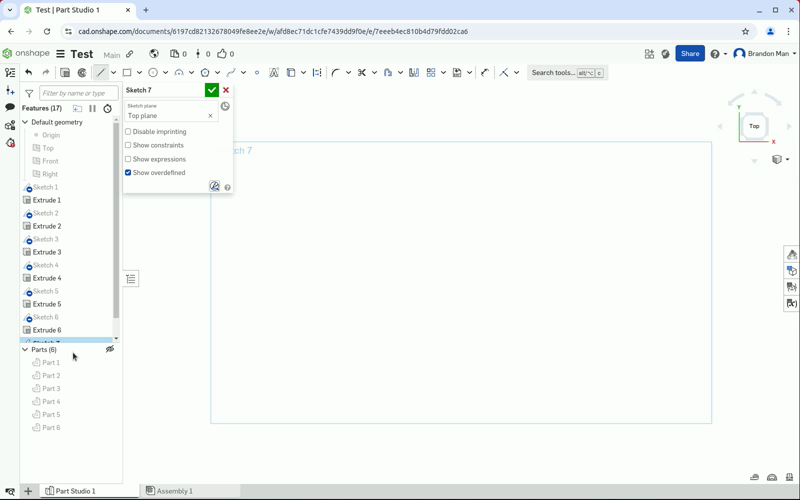
mouse_move(474, 241)
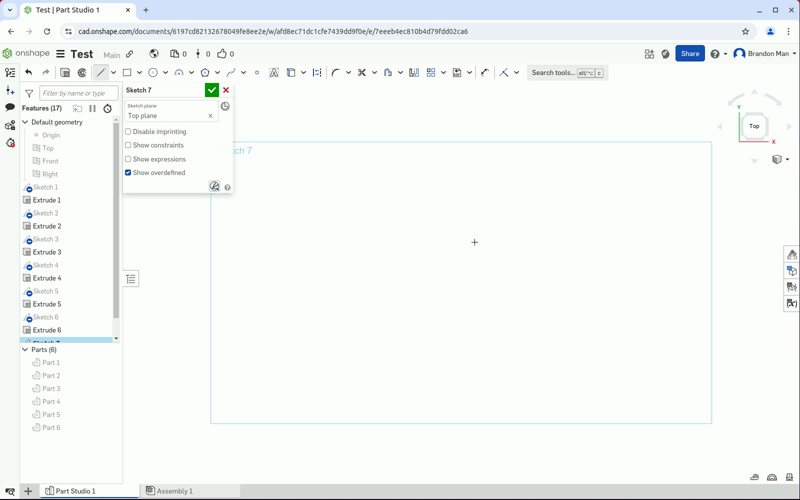
click(474, 241)
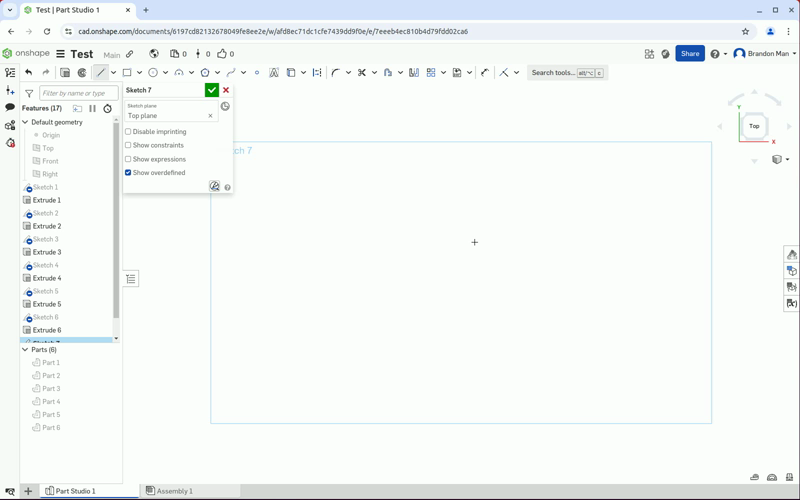
key_up(shift)
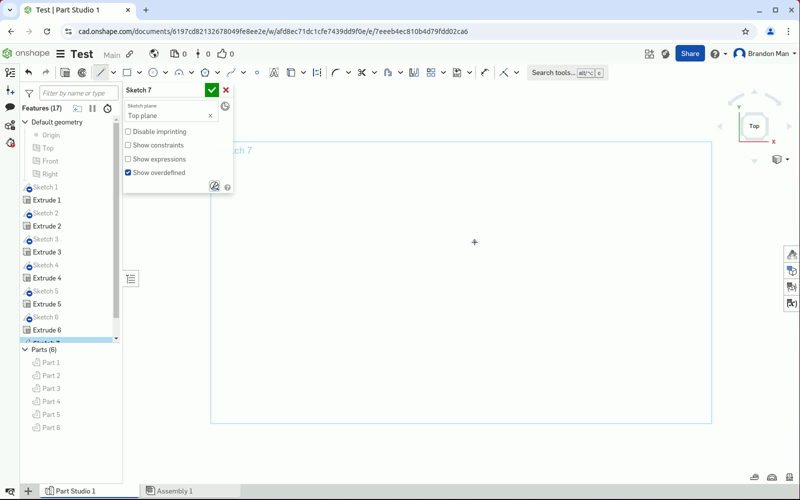
key_down(shift)
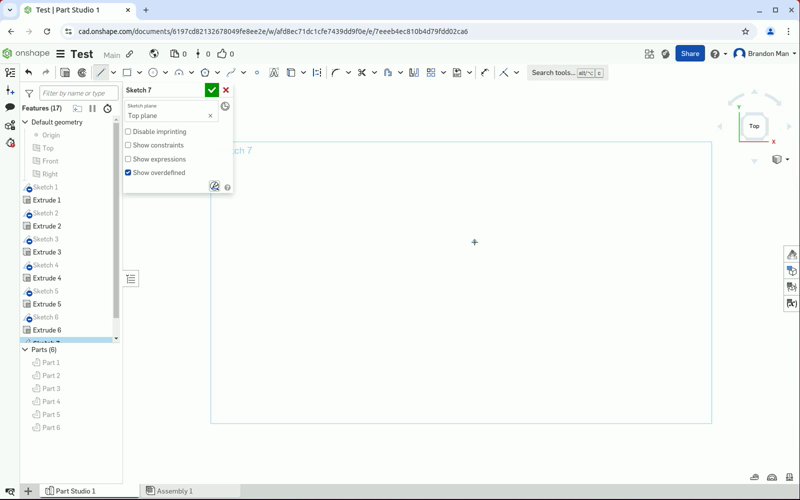
mouse_move(504, 241)
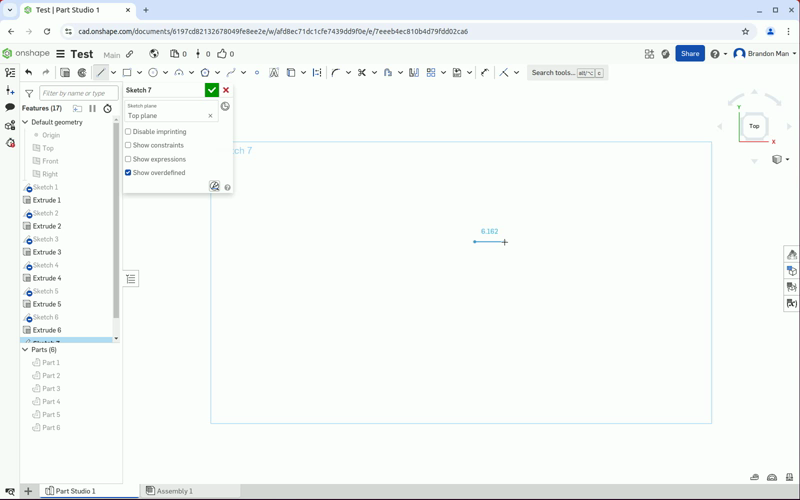
mouse_move(489, 256)
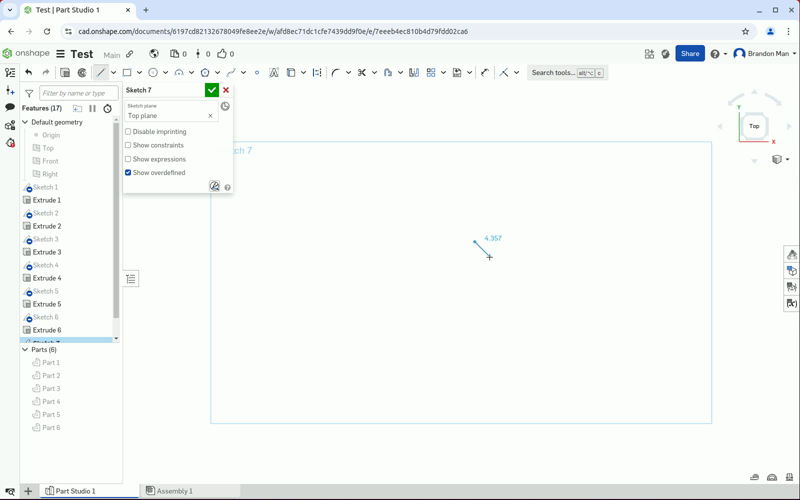
click(489, 256)
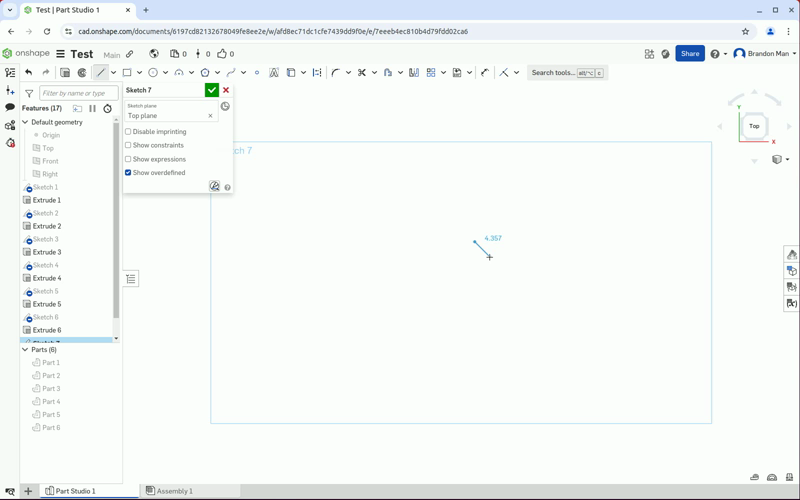
key_up(shift)
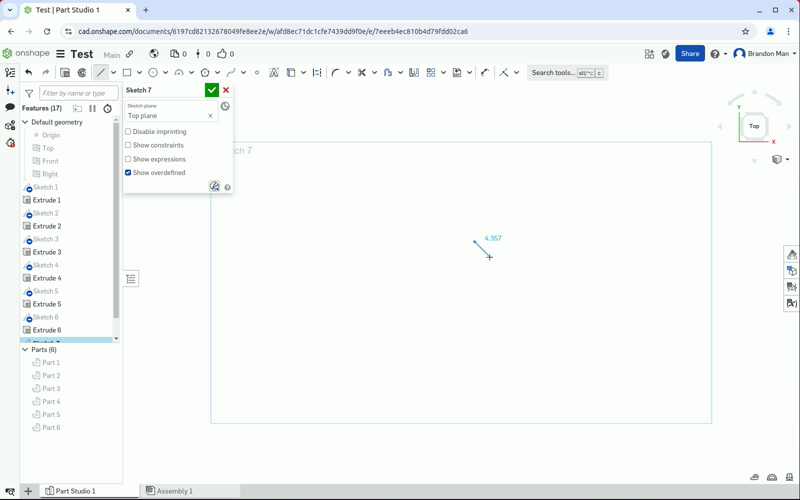
key_down(shift)
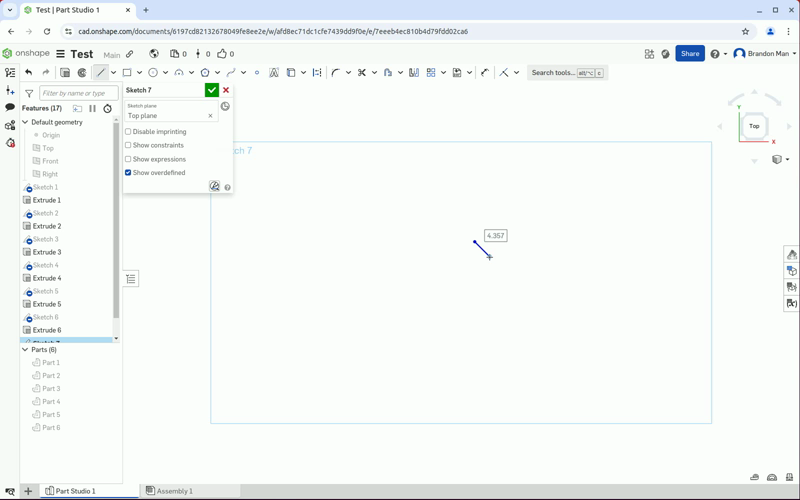
mouse_move(519, 256)
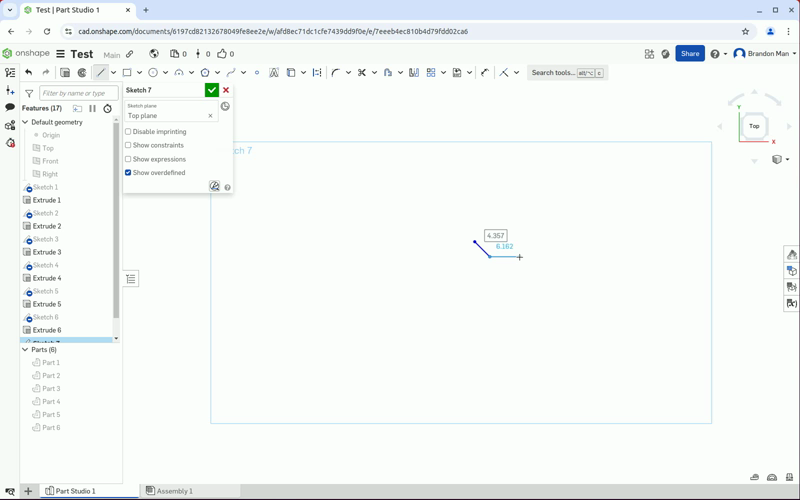
mouse_move(489, 227)
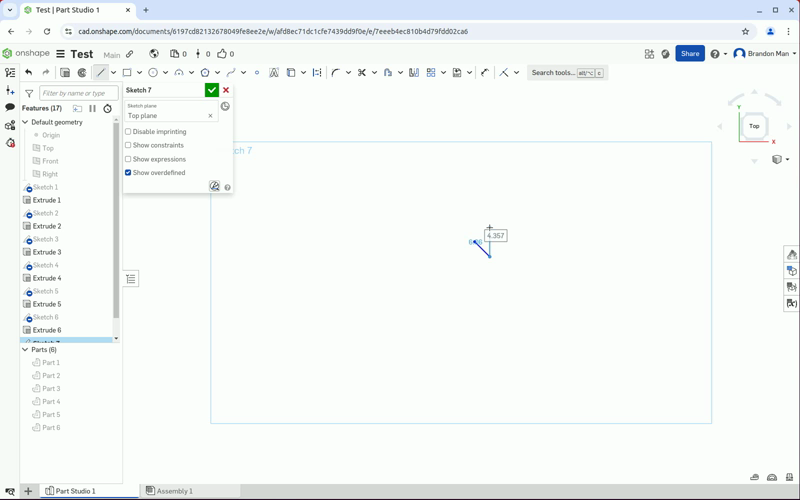
click(489, 227)
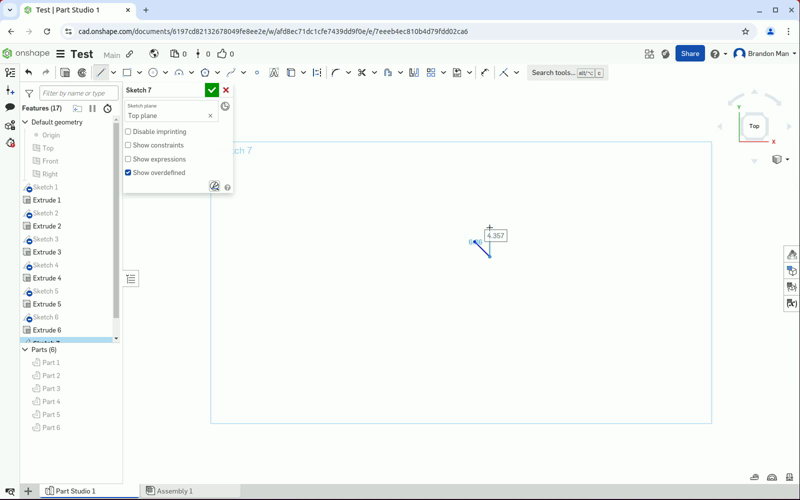
key_up(shift)
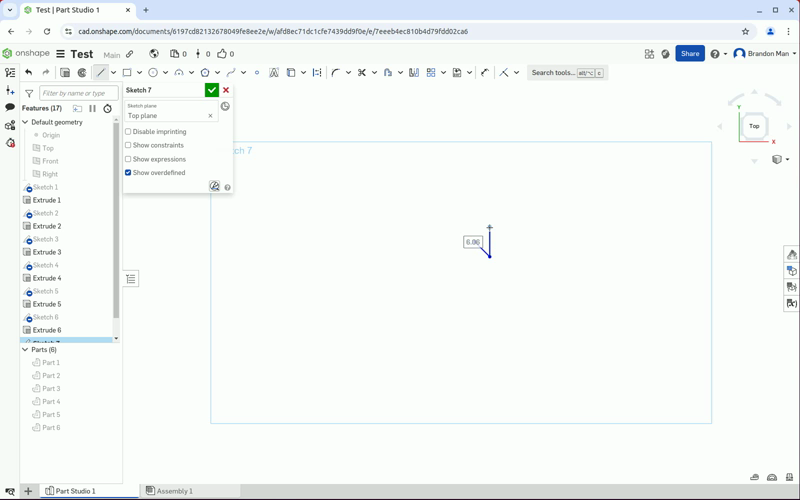
mouse_move(519, 227)
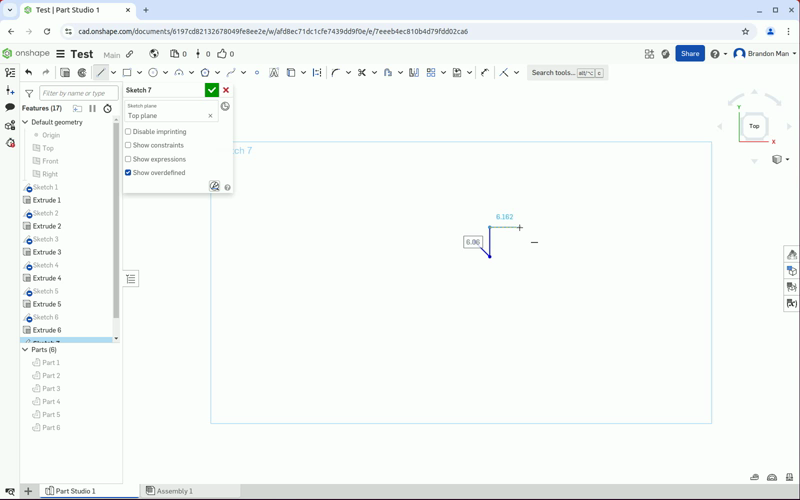
key_down(shift)
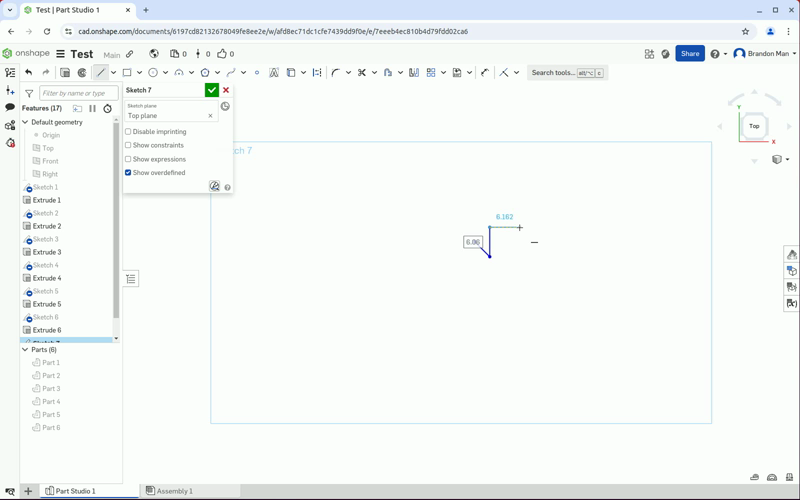
mouse_move(474, 241)
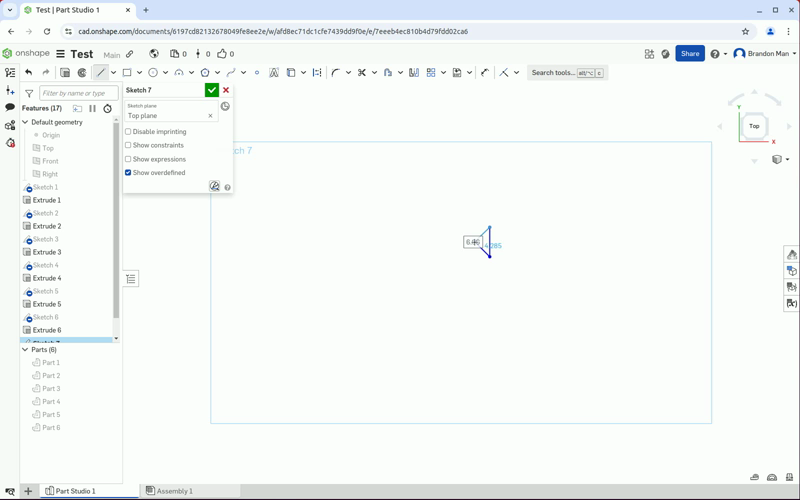
key_up(shift)
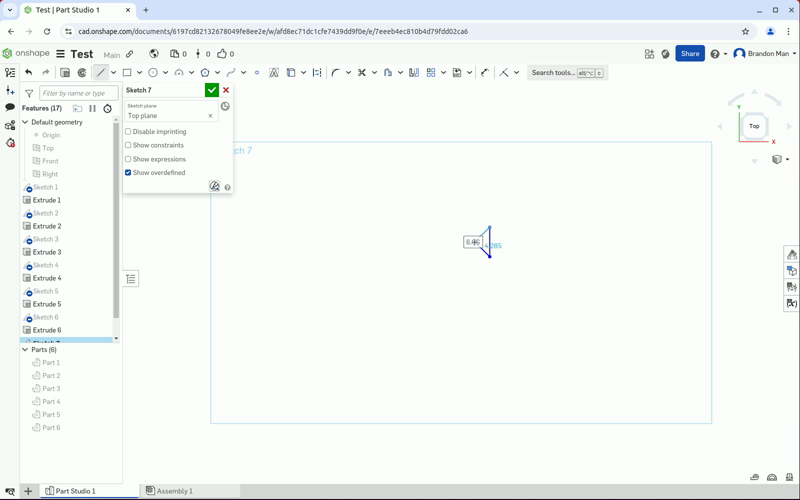
click(474, 241)
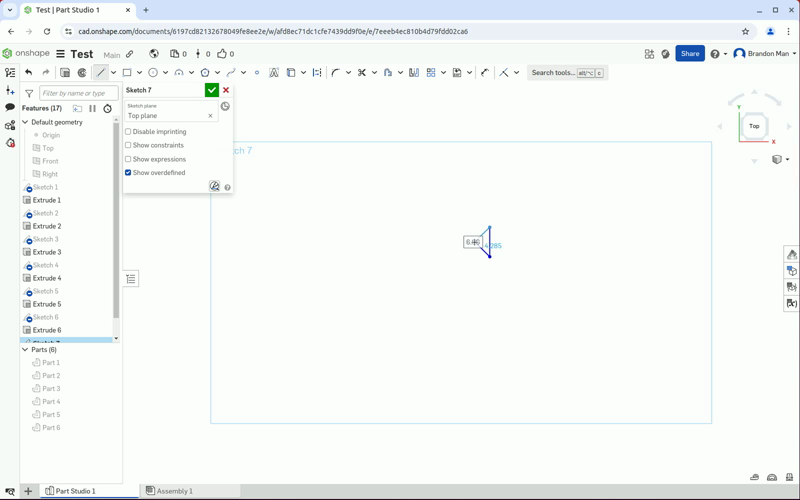
key(esc)
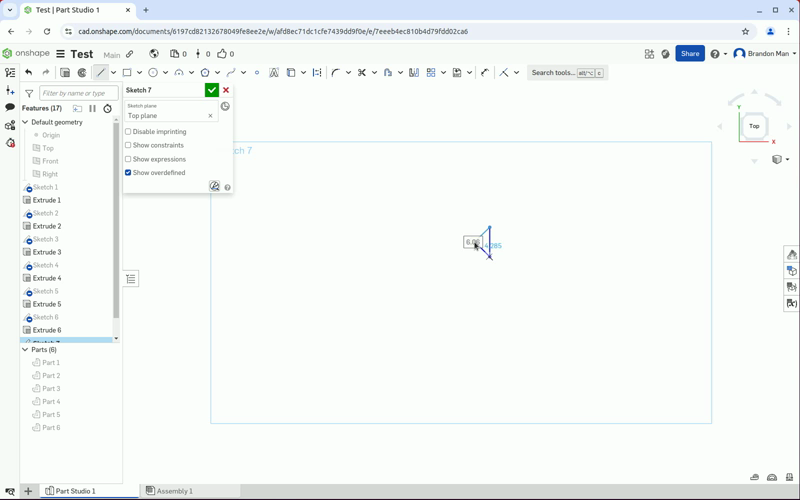
mouse_move(487, 250)
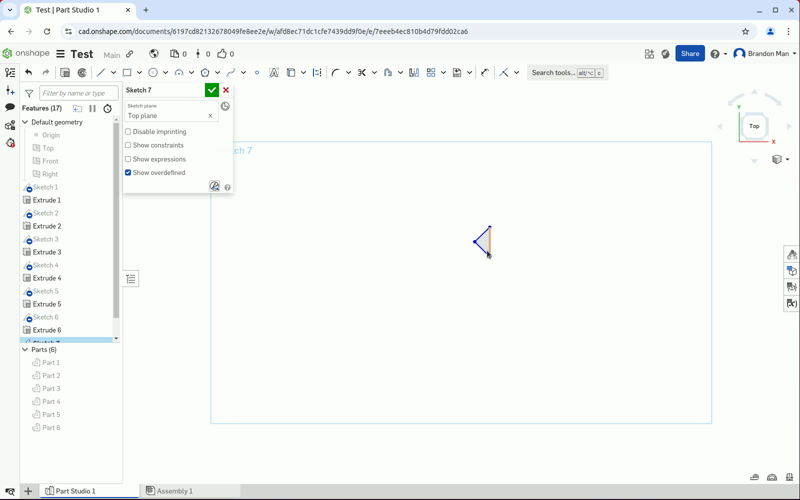
scroll(6)
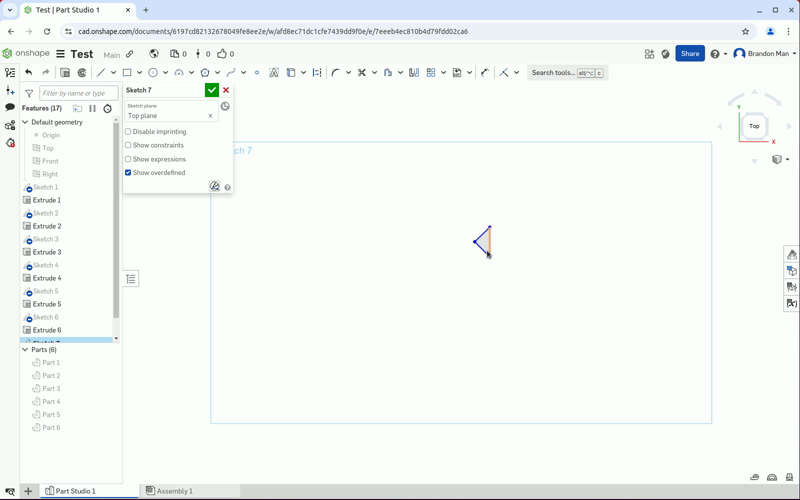
scroll(6)
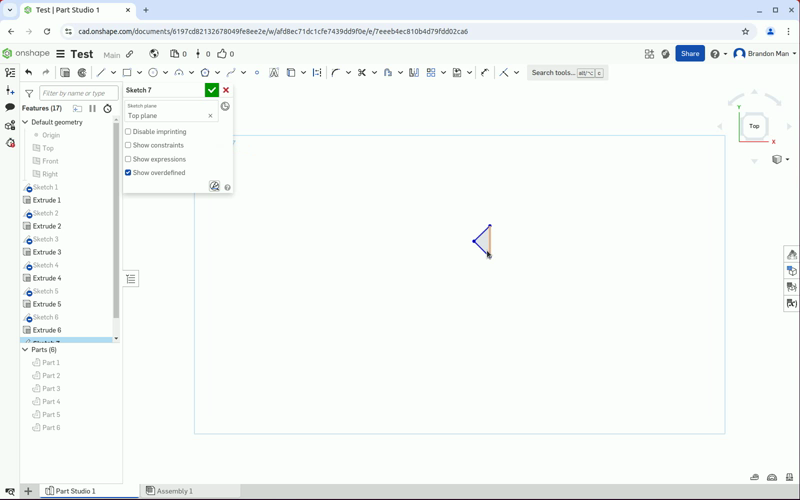
scroll(6)
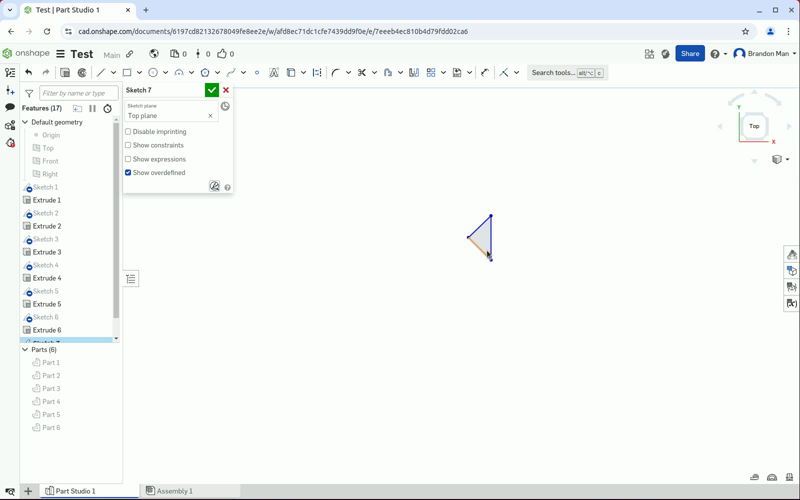
scroll(6)
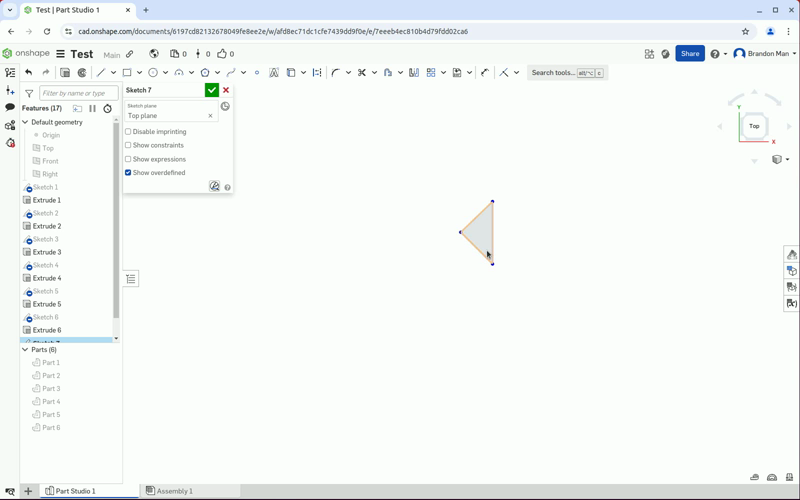
scroll(6)
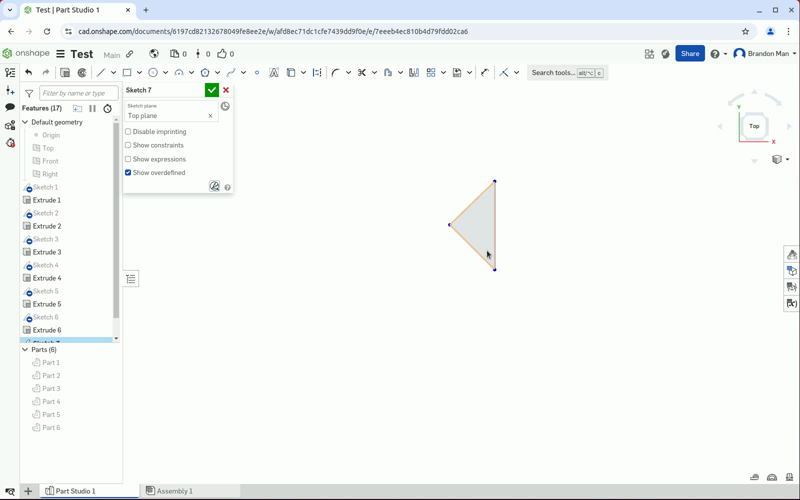
scroll(6)
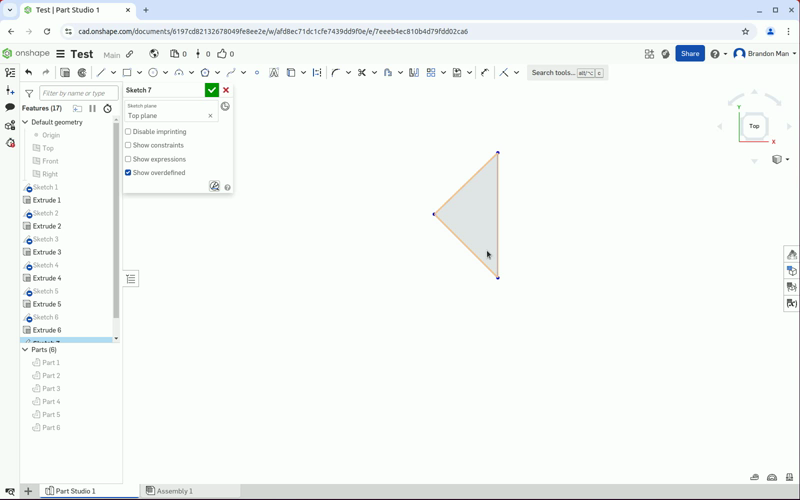
scroll(6)
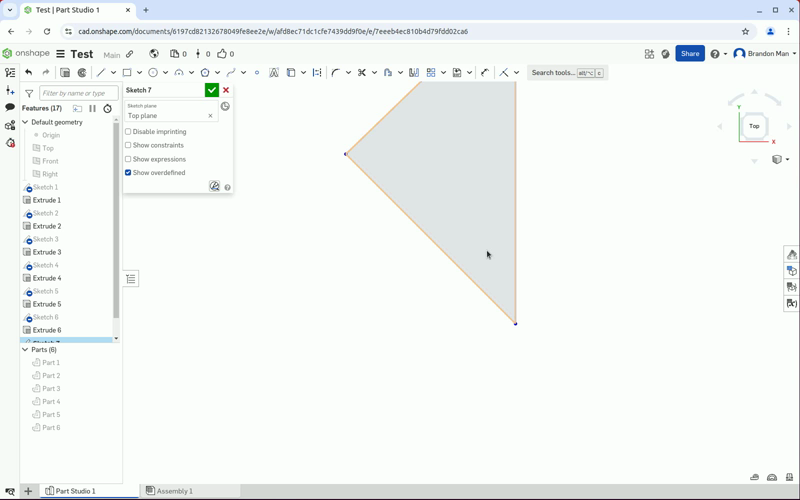
click(487, 250)
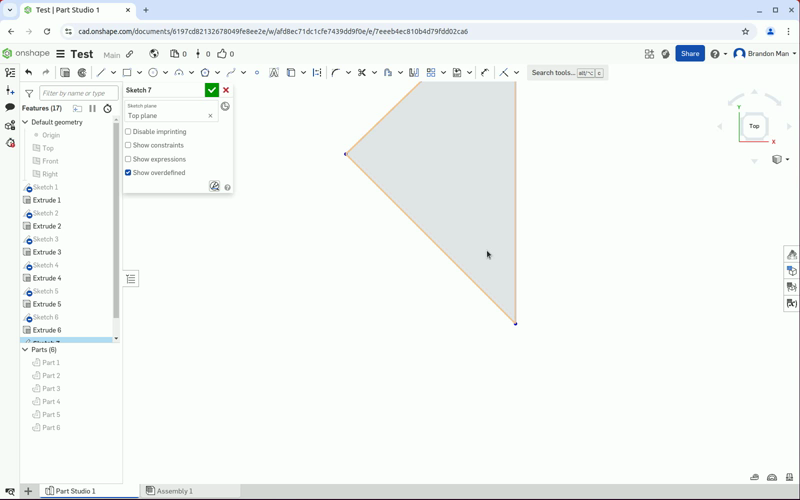
scroll(-6)
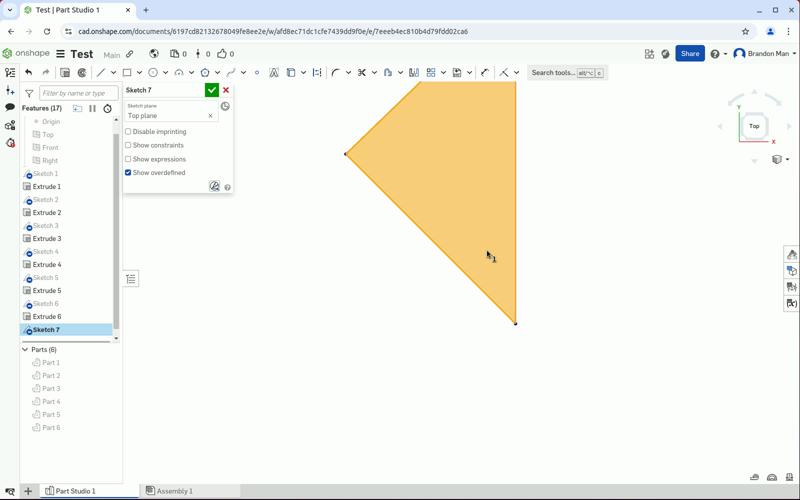
scroll(-6)
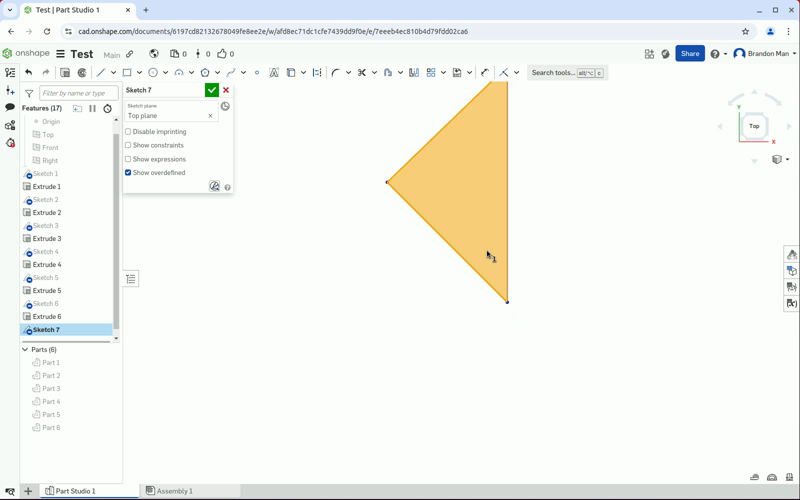
scroll(-6)
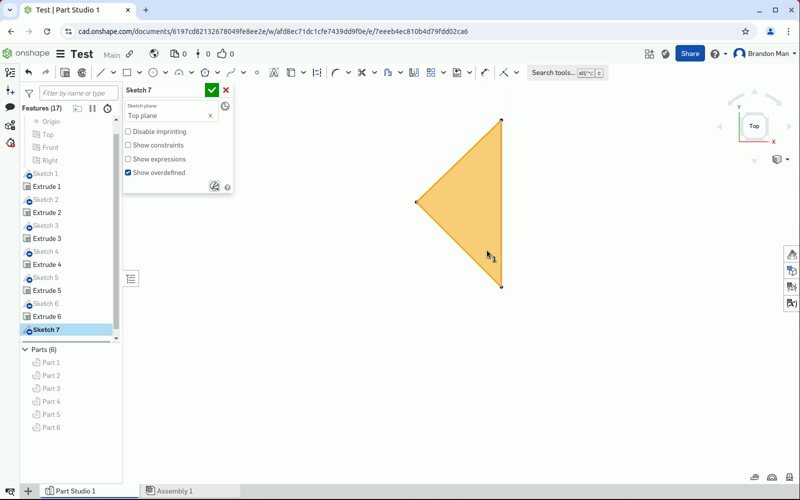
scroll(-6)
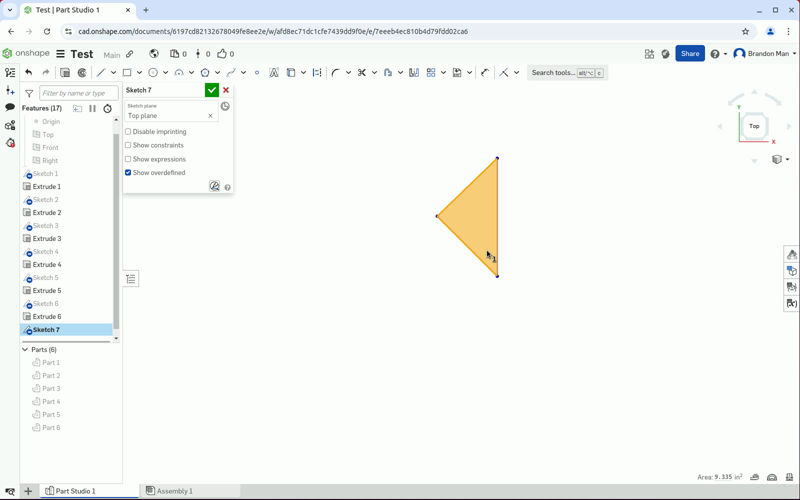
scroll(-6)
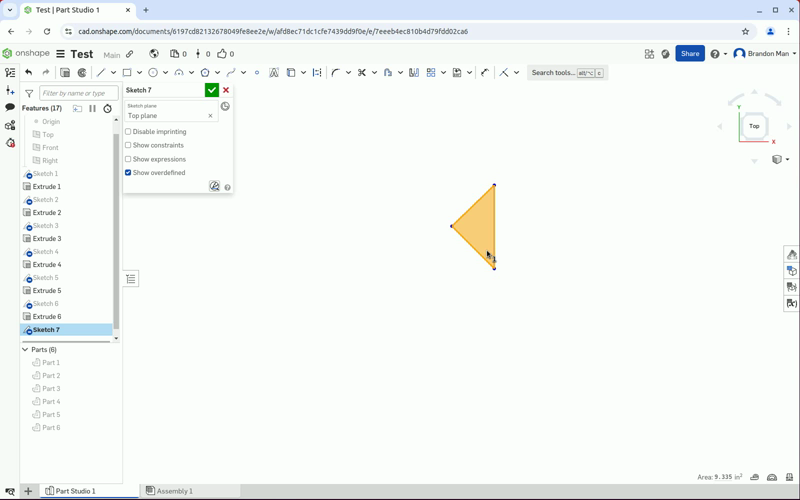
scroll(-6)
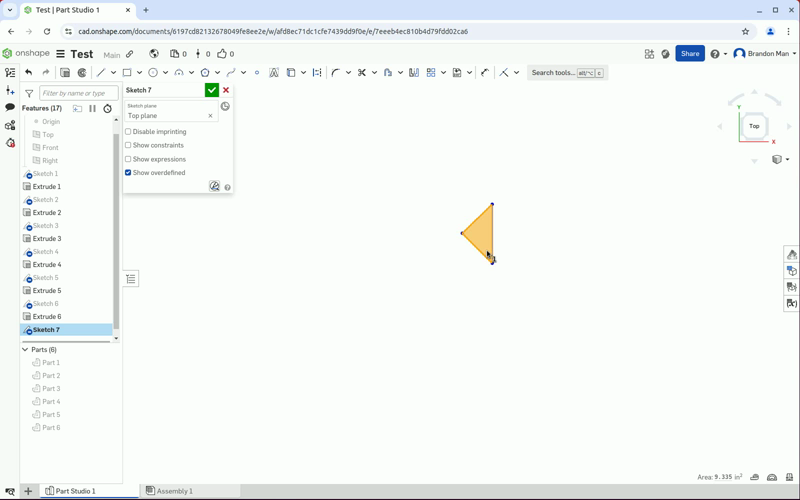
scroll(-6)
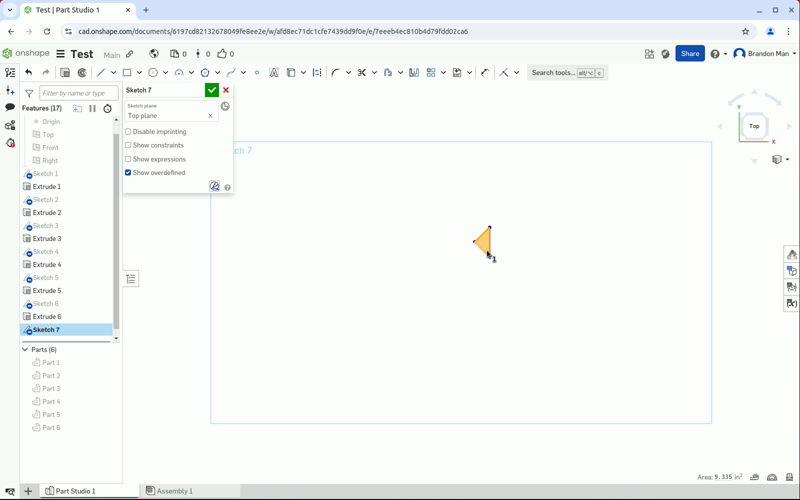
mouse_move(73, 352)
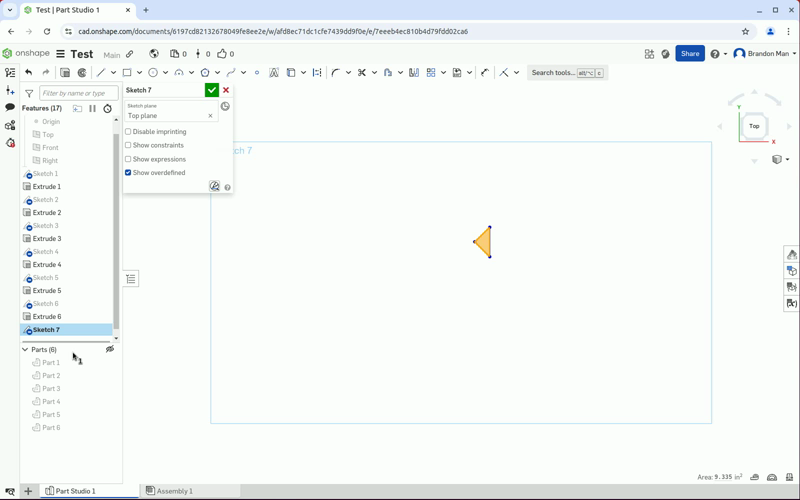
key(shift+y)
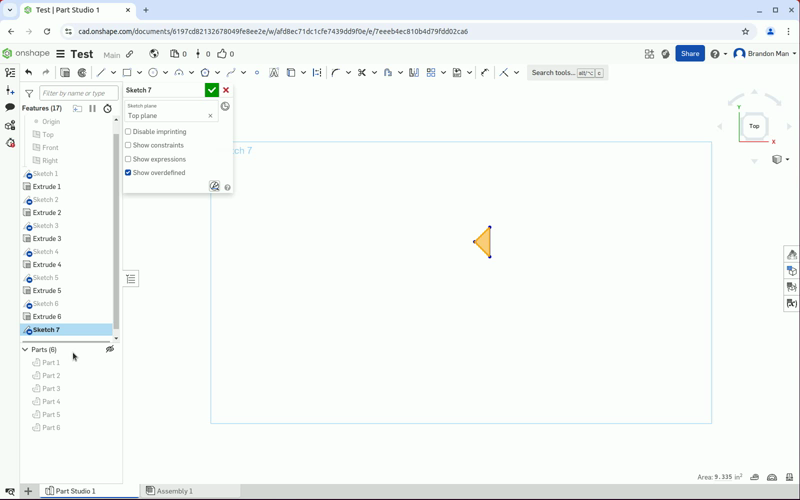
key(shift+e)
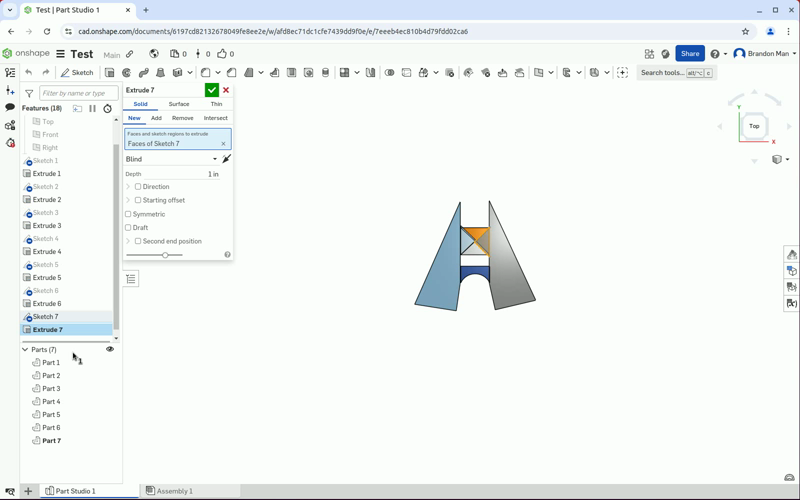
mouse_move(143, 106)
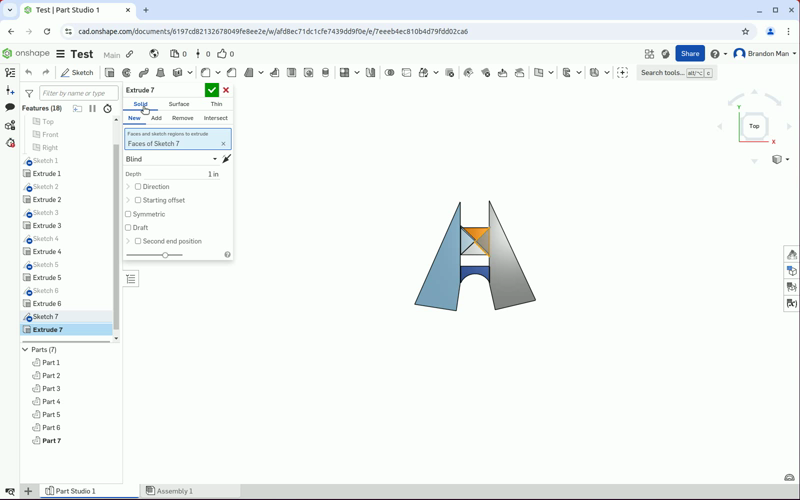
click(143, 106)
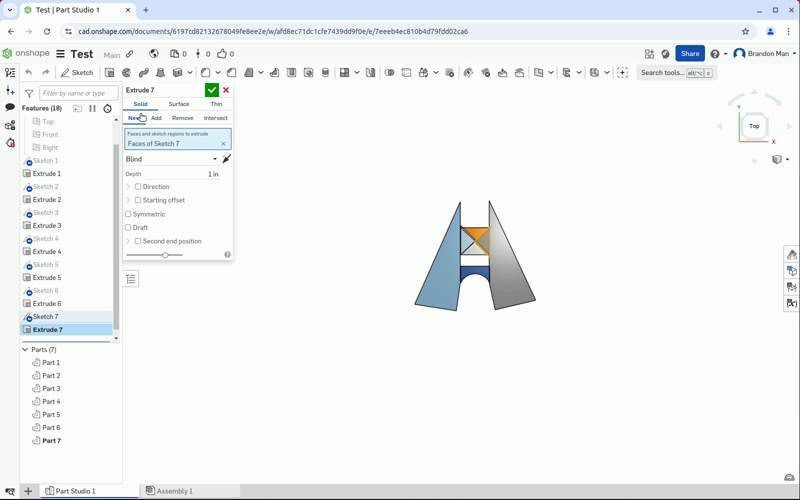
mouse_move(137, 120)
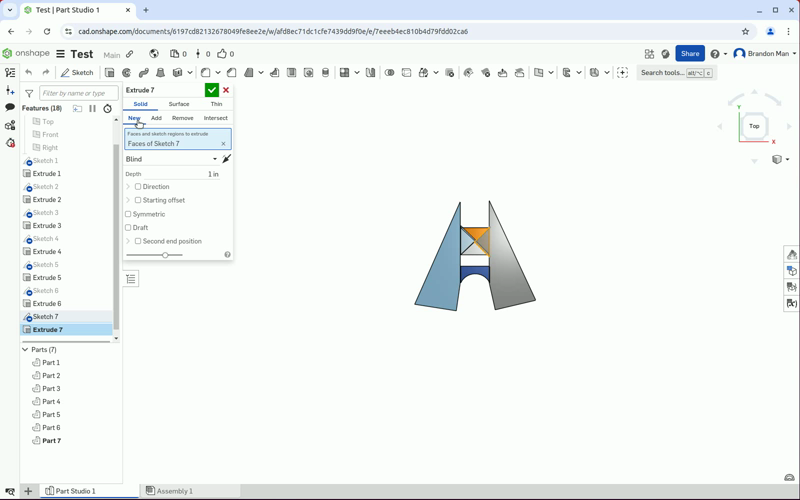
click(137, 120)
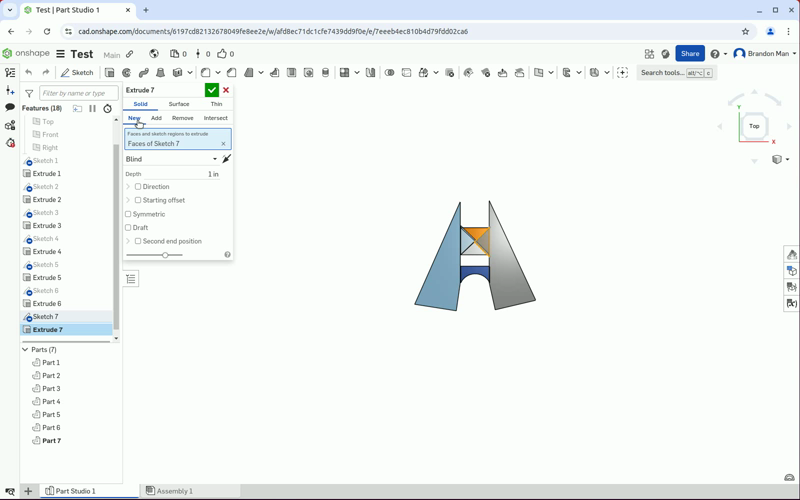
key(tab, 4)
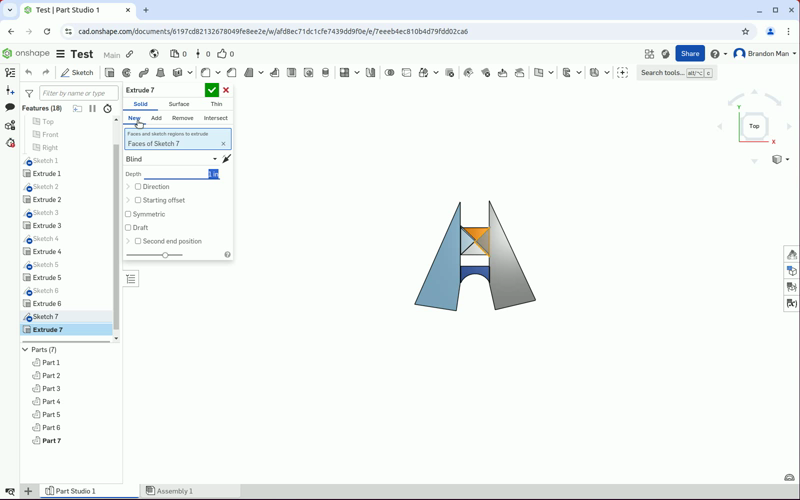
text(2.889)
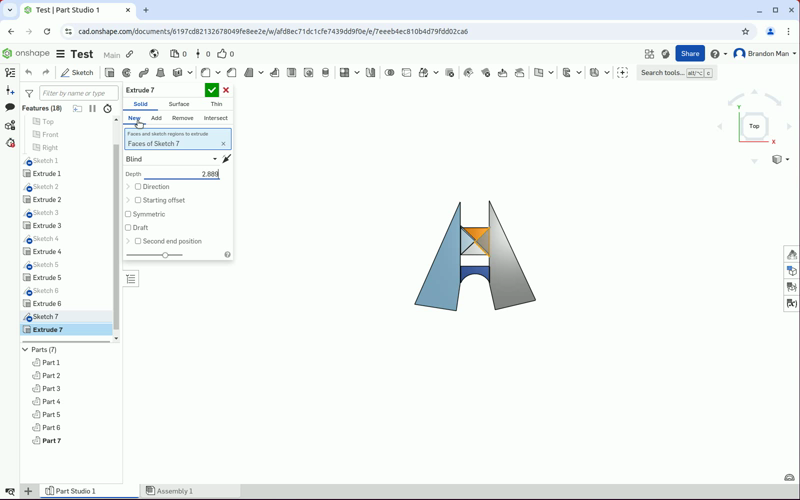
key(enter)
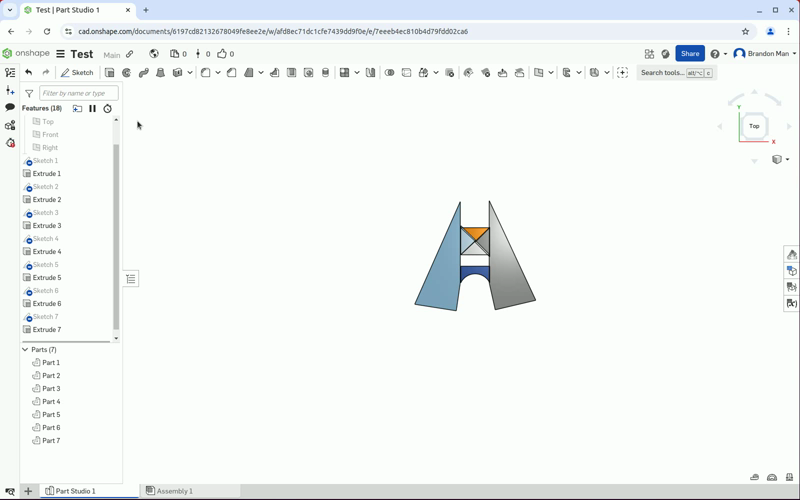
key(shift+h)
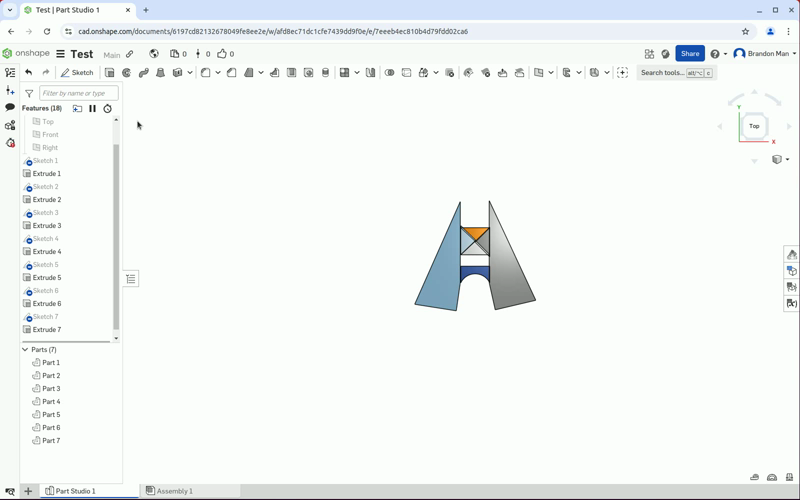
key(shift+h)
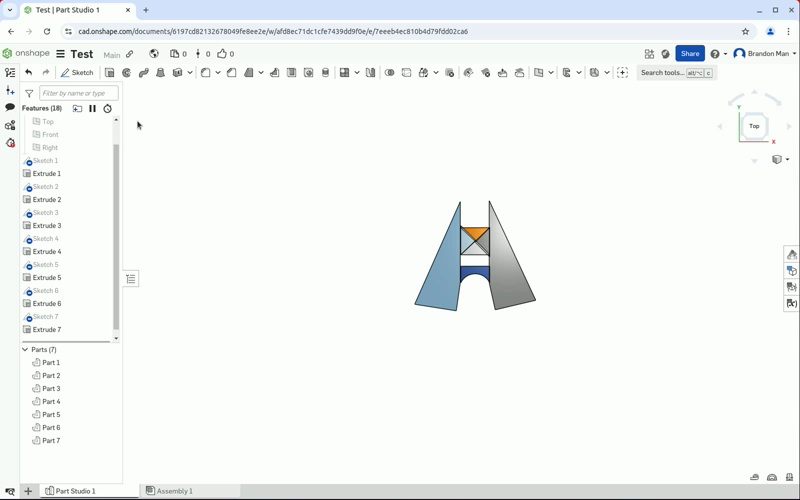
mouse_move(69, 163)
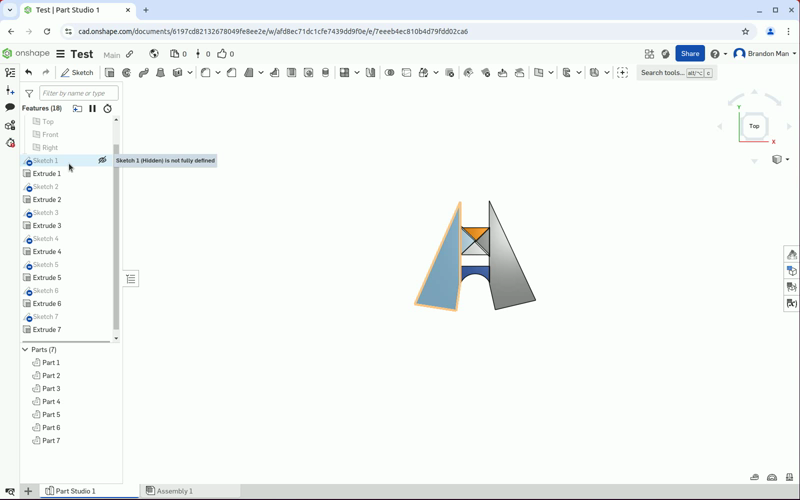
click(69, 163)
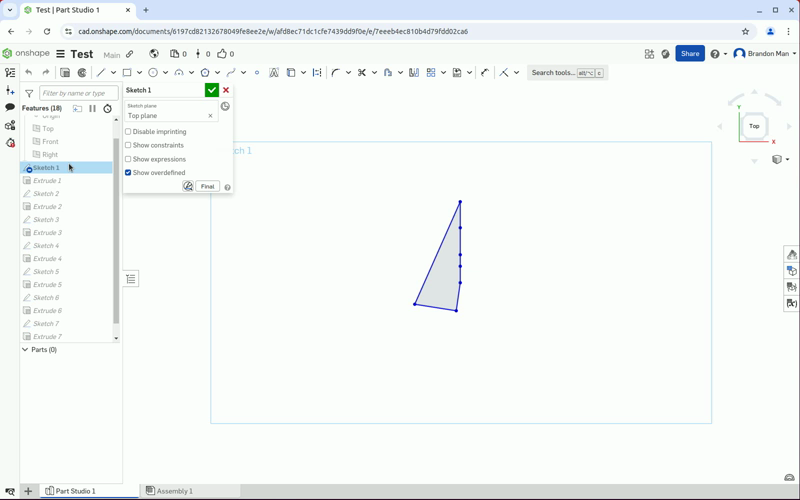
mouse_move(229, 92)
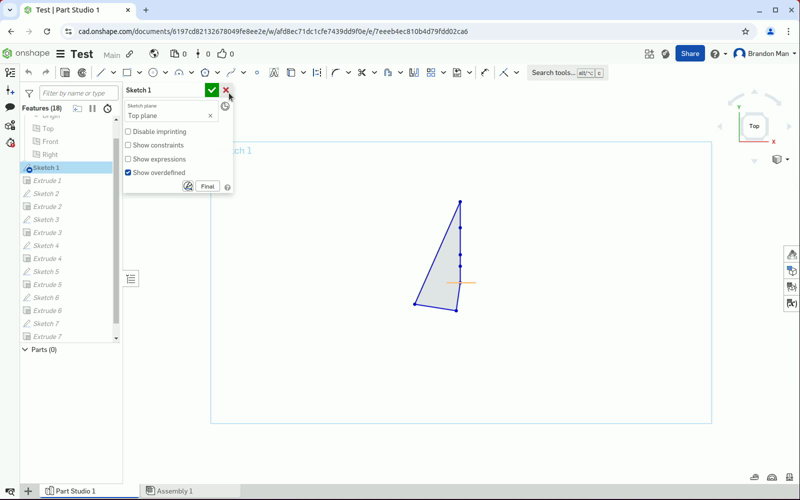
click(229, 92)
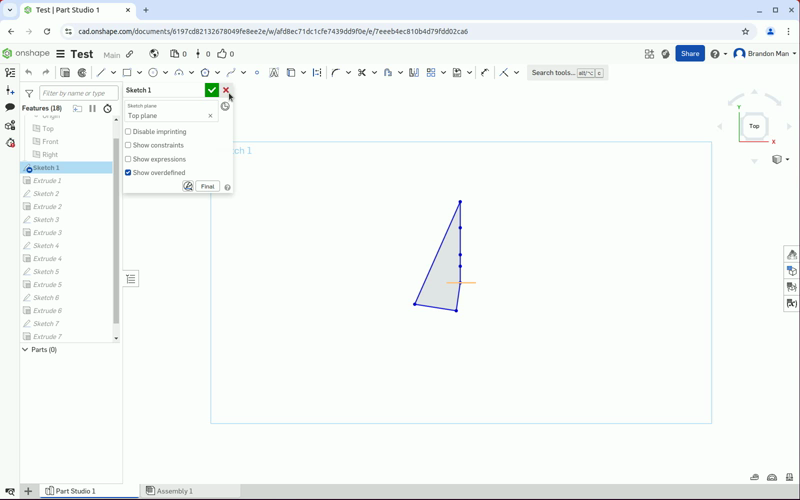
key(shift+s)
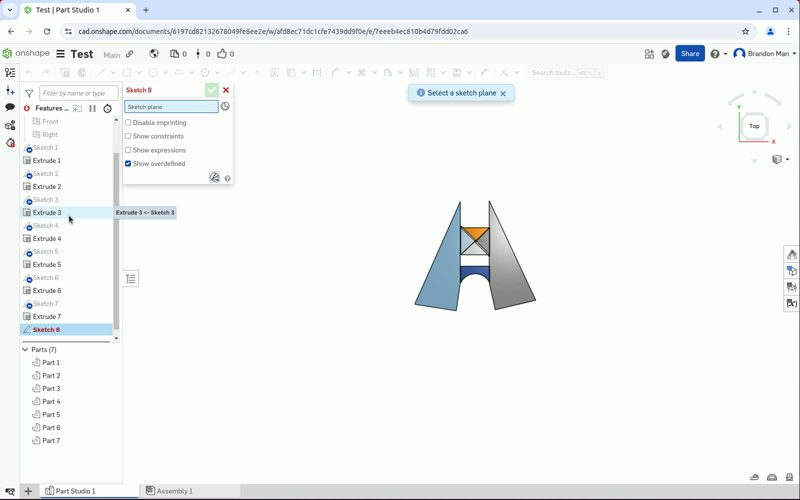
scroll(3)
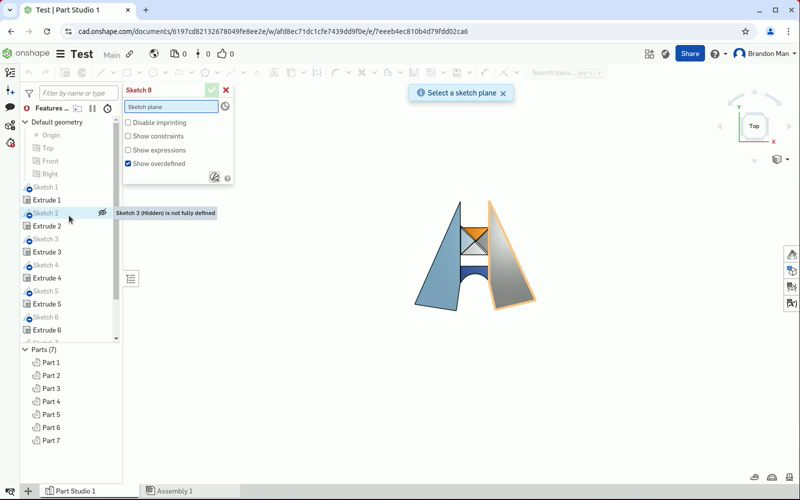
mouse_move(69, 150)
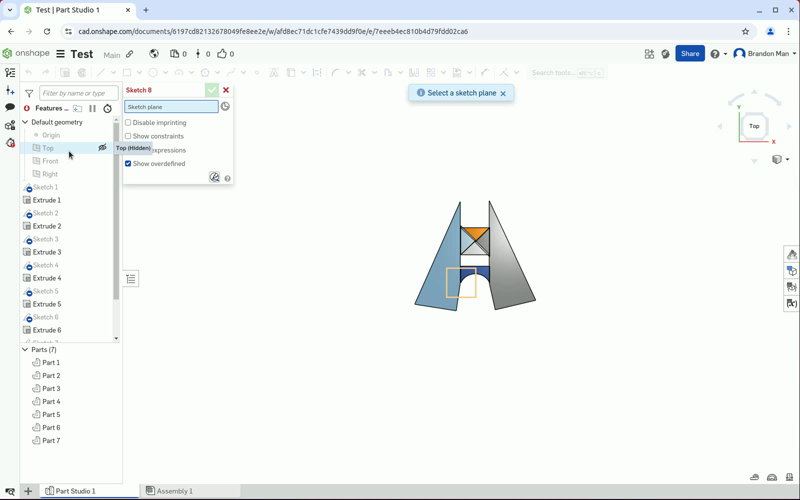
click(69, 150)
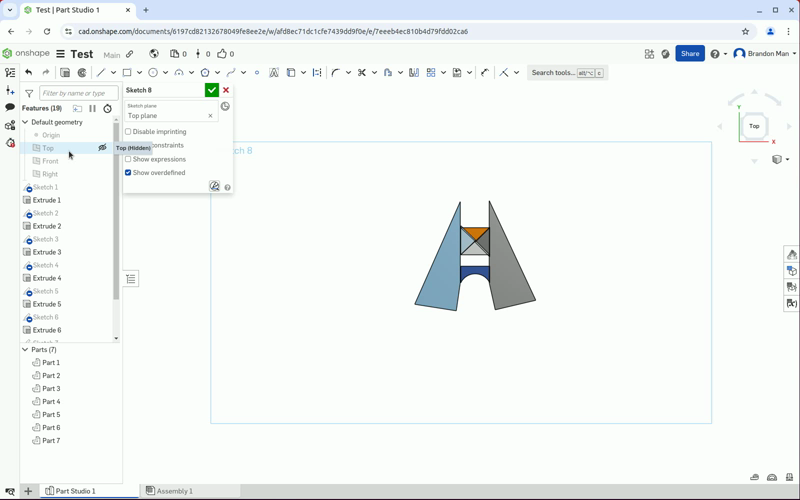
mouse_move(73, 352)
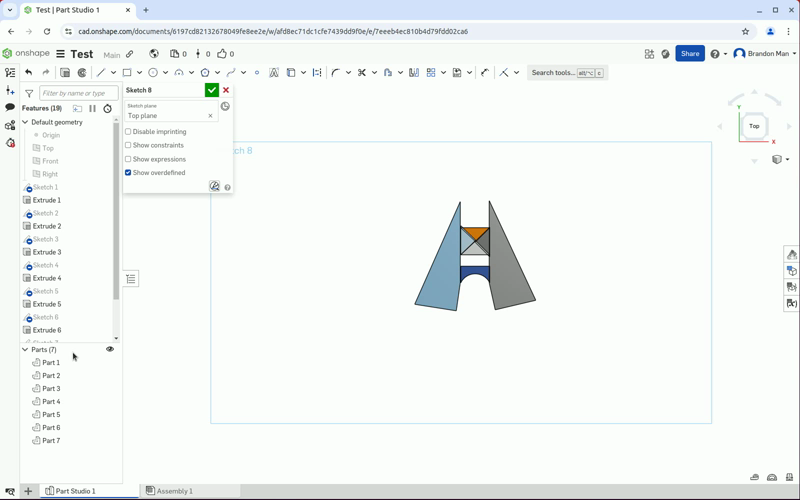
key(y)
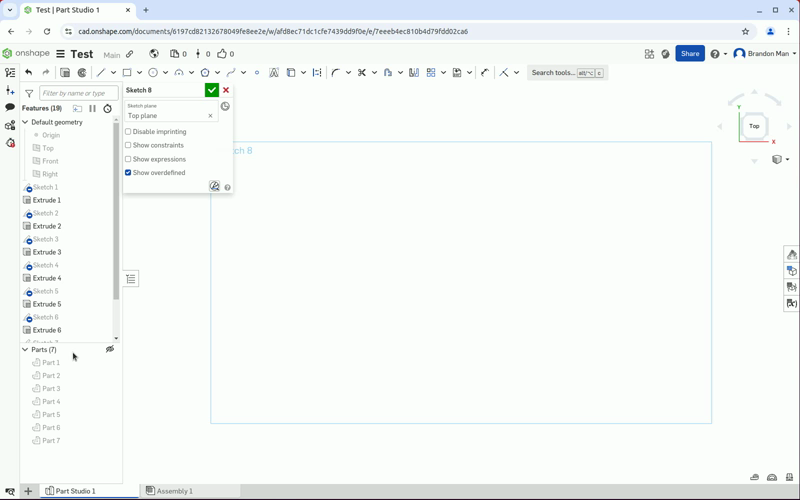
key(l)
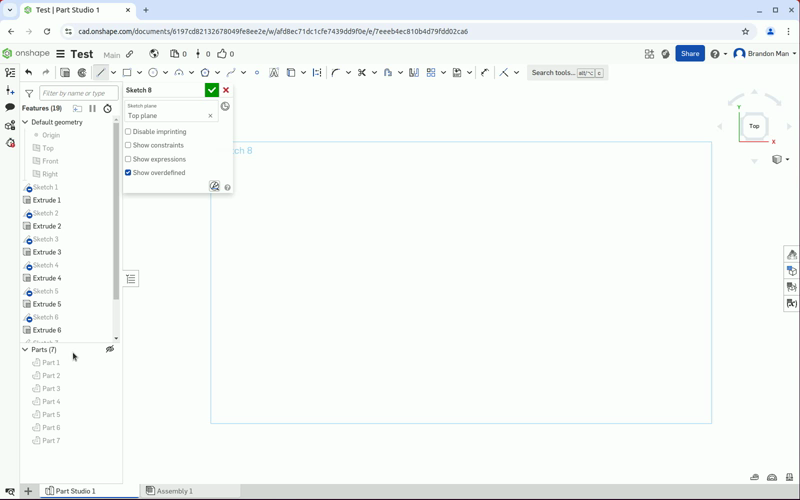
key_down(shift)
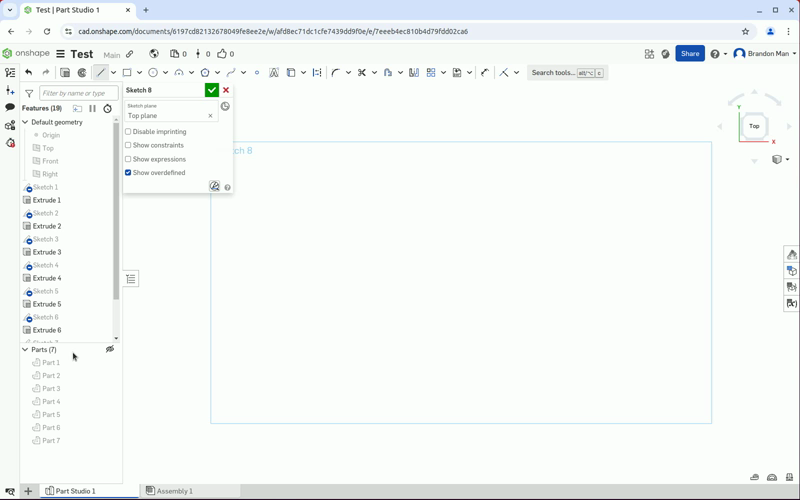
mouse_move(461, 199)
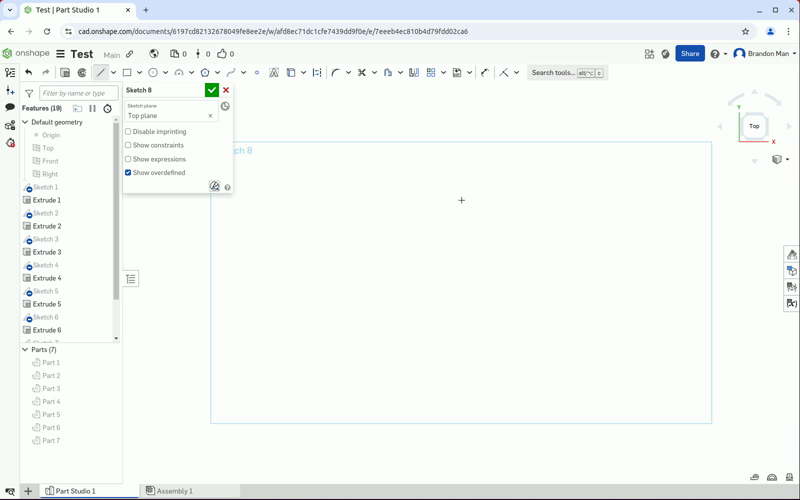
click(461, 199)
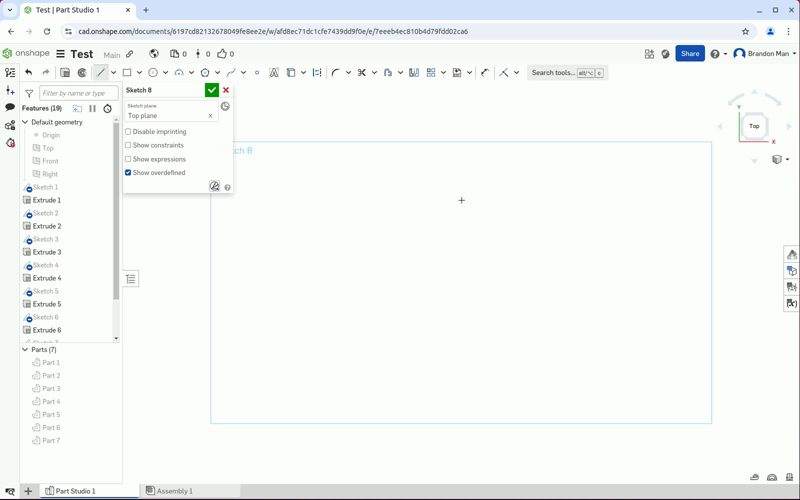
key_up(shift)
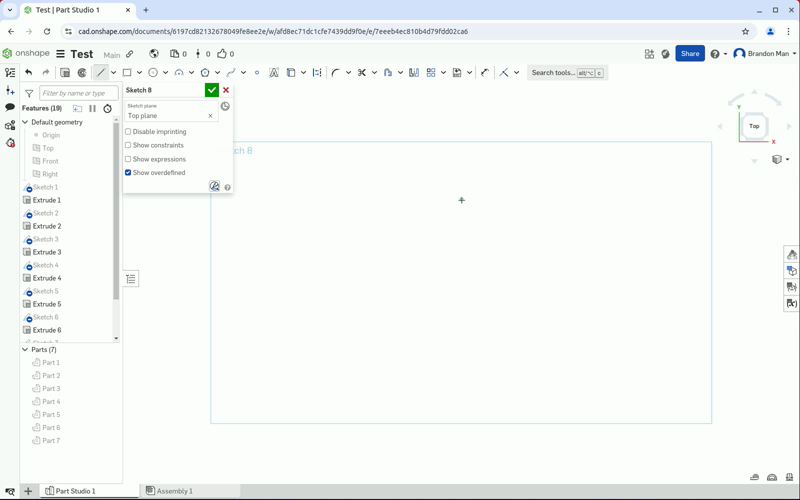
key_down(shift)
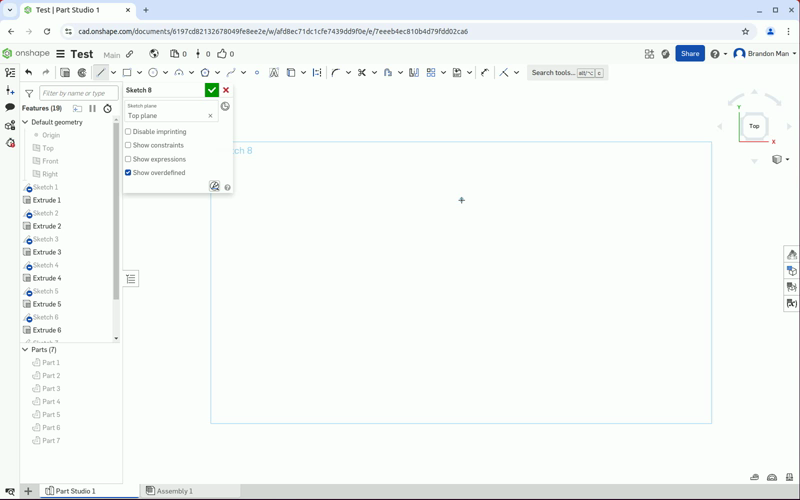
mouse_move(492, 199)
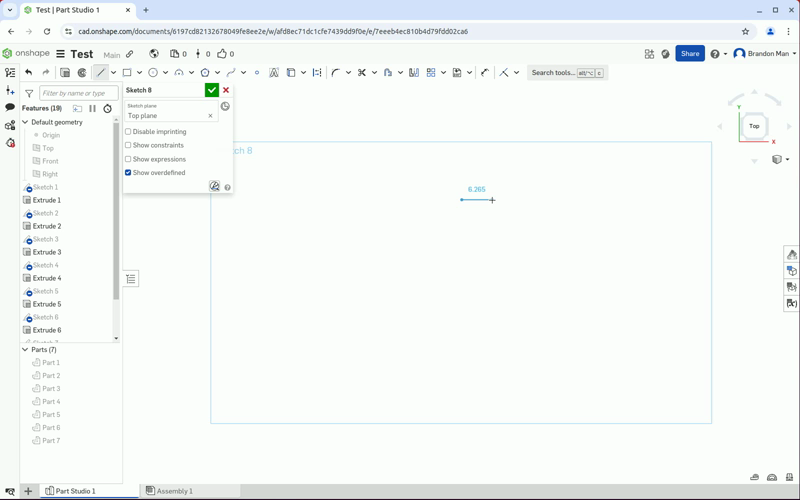
mouse_move(489, 199)
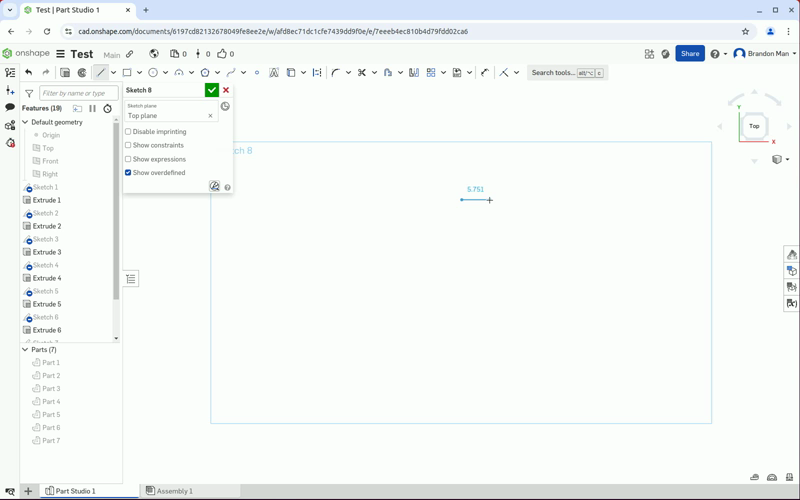
click(489, 199)
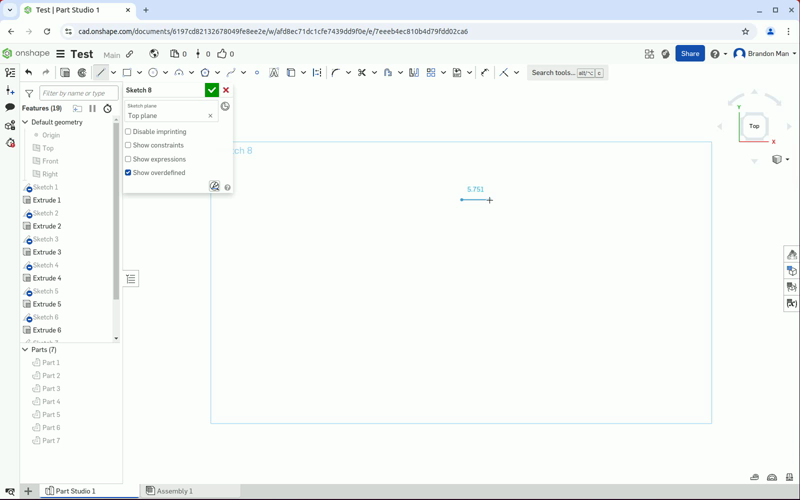
key_up(shift)
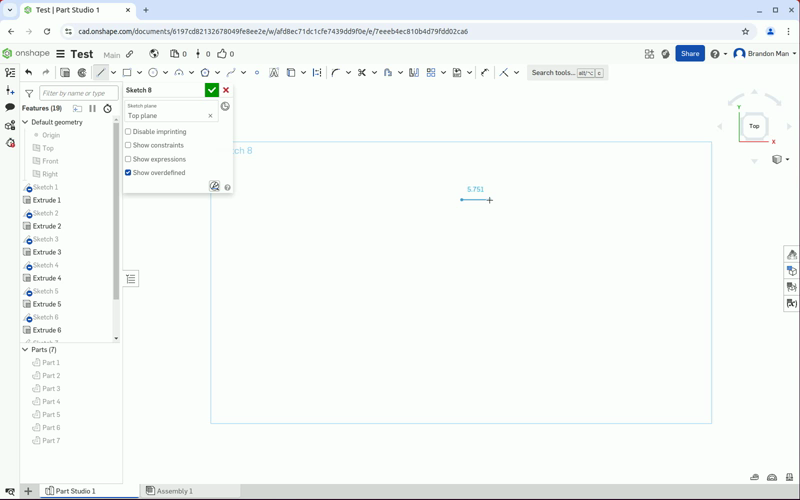
key_down(shift)
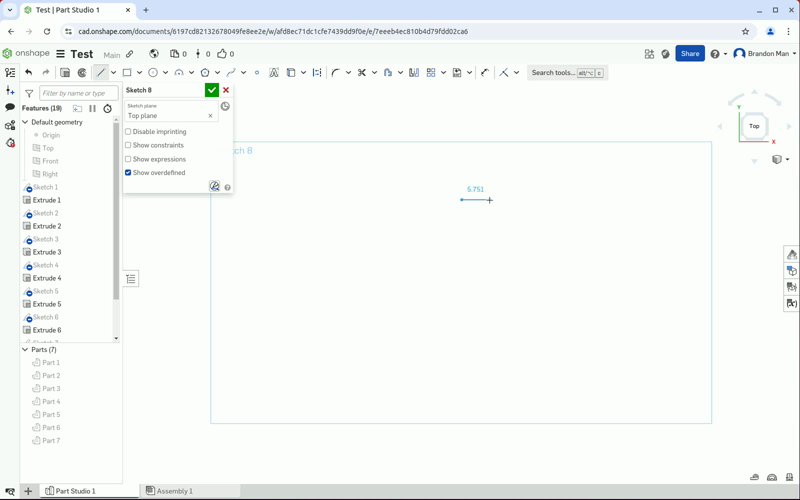
mouse_move(519, 199)
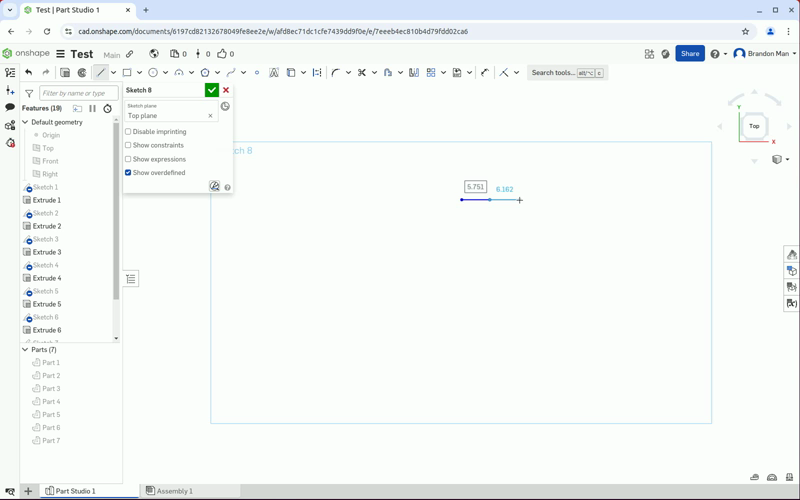
mouse_move(475, 169)
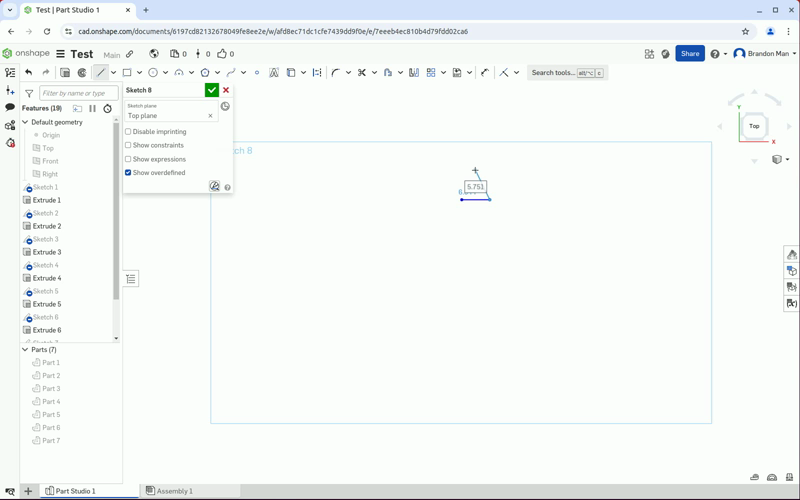
click(475, 169)
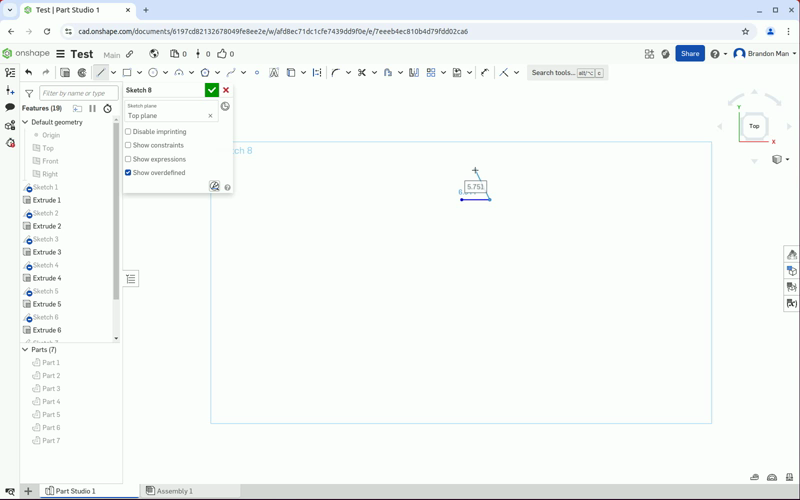
key_up(shift)
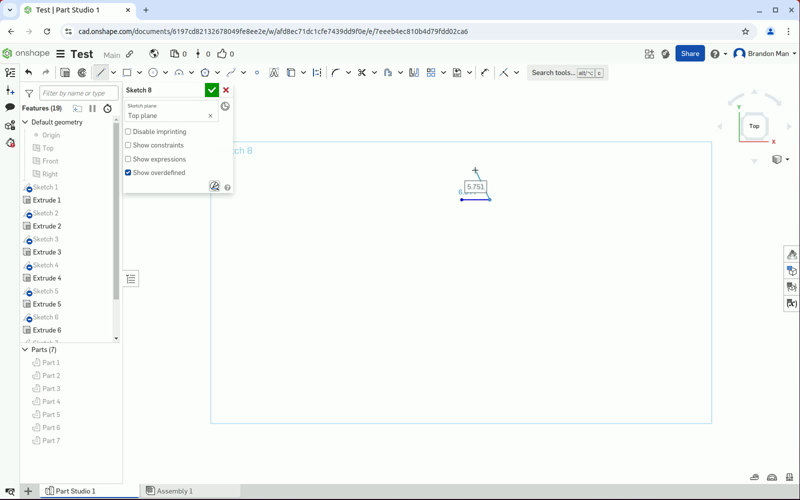
mouse_move(505, 169)
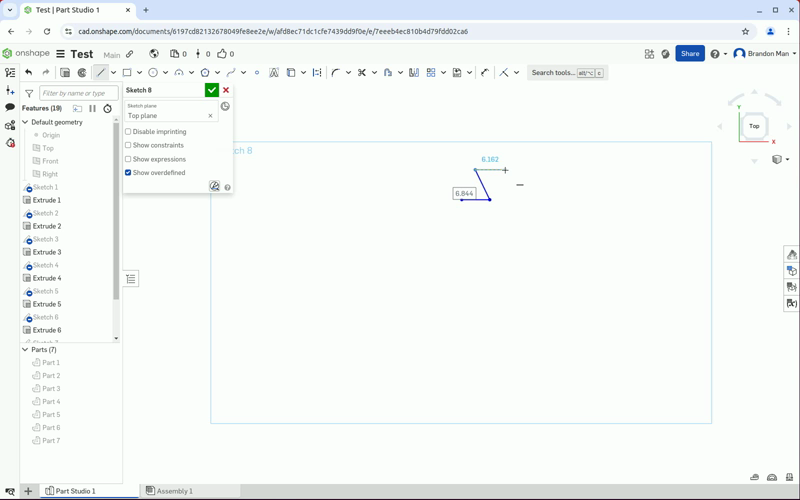
key_down(shift)
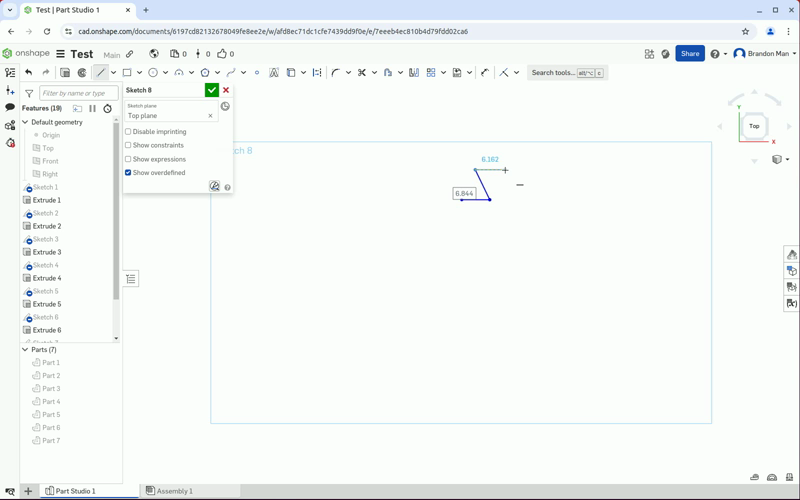
mouse_move(461, 199)
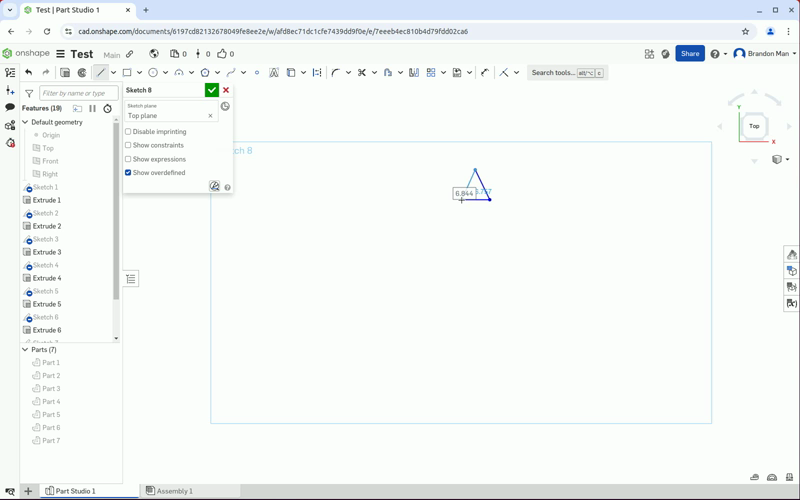
key_up(shift)
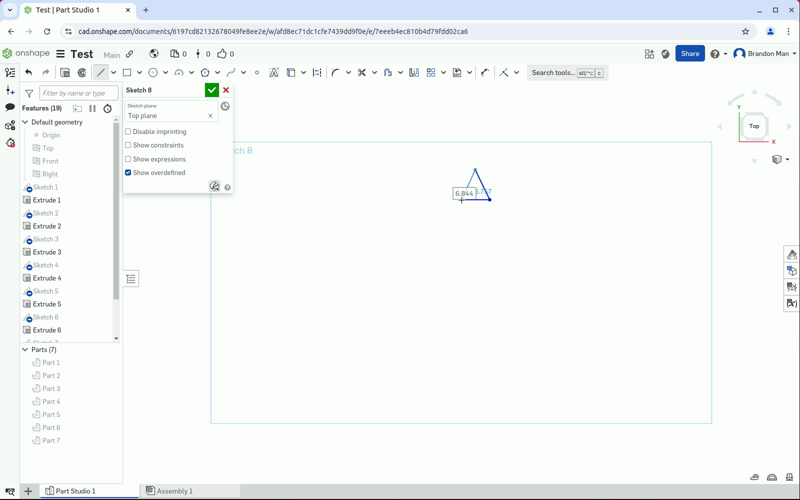
click(461, 199)
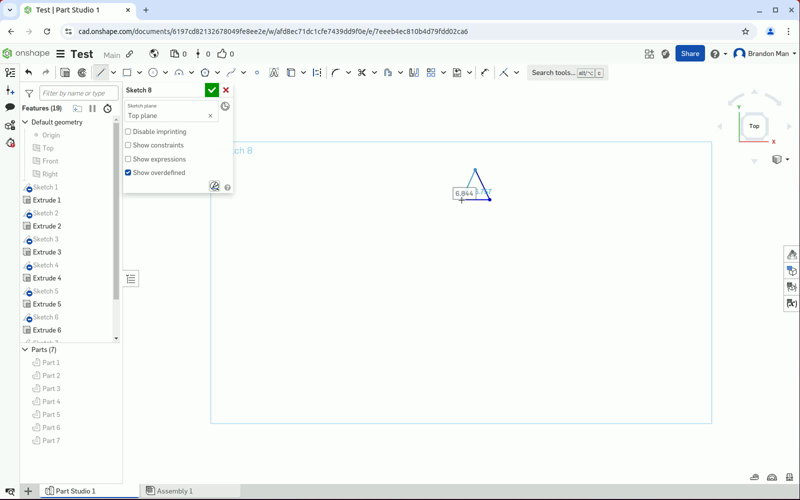
key(esc)
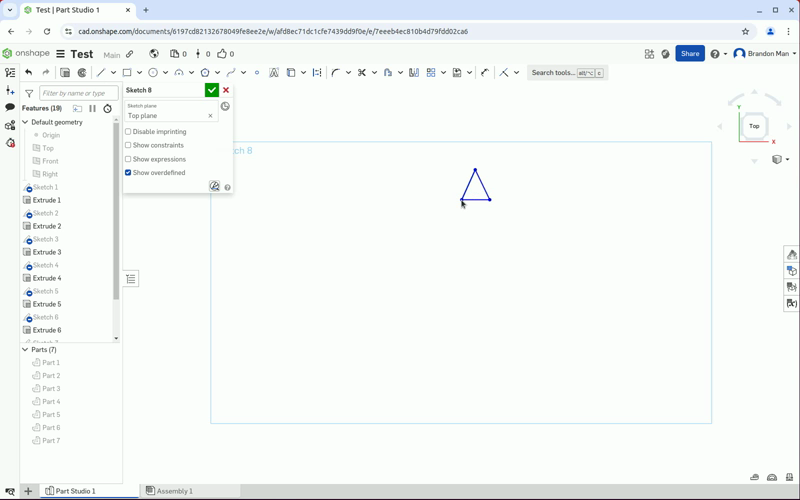
mouse_move(476, 175)
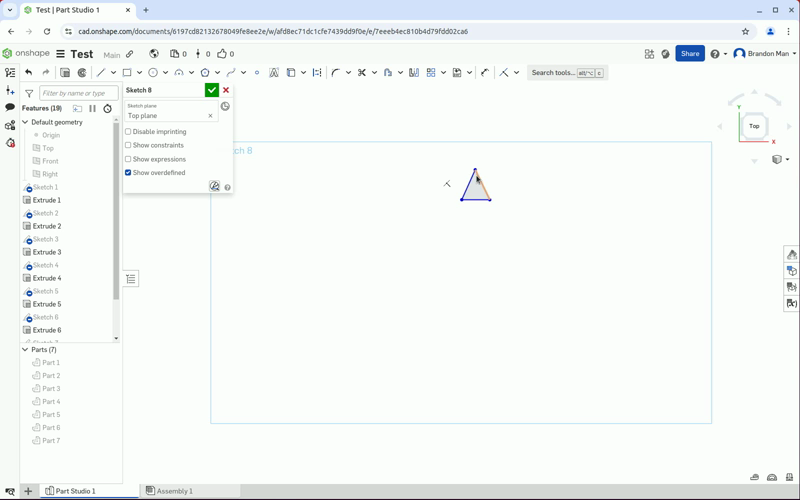
scroll(6)
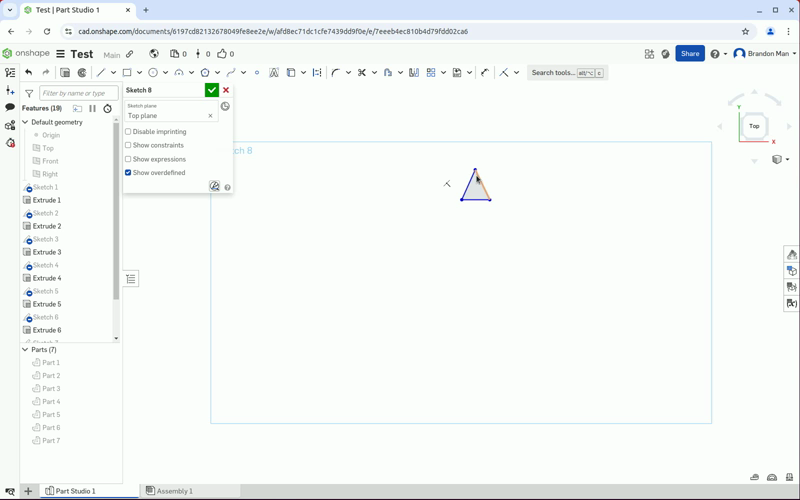
scroll(6)
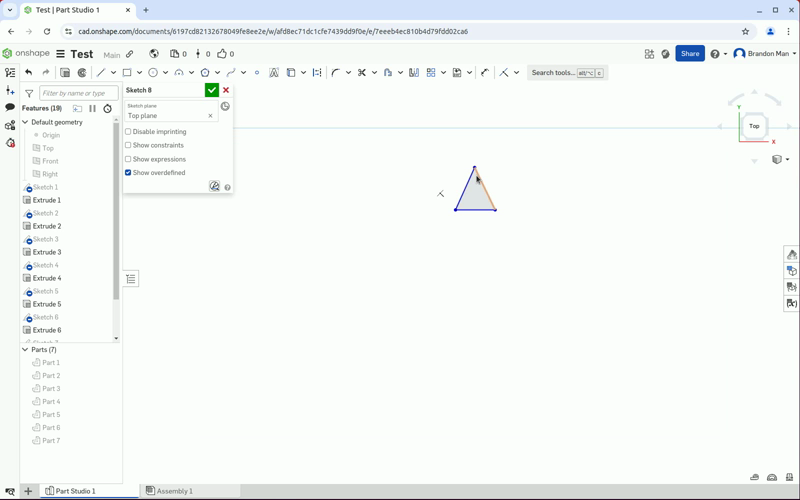
scroll(6)
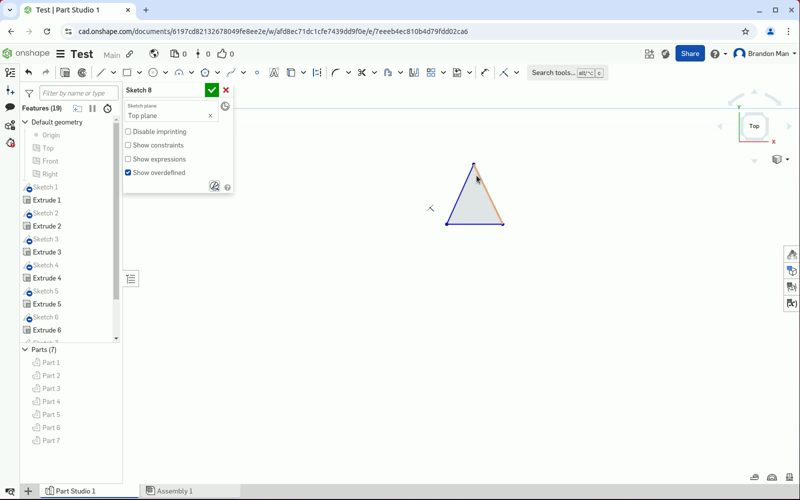
scroll(6)
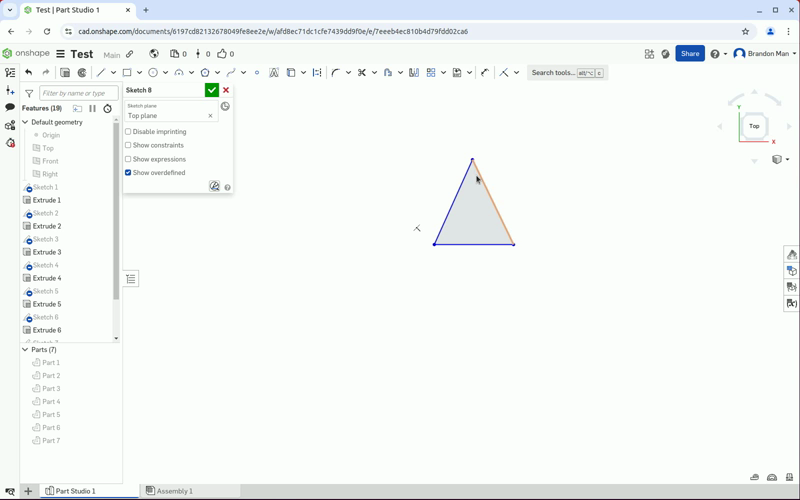
scroll(6)
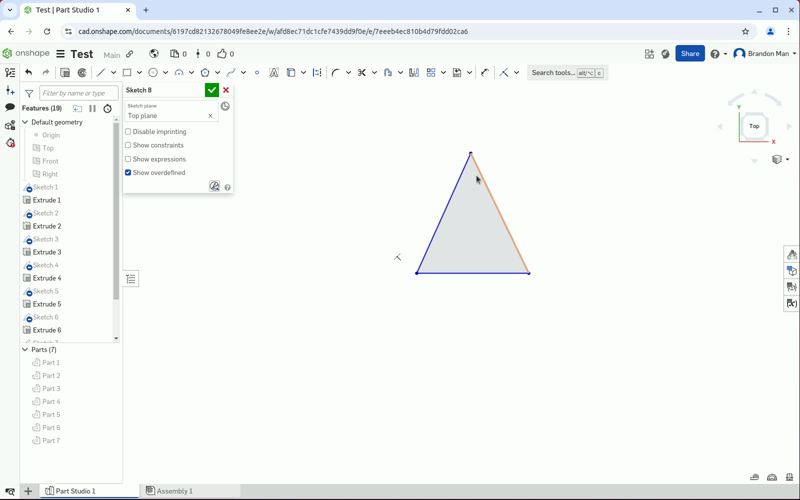
scroll(6)
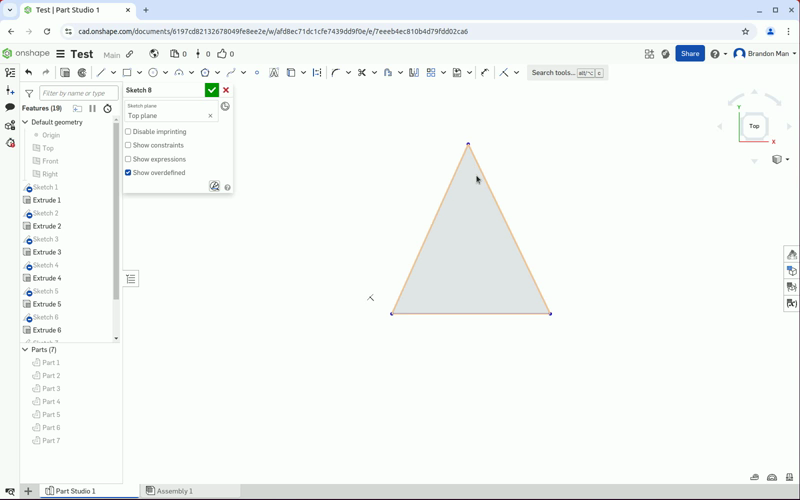
scroll(6)
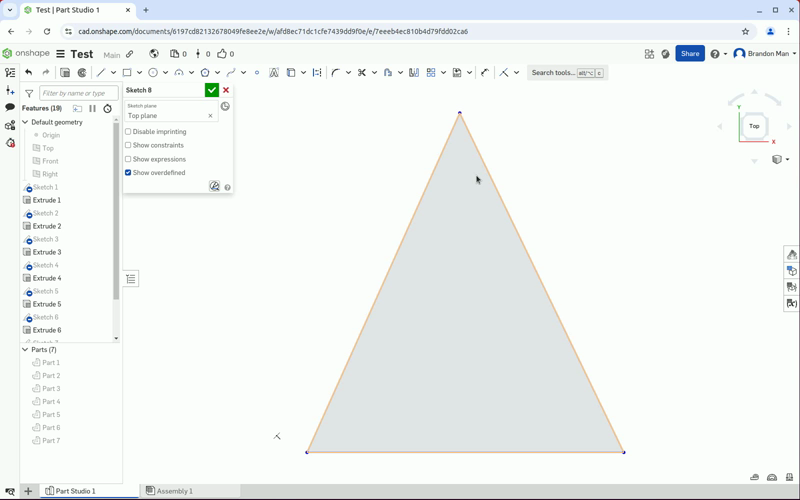
click(476, 175)
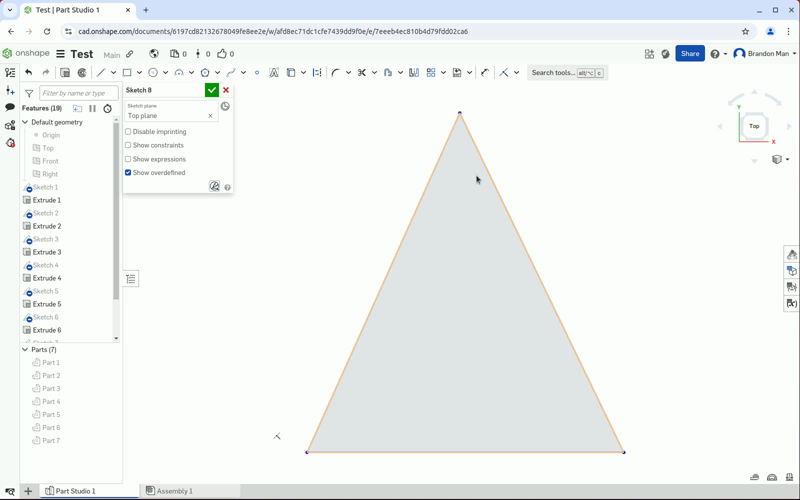
scroll(-6)
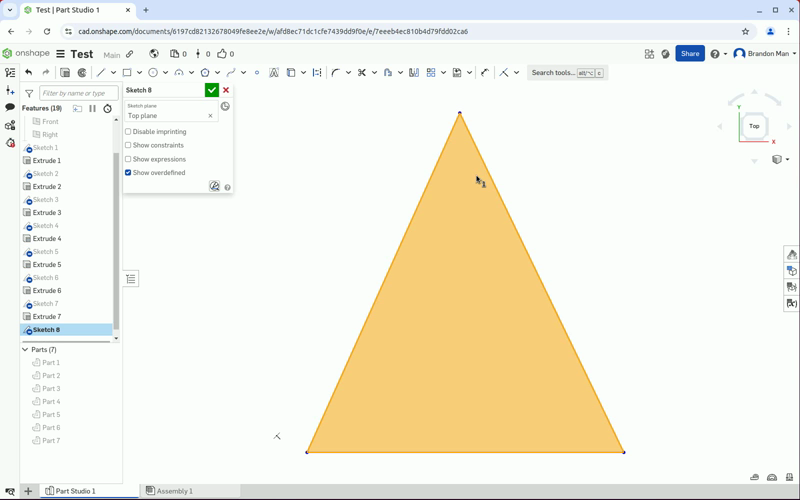
scroll(-6)
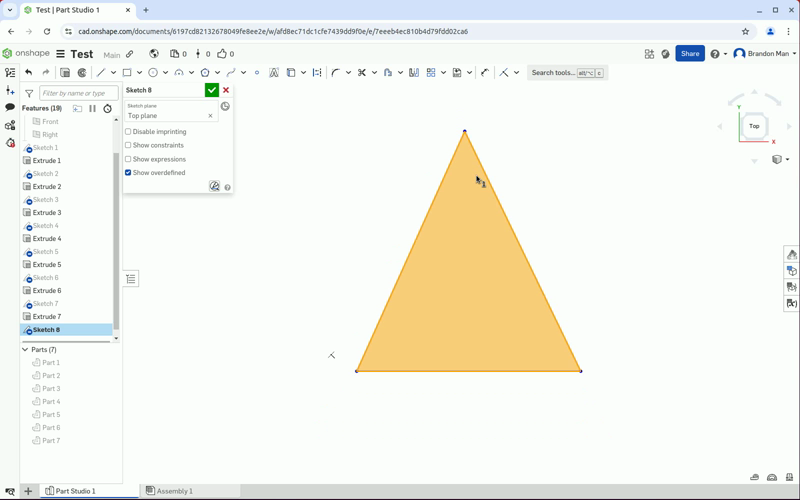
scroll(-6)
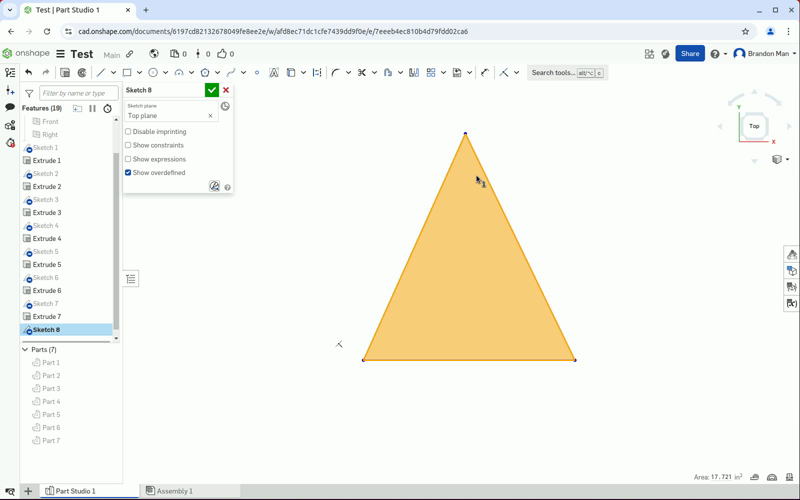
scroll(-6)
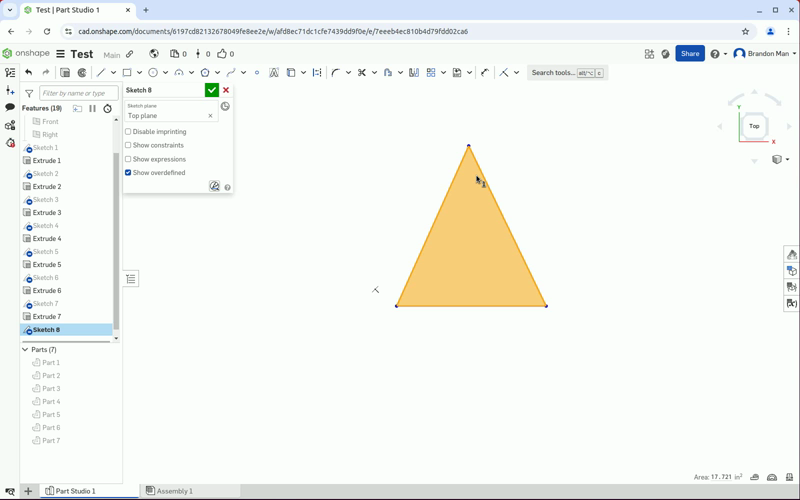
scroll(-6)
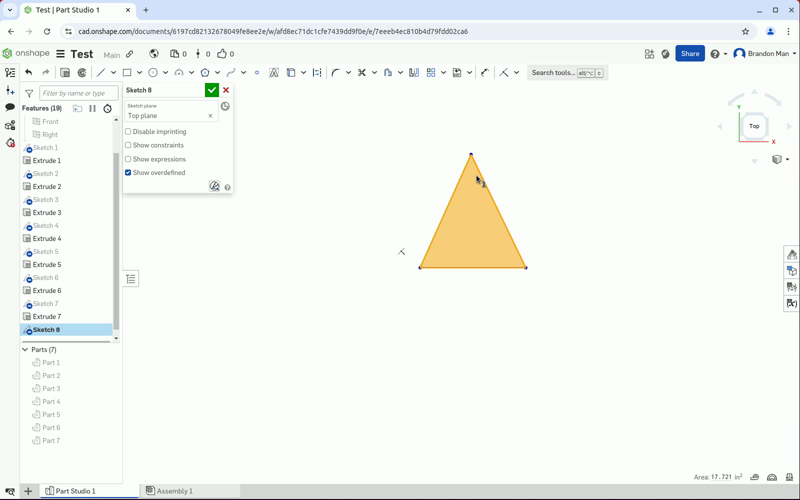
scroll(-6)
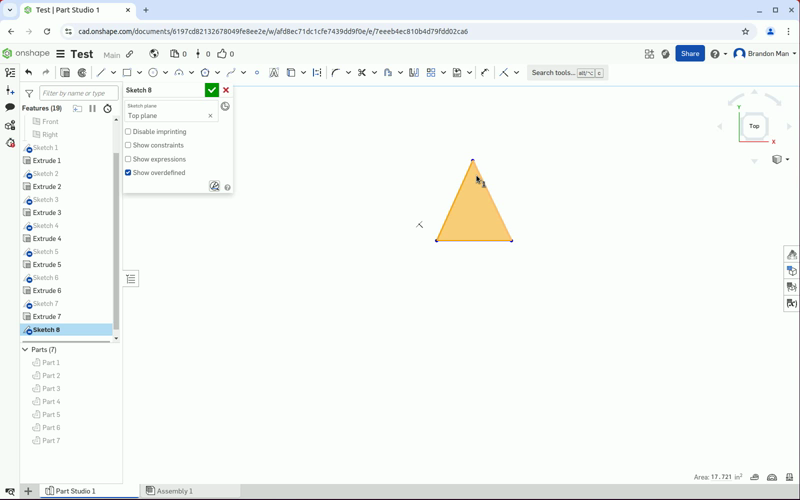
scroll(-6)
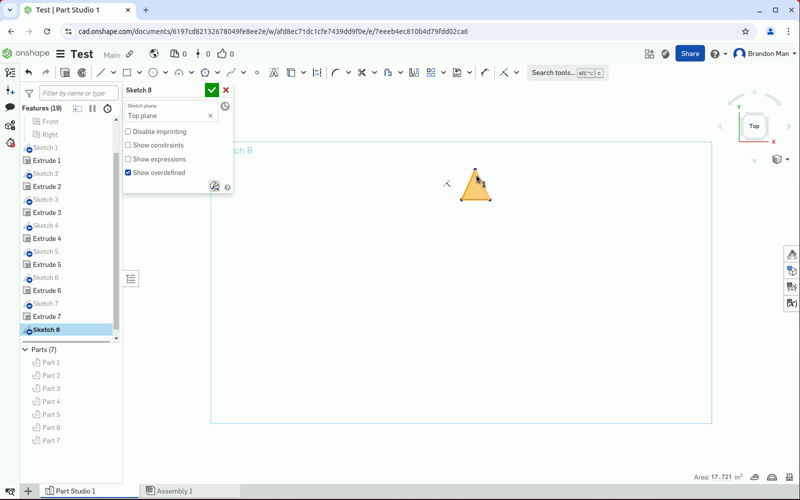
mouse_move(73, 352)
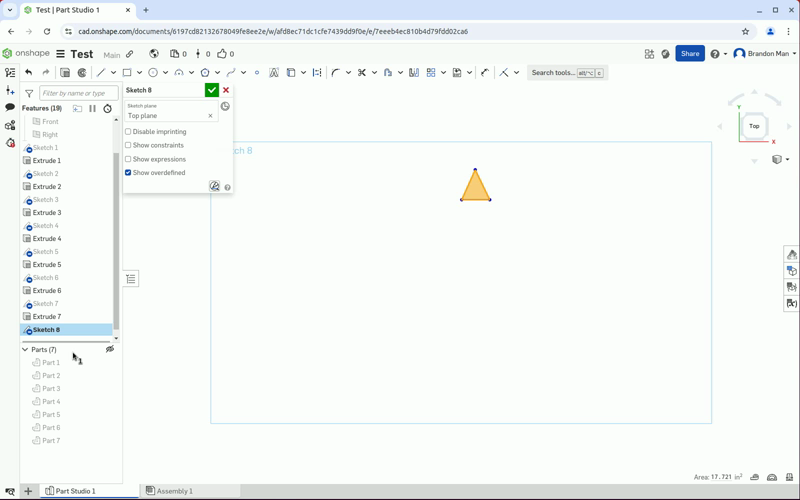
key(shift+y)
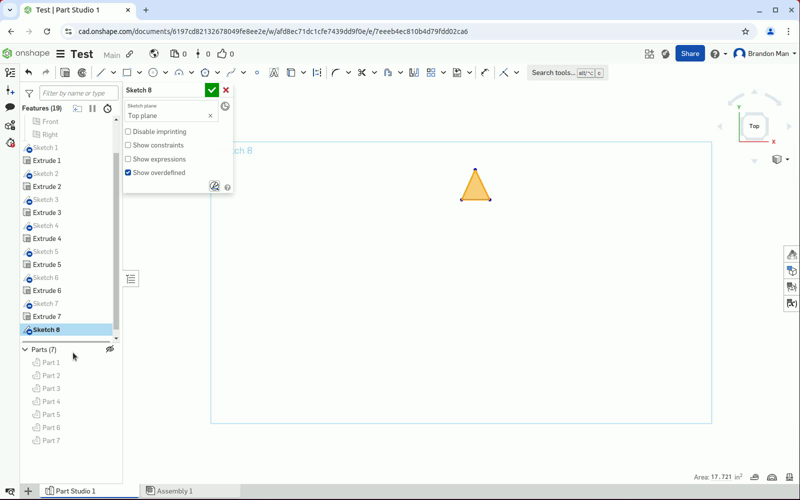
key(shift+e)
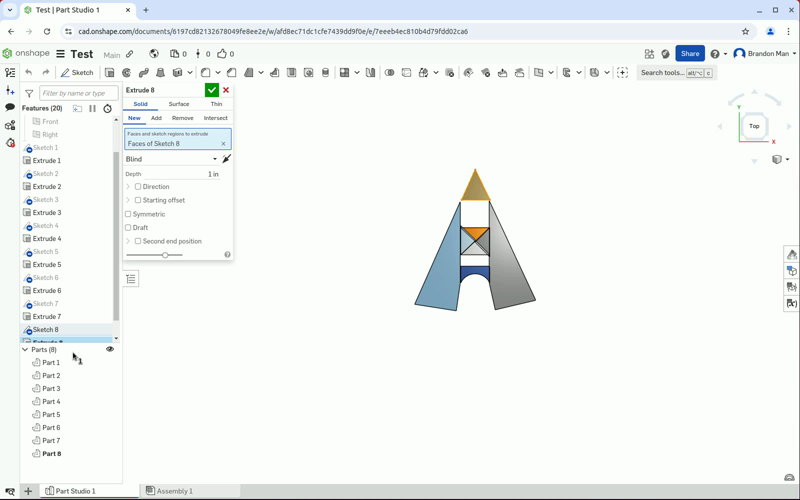
mouse_move(143, 106)
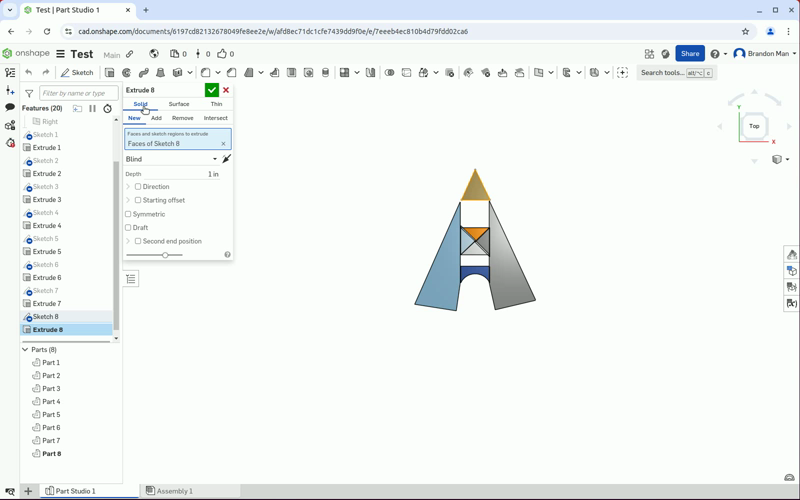
click(143, 106)
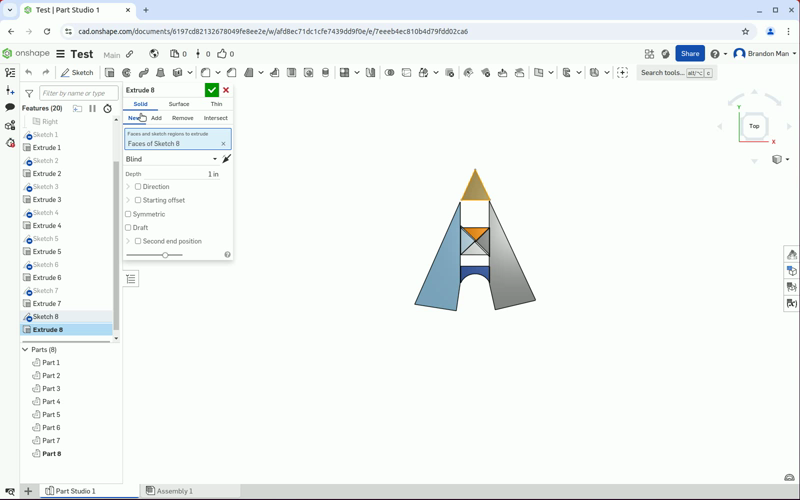
mouse_move(137, 120)
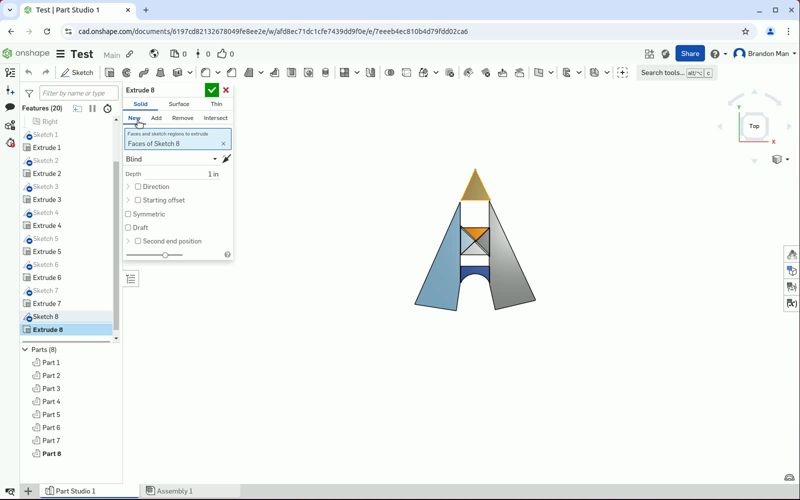
click(137, 120)
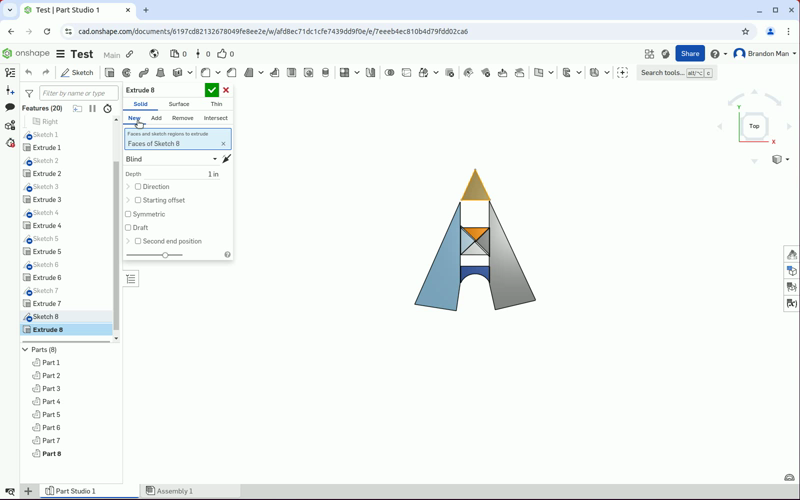
key(tab, 4)
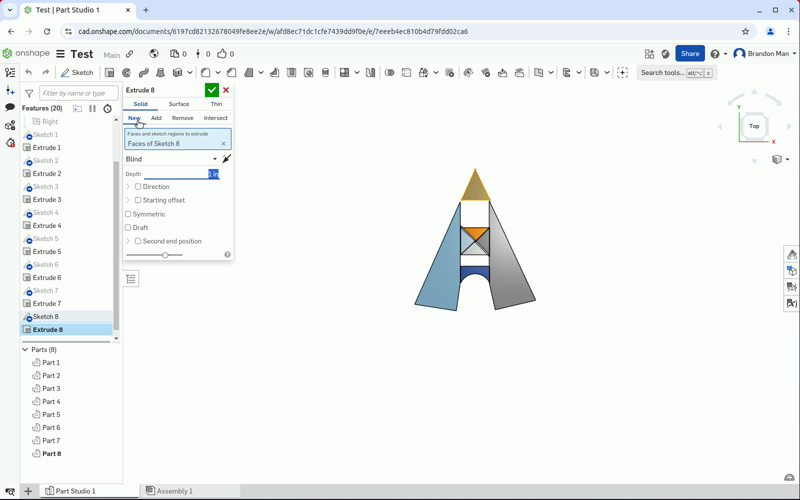
text(2.889)
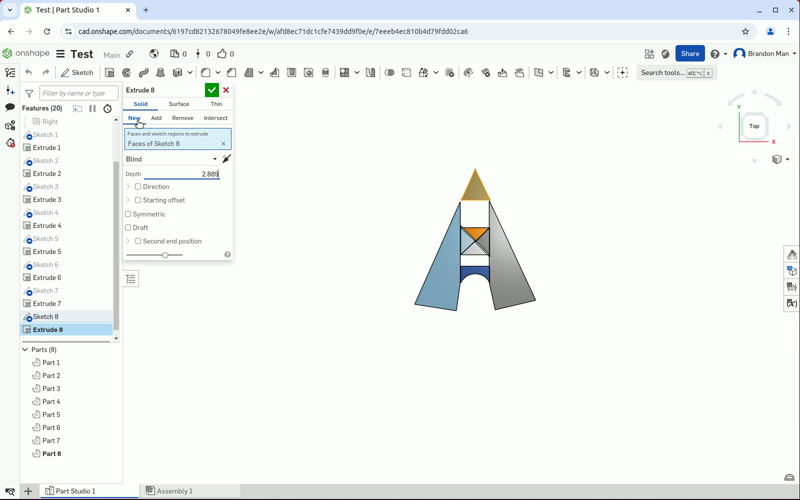
key(enter)
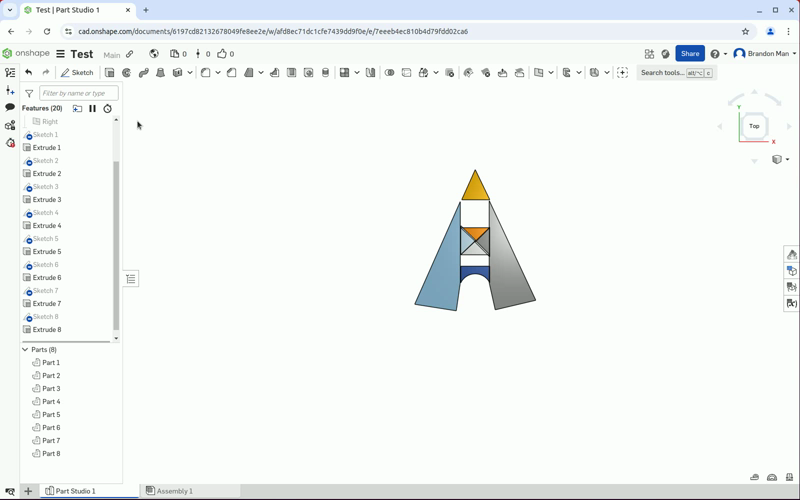
key(shift+h)
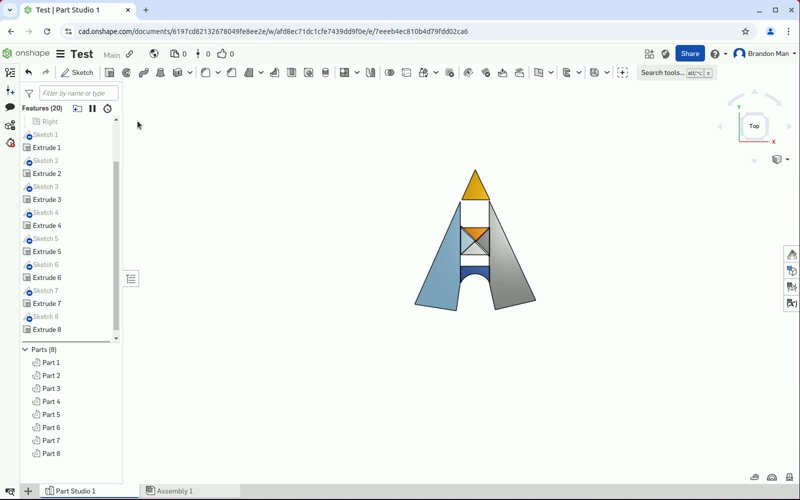
key(shift+h)
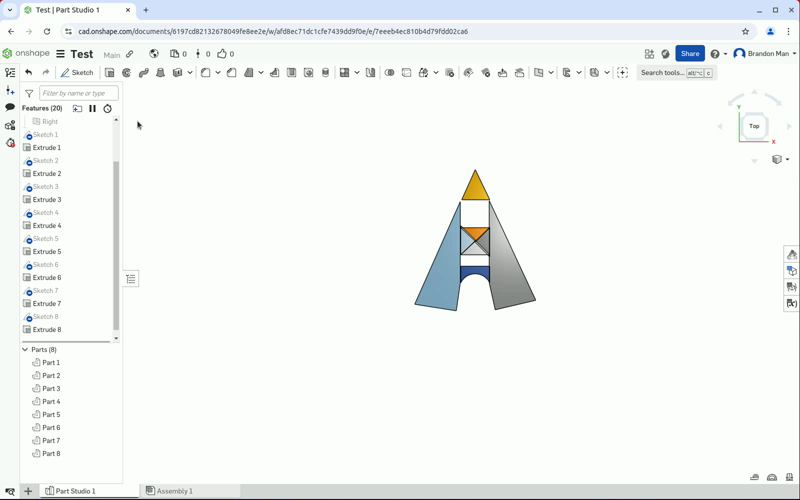
mouse_move(69, 137)
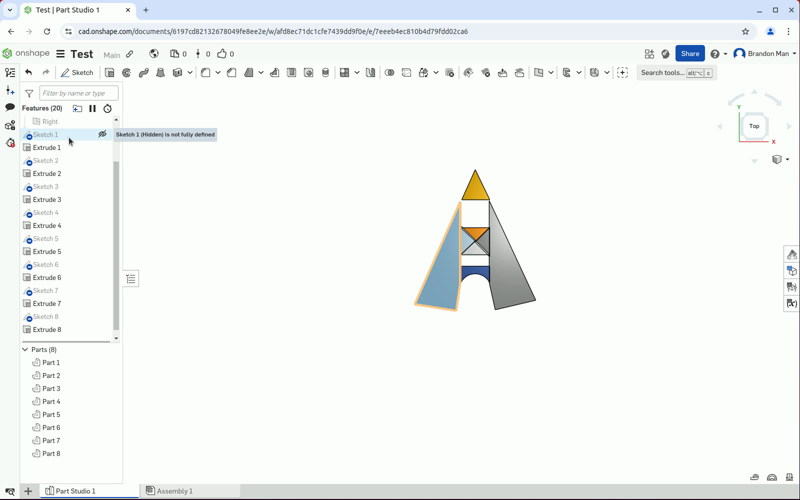
click(69, 137)
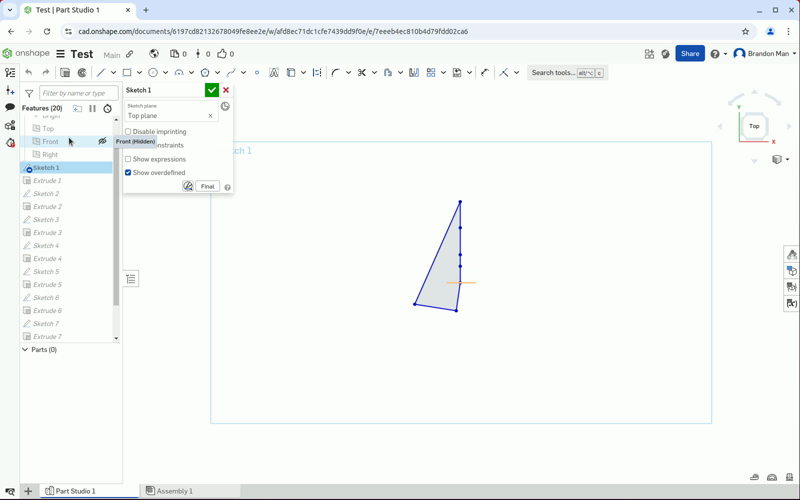
mouse_move(229, 92)
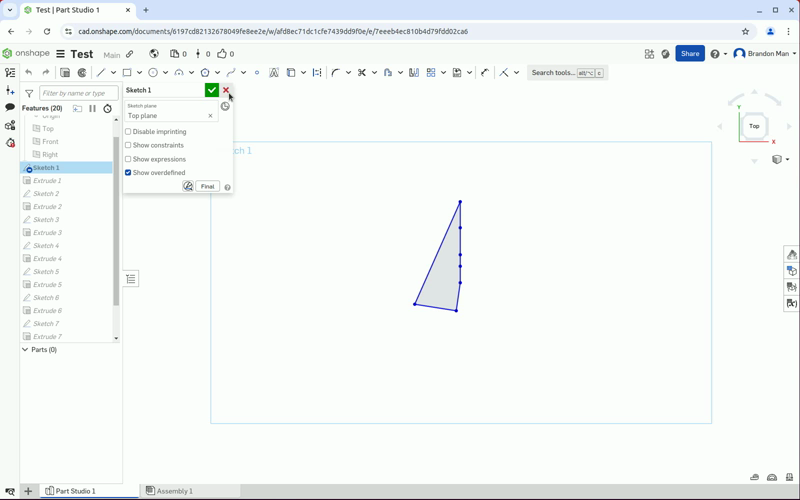
click(229, 92)
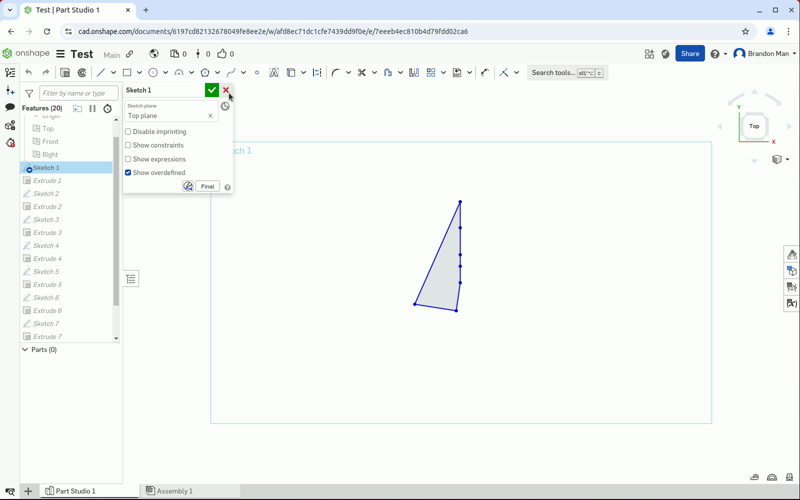
key(shift+s)
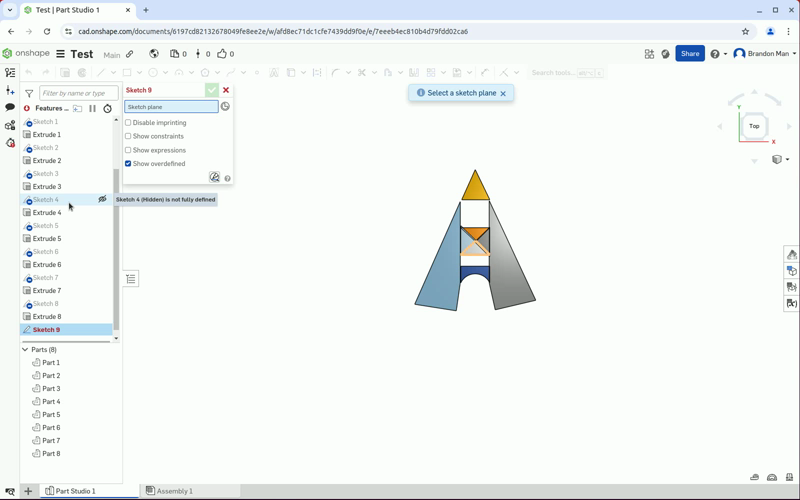
scroll(3)
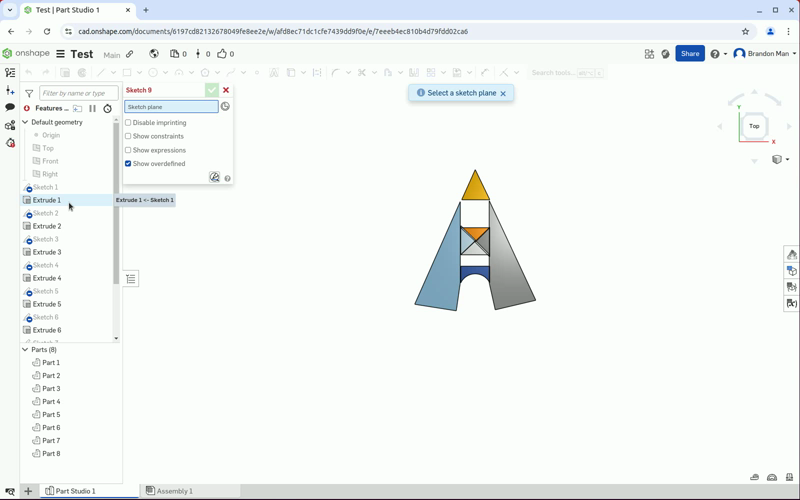
mouse_move(69, 150)
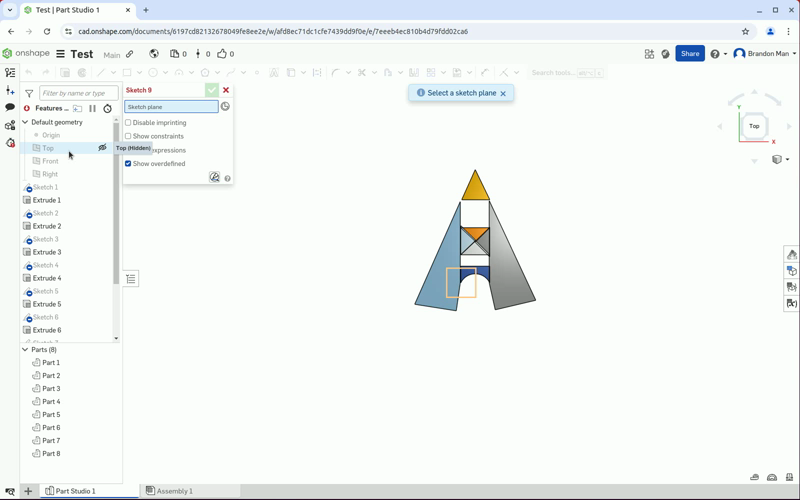
click(69, 150)
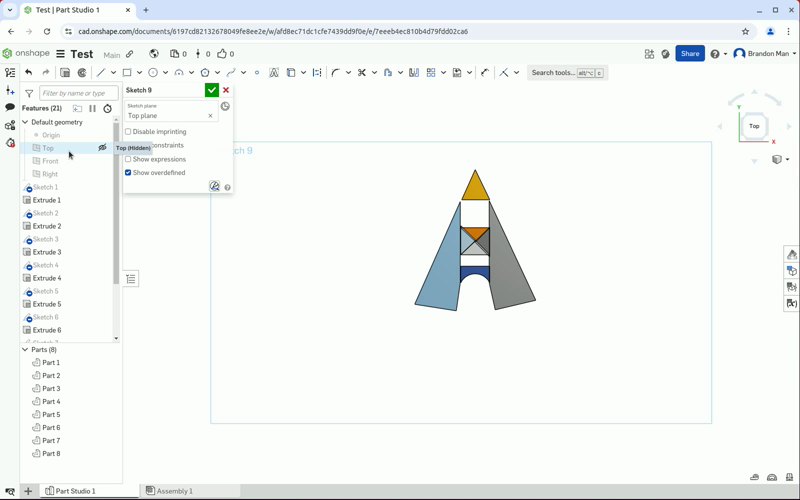
mouse_move(73, 352)
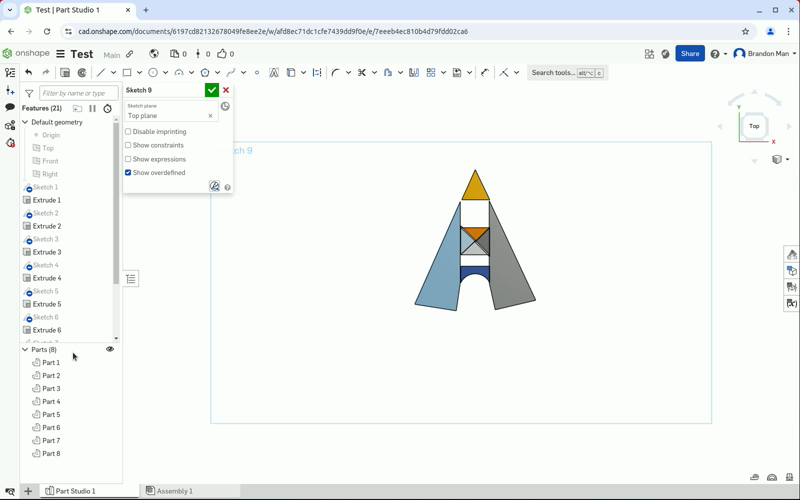
key(y)
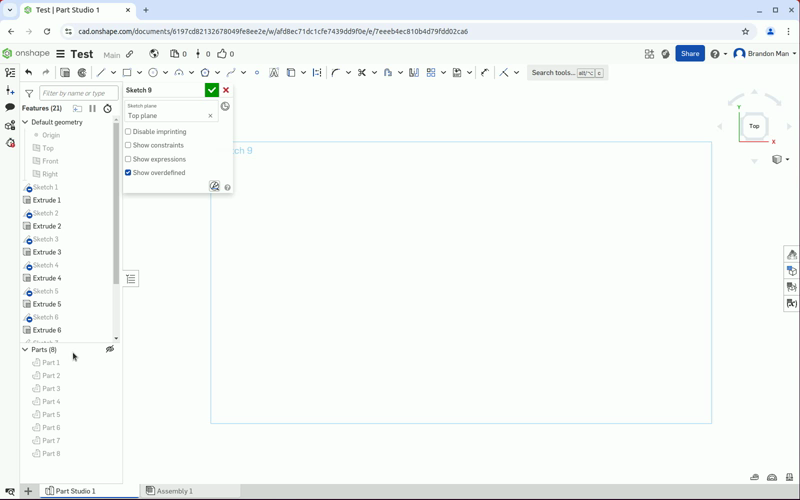
key(l)
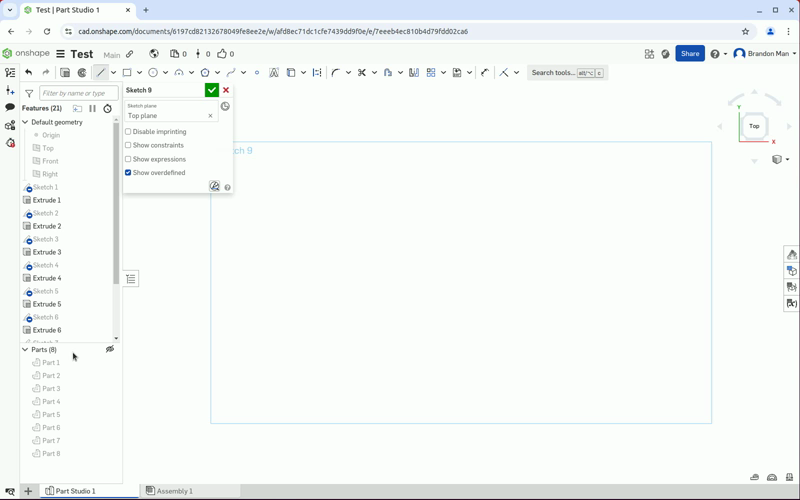
key_down(shift)
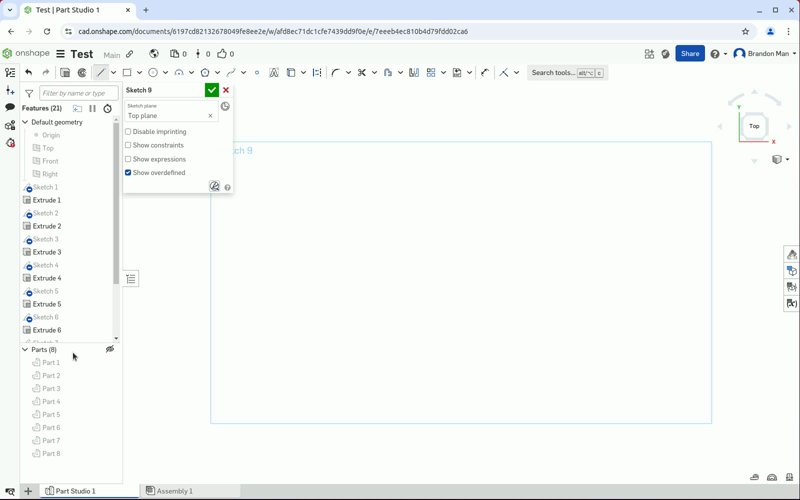
mouse_move(460, 266)
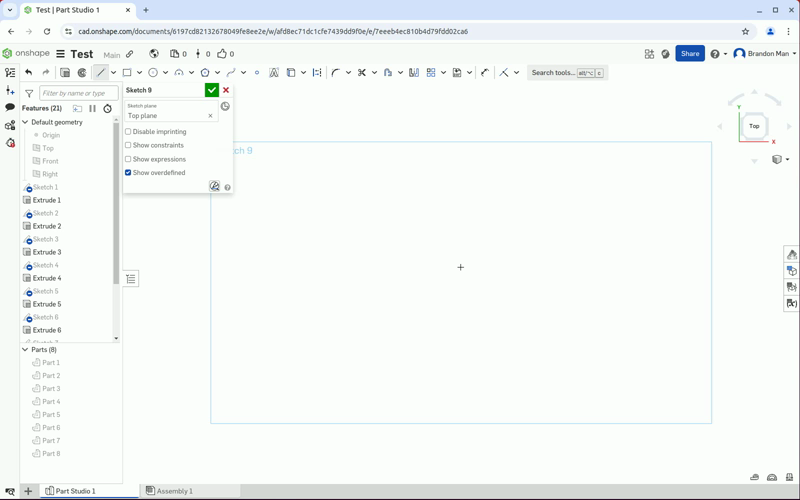
click(460, 266)
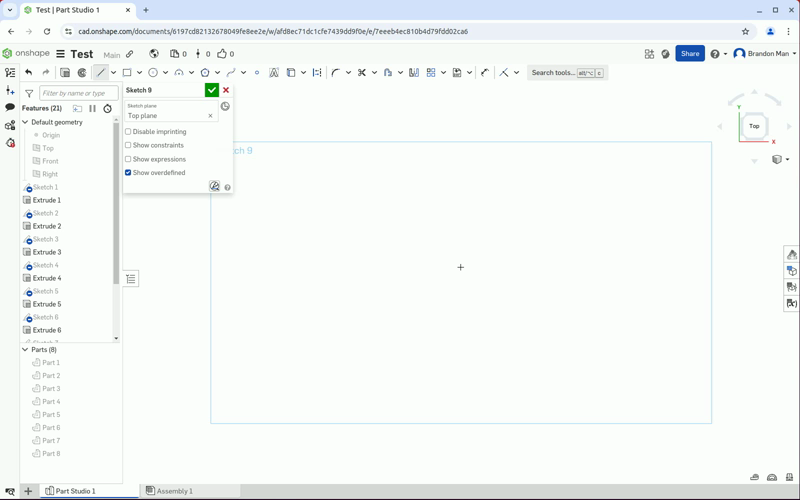
key_up(shift)
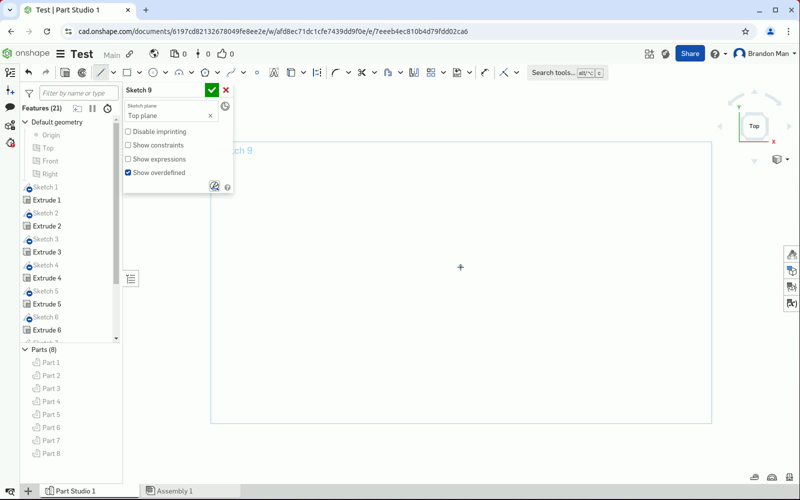
key_down(shift)
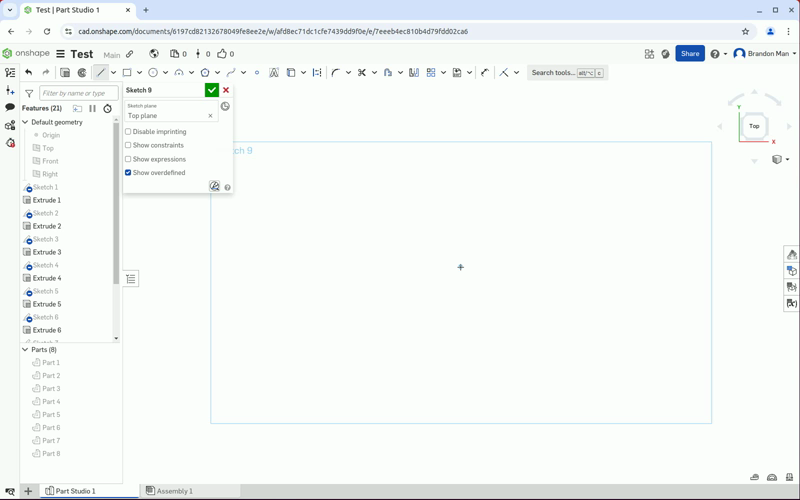
mouse_move(490, 266)
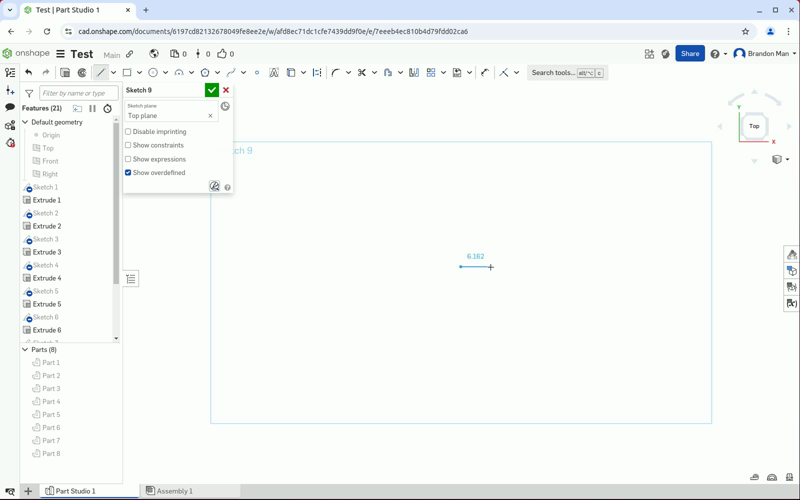
mouse_move(489, 266)
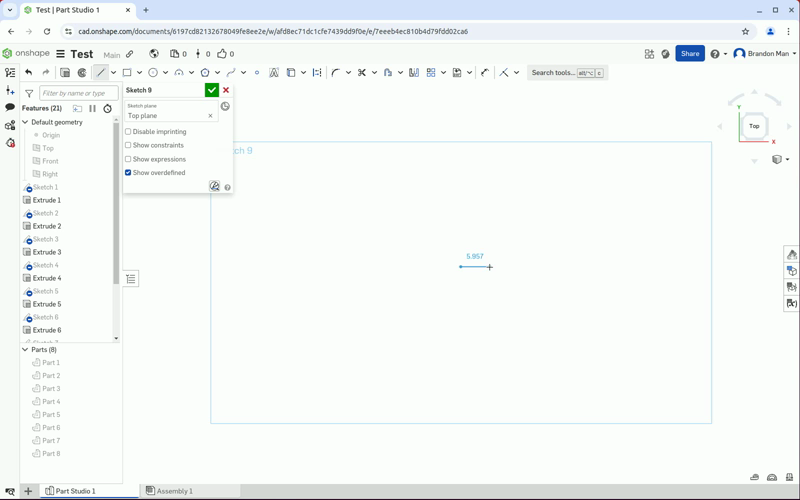
click(489, 266)
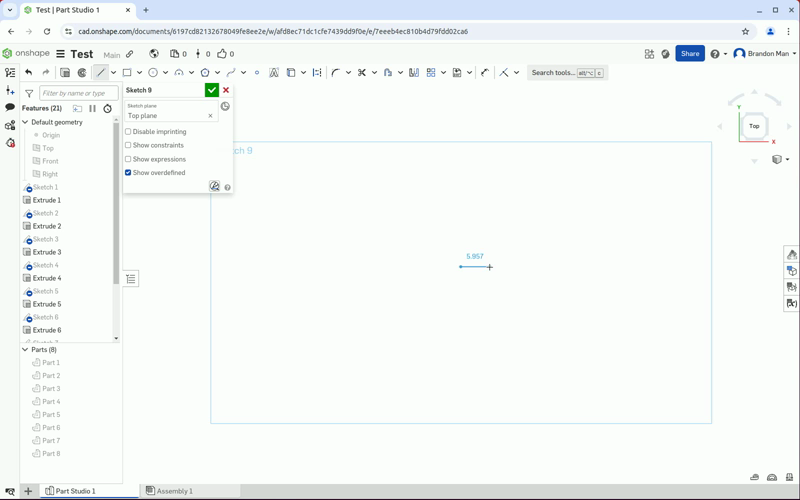
key_up(shift)
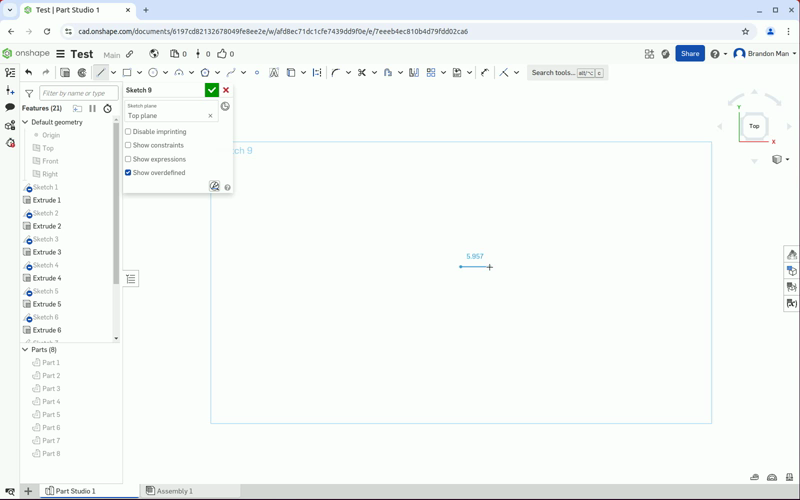
key_down(shift)
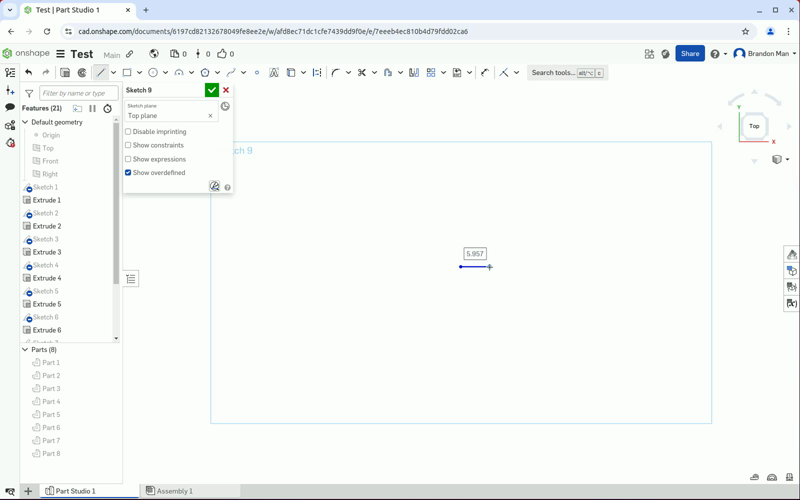
mouse_move(519, 266)
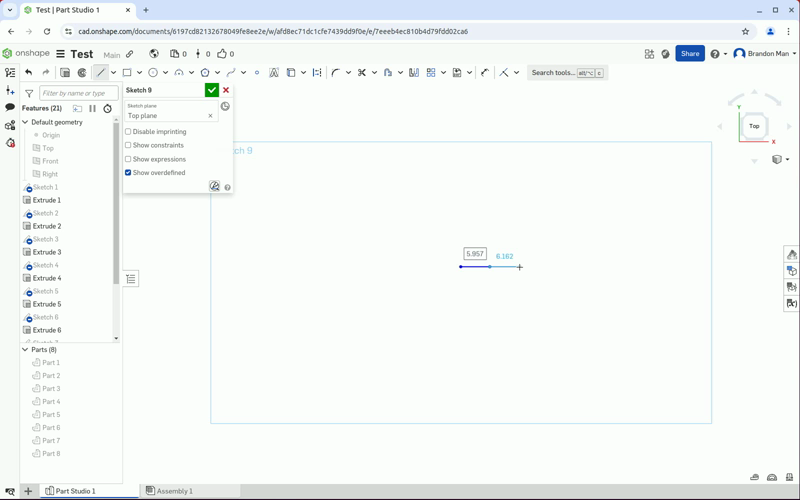
mouse_move(489, 255)
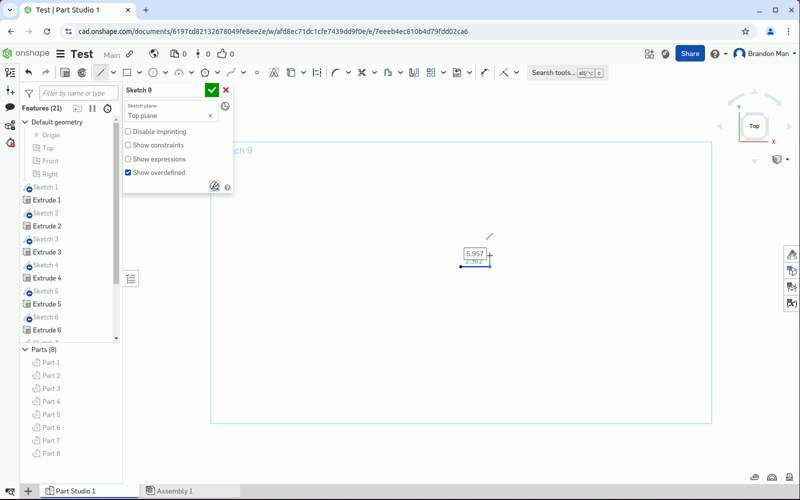
click(489, 255)
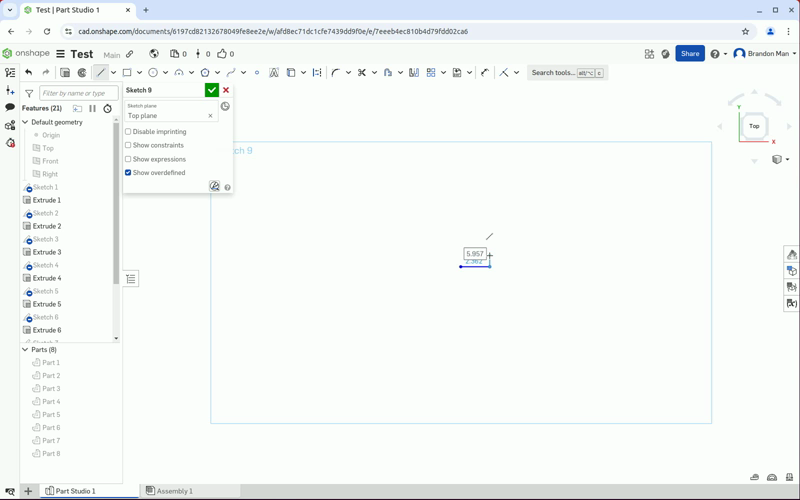
key_up(shift)
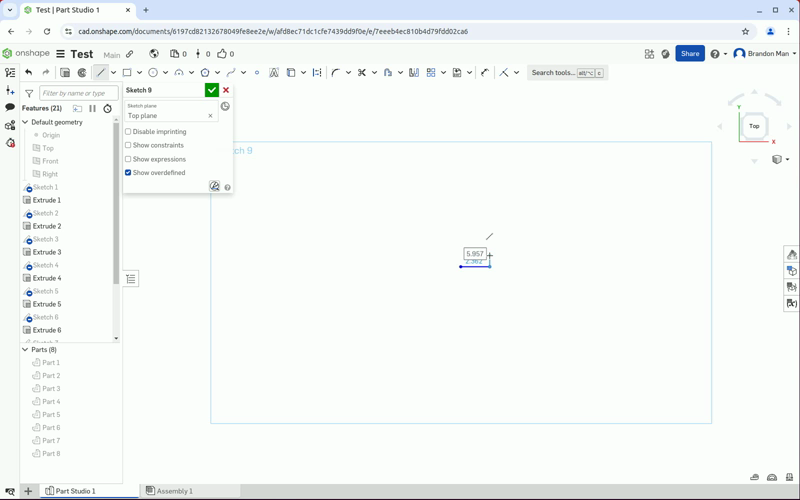
key_down(shift)
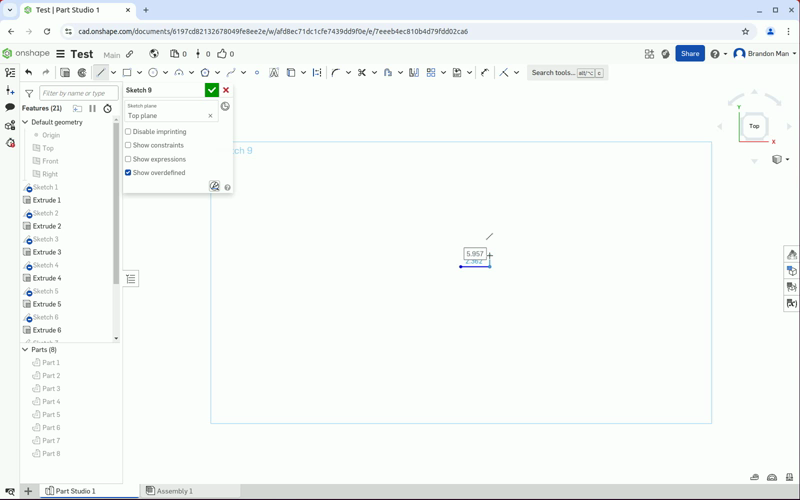
mouse_move(519, 255)
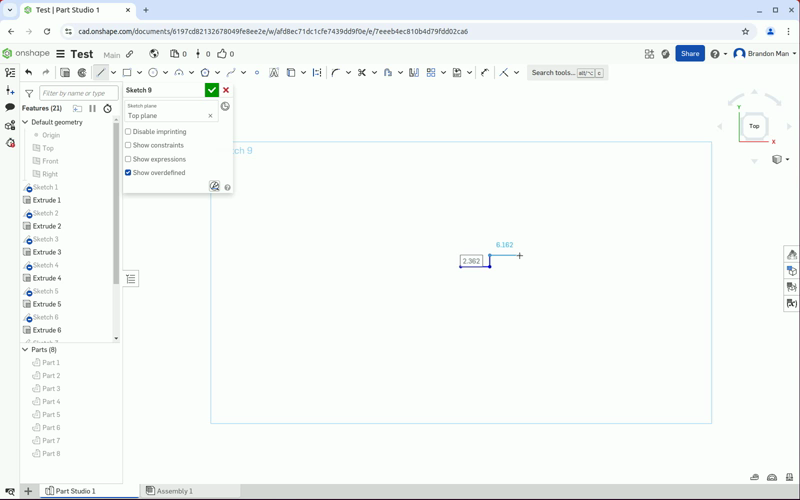
mouse_move(460, 255)
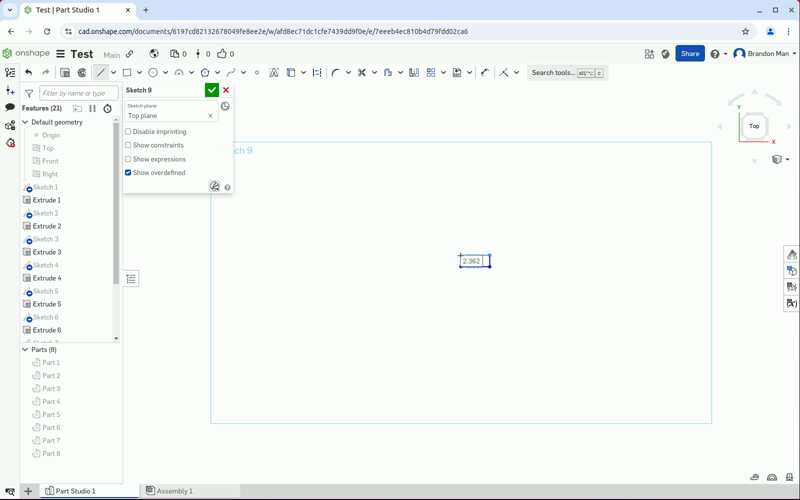
click(460, 255)
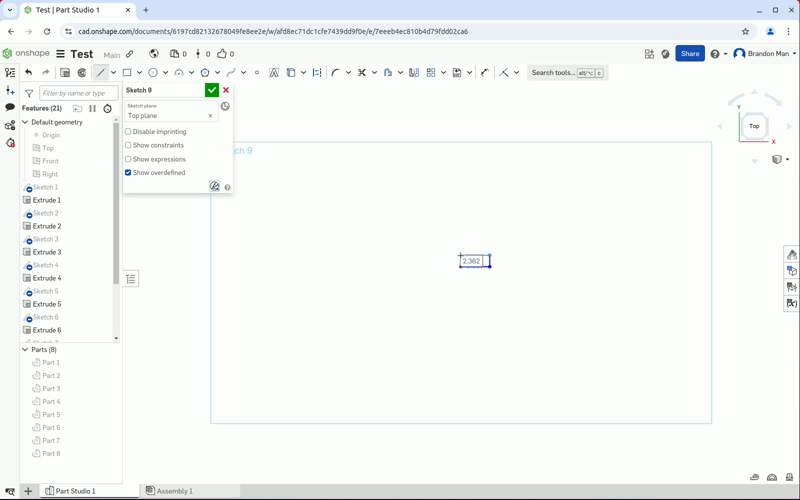
key_up(shift)
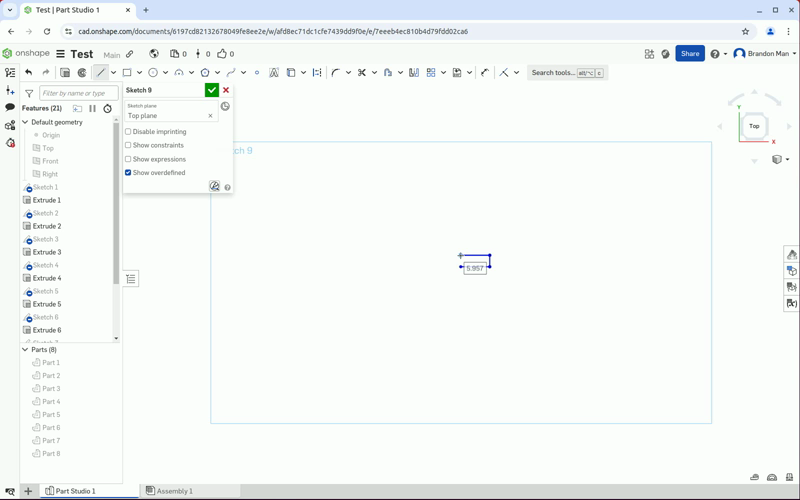
mouse_move(490, 255)
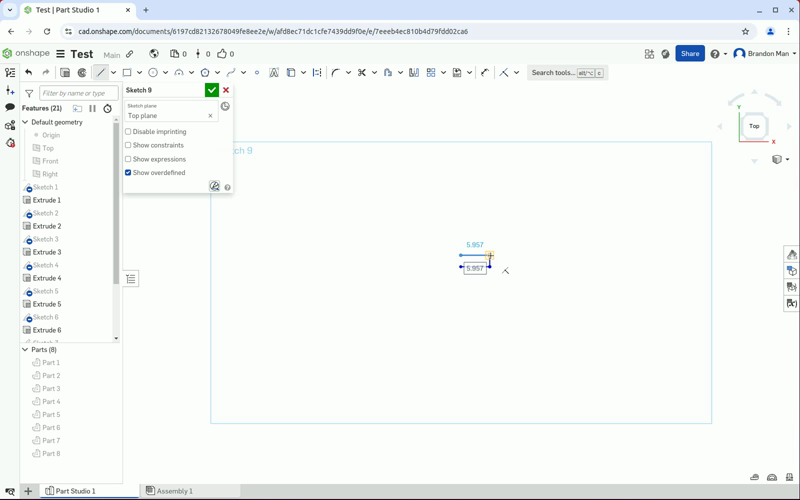
key_down(shift)
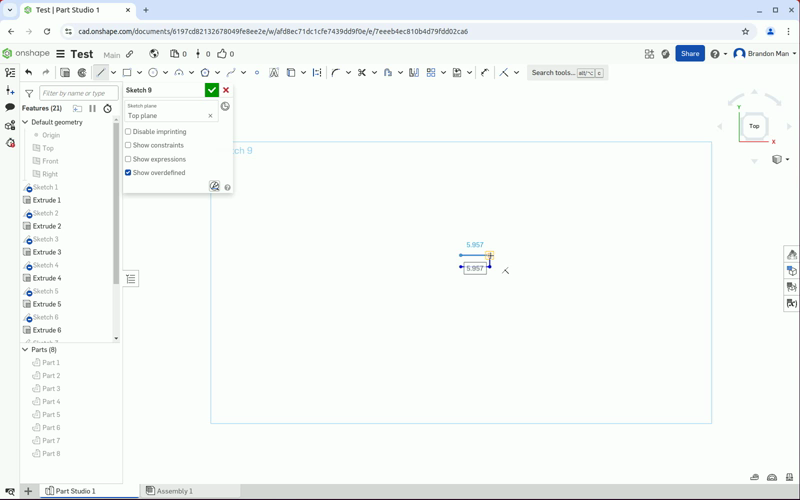
mouse_move(460, 266)
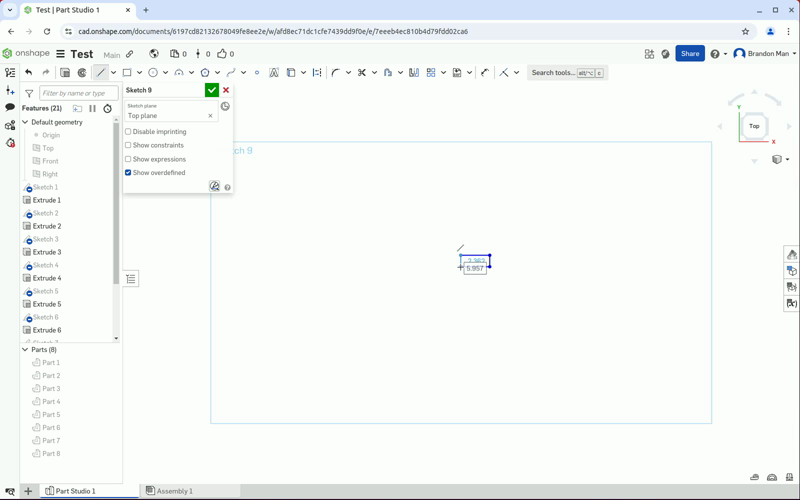
key_up(shift)
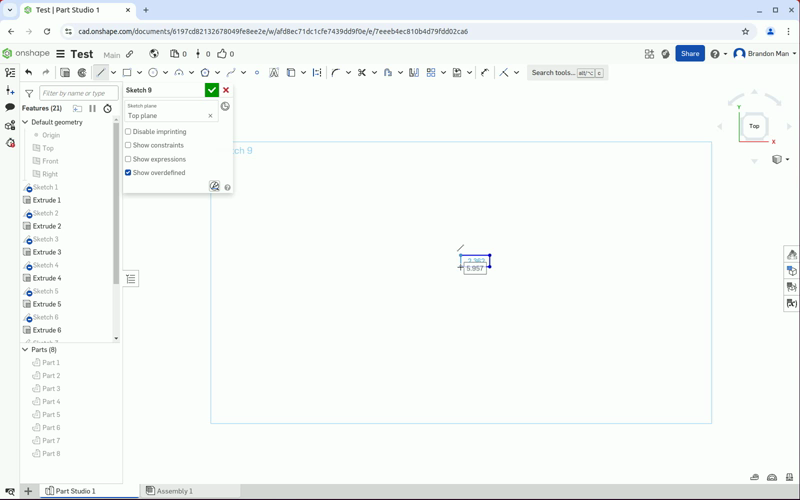
click(460, 266)
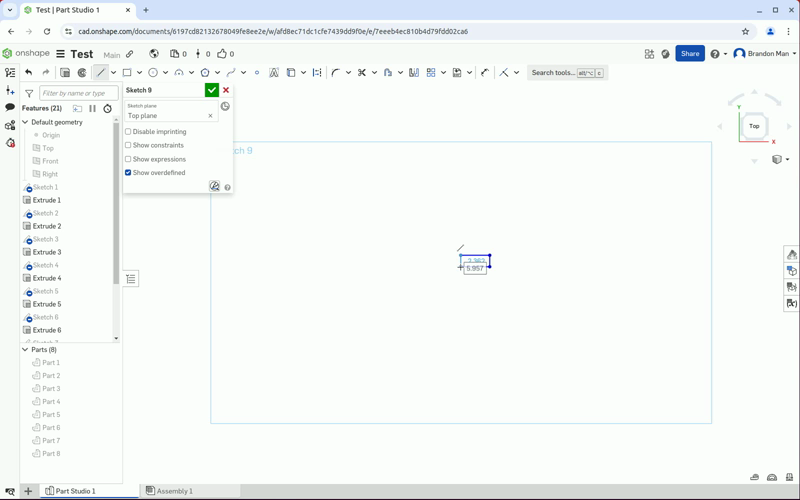
key(esc)
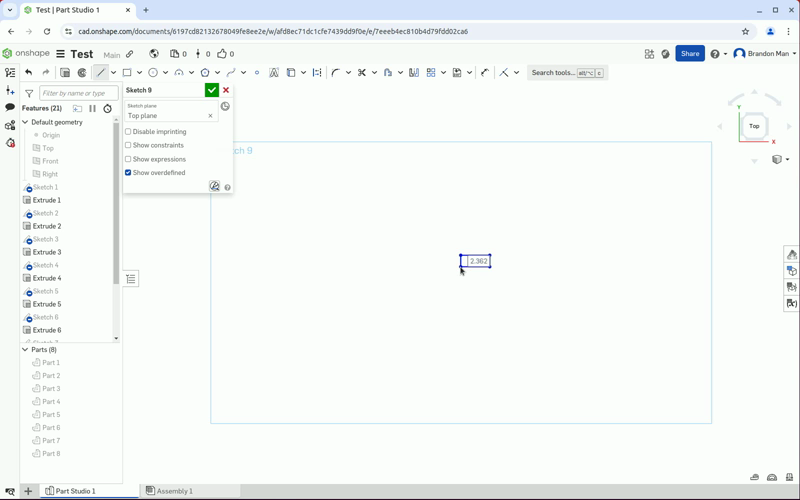
mouse_move(465, 263)
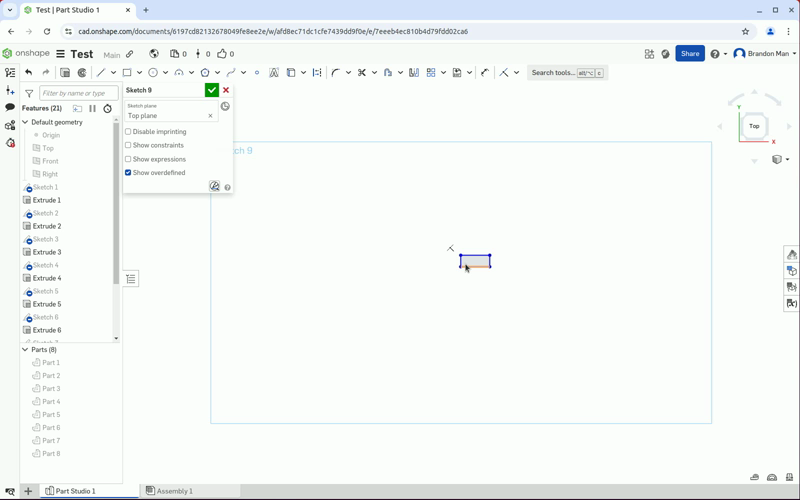
scroll(6)
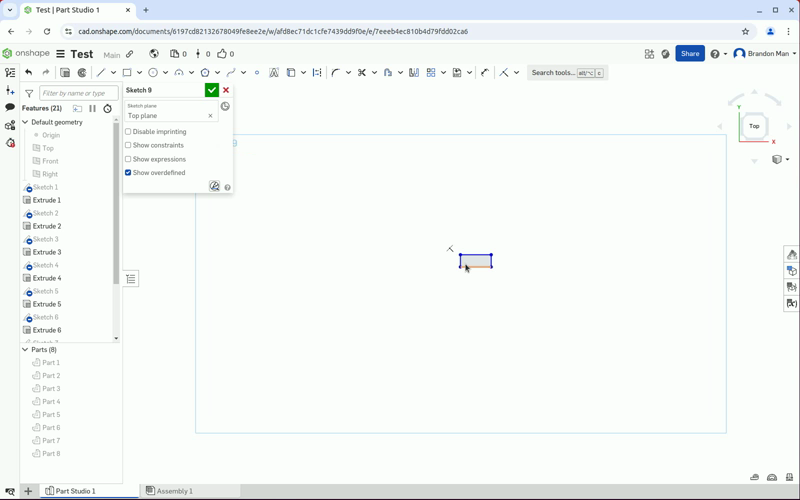
scroll(6)
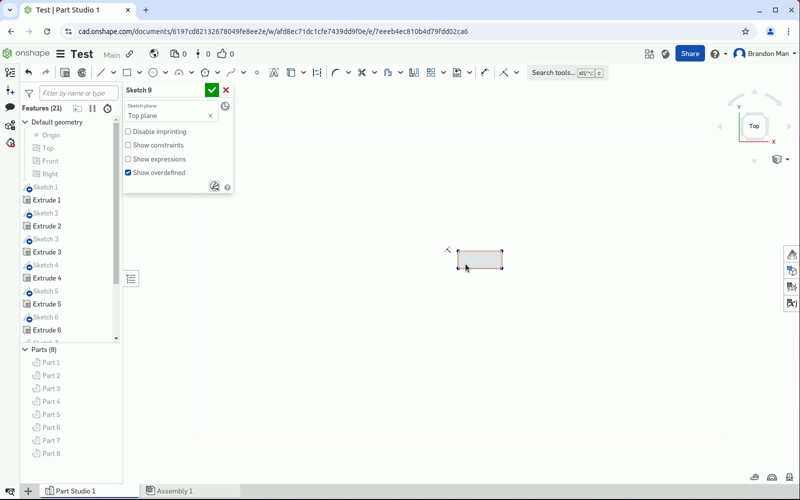
scroll(6)
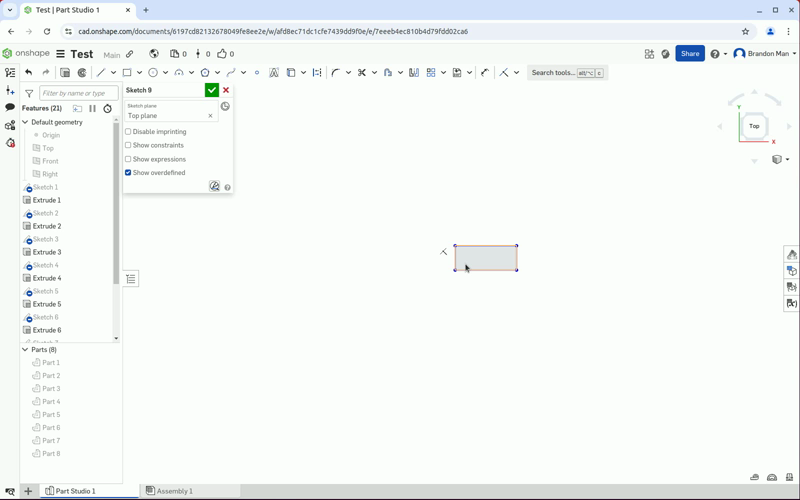
scroll(6)
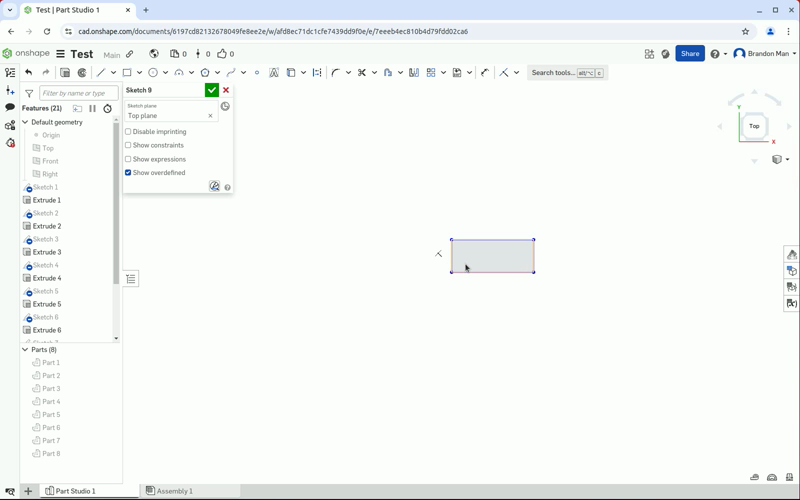
scroll(6)
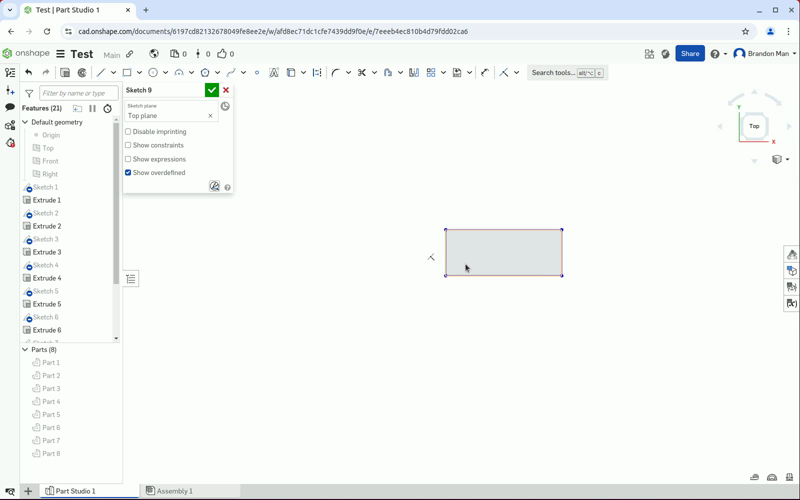
scroll(6)
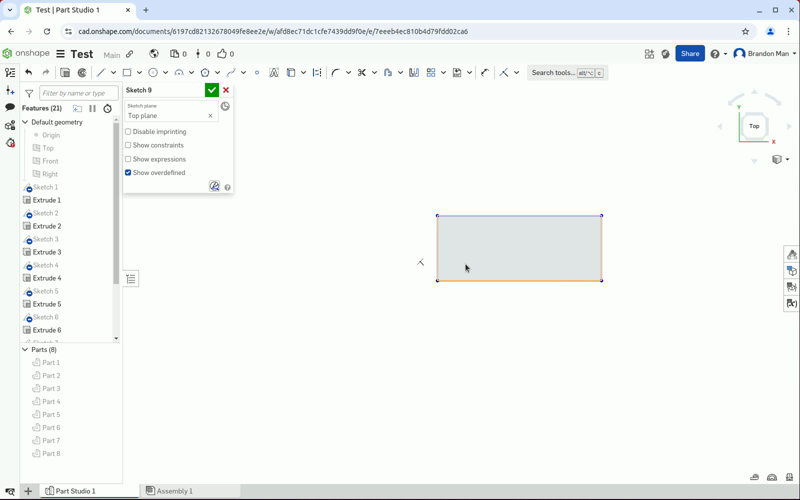
scroll(6)
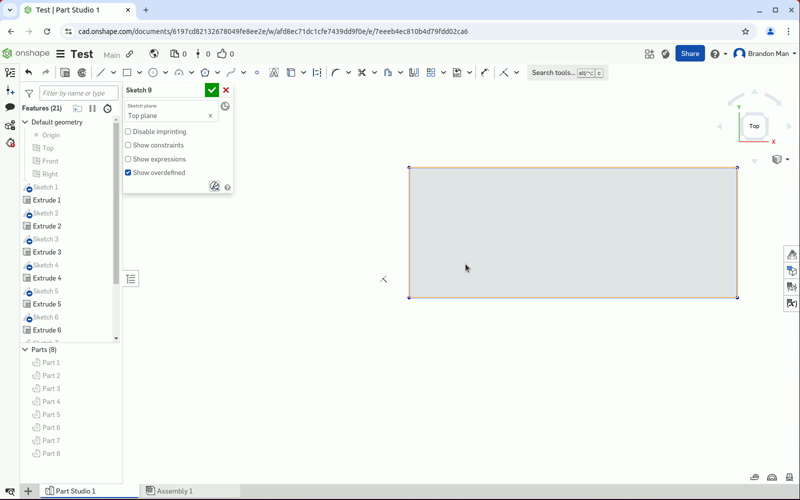
click(465, 263)
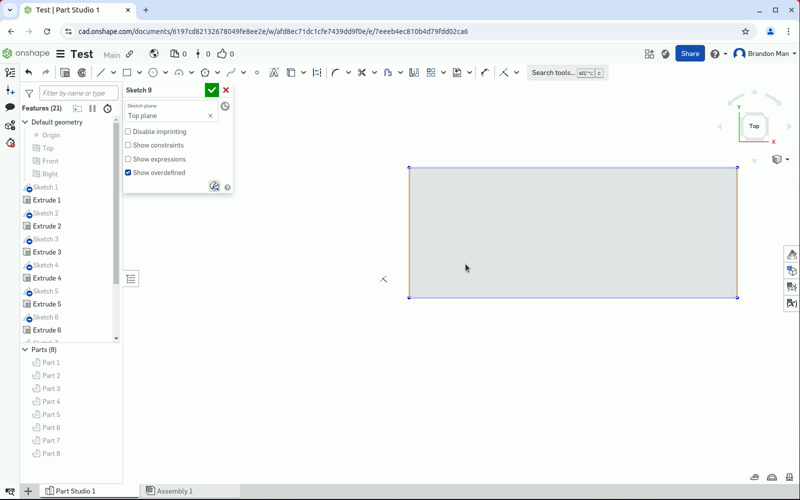
scroll(-6)
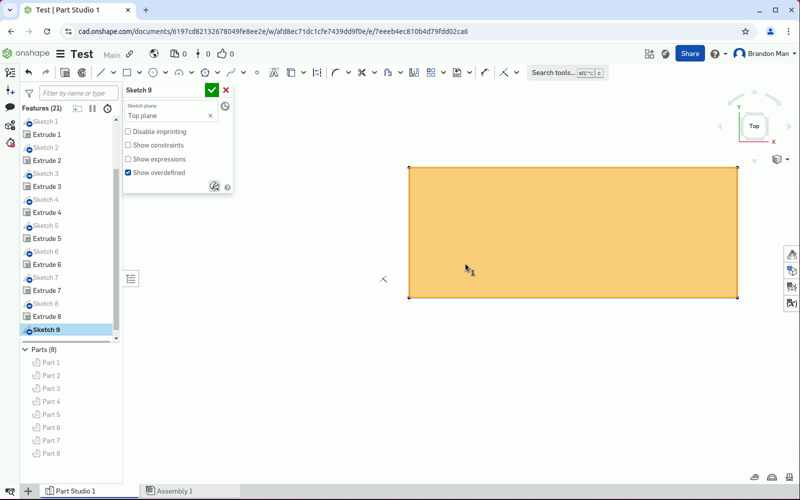
scroll(-6)
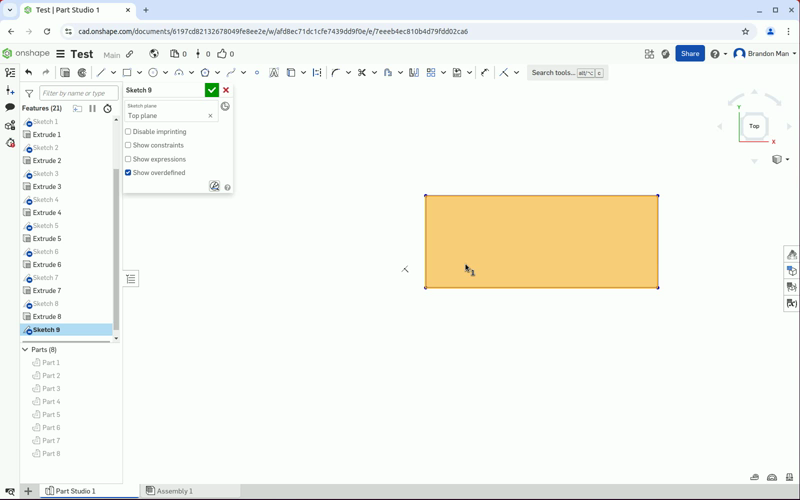
scroll(-6)
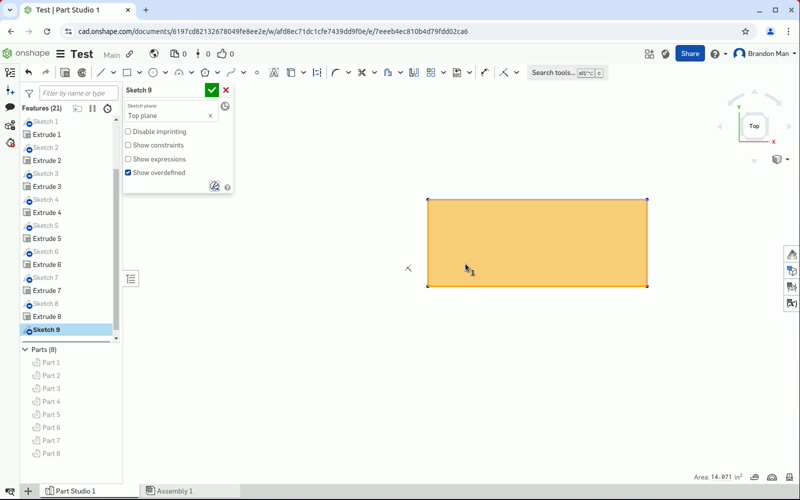
scroll(-6)
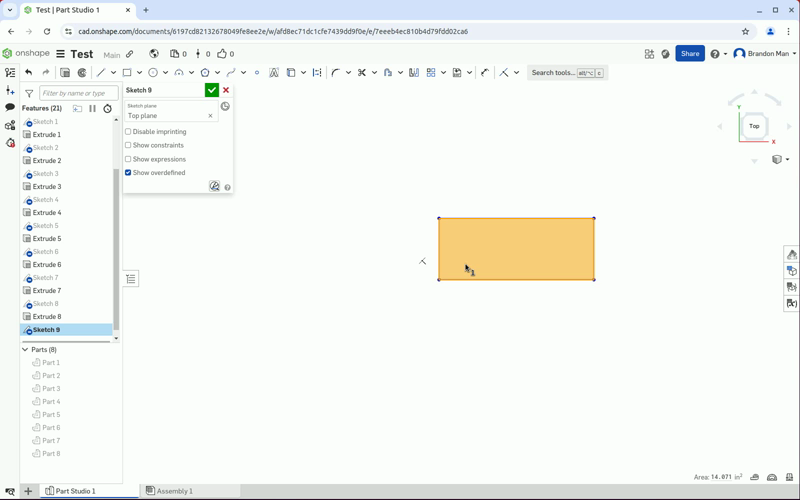
scroll(-6)
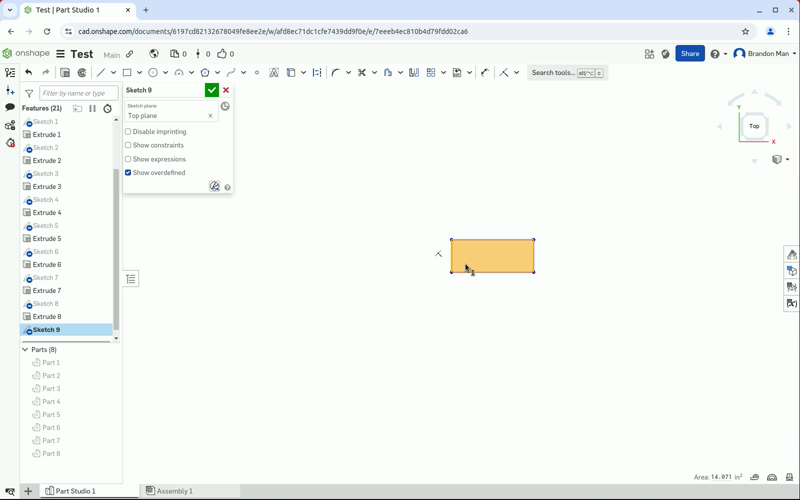
scroll(-6)
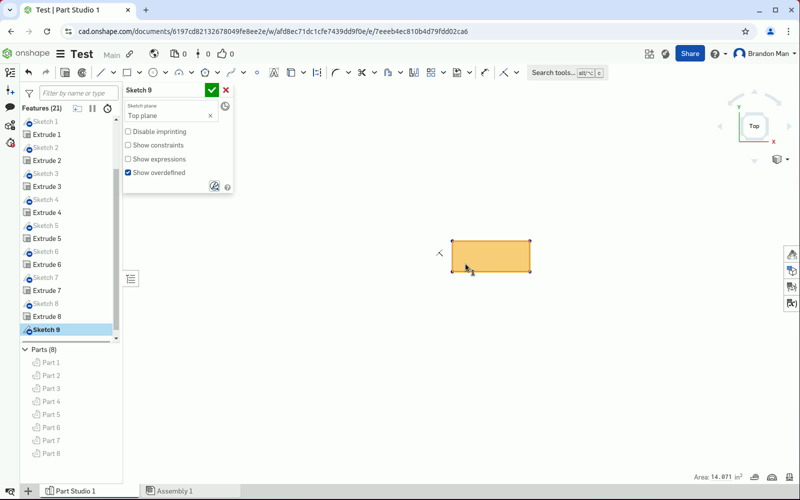
scroll(-6)
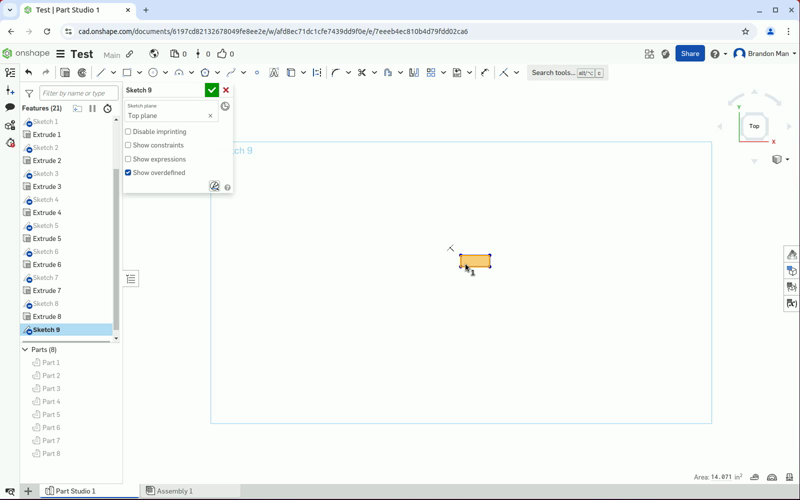
mouse_move(73, 352)
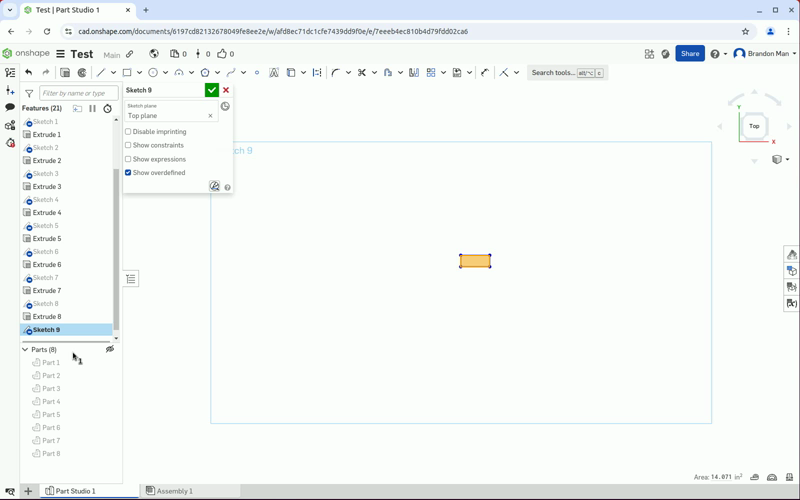
key(shift+y)
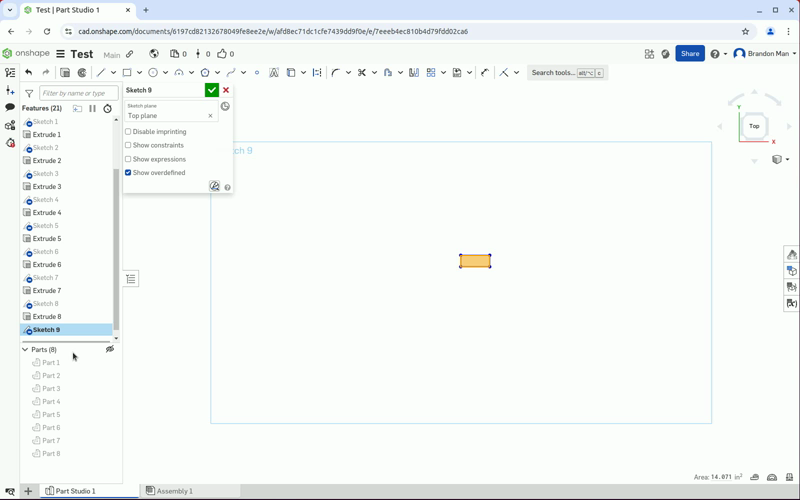
key(shift+e)
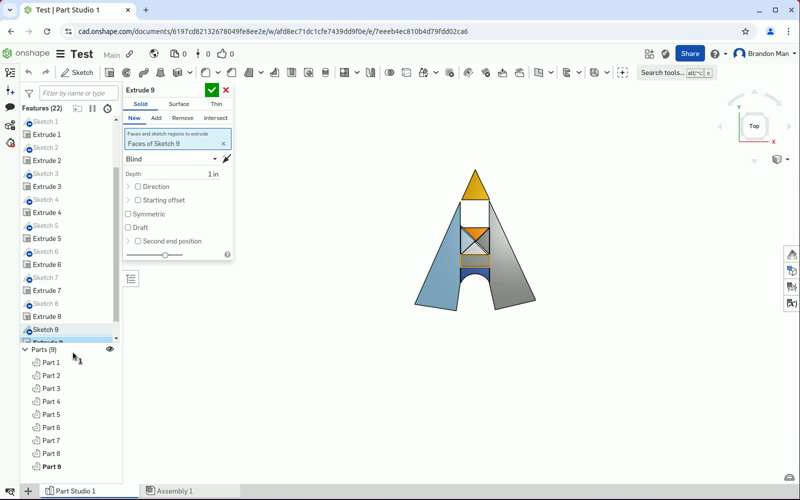
mouse_move(143, 106)
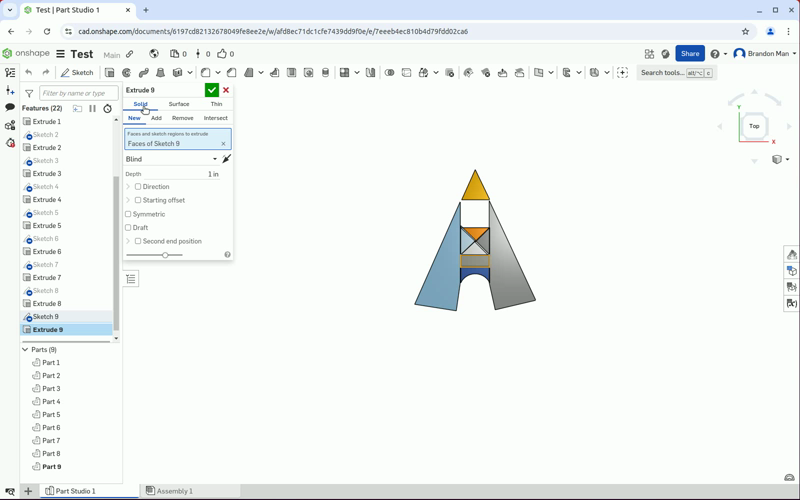
click(143, 106)
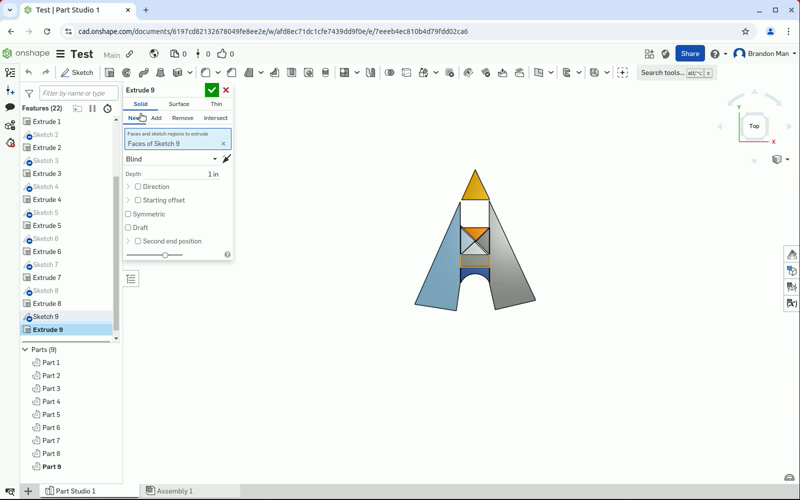
mouse_move(137, 120)
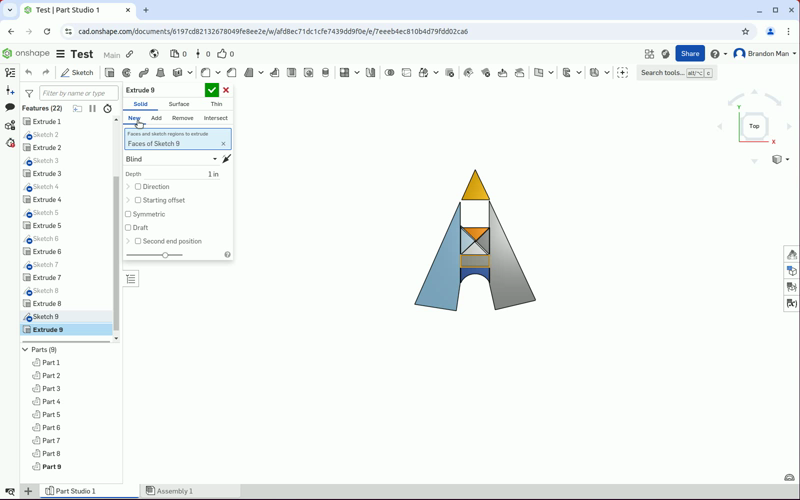
click(137, 120)
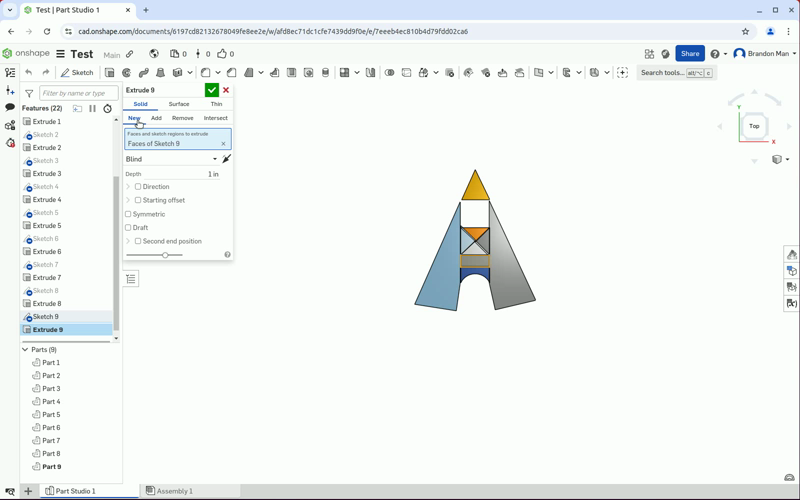
key(tab, 4)
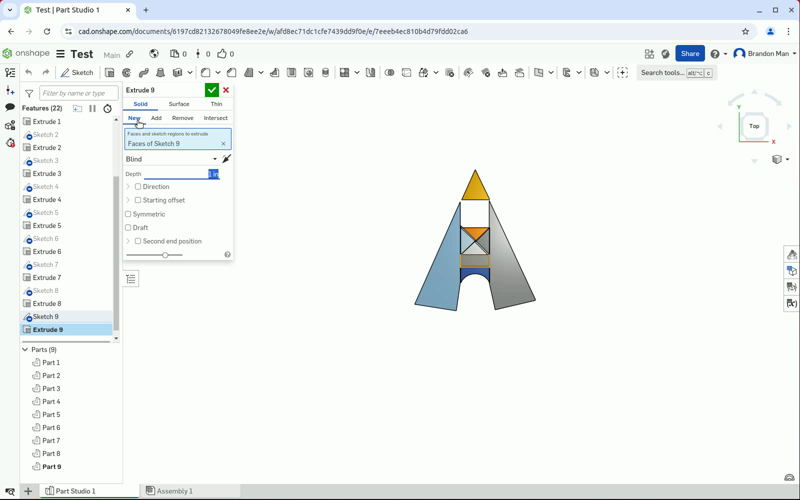
text(2.889)
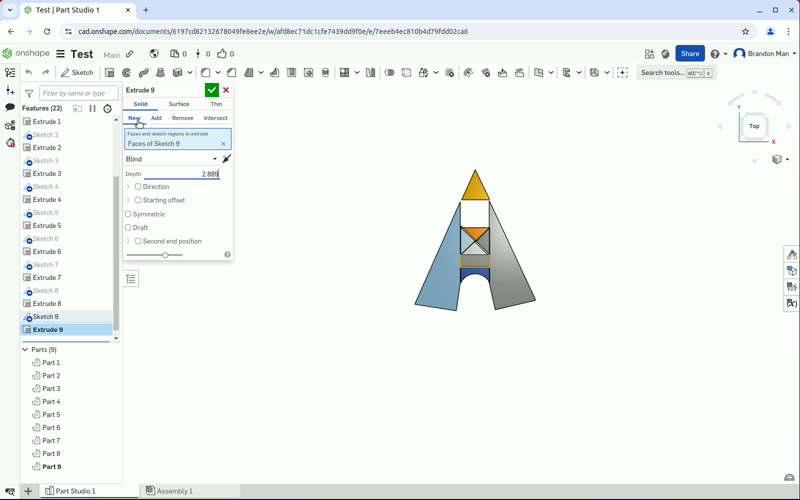
key(enter)
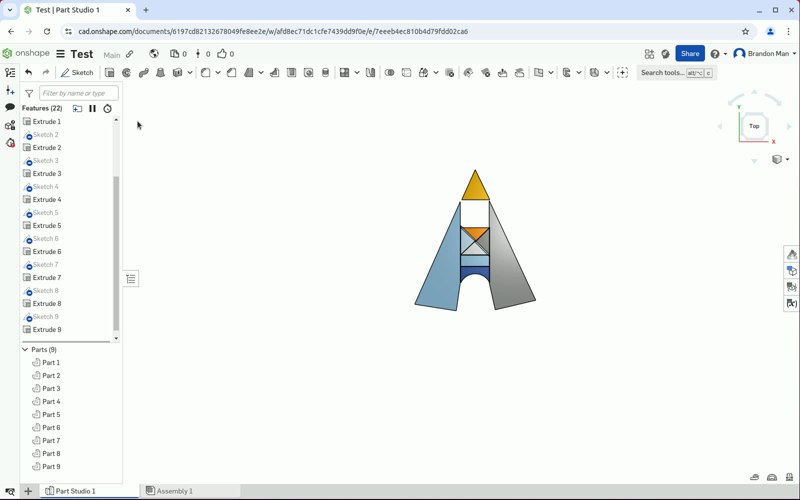
key(shift+h)
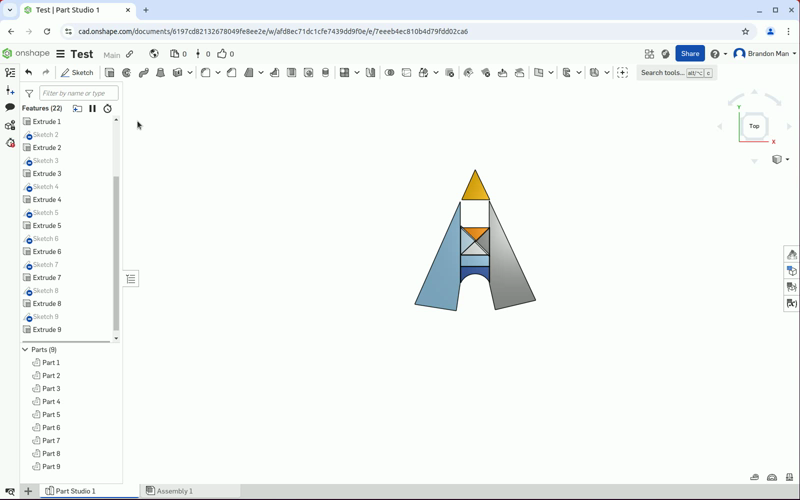
key(shift+h)
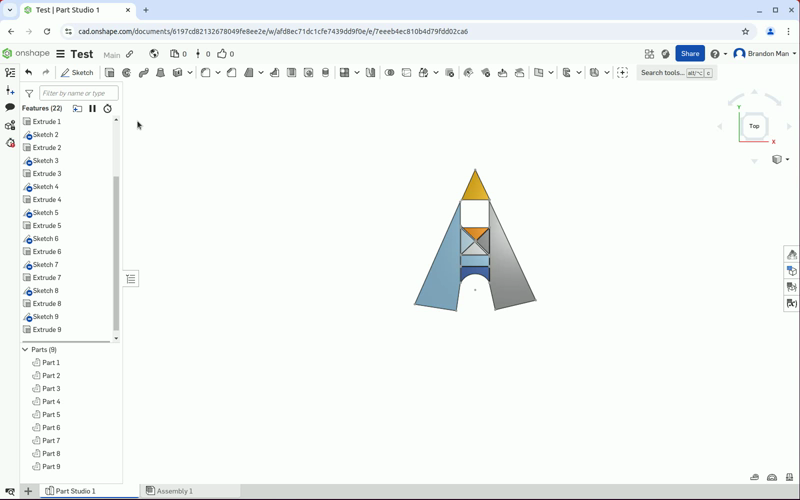
key(shift+7)
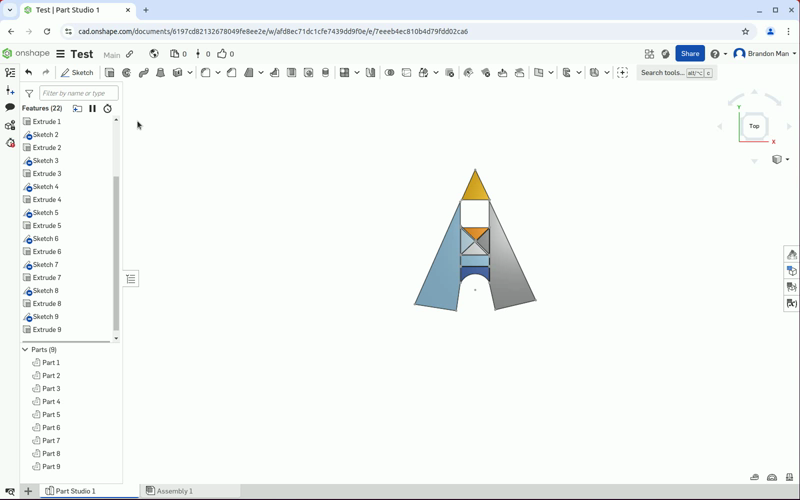
key(up, 3)
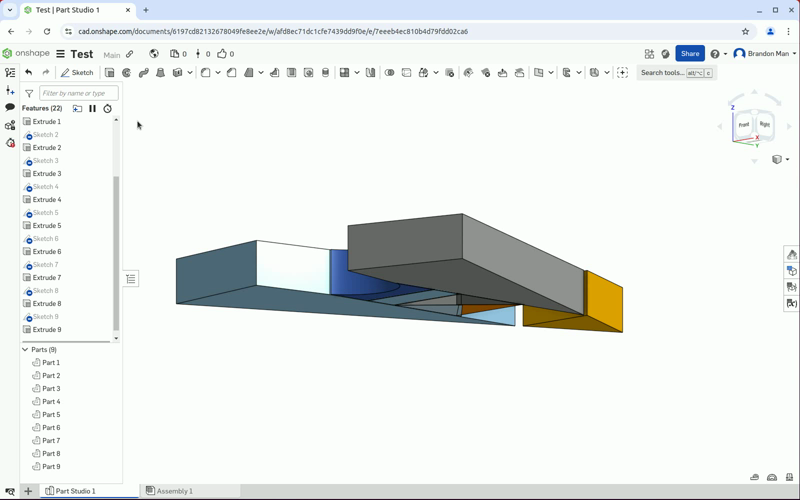
key(left, 3)
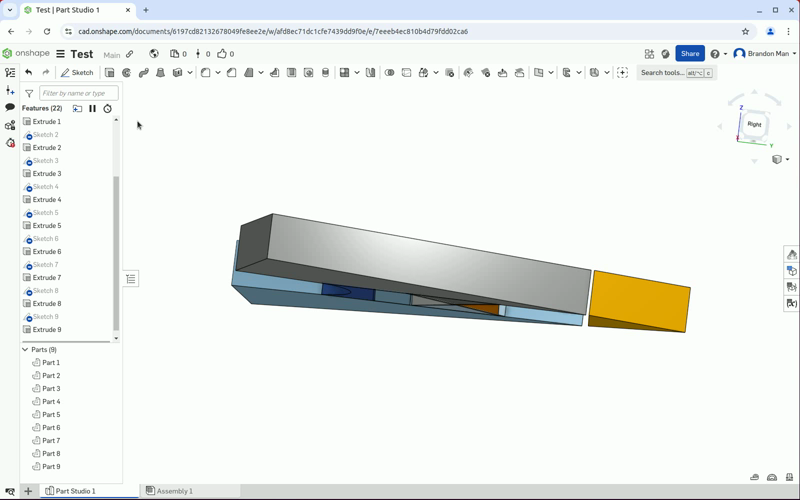
key(right, 3)
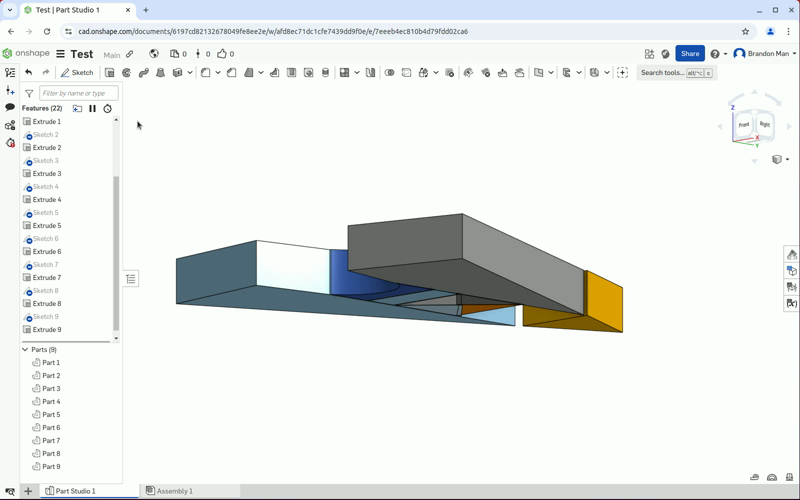
key(down, 3)
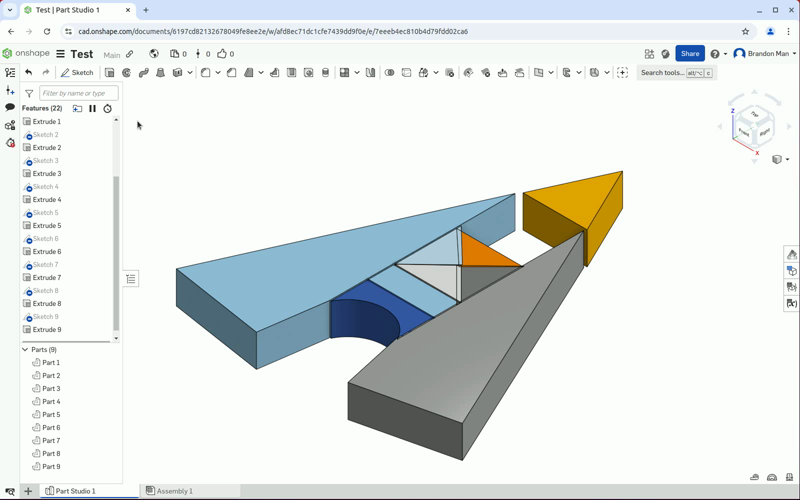
mouse_move(69, 111)
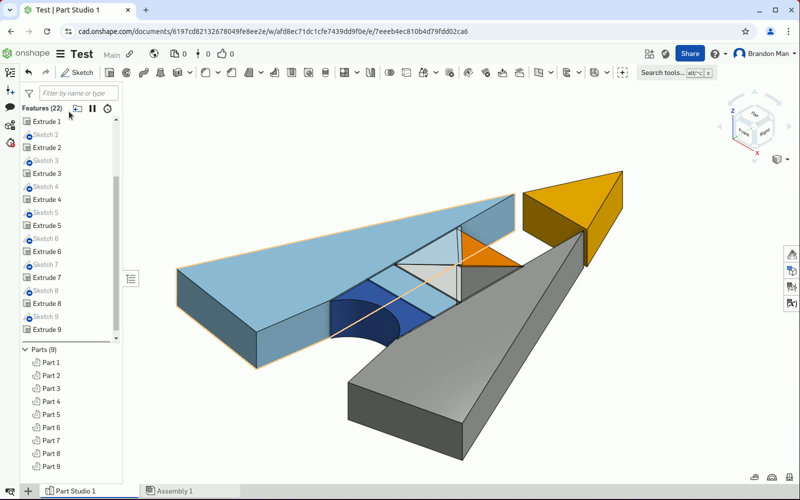
click(69, 111)